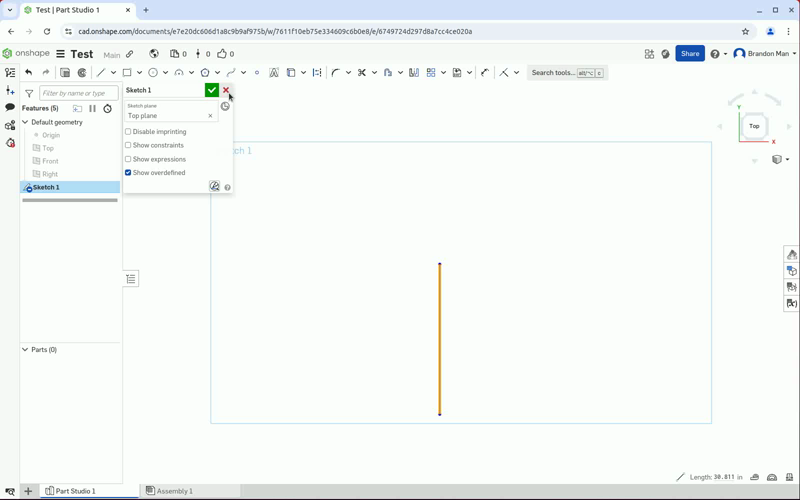
key(shift+h)
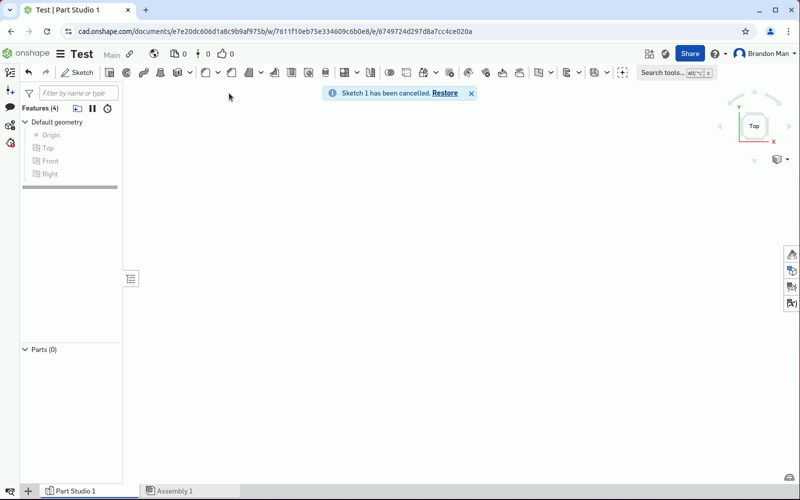
mouse_move(73, 352)
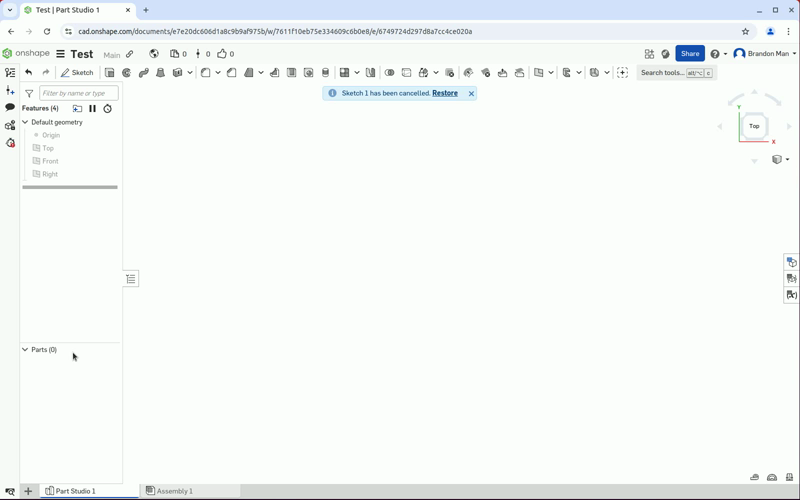
key(y)
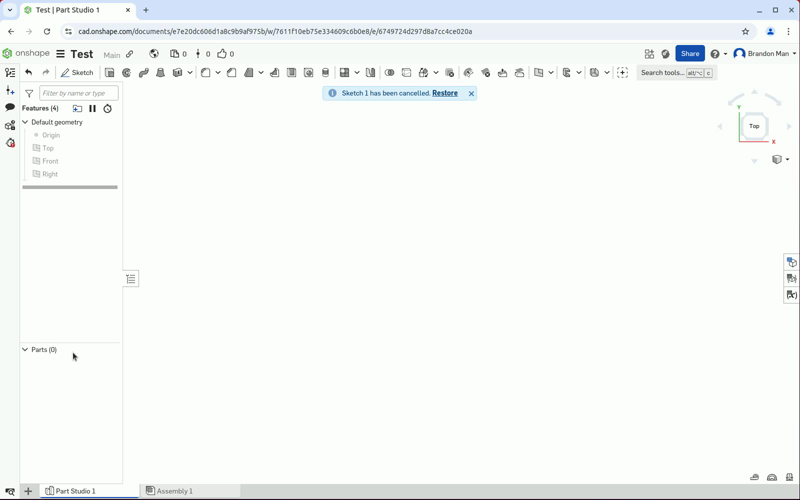
key(shift+p)
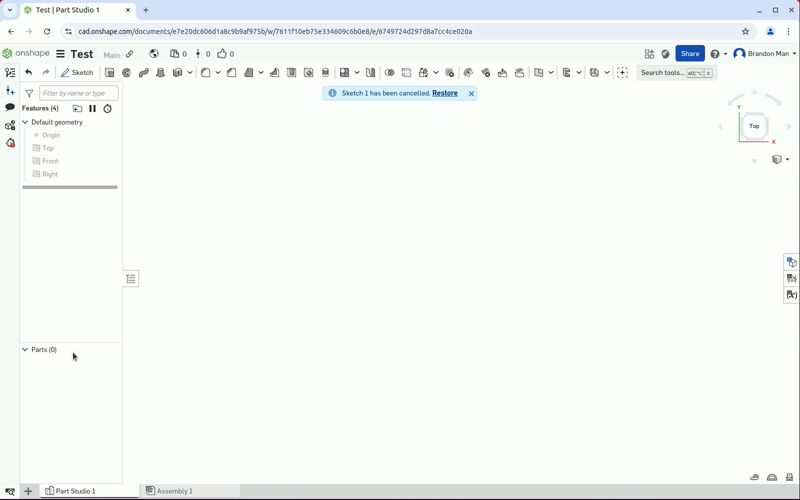
key(space)
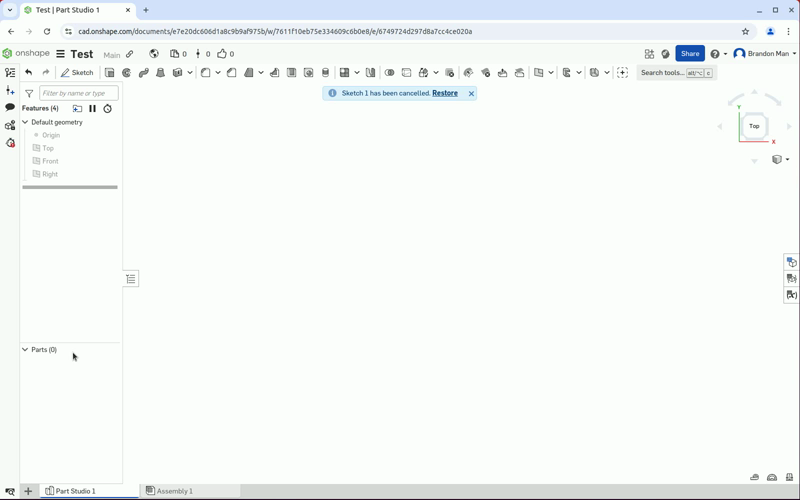
key_down(shift)
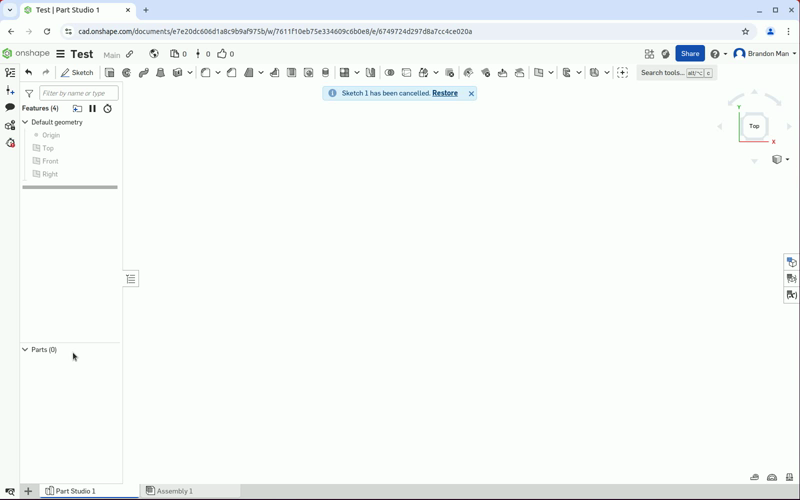
key(up)
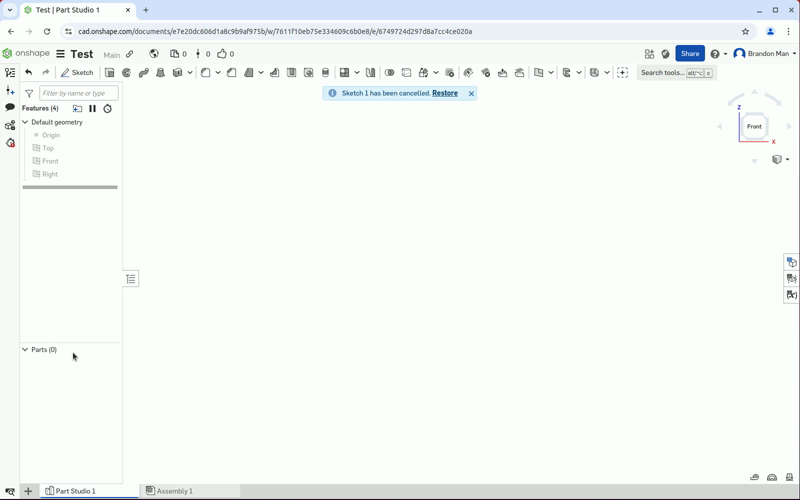
key_up(shift)
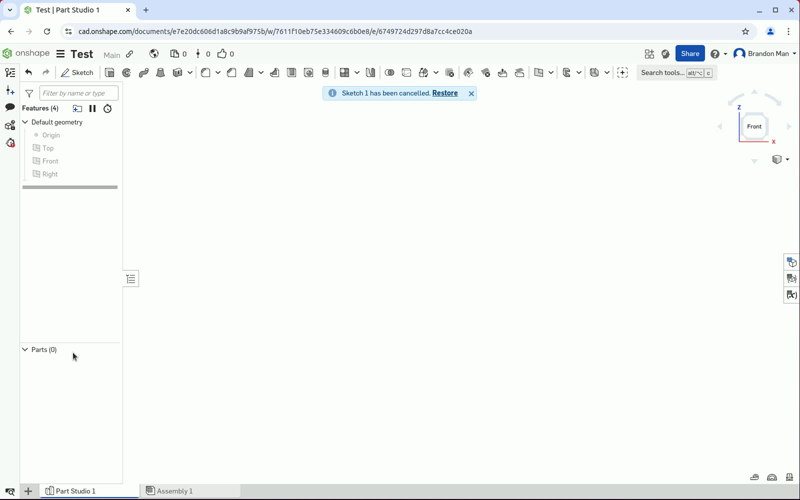
mouse_move(73, 352)
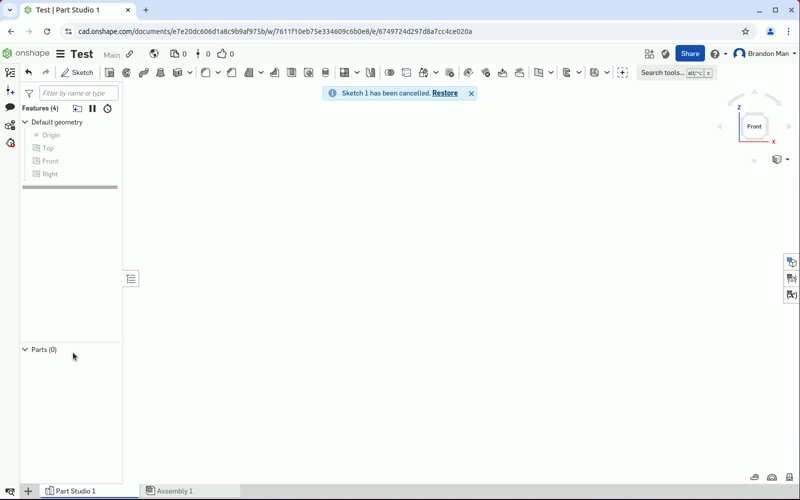
key(shift+y)
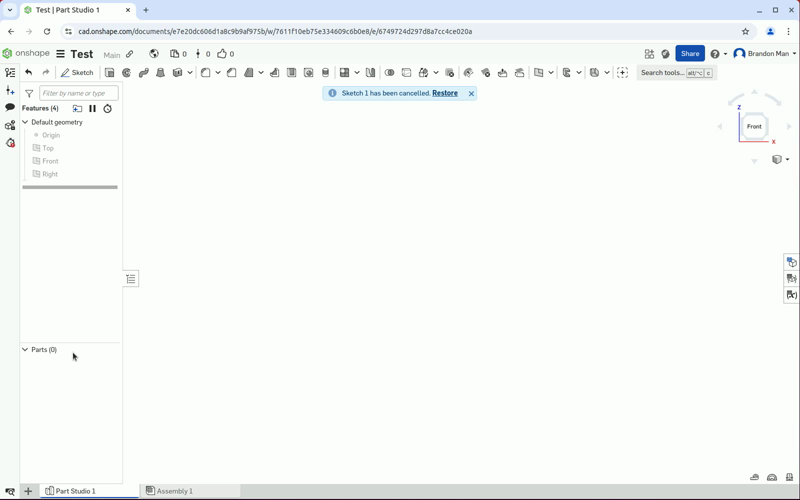
key(shift+s)
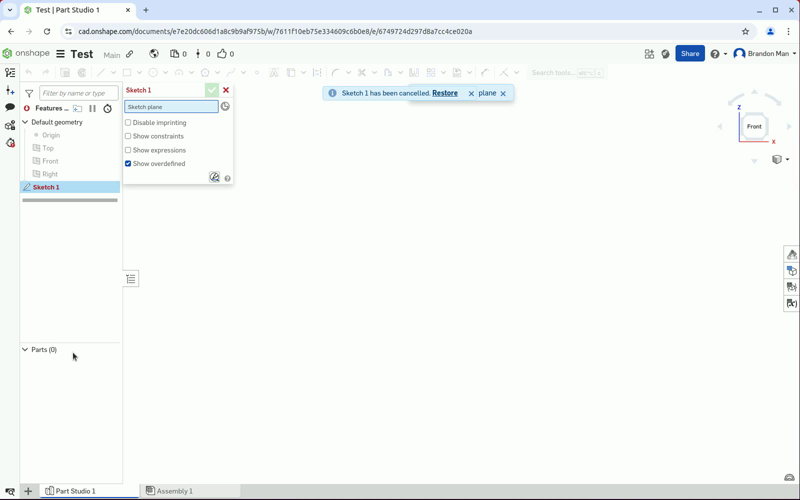
mouse_move(73, 163)
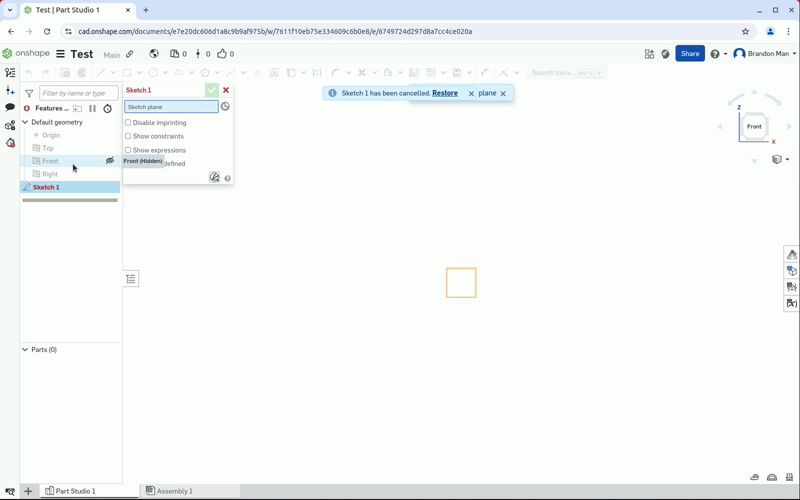
click(73, 163)
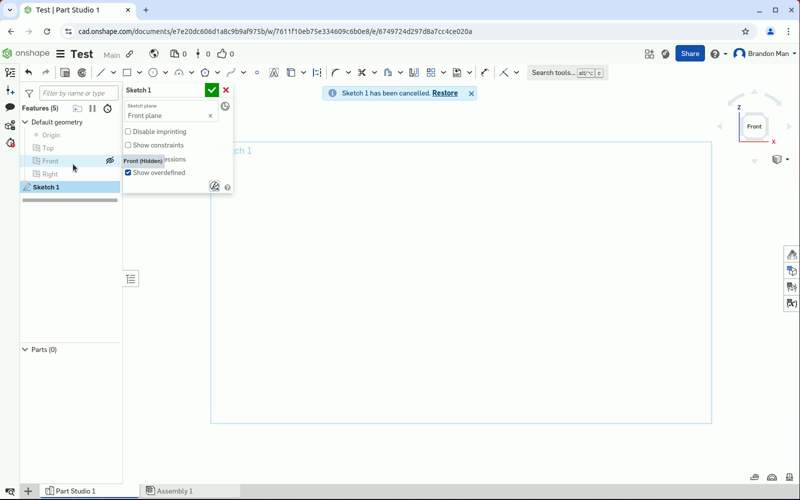
mouse_move(73, 352)
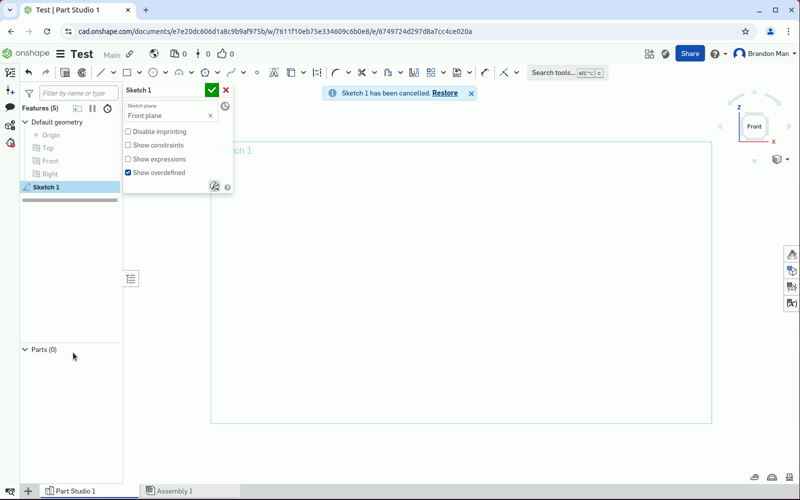
key(y)
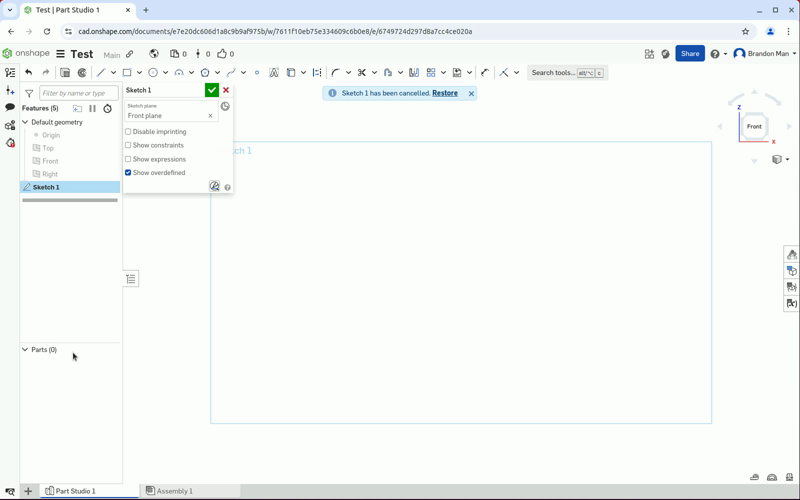
key(l)
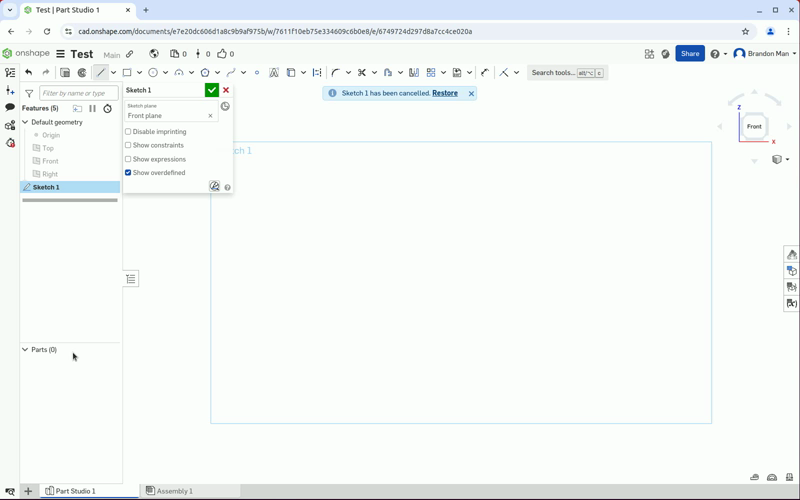
key_down(shift)
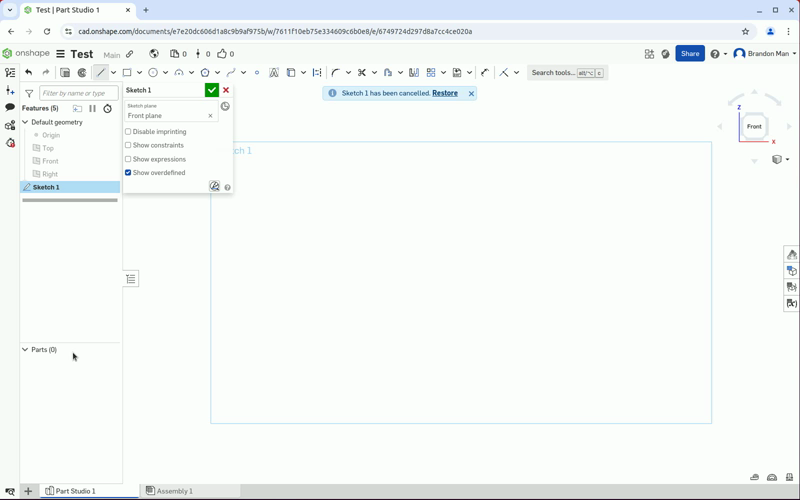
mouse_move(348, 328)
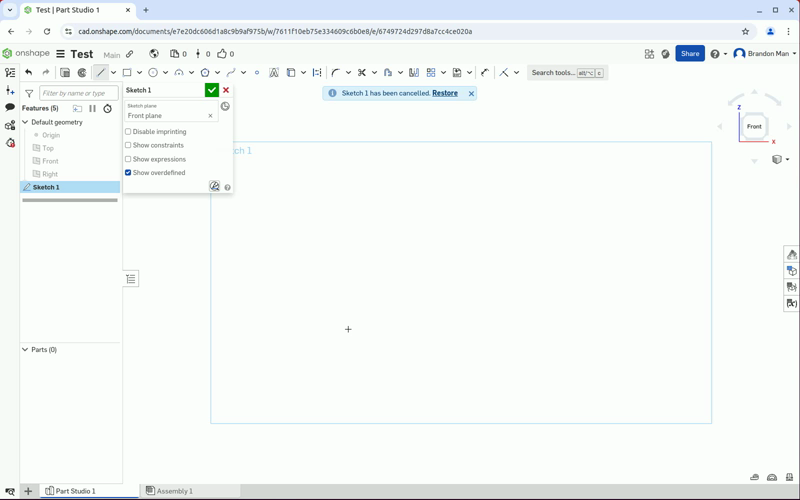
click(348, 328)
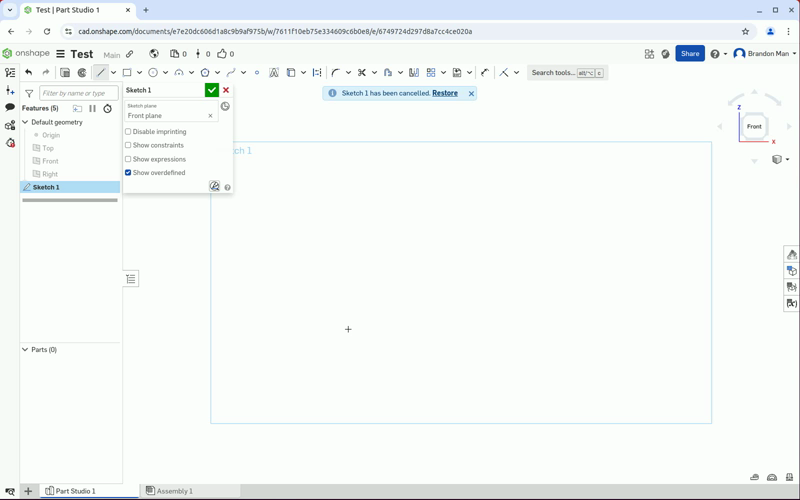
key_up(shift)
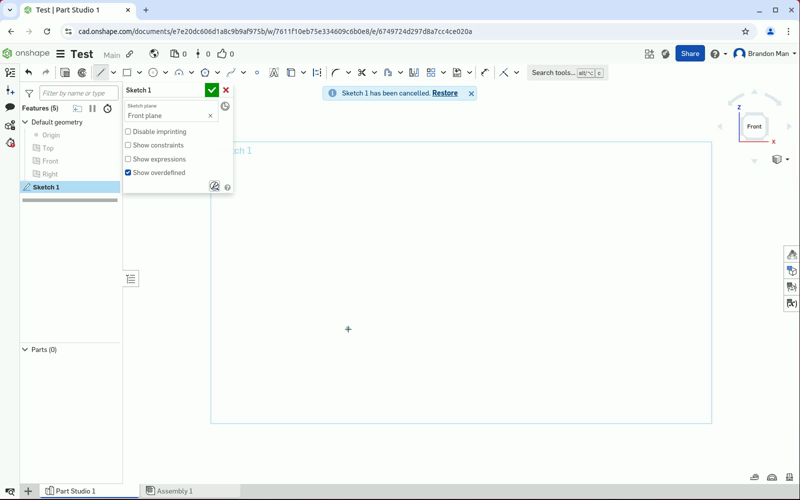
key_down(shift)
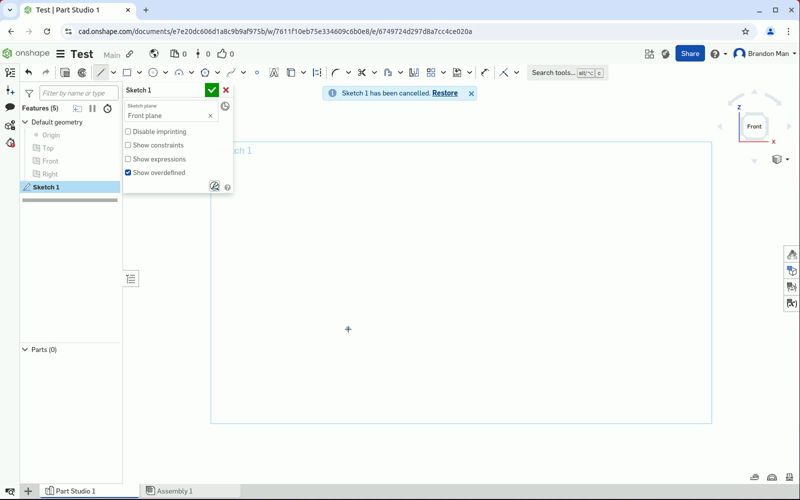
mouse_move(378, 328)
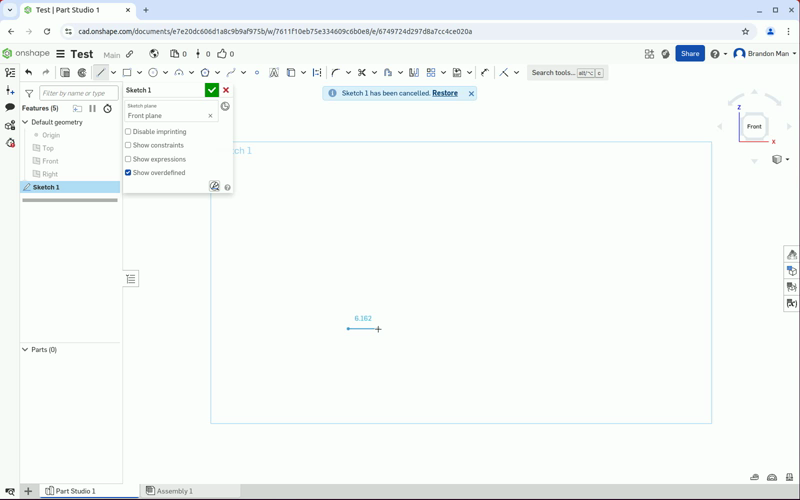
mouse_move(394, 328)
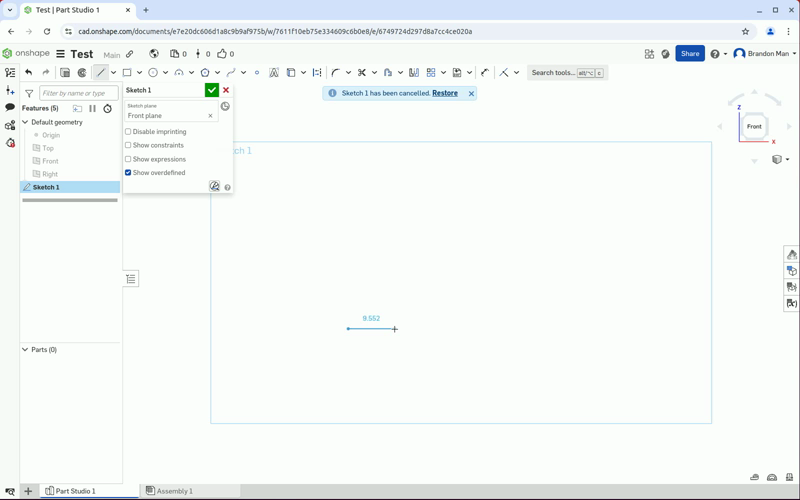
click(394, 328)
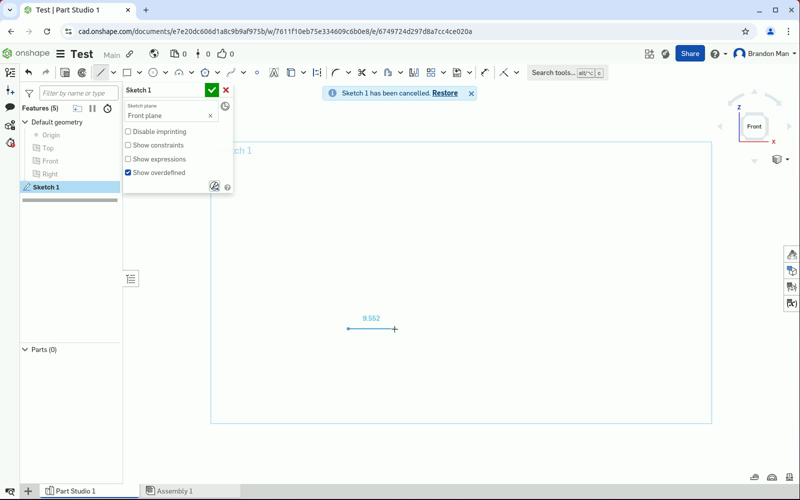
key_up(shift)
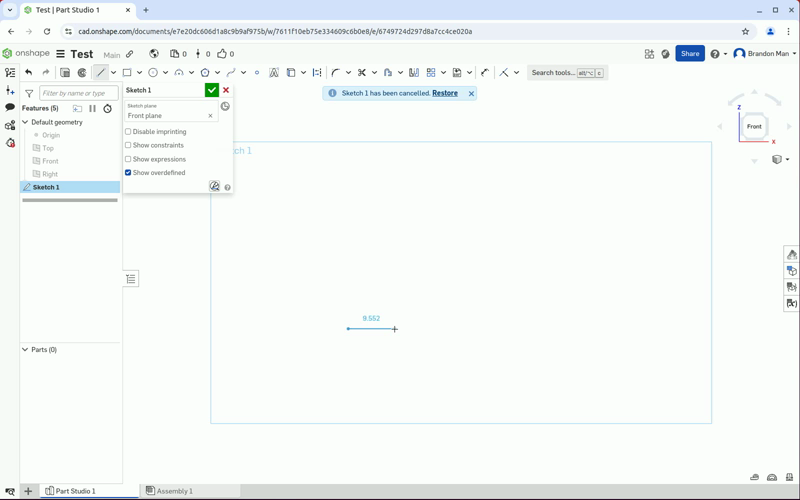
key_down(shift)
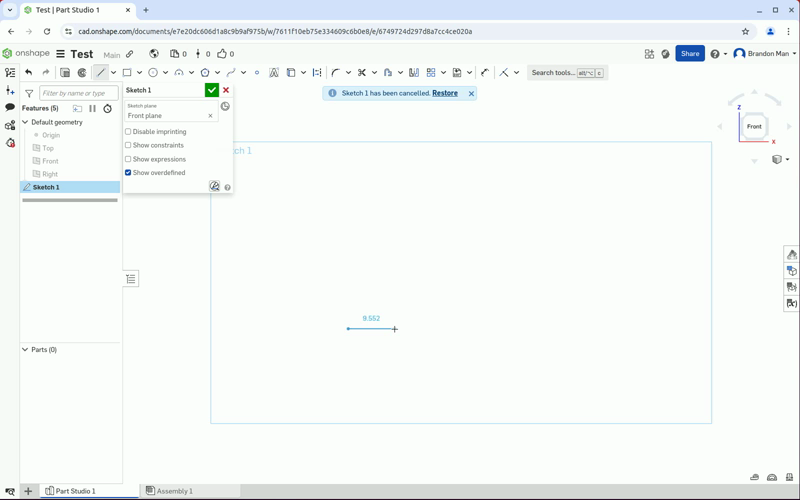
mouse_move(424, 328)
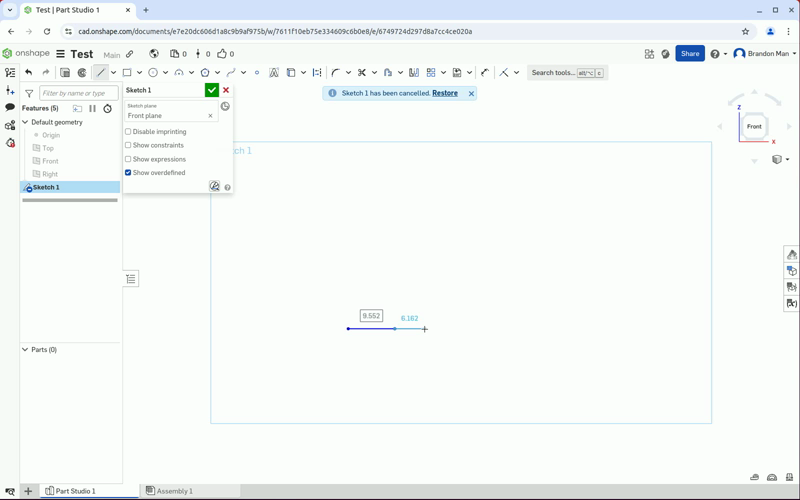
mouse_move(394, 282)
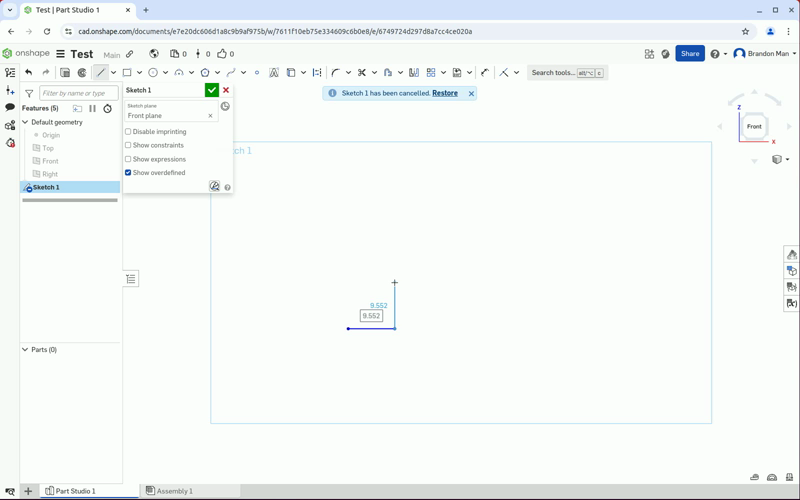
click(394, 282)
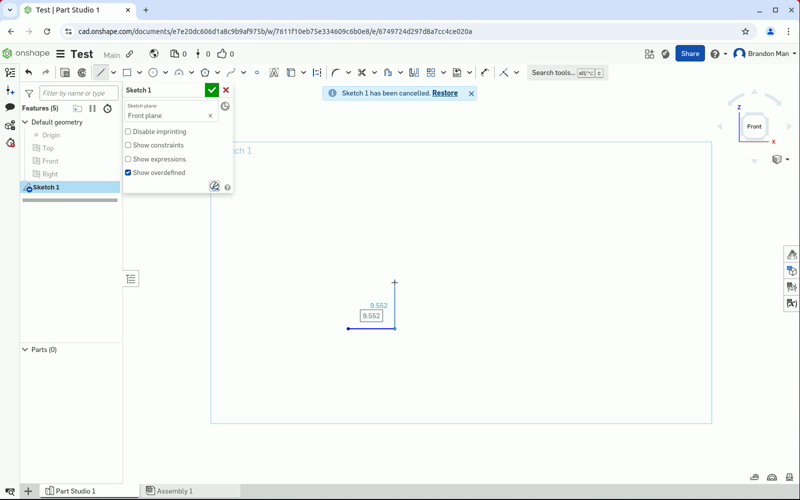
key_up(shift)
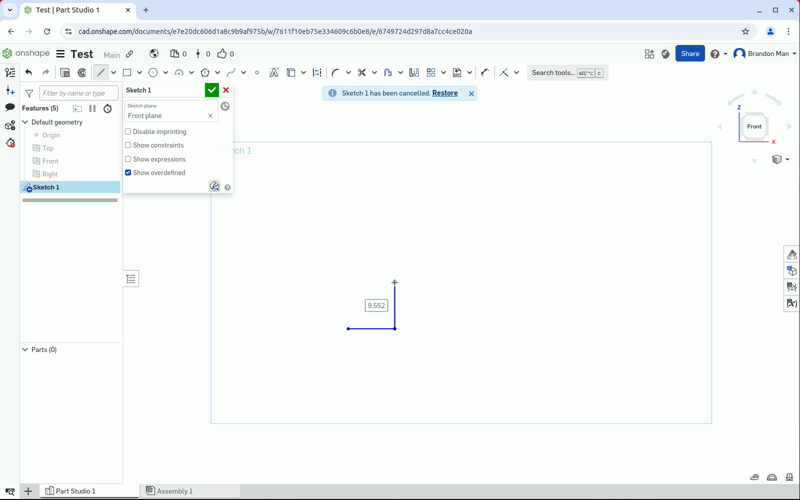
key_down(shift)
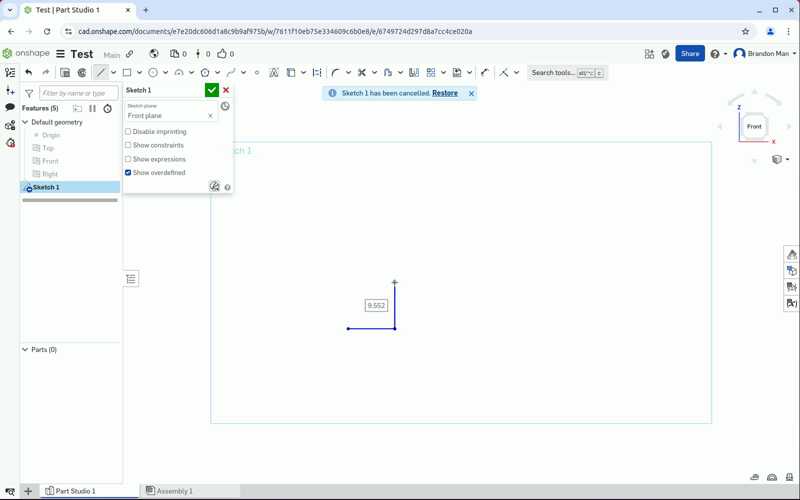
mouse_move(424, 282)
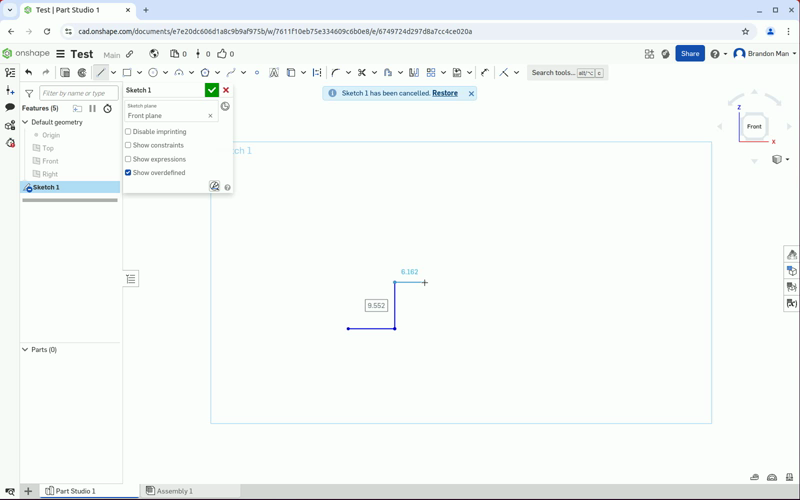
mouse_move(348, 282)
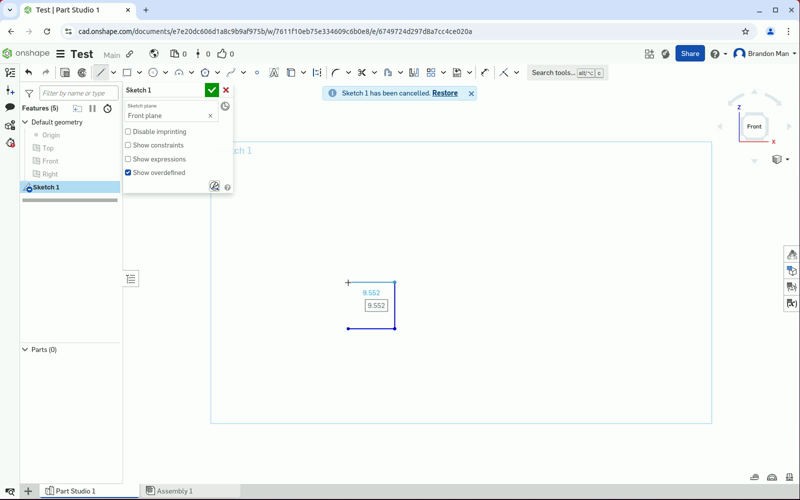
click(348, 282)
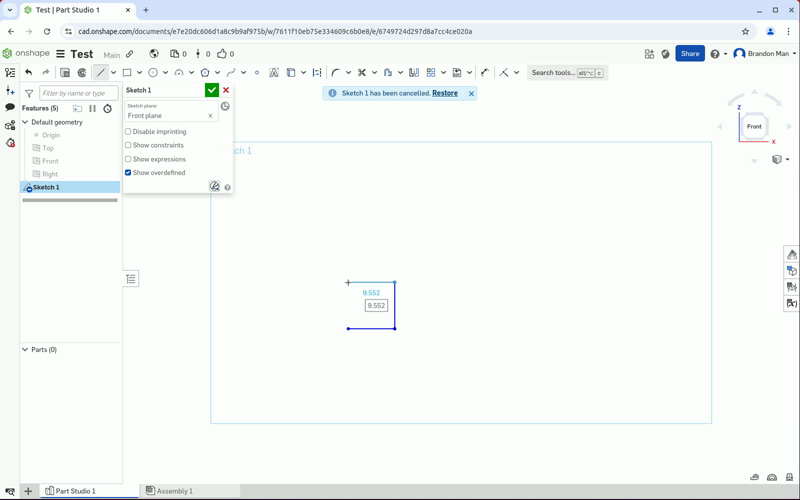
key_up(shift)
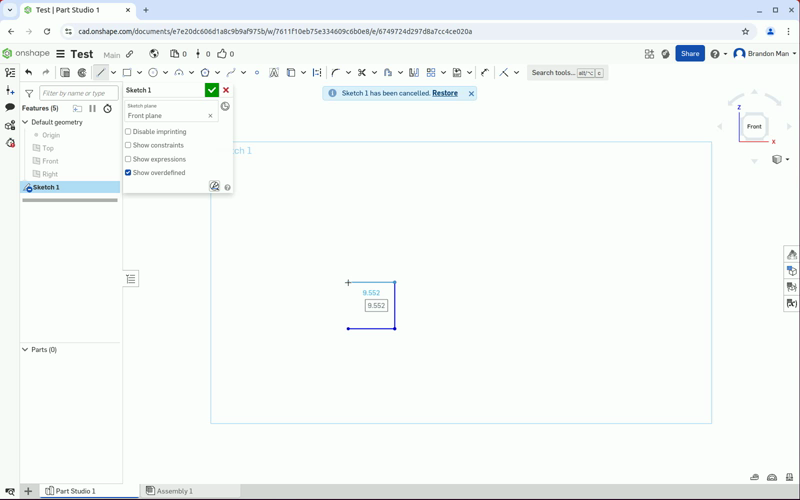
mouse_move(378, 282)
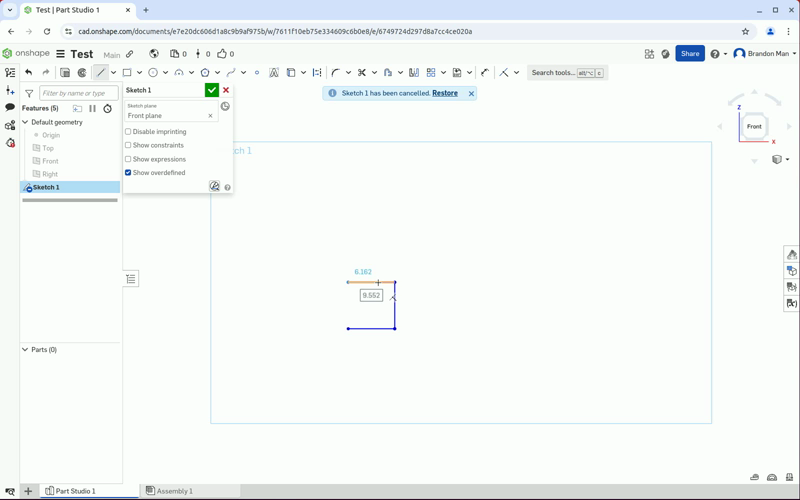
key_down(shift)
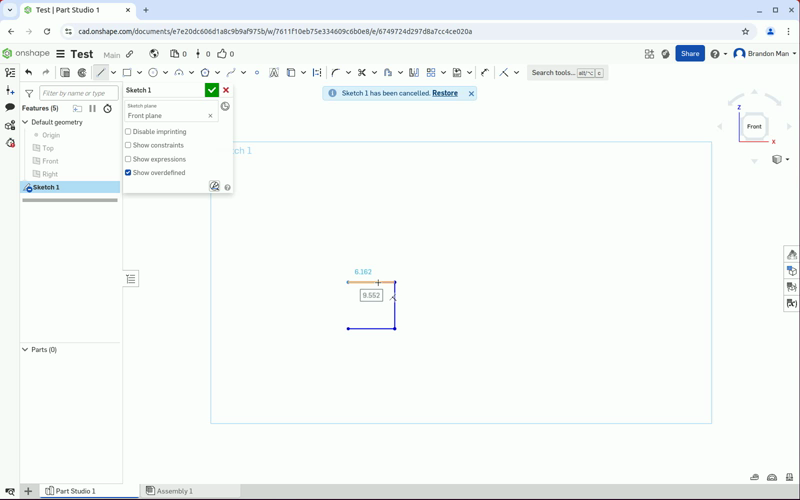
mouse_move(348, 328)
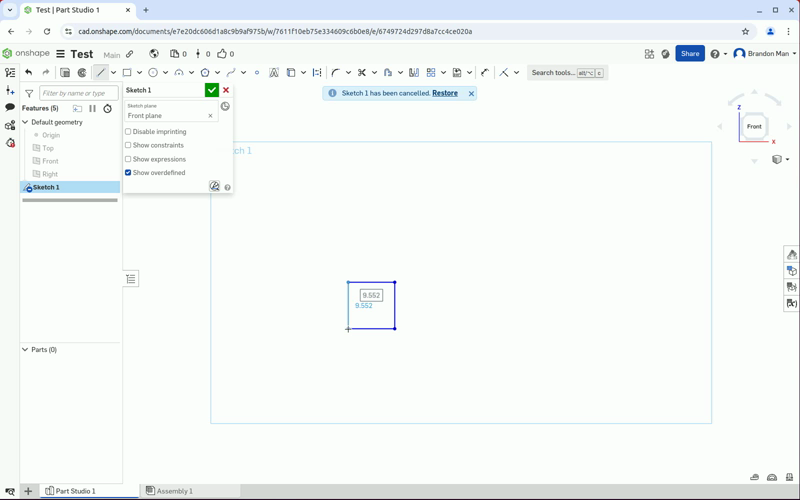
key_up(shift)
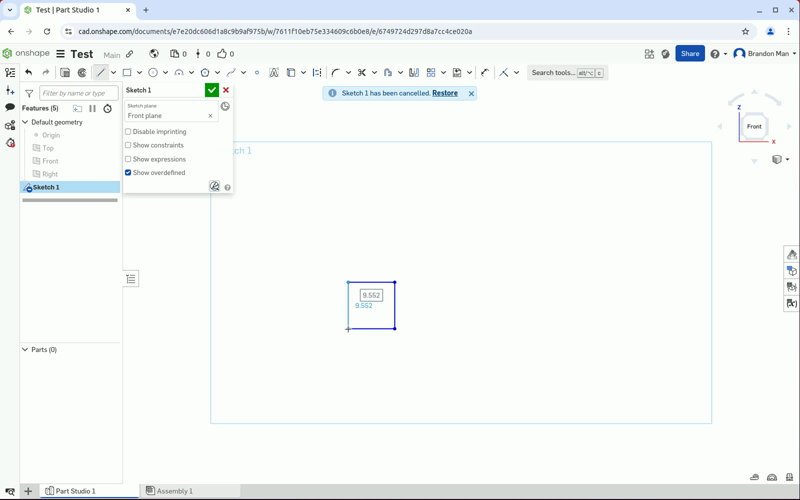
click(348, 328)
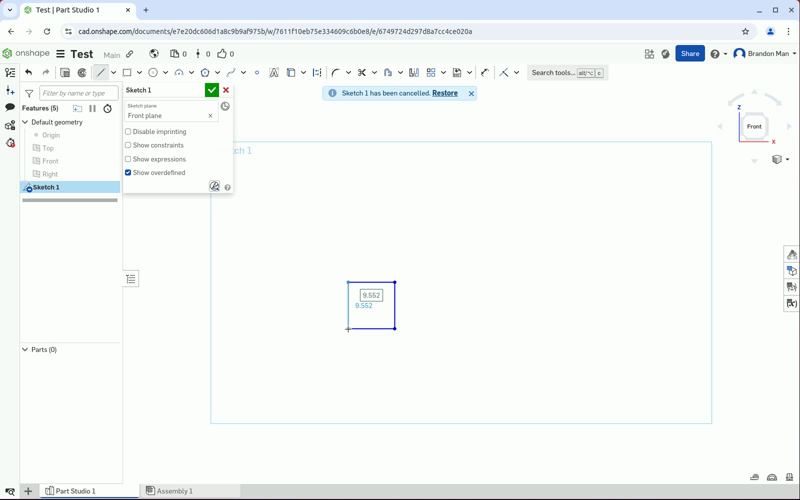
key(esc)
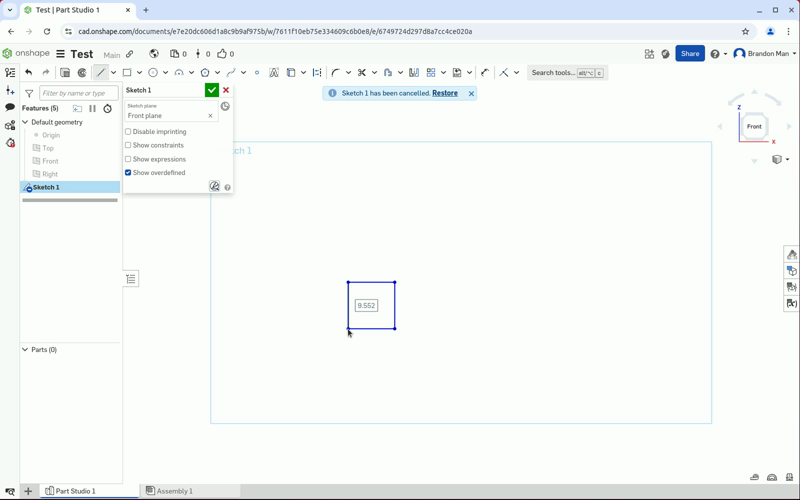
mouse_move(388, 319)
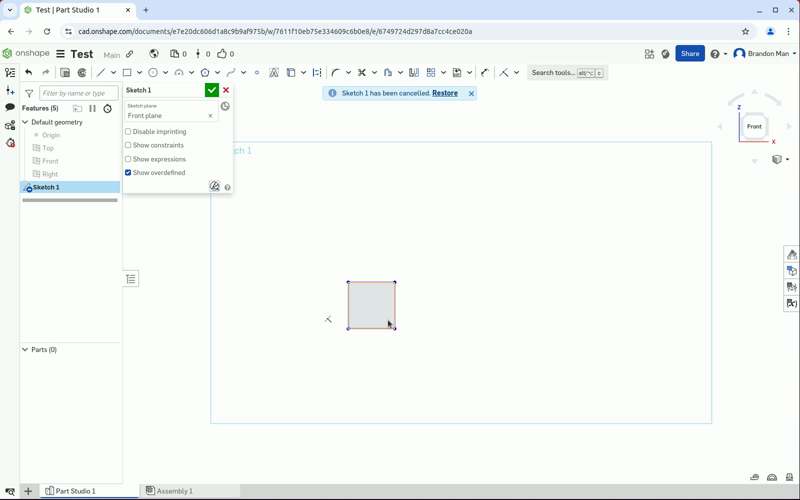
click(388, 319)
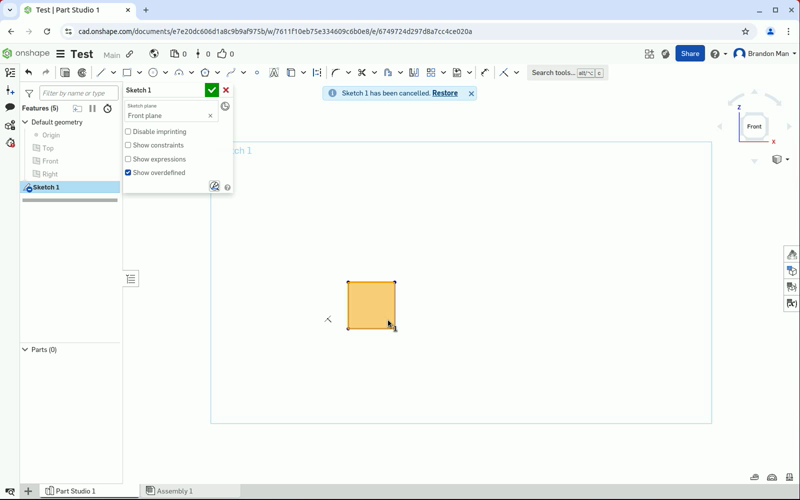
mouse_move(73, 352)
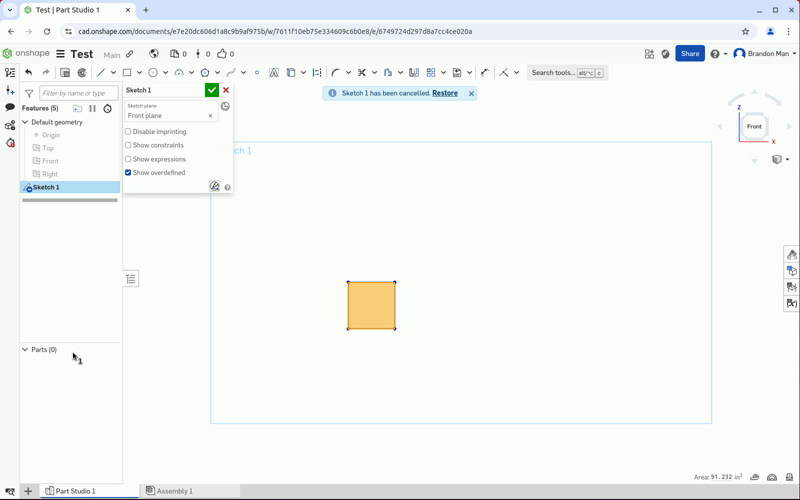
key(shift+y)
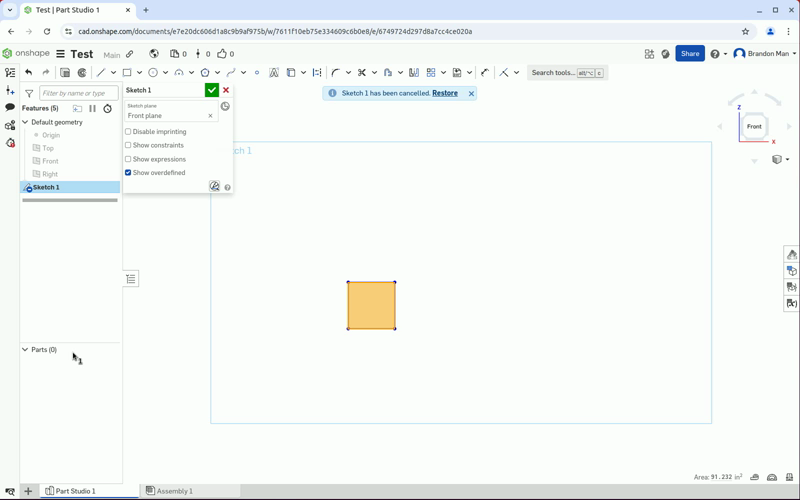
key(shift+e)
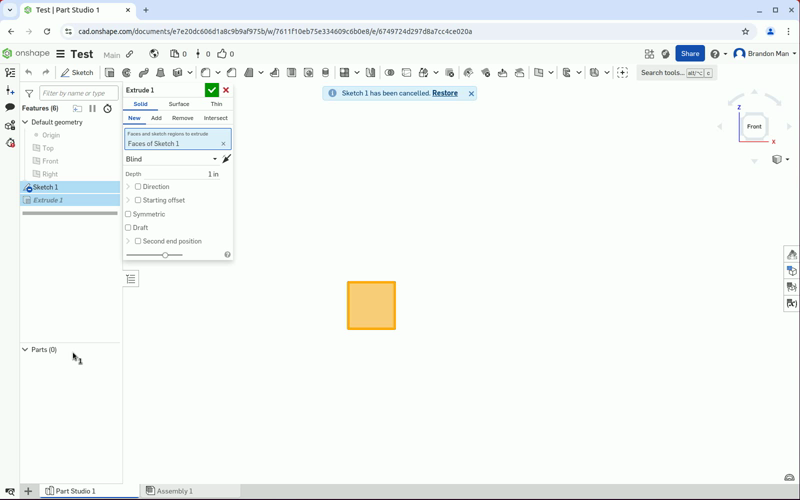
mouse_move(143, 106)
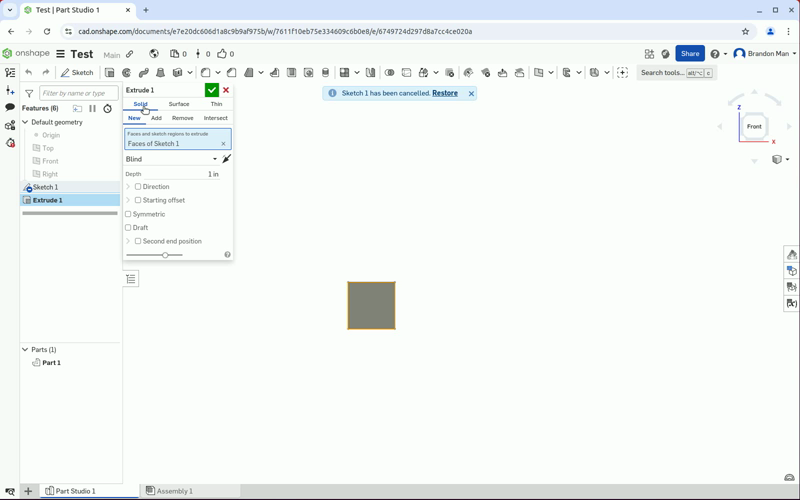
click(143, 106)
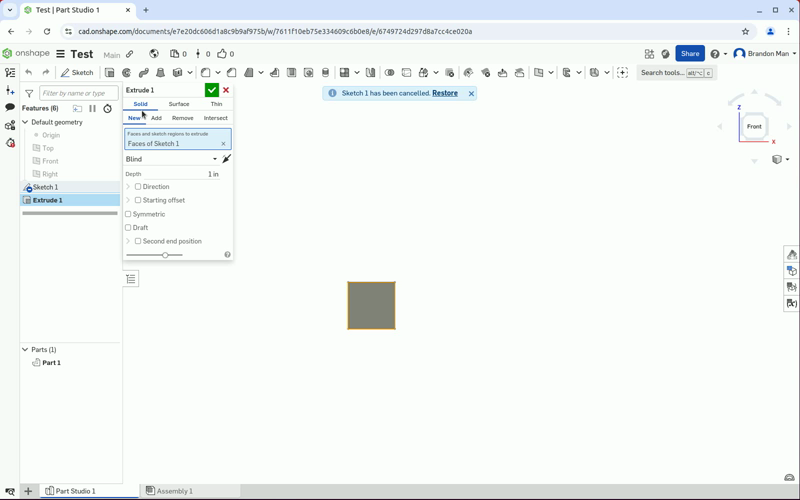
mouse_move(137, 120)
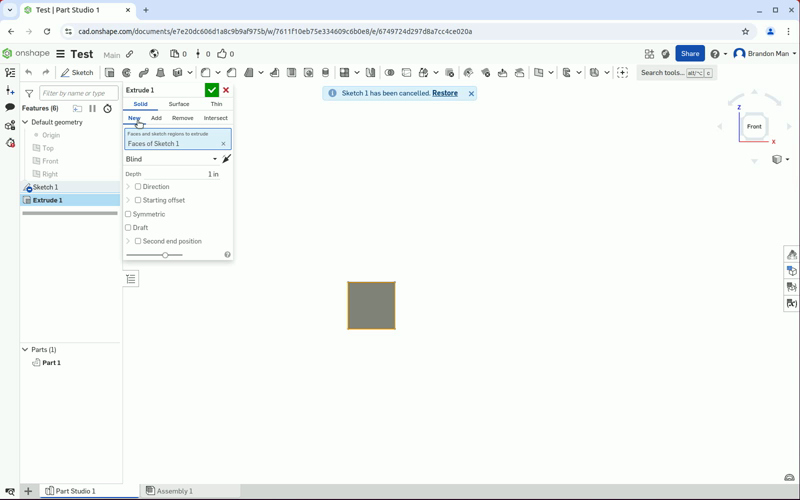
click(137, 120)
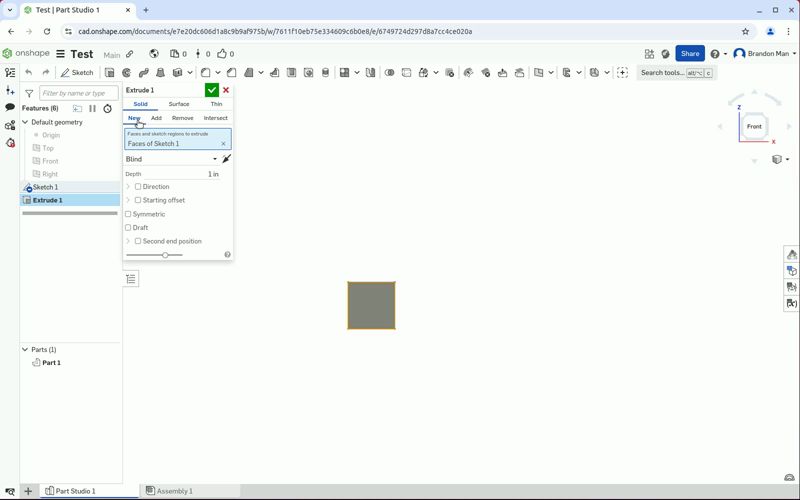
key(tab, 4)
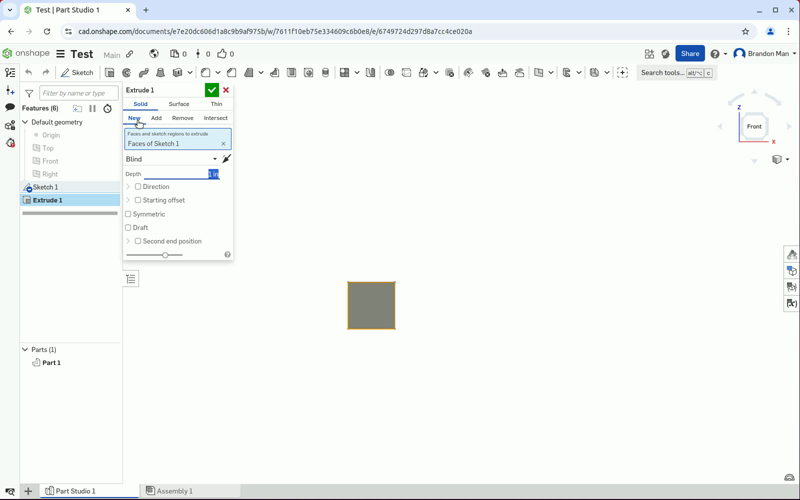
text(0.241)
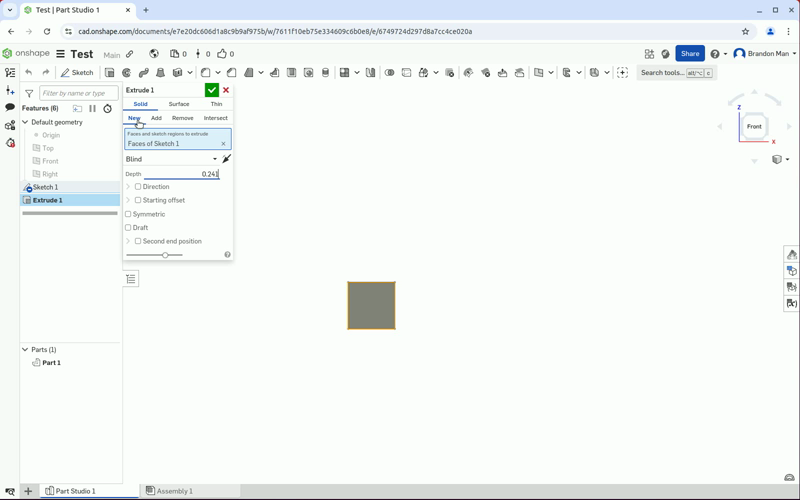
key(enter)
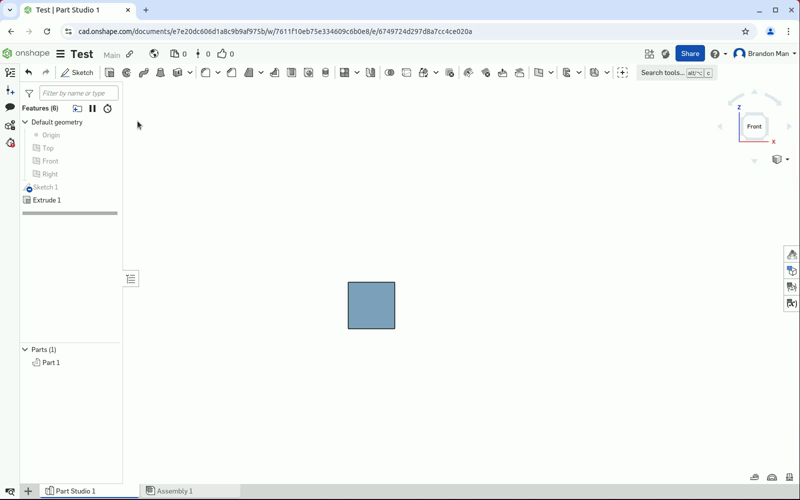
key(shift+h)
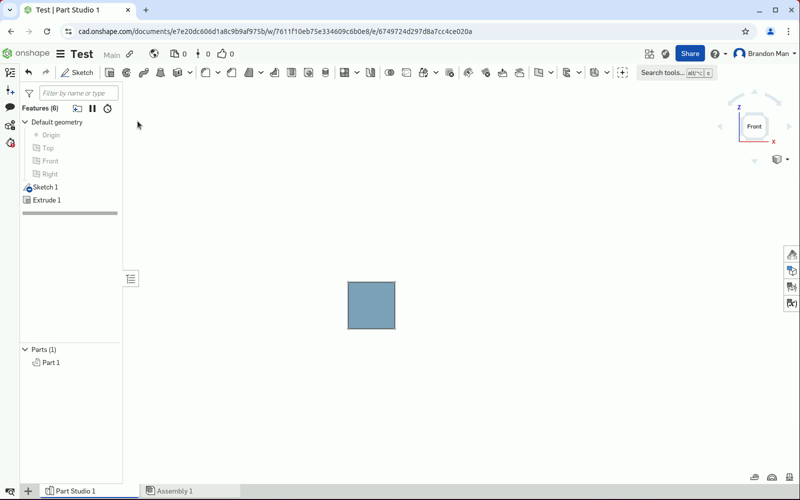
key(shift+h)
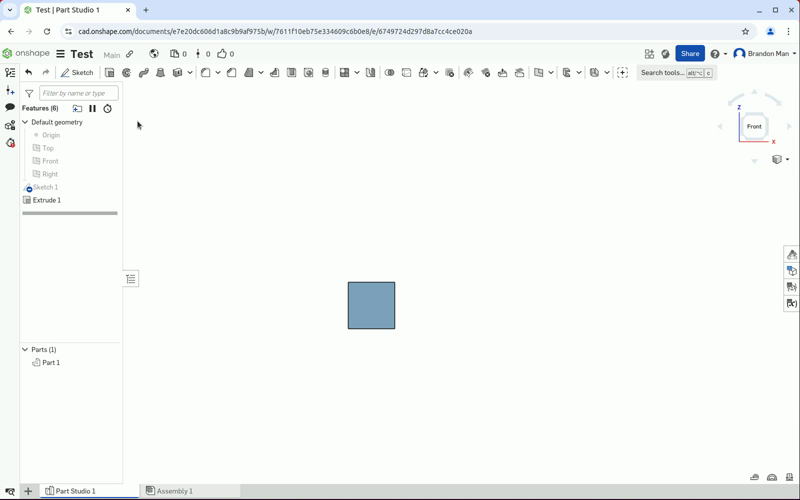
mouse_move(73, 189)
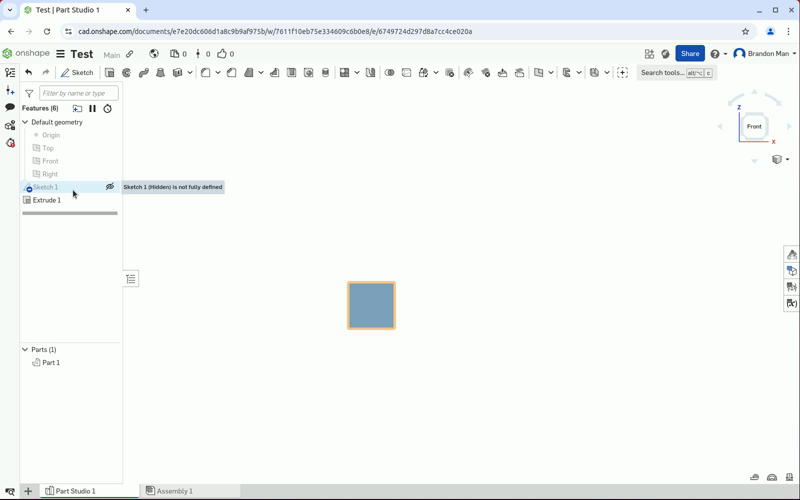
click(73, 189)
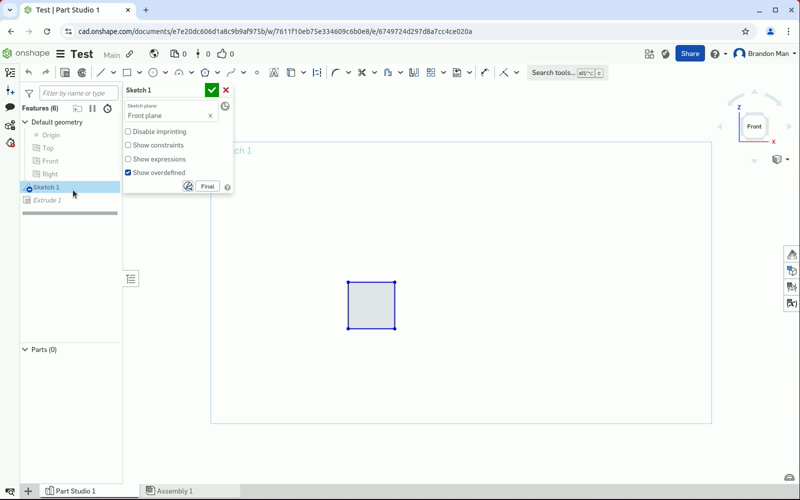
mouse_move(229, 92)
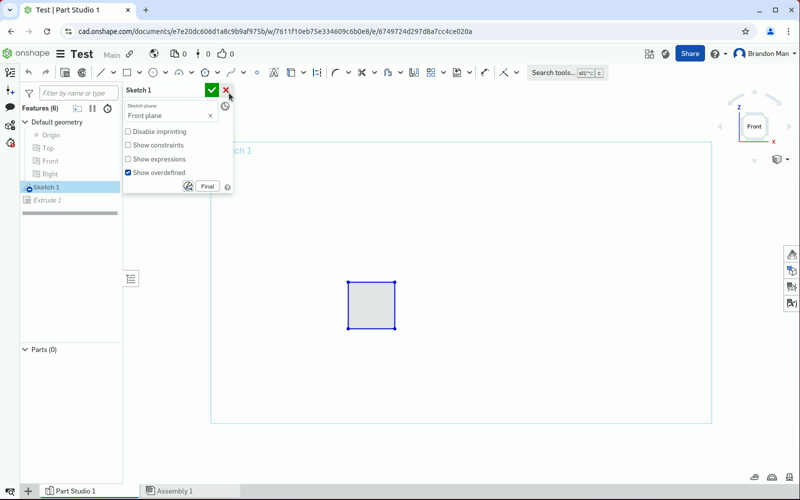
click(229, 92)
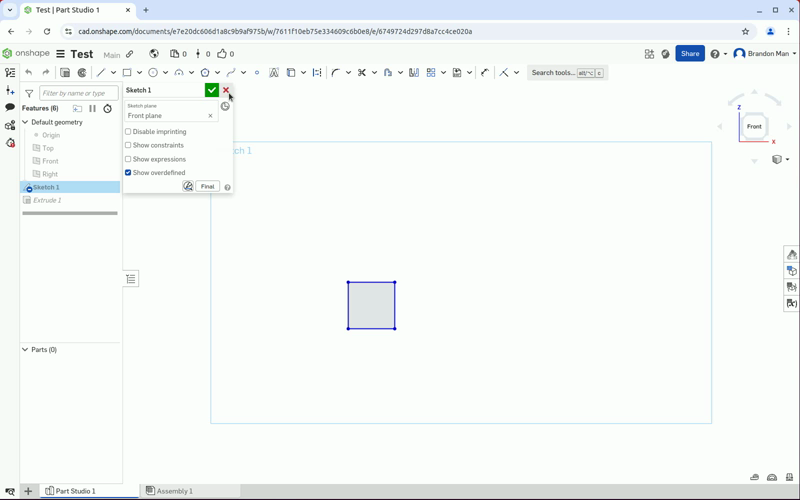
key(shift+s)
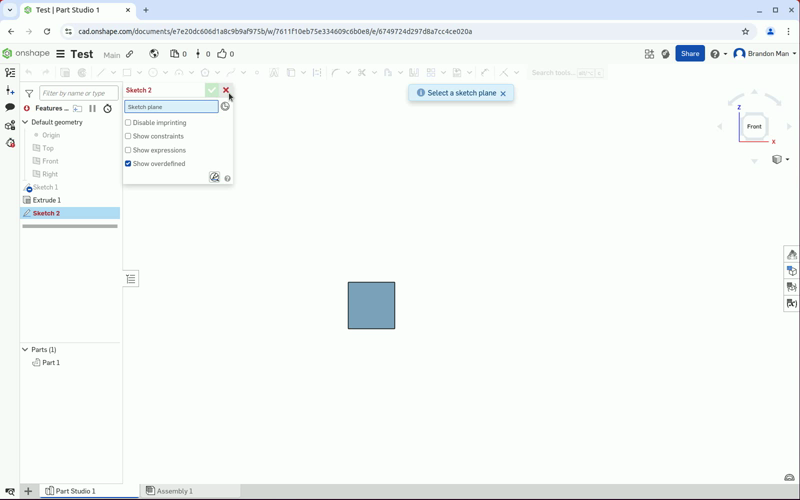
mouse_move(73, 163)
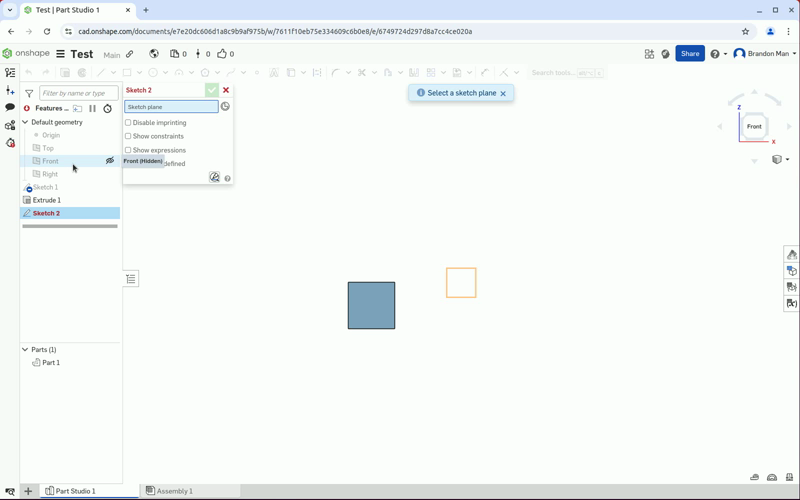
click(73, 163)
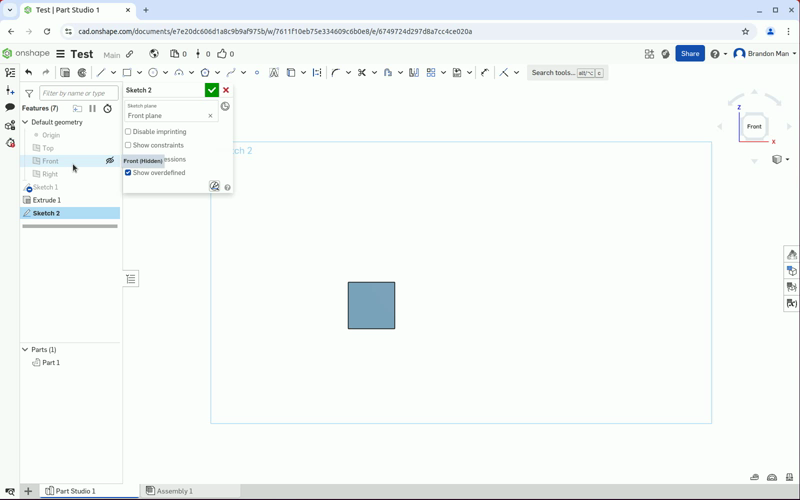
mouse_move(73, 352)
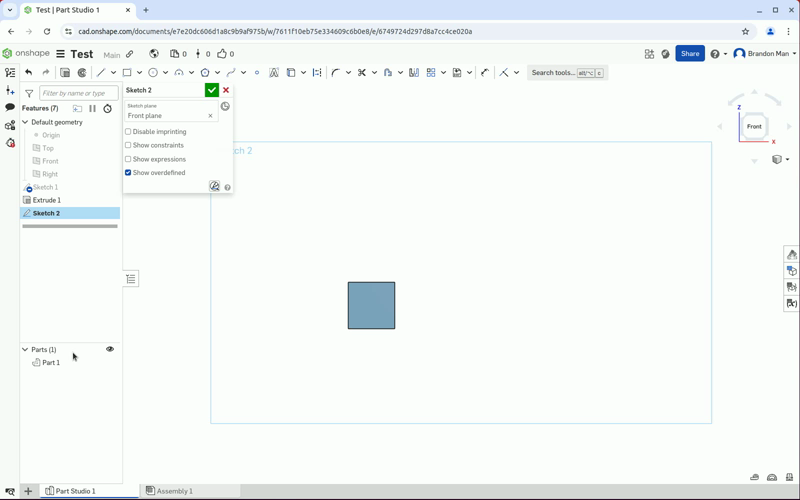
key(y)
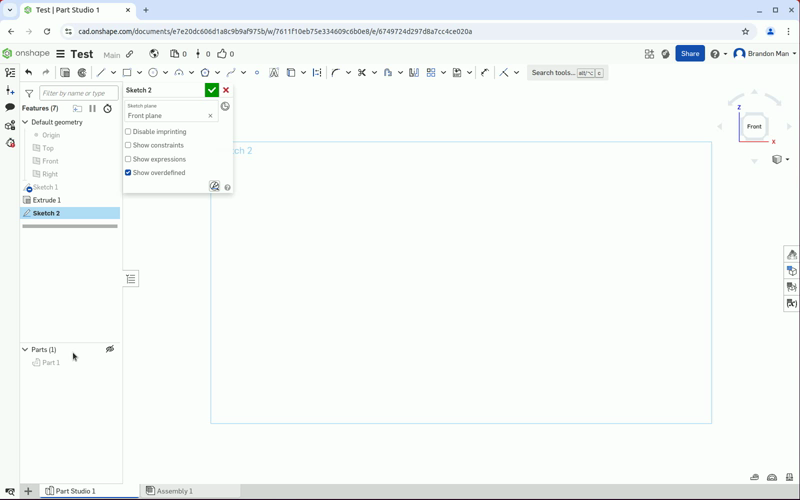
key(l)
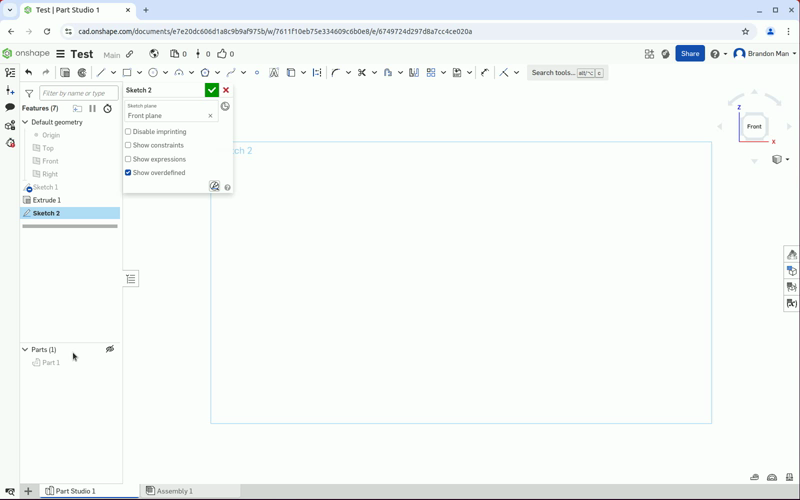
key_down(shift)
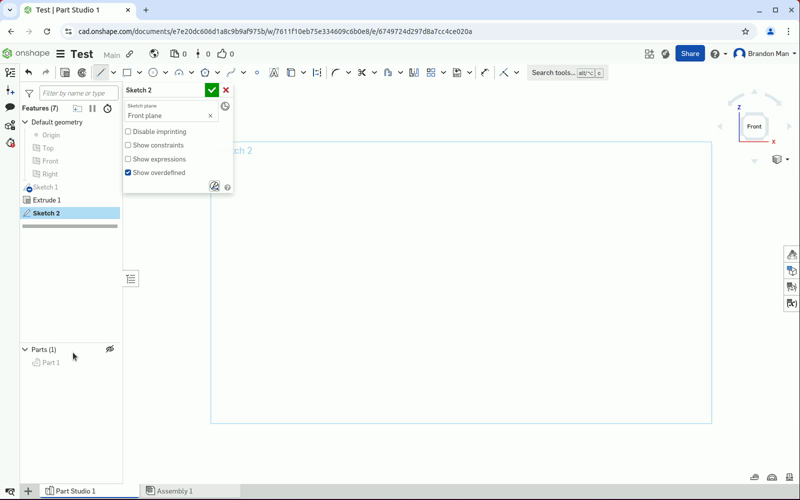
mouse_move(453, 308)
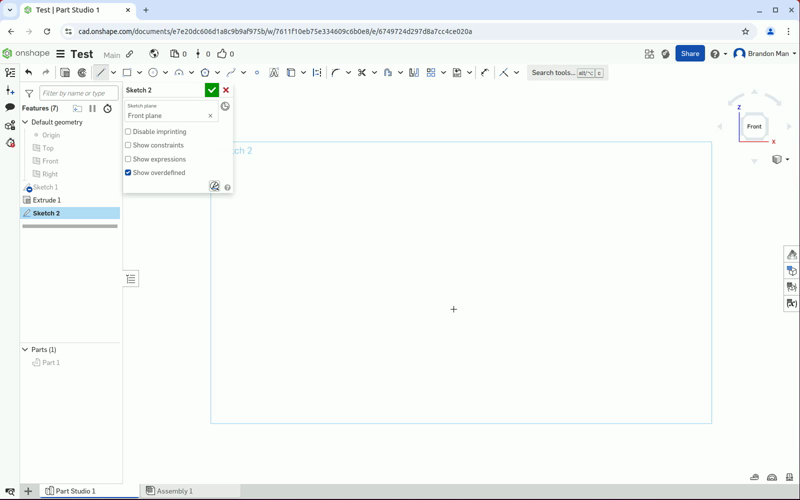
click(453, 308)
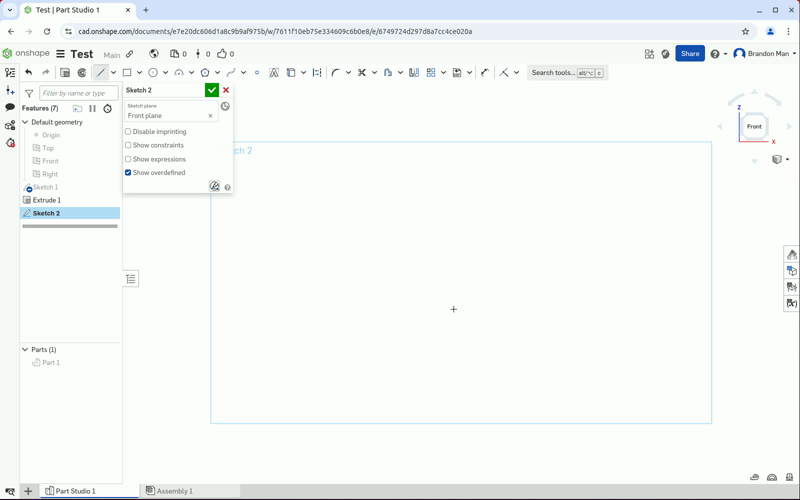
key_up(shift)
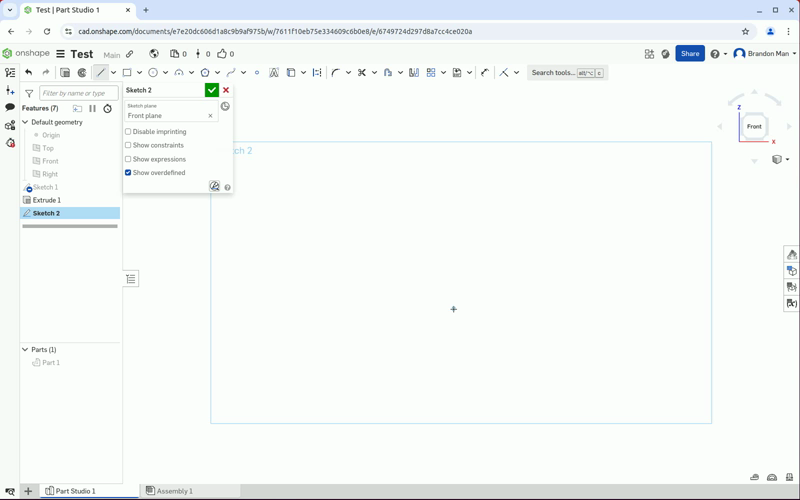
key_down(shift)
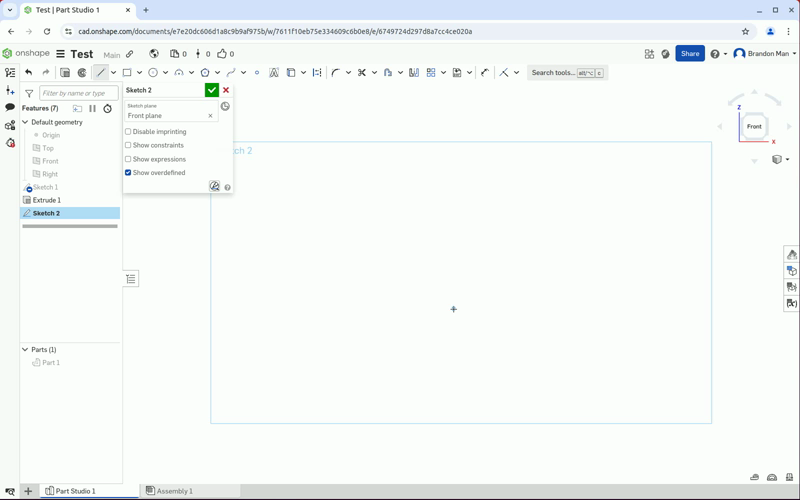
mouse_move(483, 308)
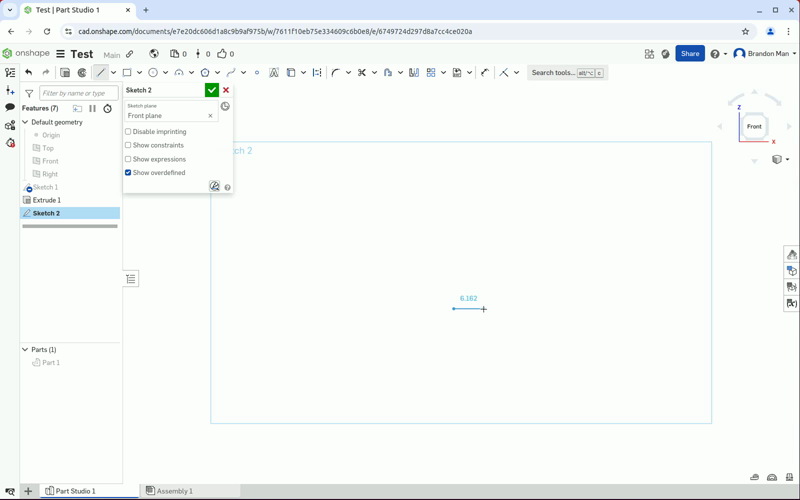
mouse_move(455, 307)
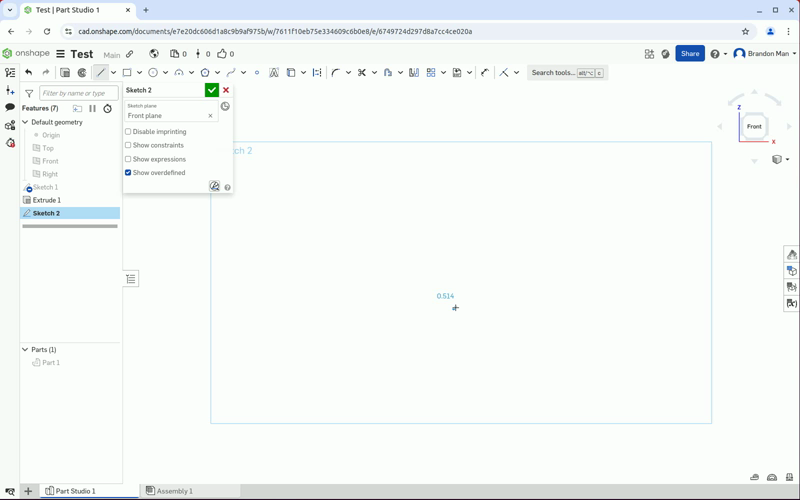
scroll(6)
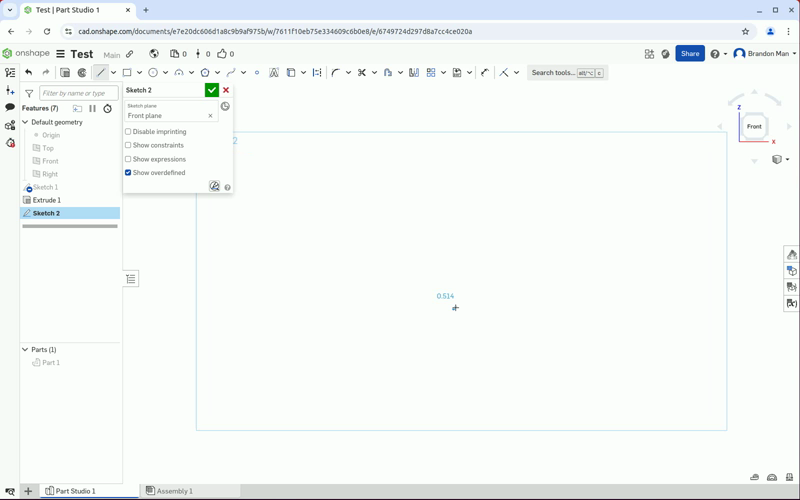
scroll(6)
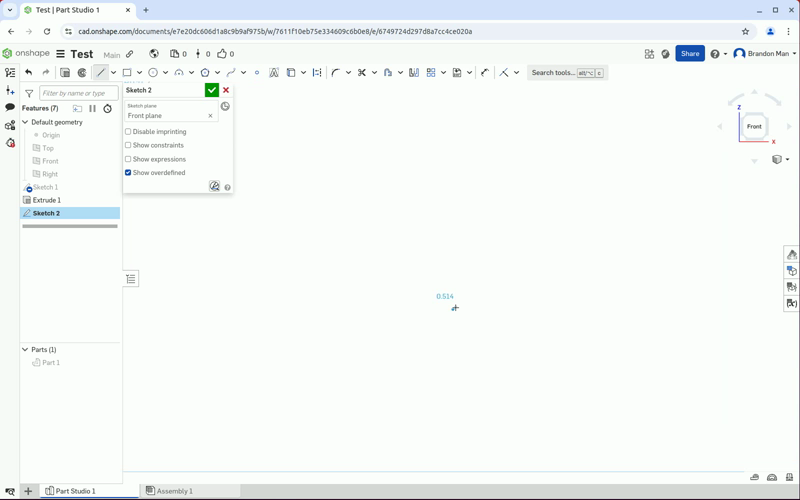
scroll(6)
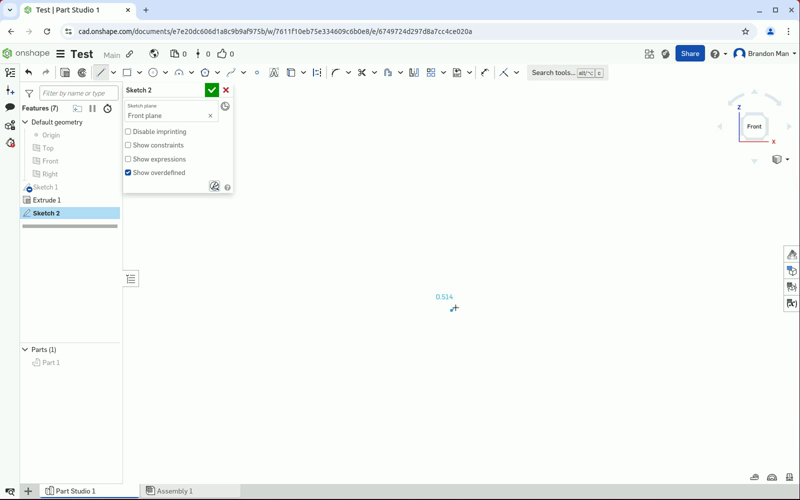
scroll(6)
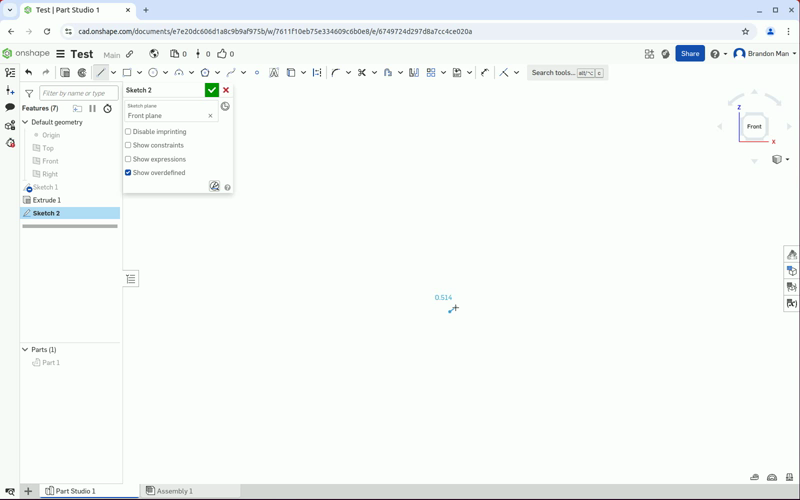
scroll(6)
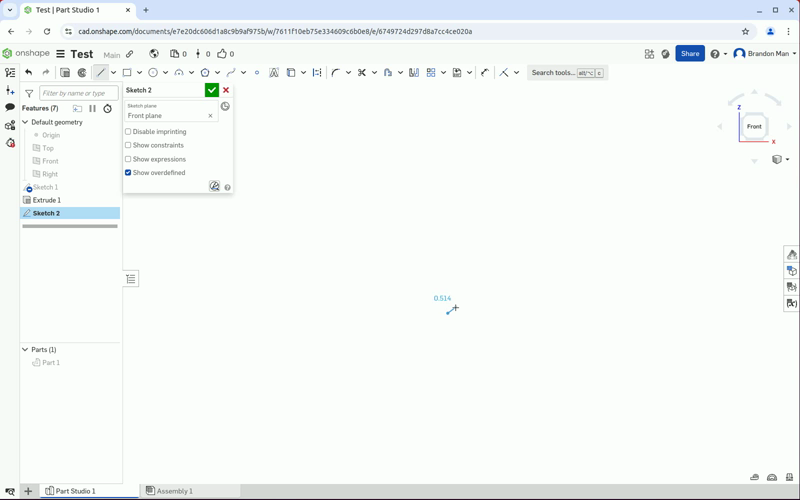
scroll(6)
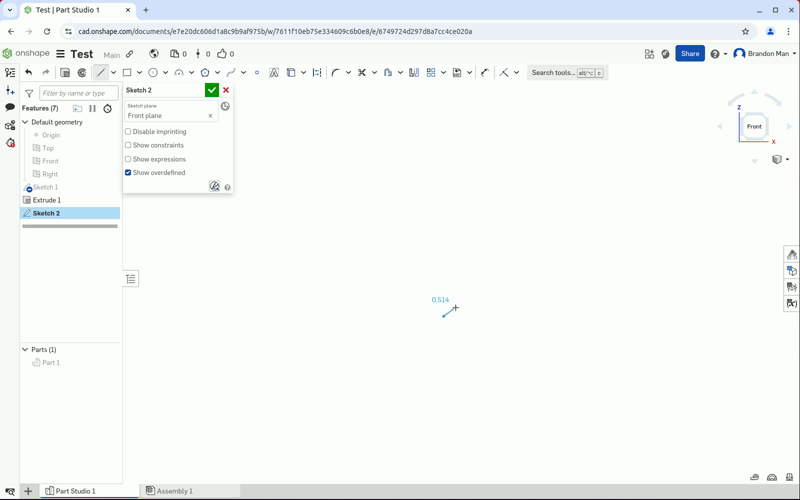
scroll(6)
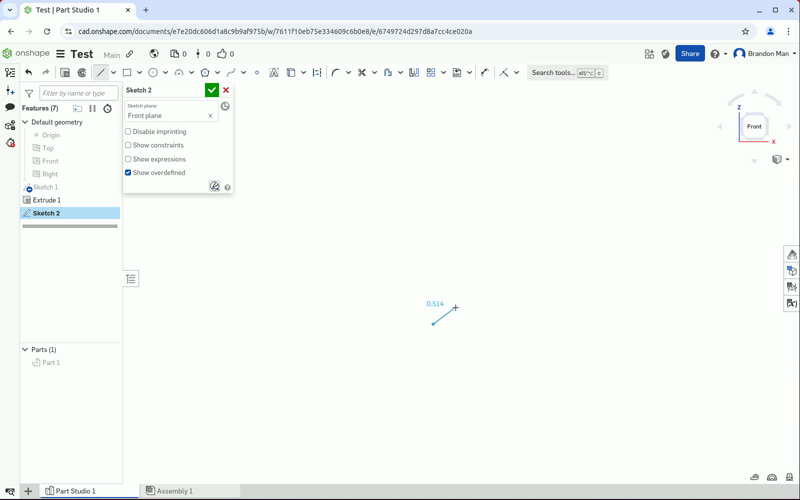
click(455, 307)
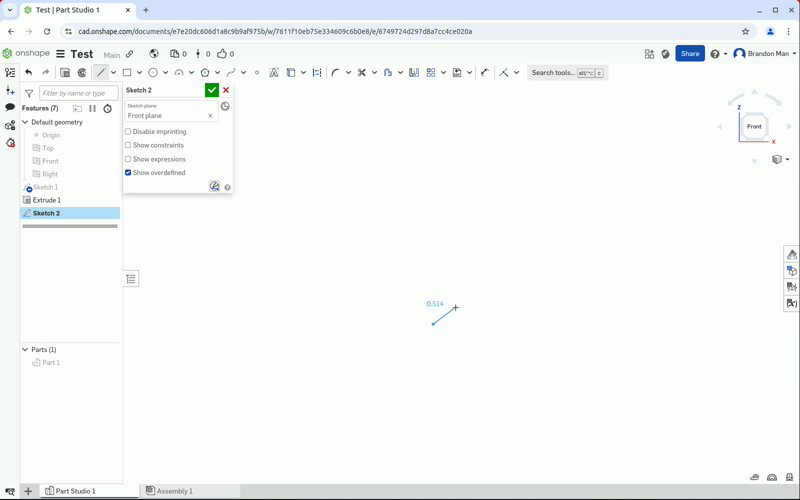
scroll(-6)
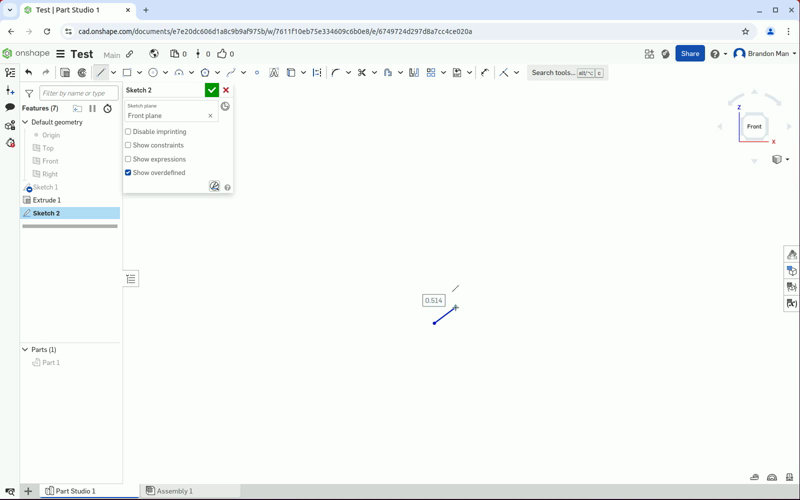
scroll(-6)
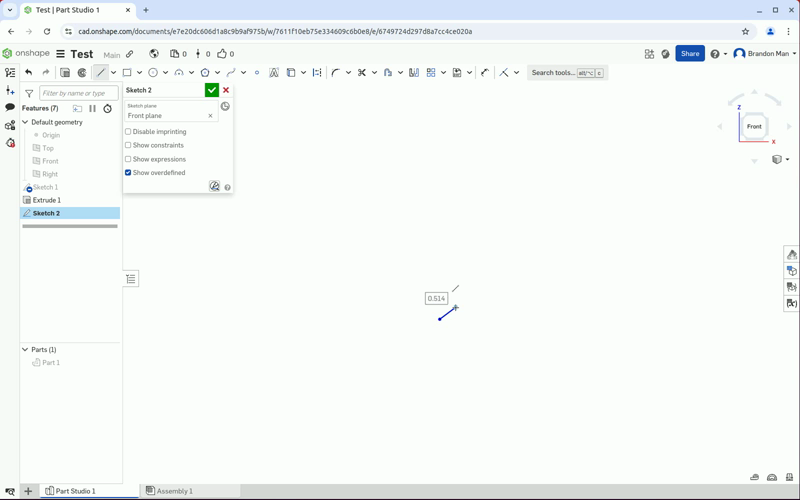
scroll(-6)
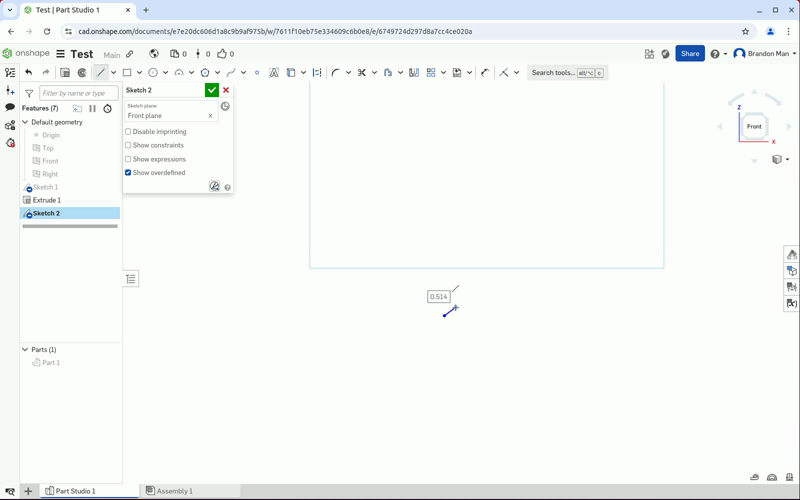
scroll(-6)
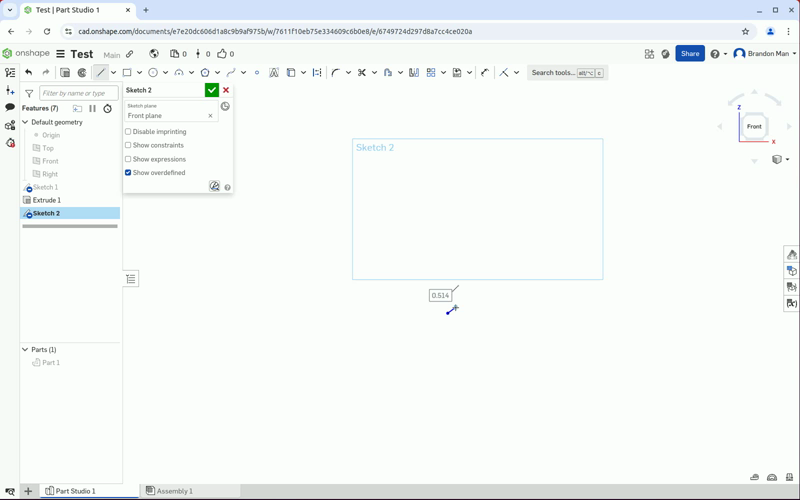
scroll(-6)
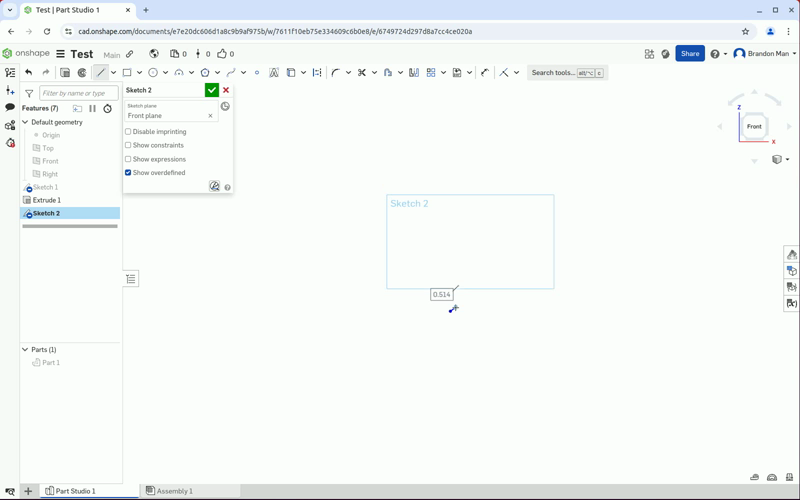
scroll(-6)
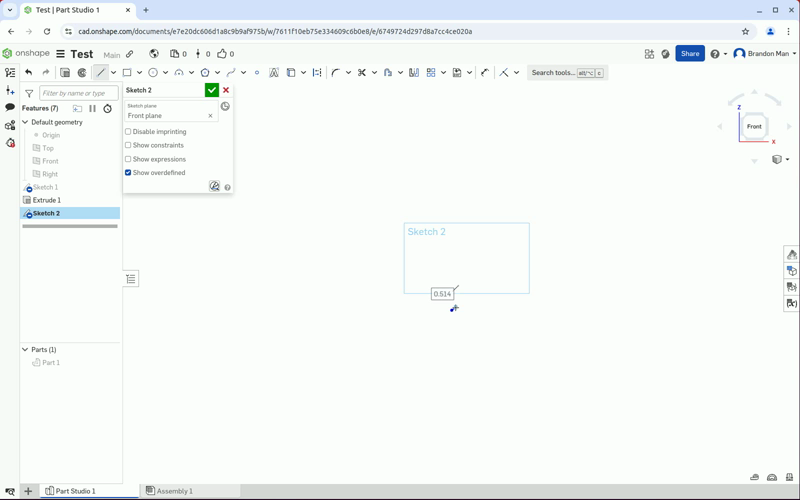
scroll(-6)
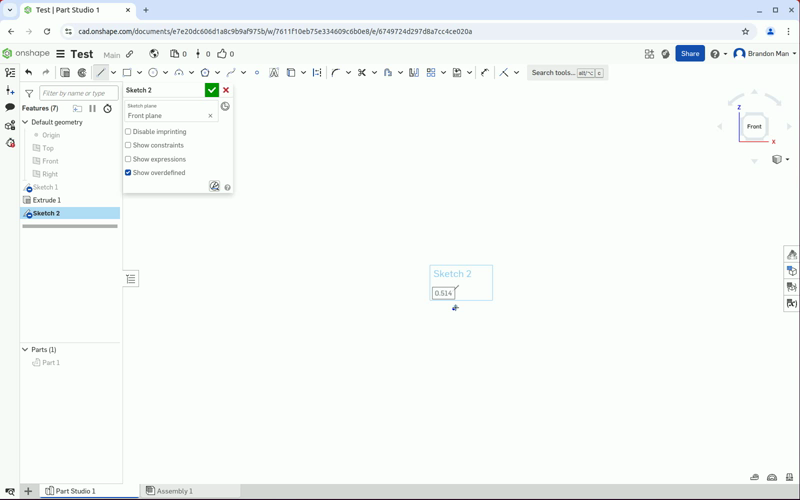
key_up(shift)
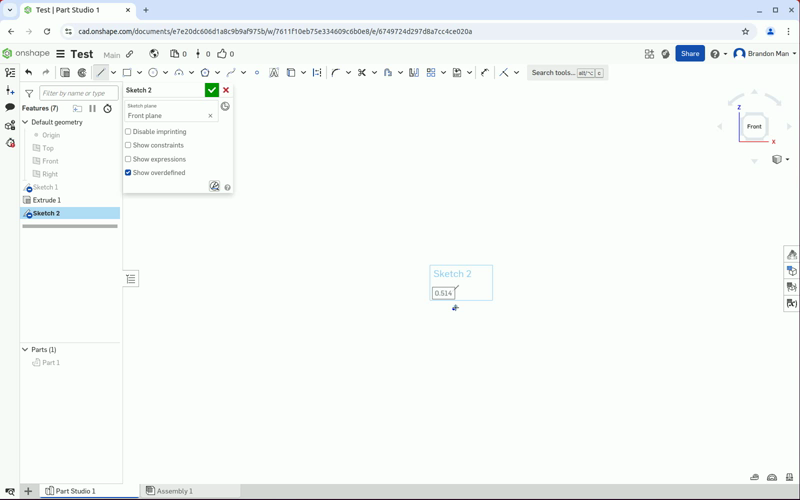
key_down(shift)
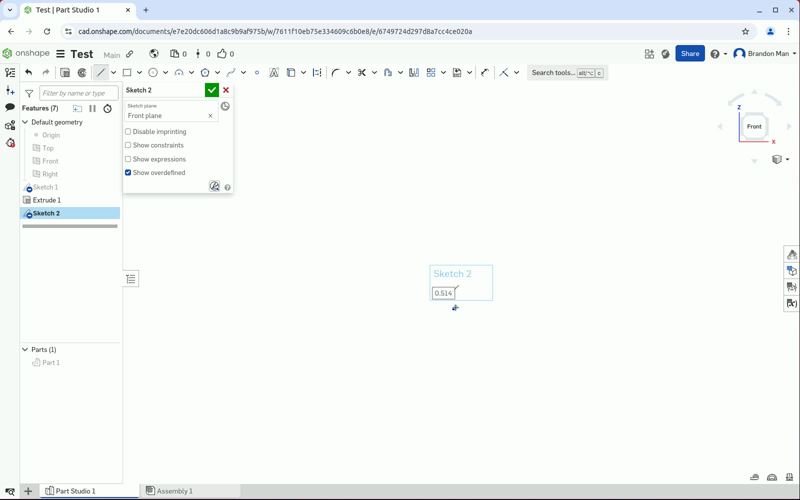
mouse_move(485, 307)
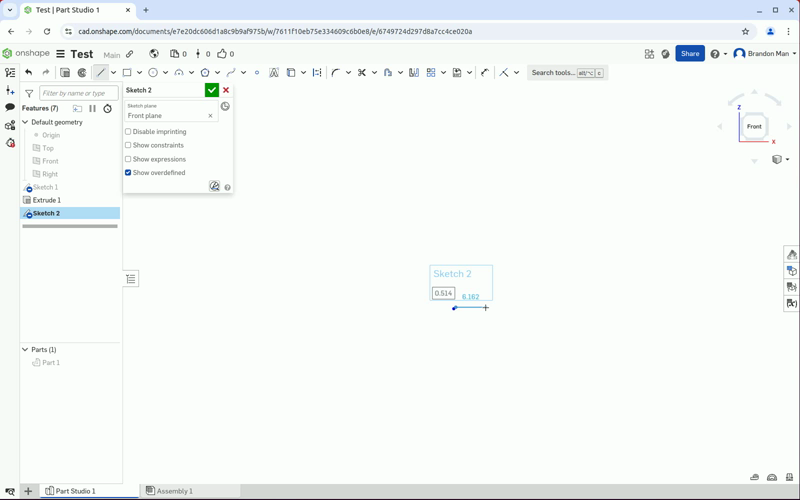
mouse_move(455, 263)
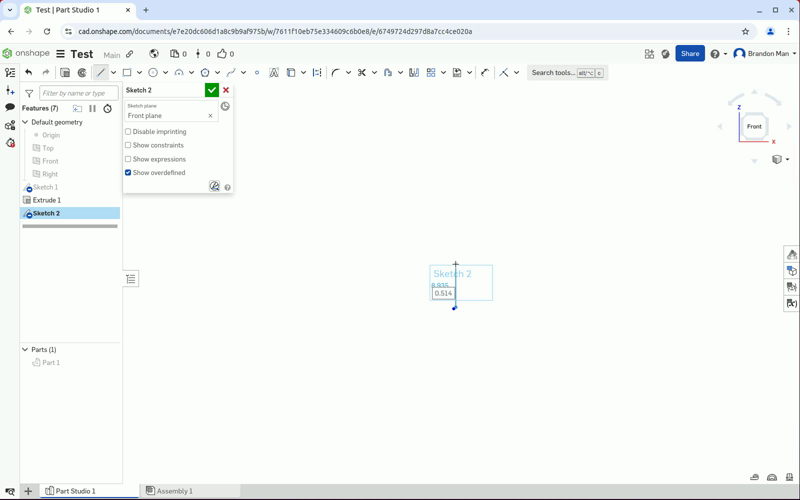
click(455, 263)
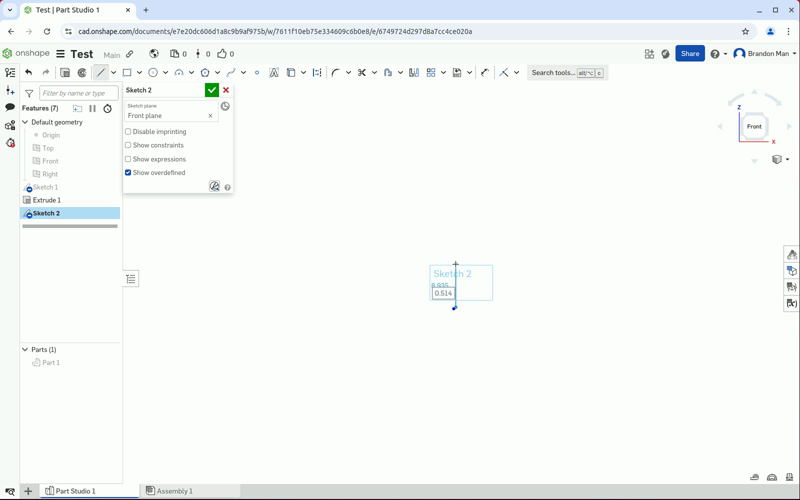
key_up(shift)
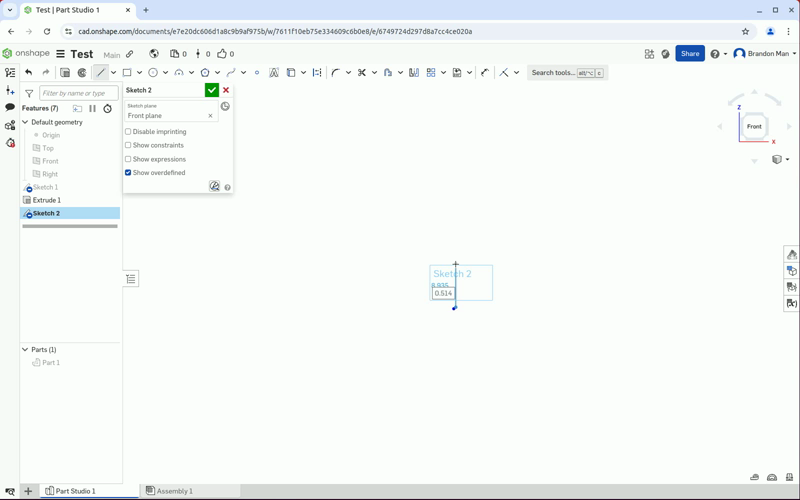
key_down(shift)
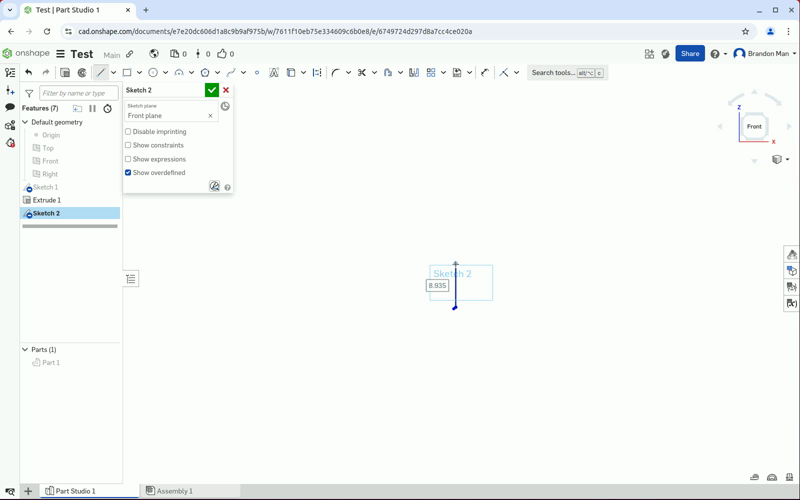
mouse_move(485, 263)
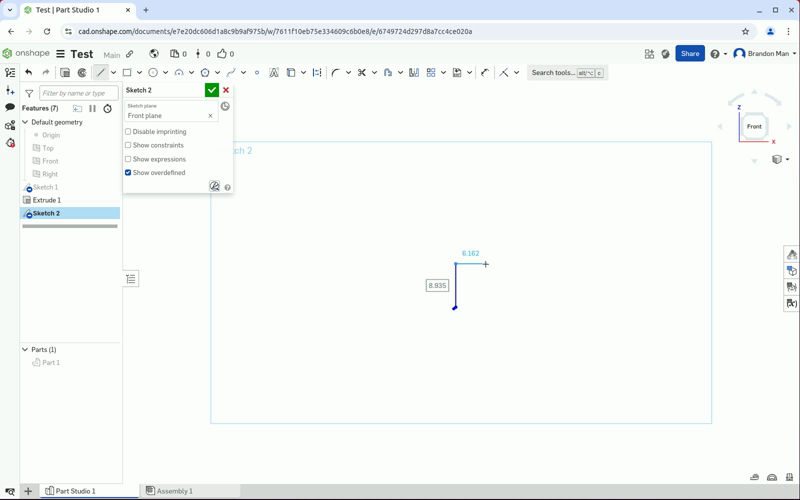
mouse_move(453, 262)
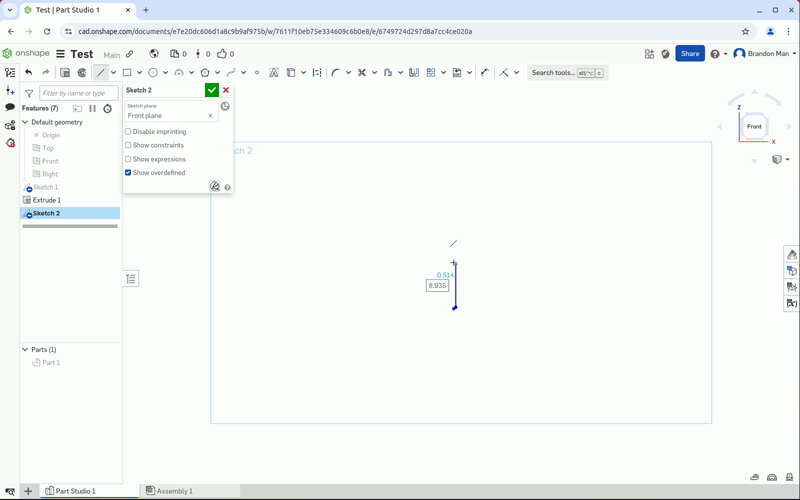
scroll(6)
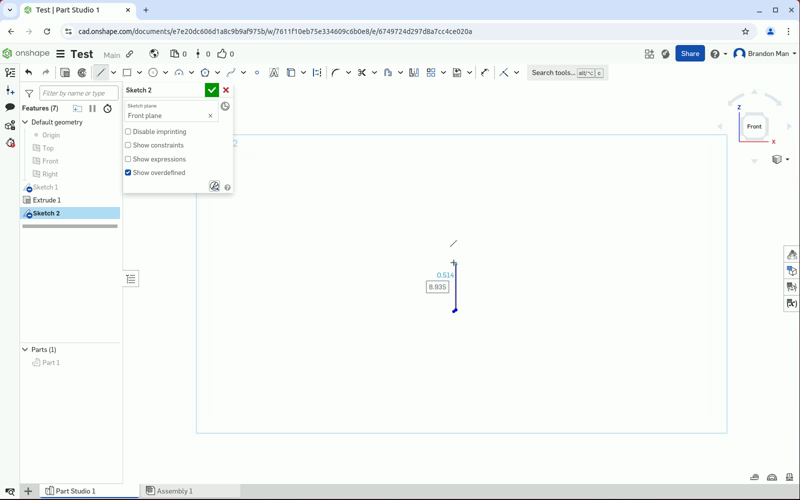
scroll(6)
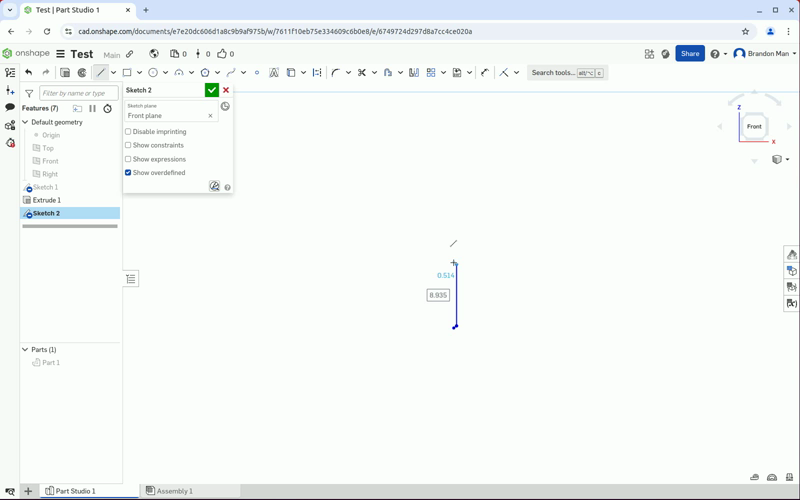
scroll(6)
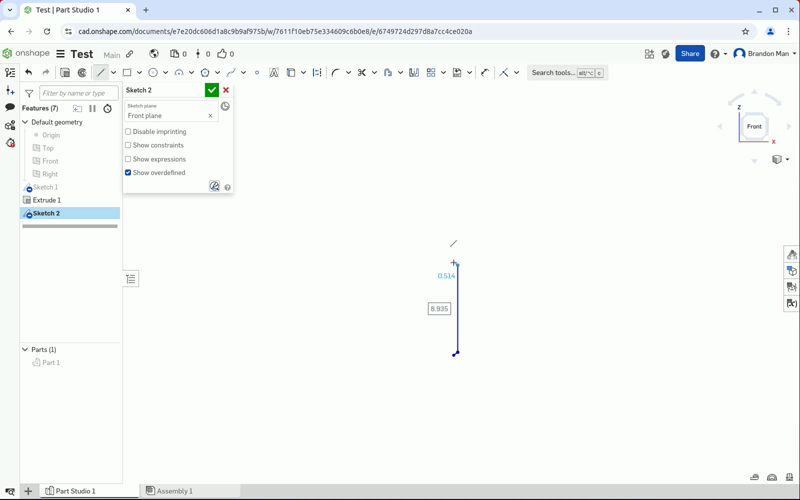
scroll(6)
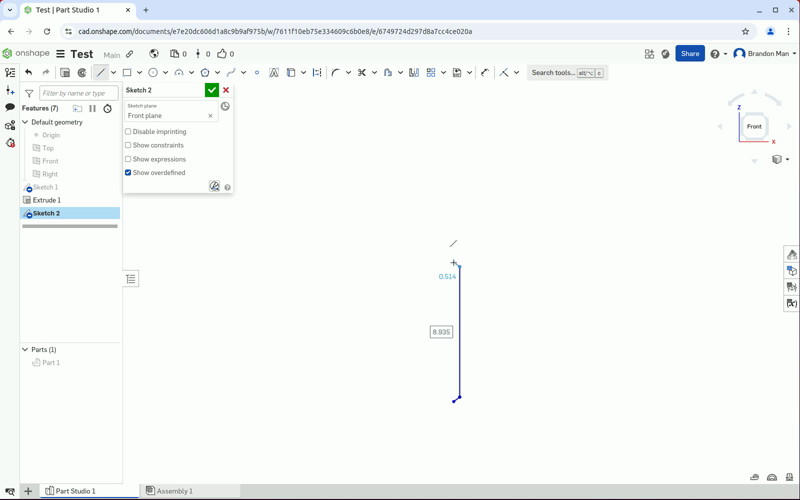
scroll(6)
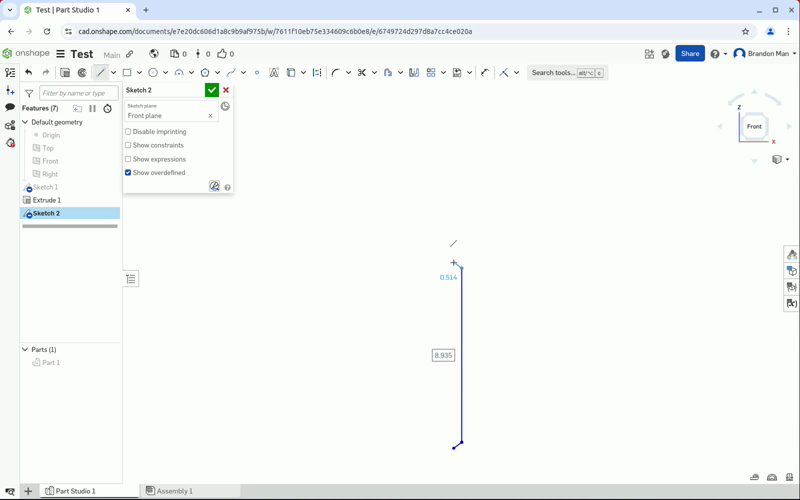
scroll(6)
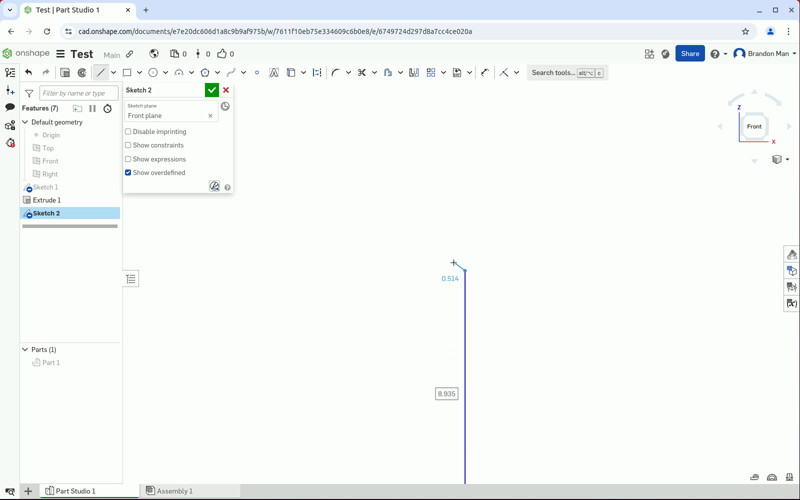
scroll(6)
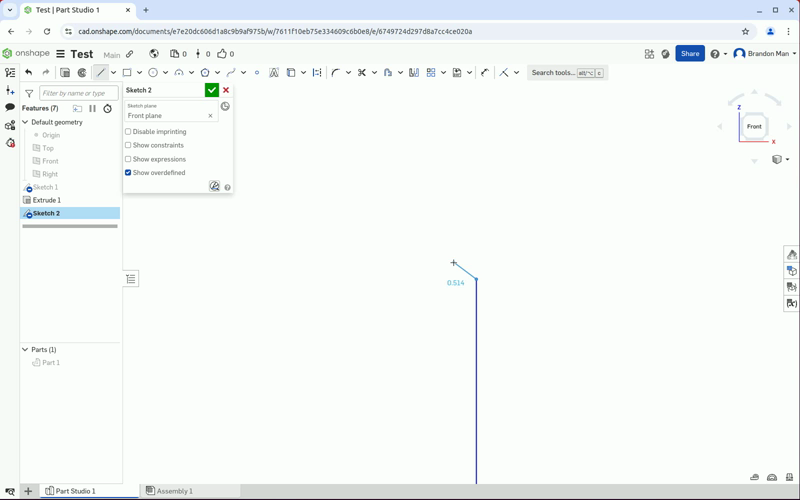
click(453, 262)
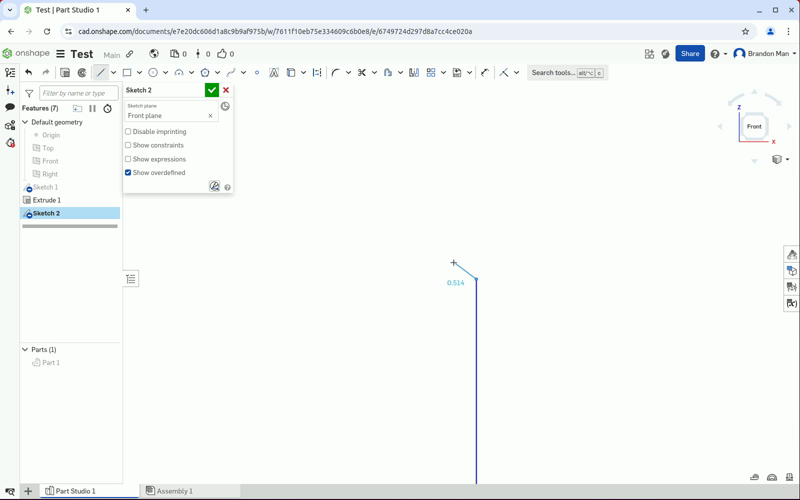
scroll(-6)
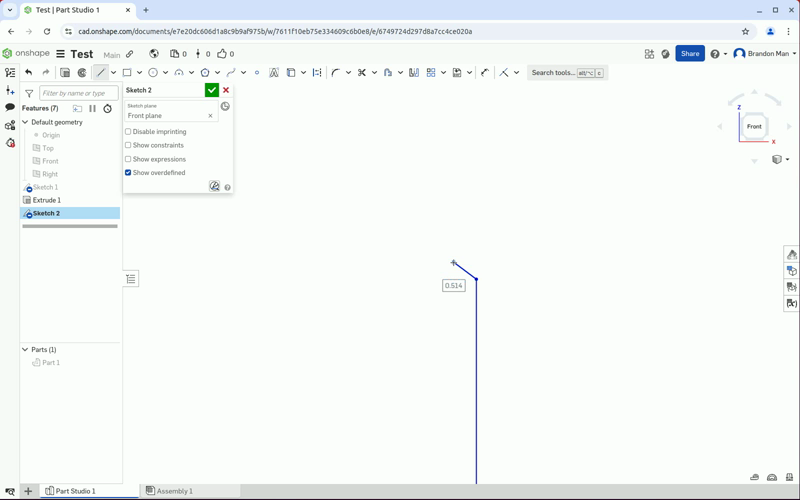
scroll(-6)
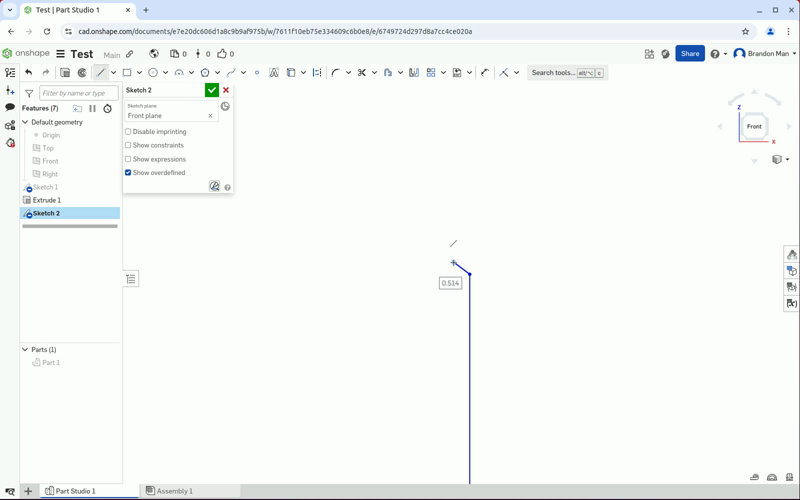
scroll(-6)
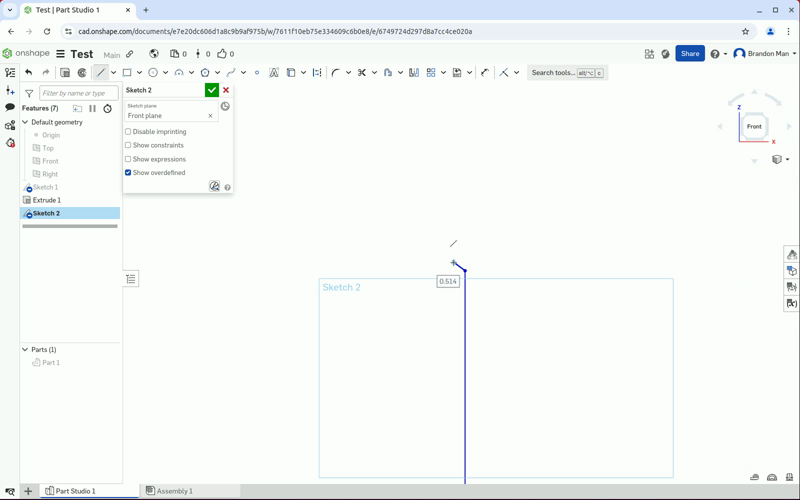
scroll(-6)
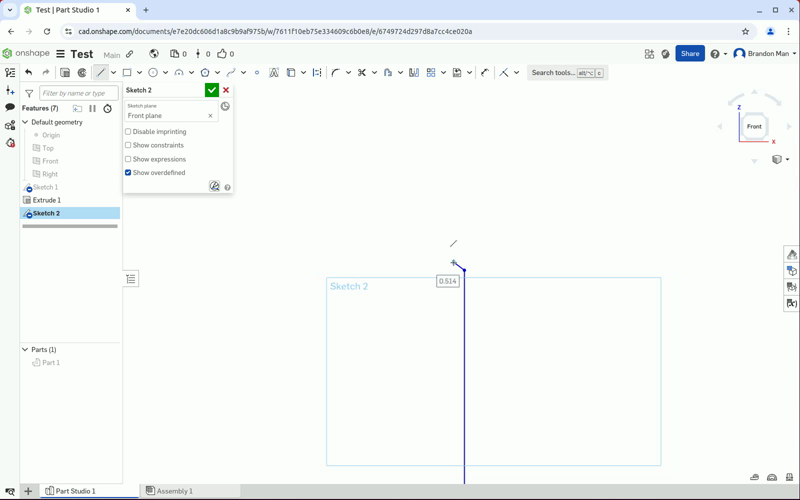
scroll(-6)
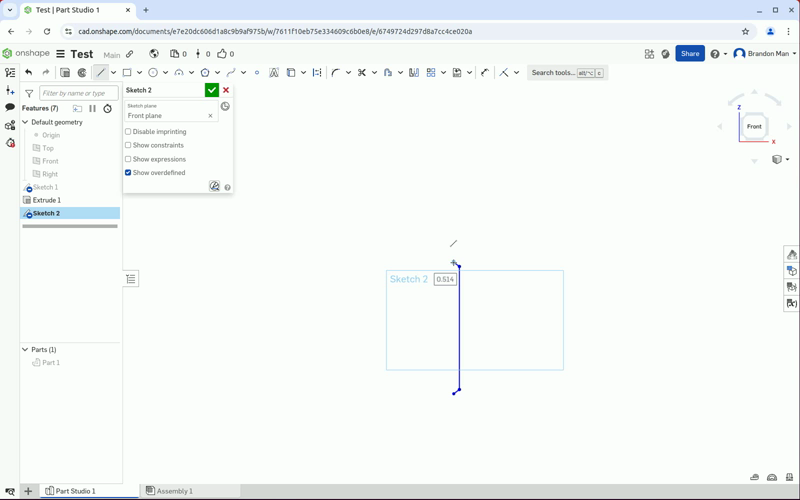
scroll(-6)
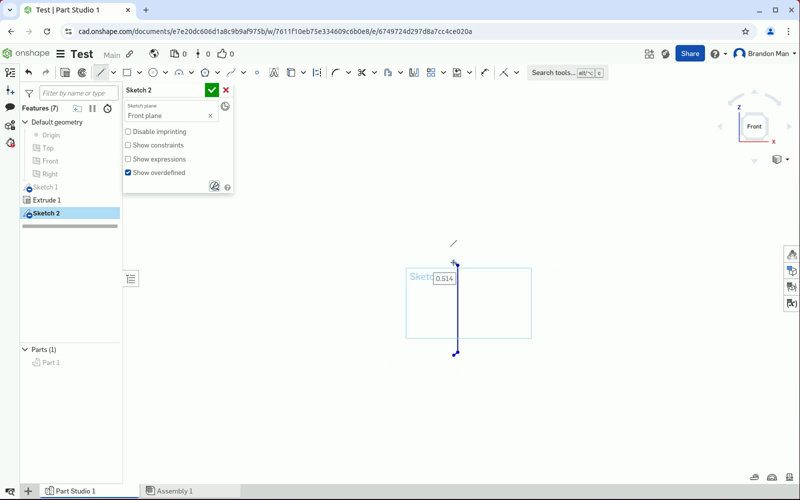
scroll(-6)
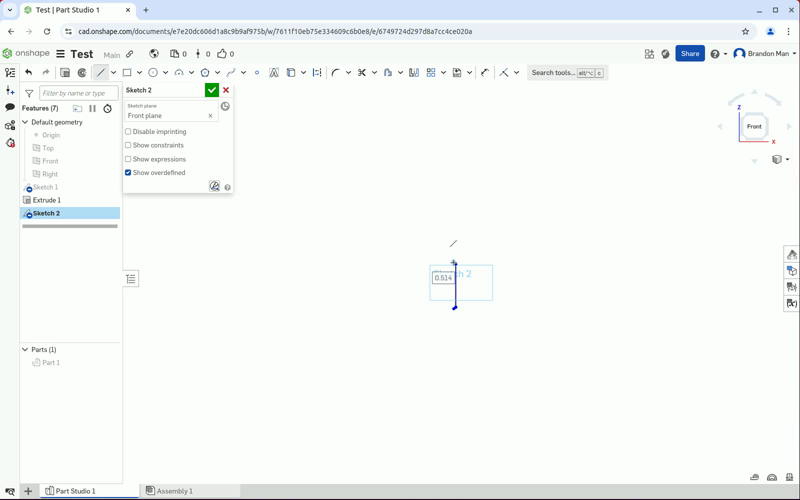
key_up(shift)
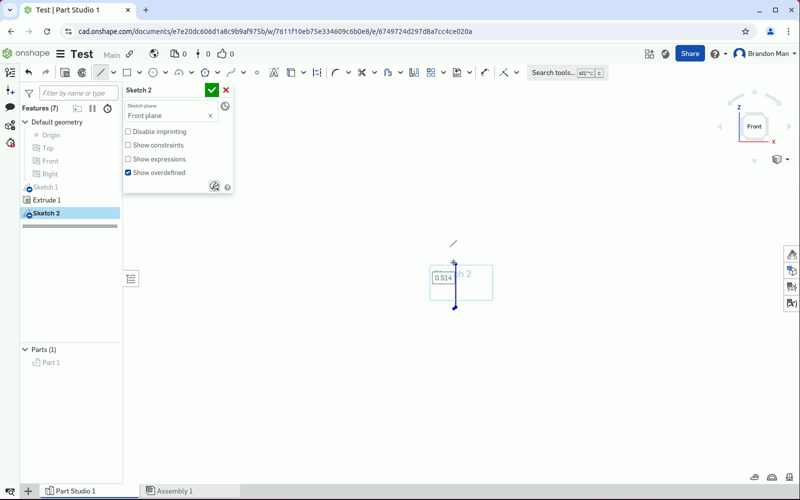
mouse_move(483, 262)
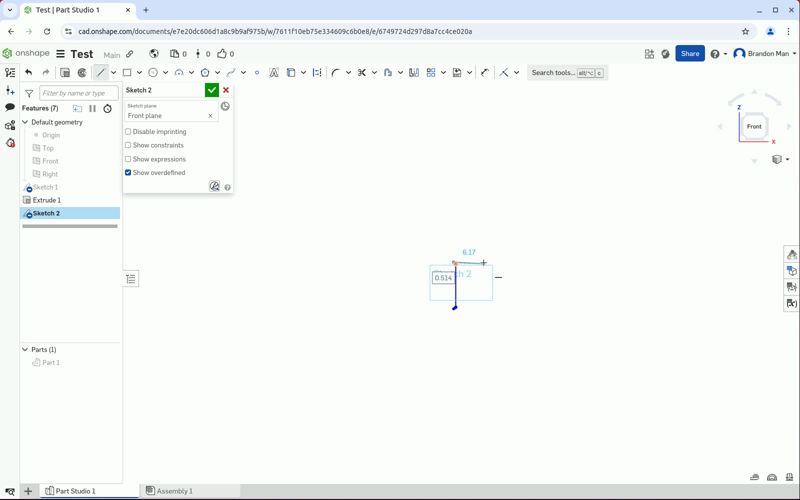
key_down(shift)
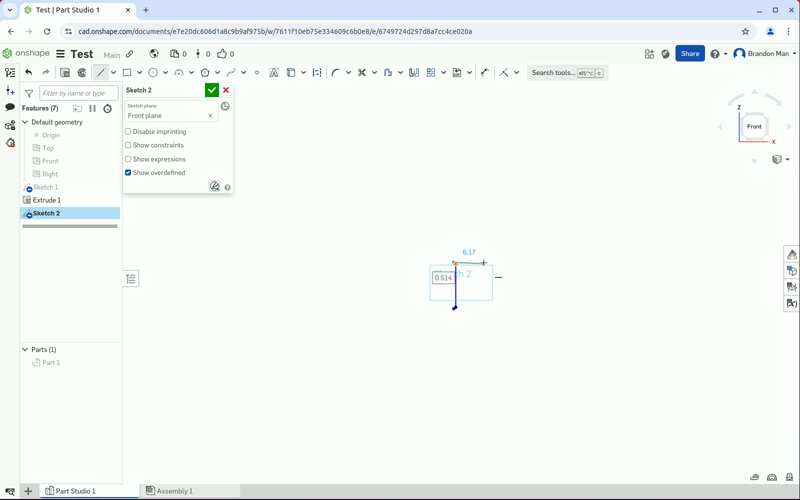
mouse_move(453, 308)
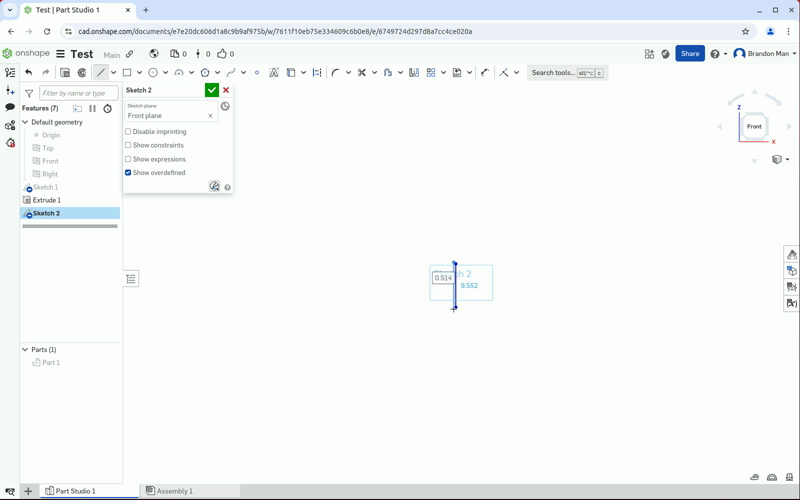
scroll(6)
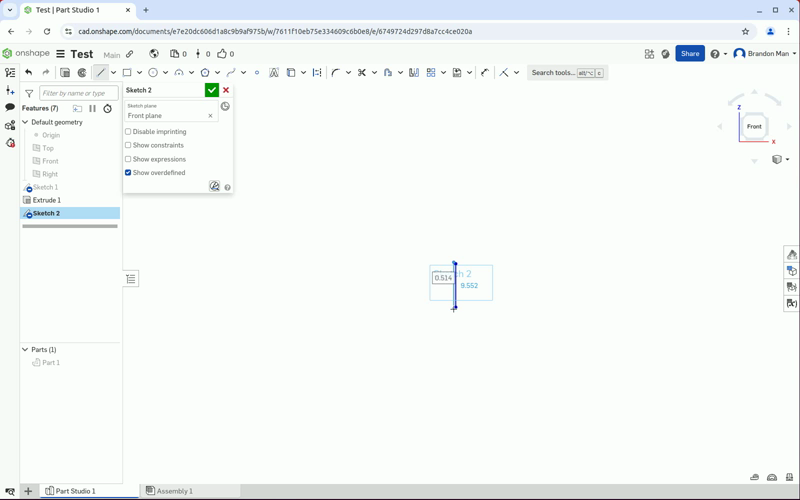
scroll(6)
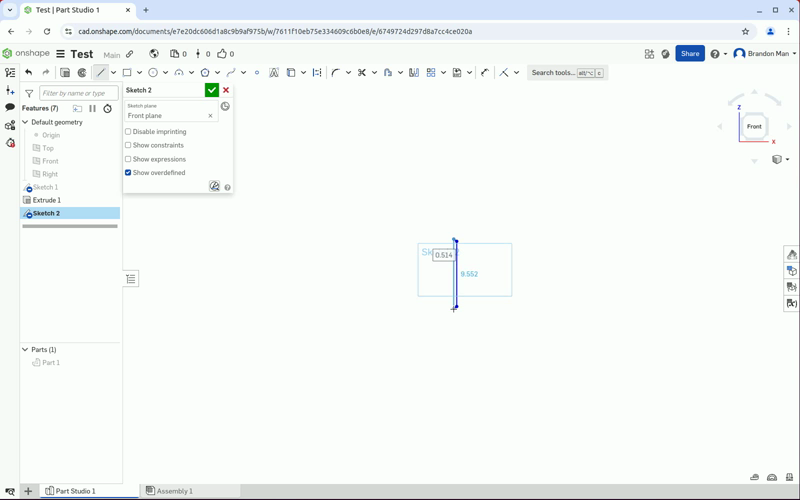
scroll(6)
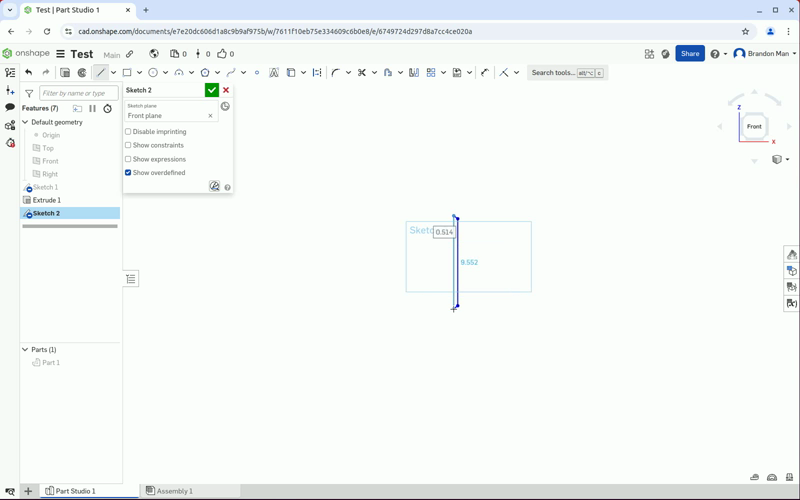
scroll(6)
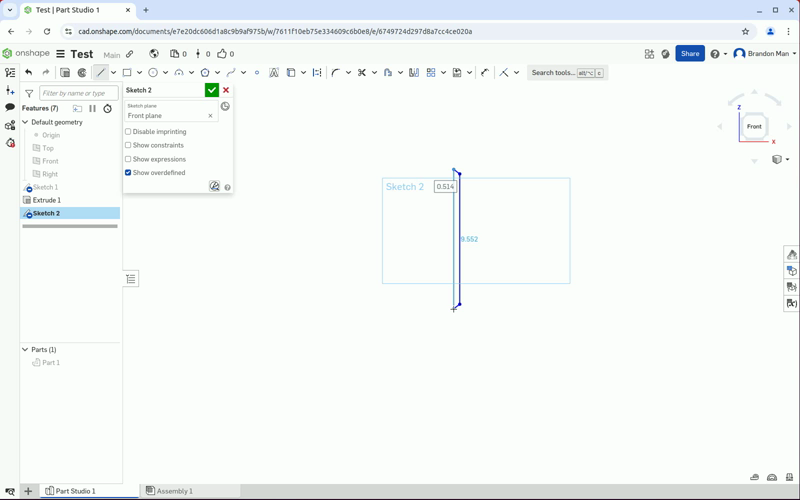
scroll(6)
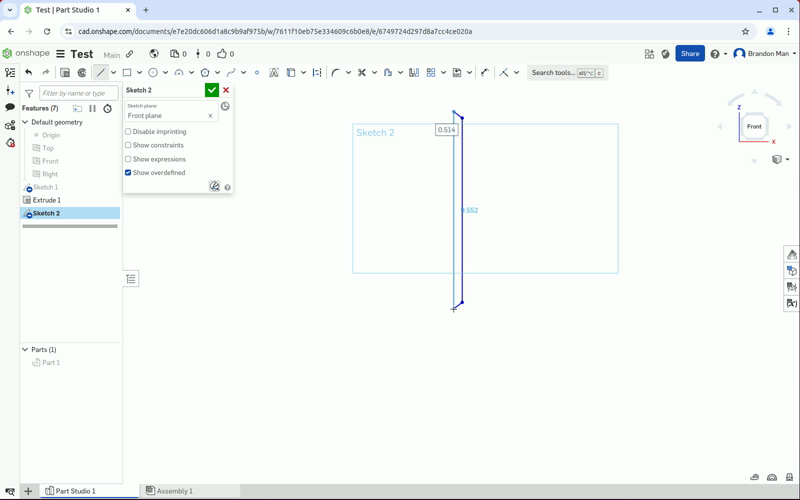
scroll(6)
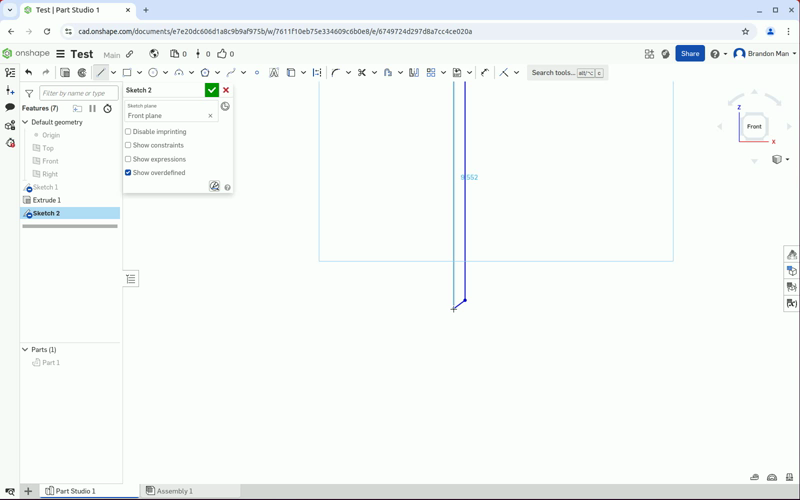
scroll(6)
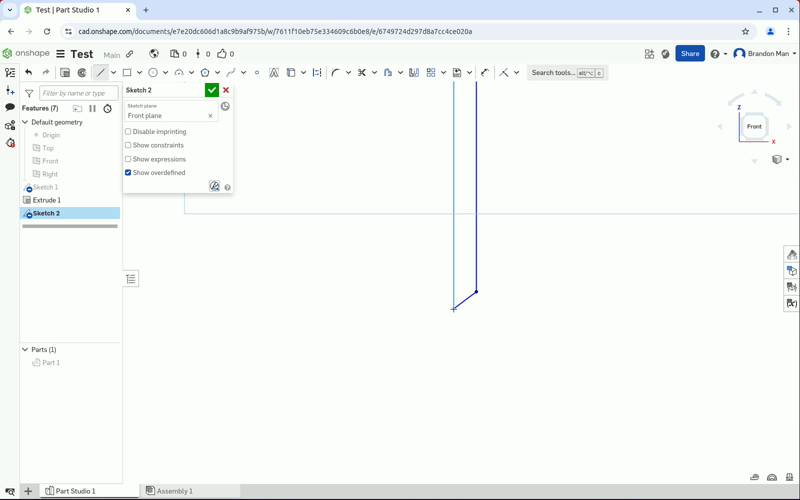
key_up(shift)
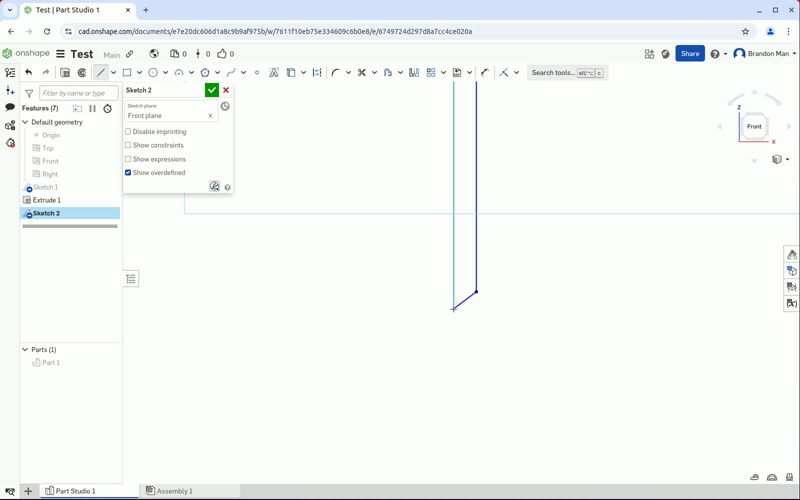
click(453, 308)
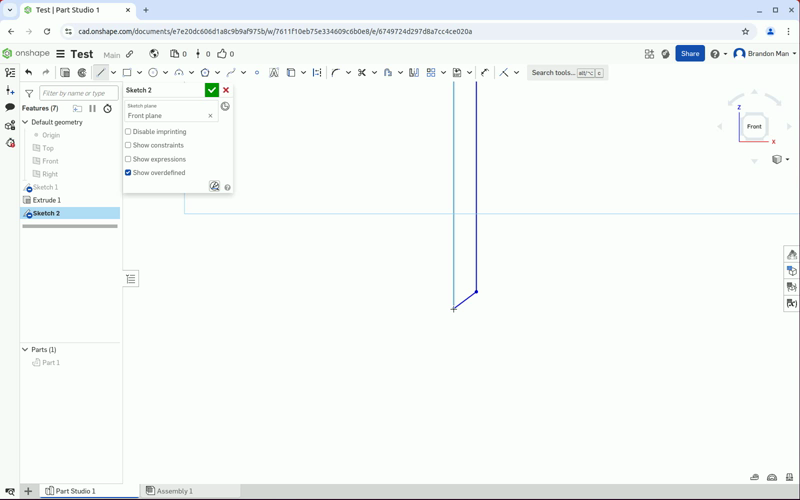
scroll(-6)
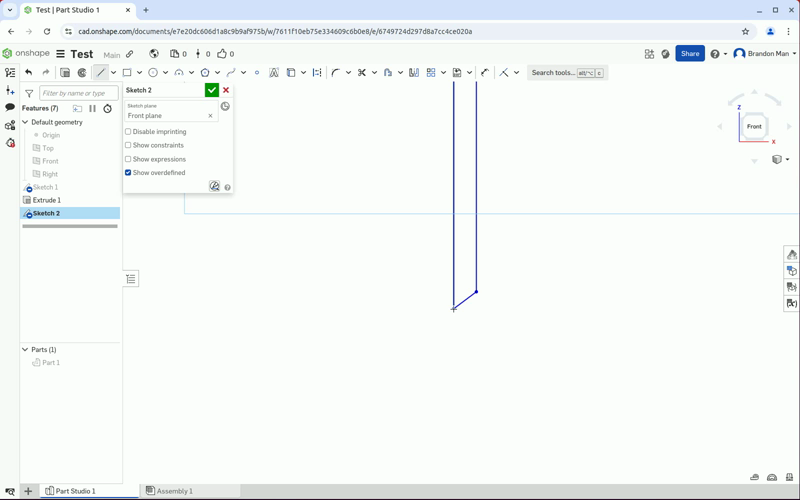
scroll(-6)
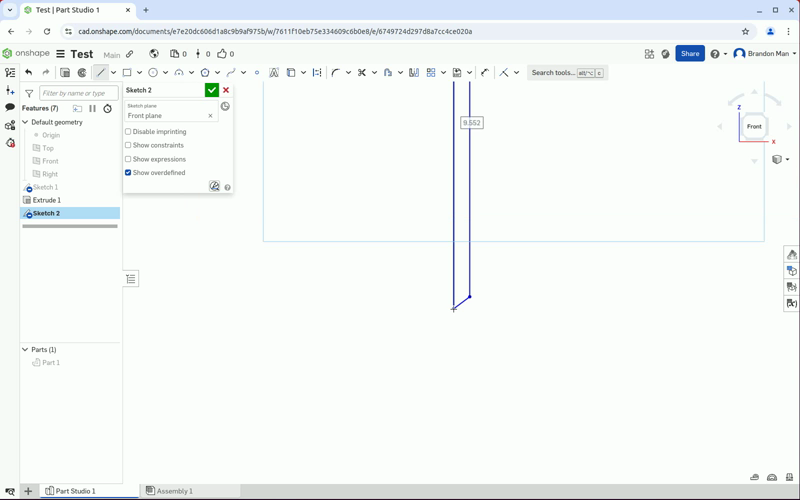
scroll(-6)
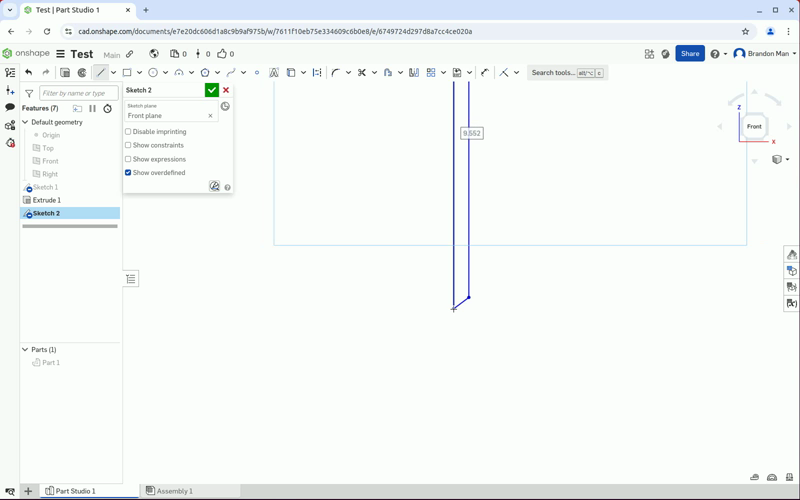
scroll(-6)
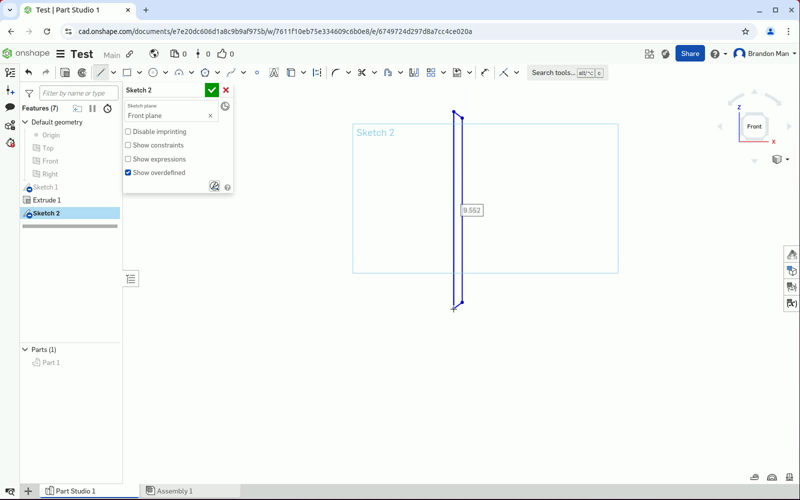
scroll(-6)
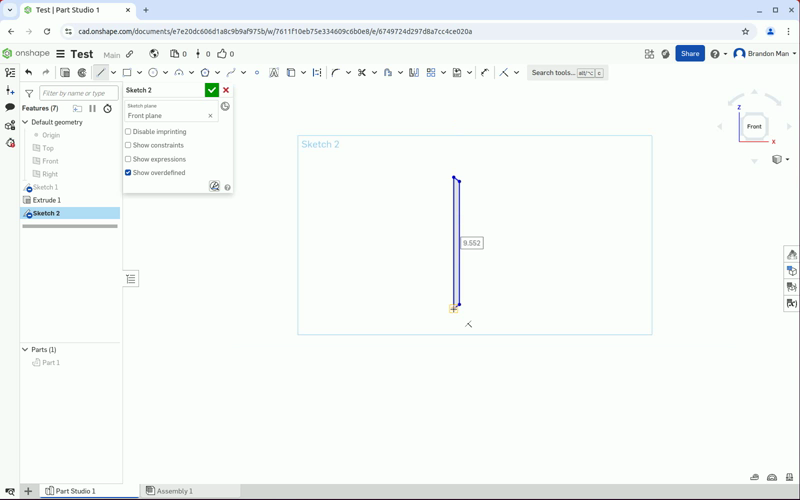
scroll(-6)
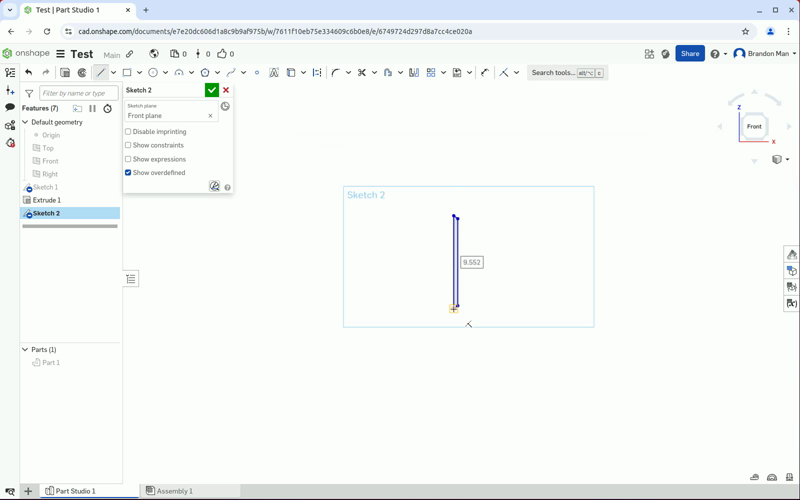
scroll(-6)
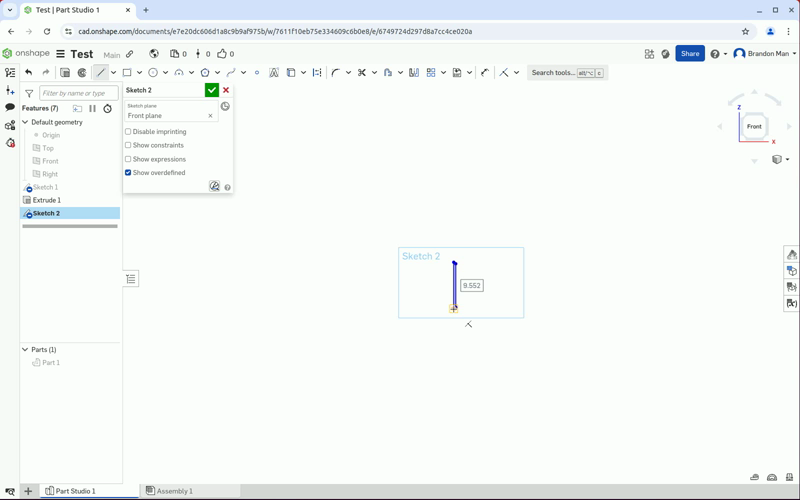
key(esc)
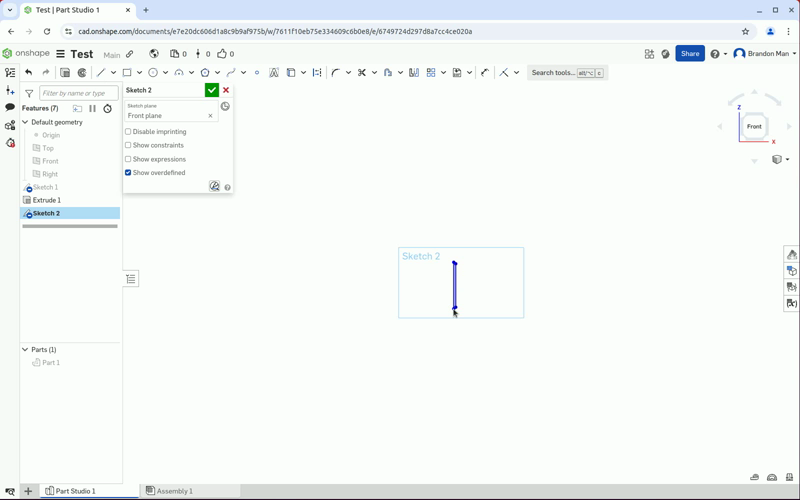
mouse_move(455, 266)
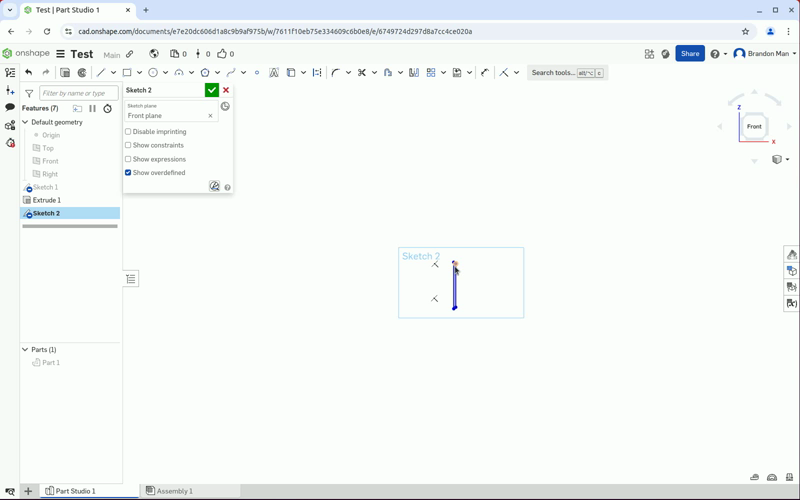
scroll(6)
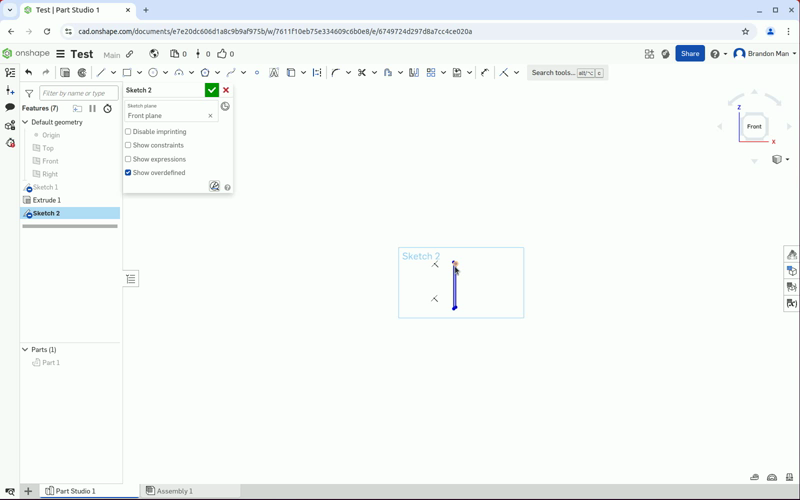
scroll(6)
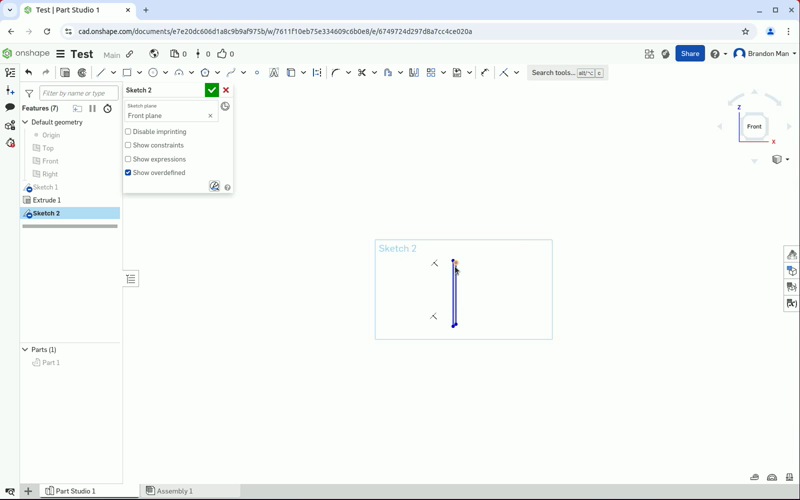
scroll(6)
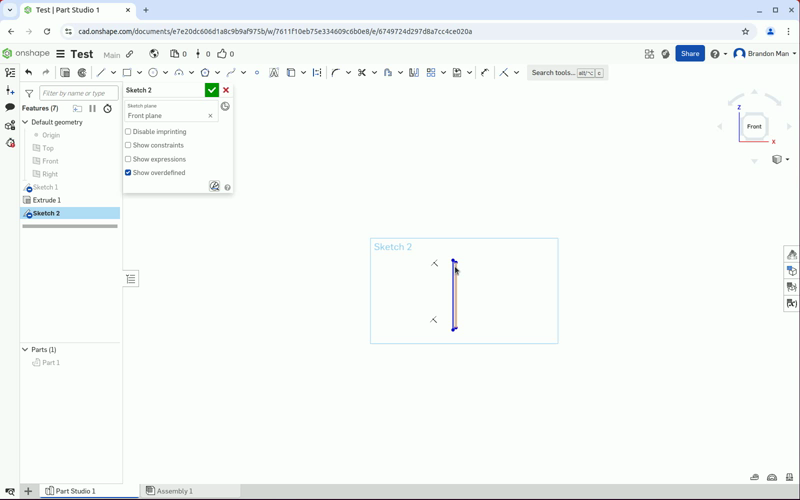
scroll(6)
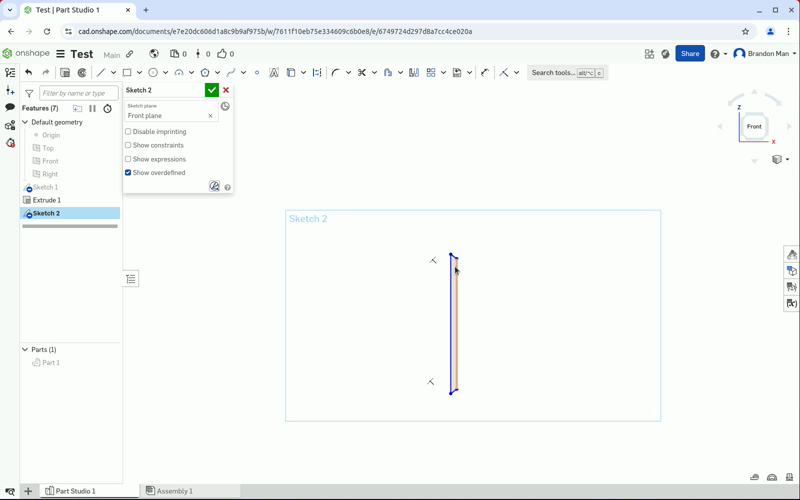
scroll(6)
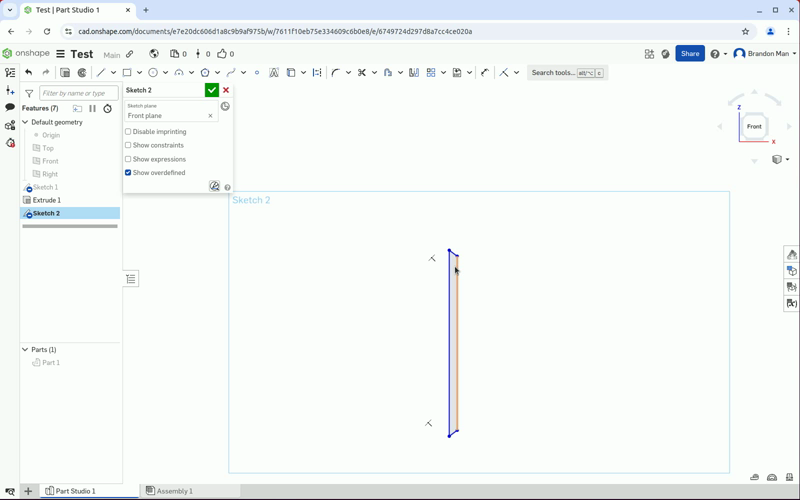
scroll(6)
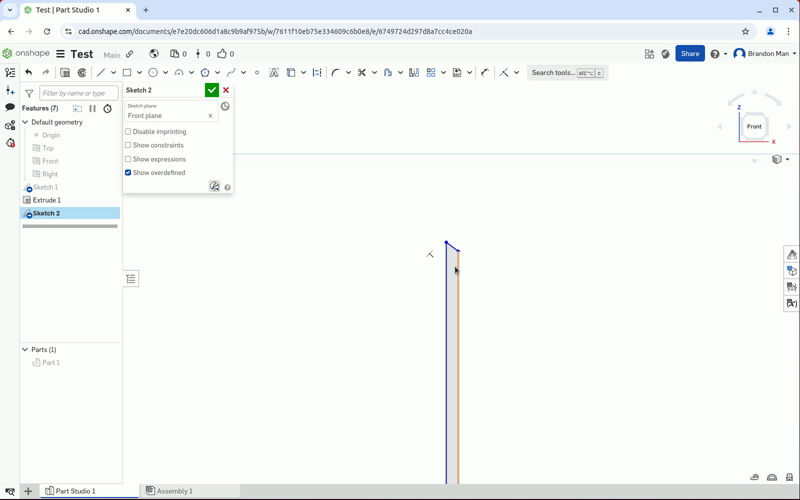
scroll(6)
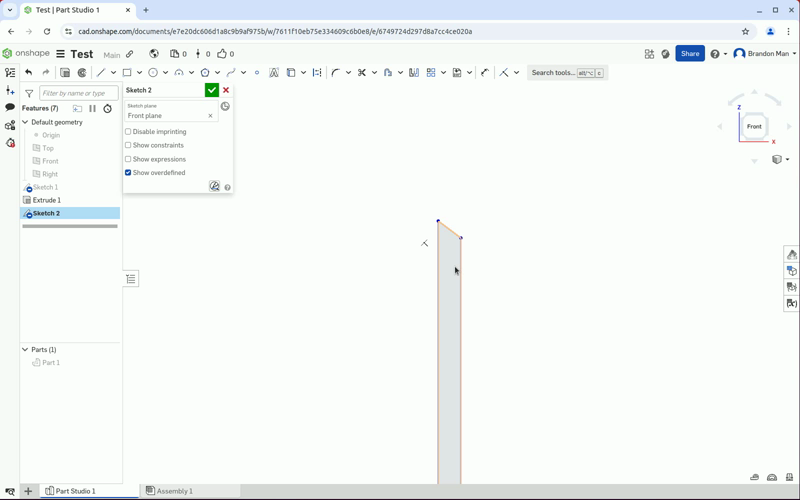
click(455, 266)
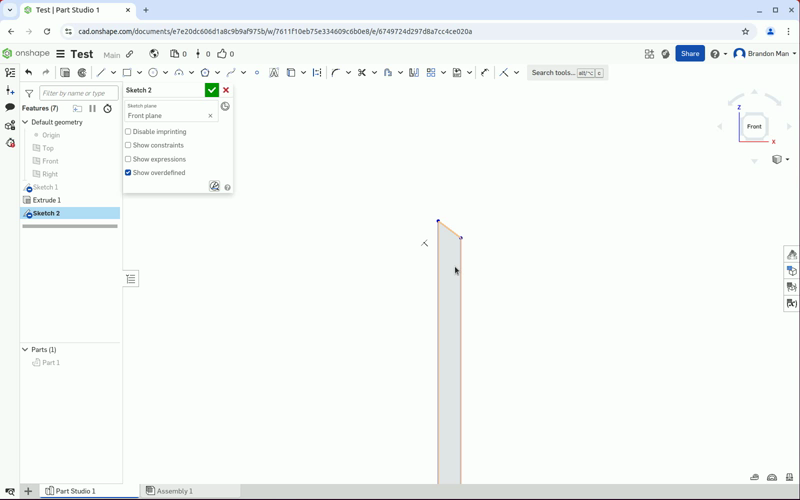
scroll(-6)
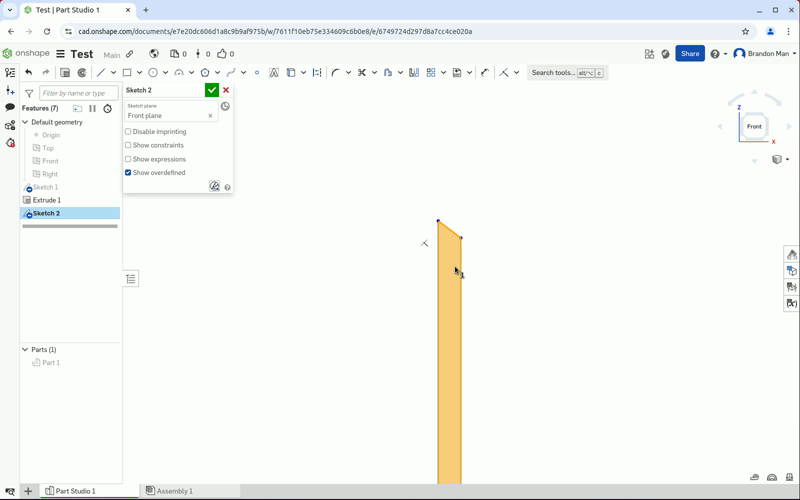
scroll(-6)
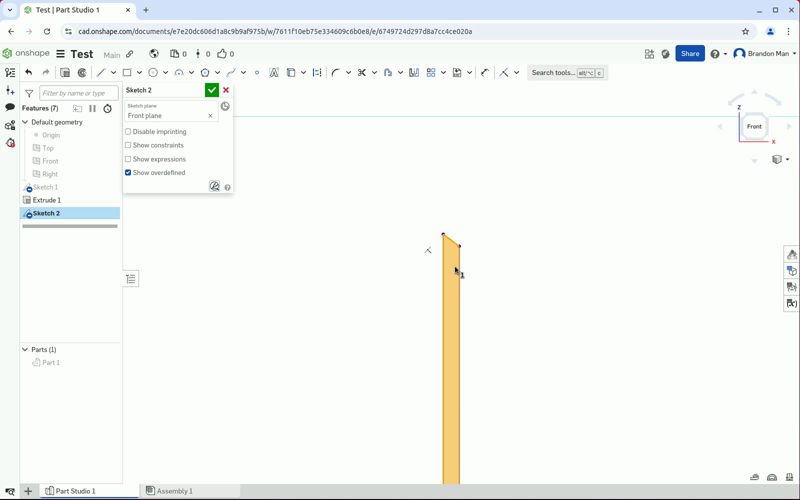
scroll(-6)
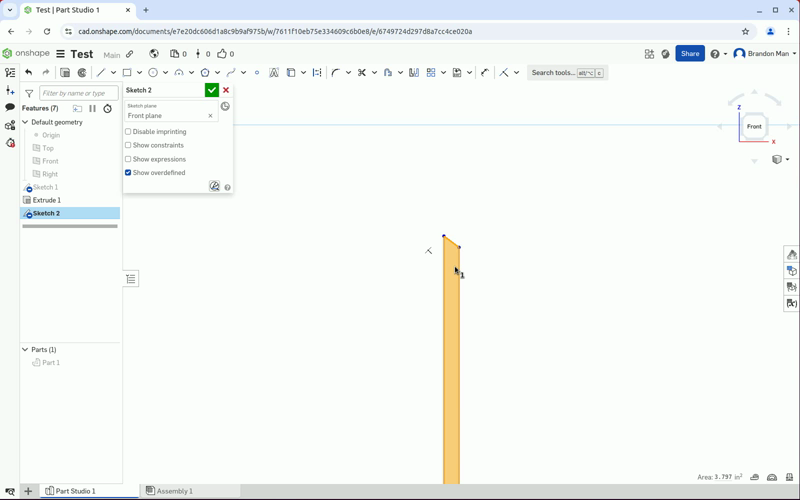
scroll(-6)
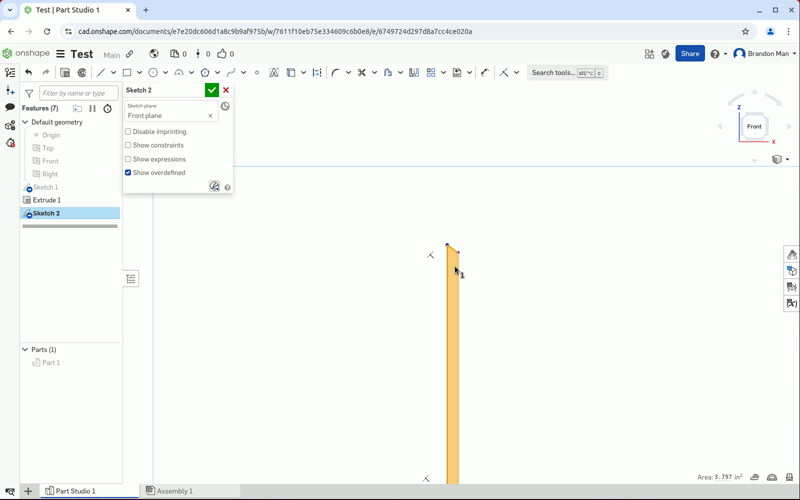
scroll(-6)
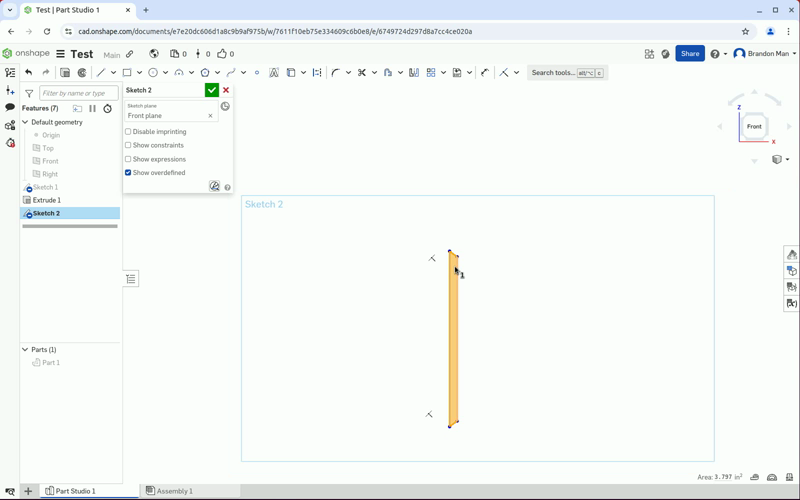
scroll(-6)
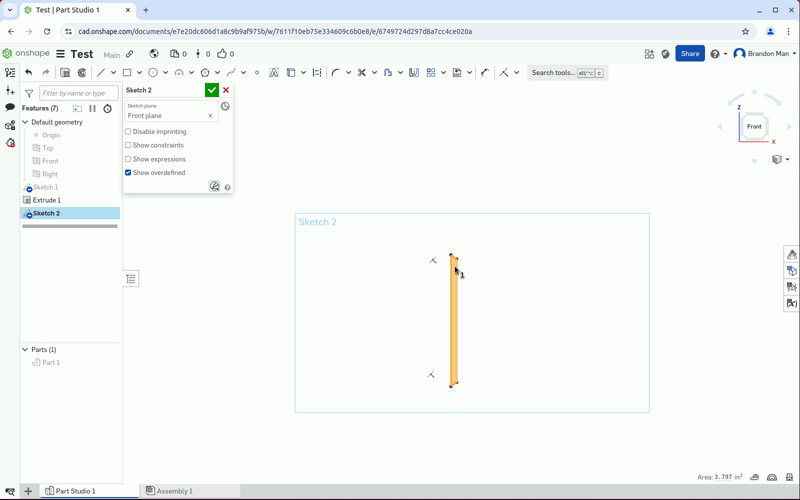
scroll(-6)
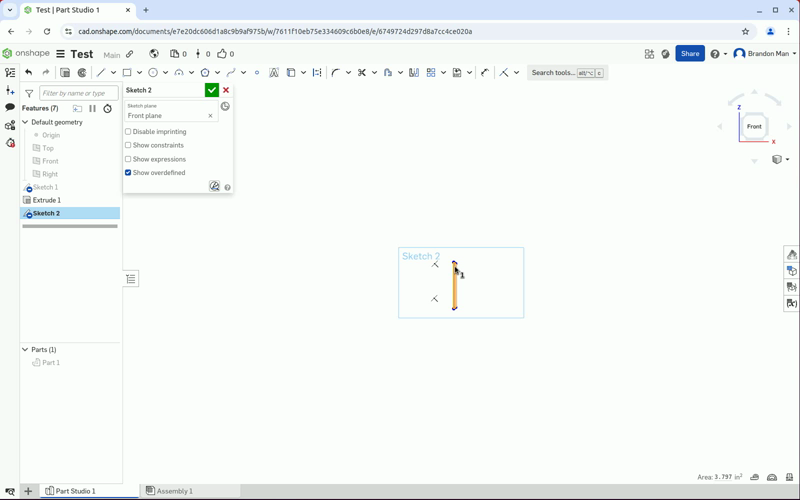
mouse_move(73, 352)
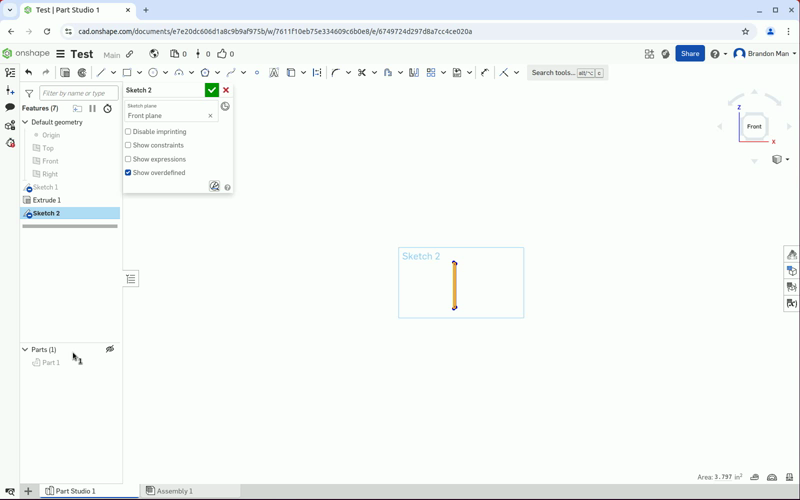
key(shift+y)
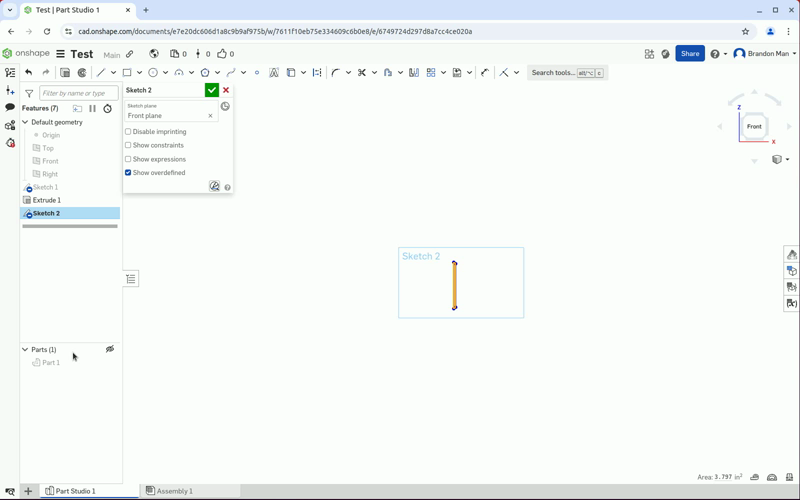
key(shift+e)
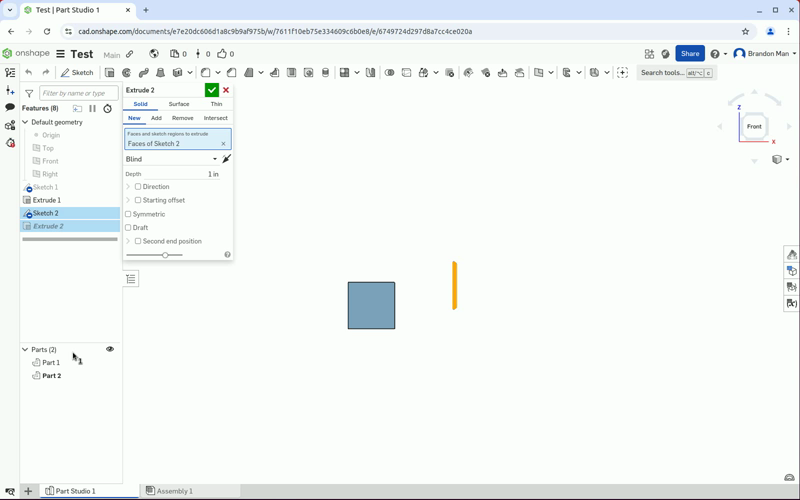
mouse_move(143, 106)
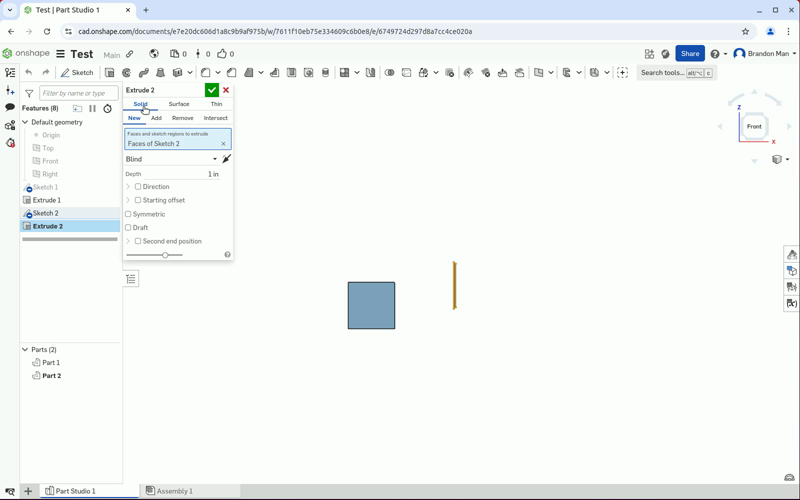
click(143, 106)
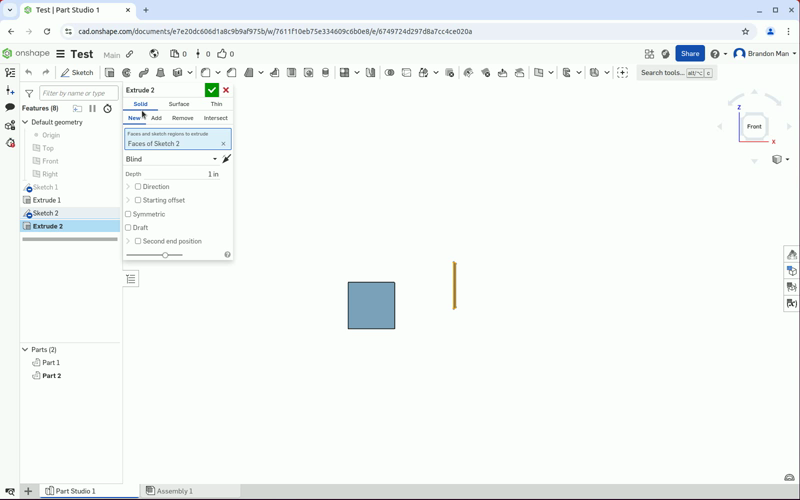
mouse_move(137, 120)
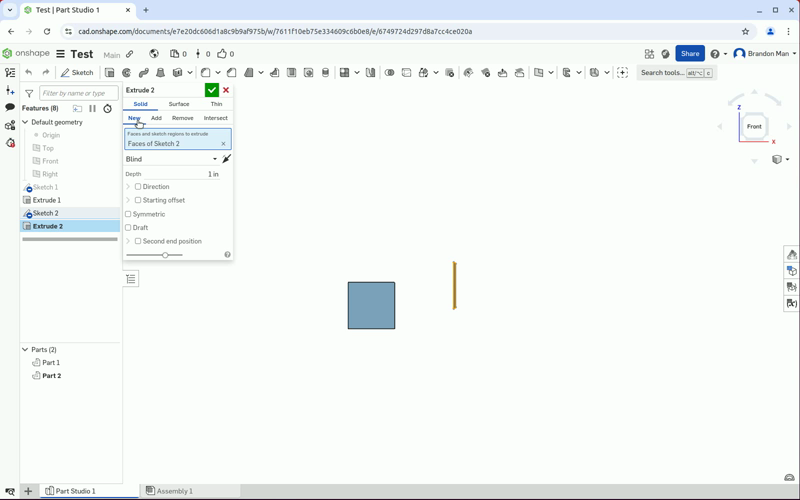
click(137, 120)
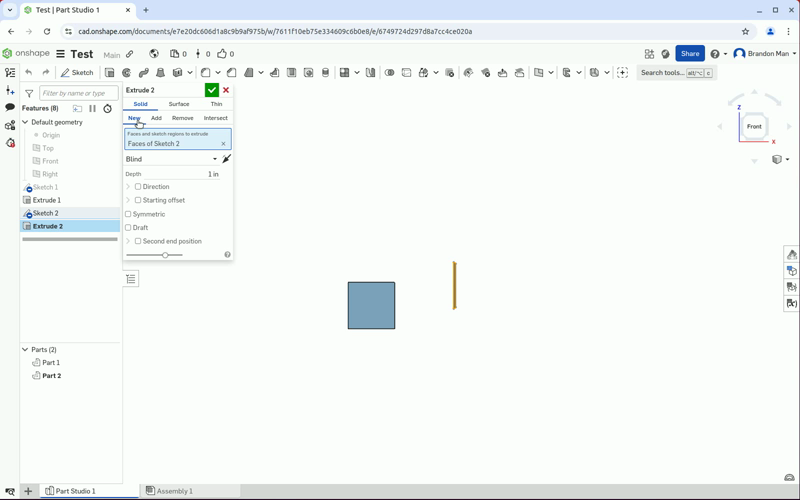
key(tab, 4)
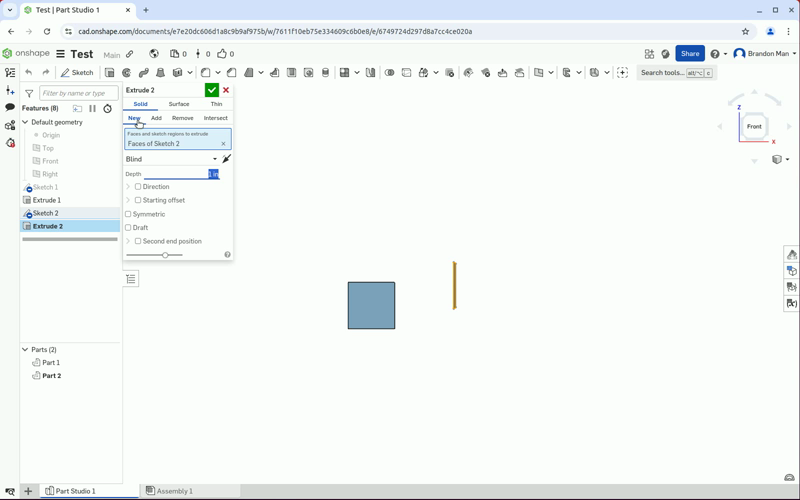
text(0.481)
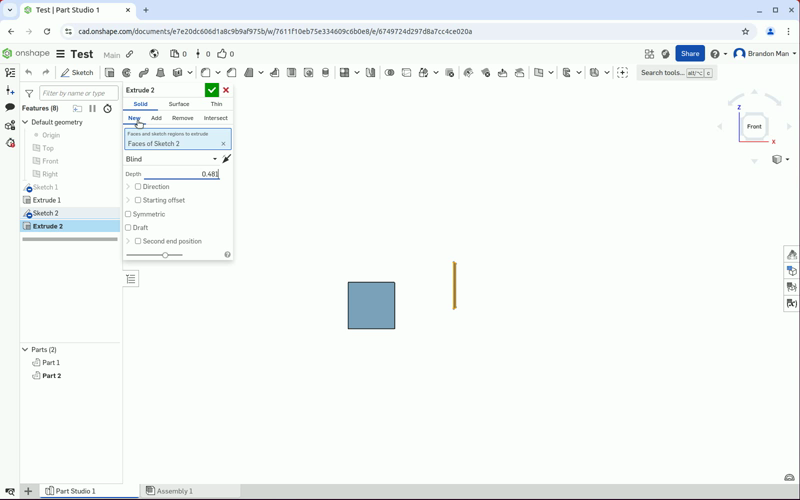
key(enter)
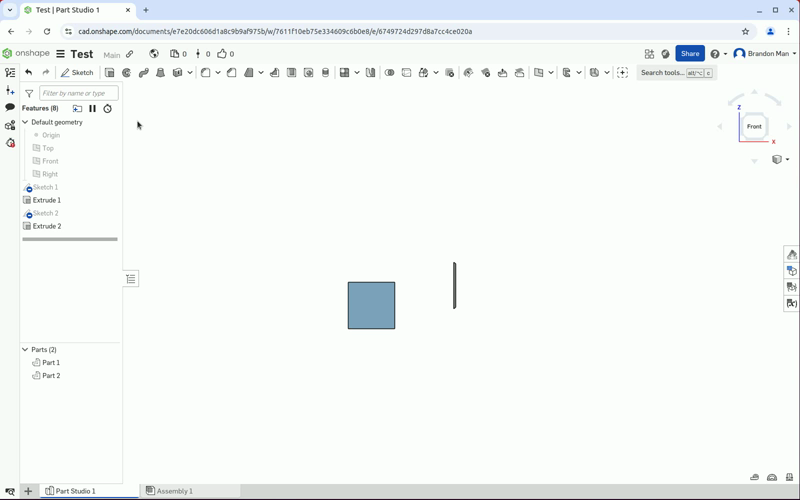
key(shift+h)
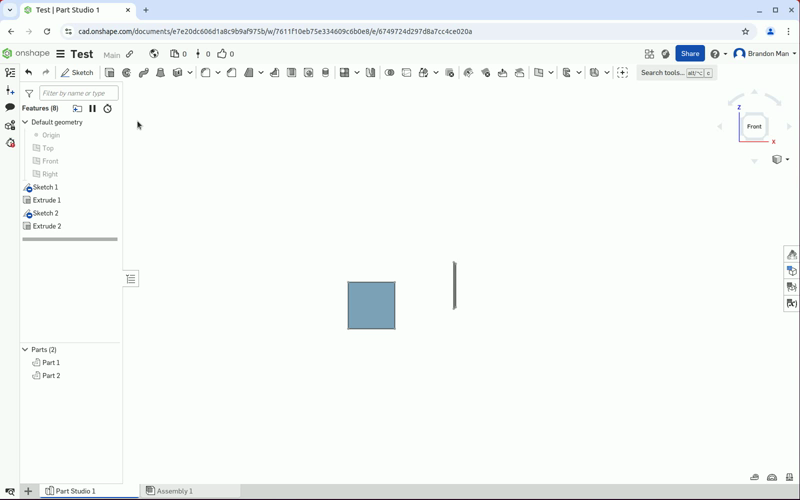
key(shift+h)
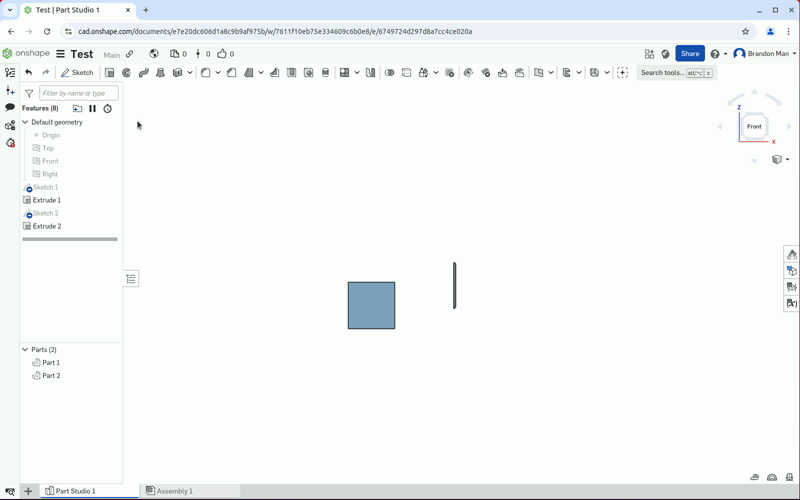
mouse_move(73, 189)
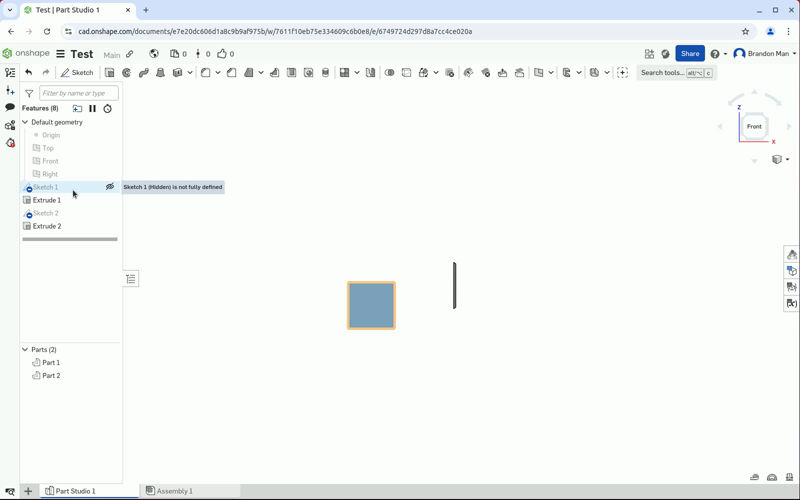
click(73, 189)
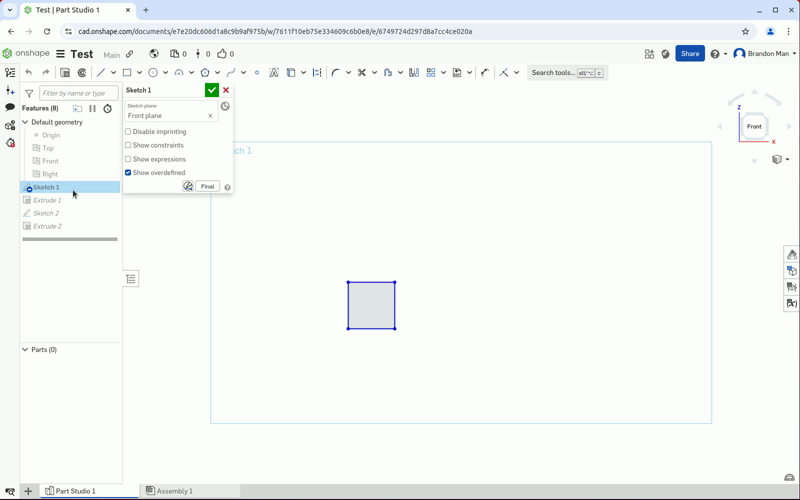
mouse_move(229, 92)
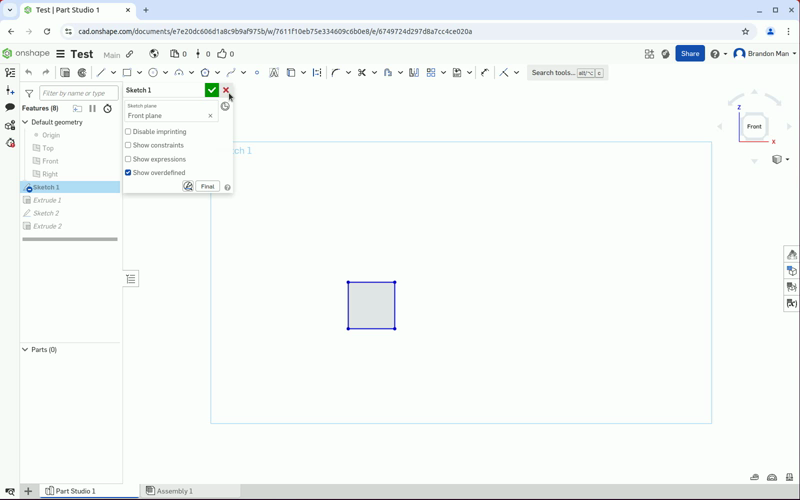
click(229, 92)
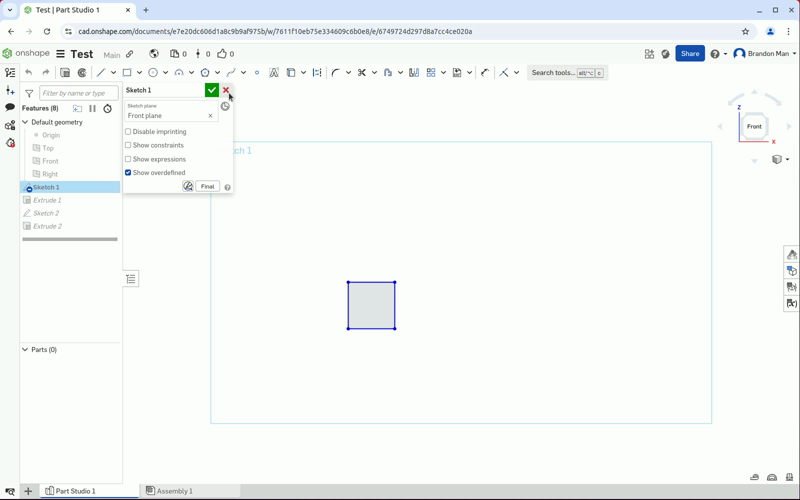
key(shift+s)
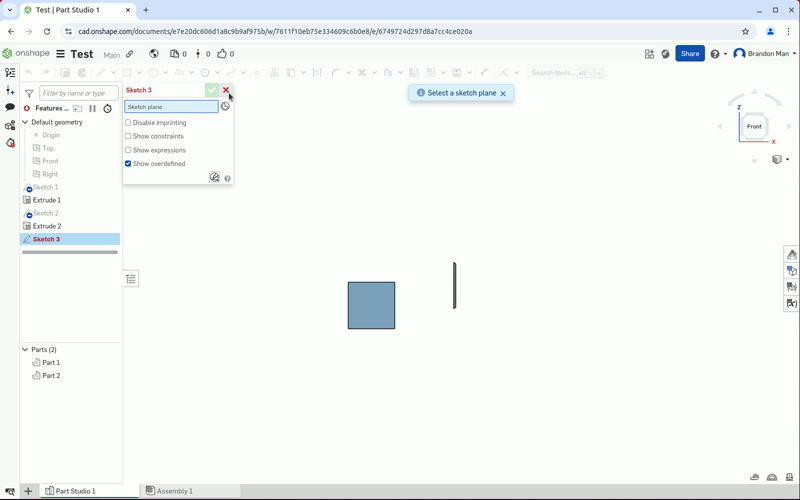
mouse_move(73, 163)
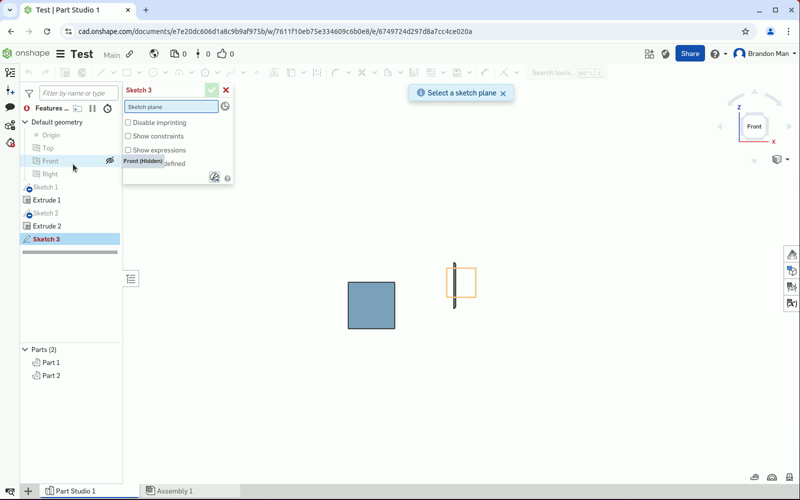
click(73, 163)
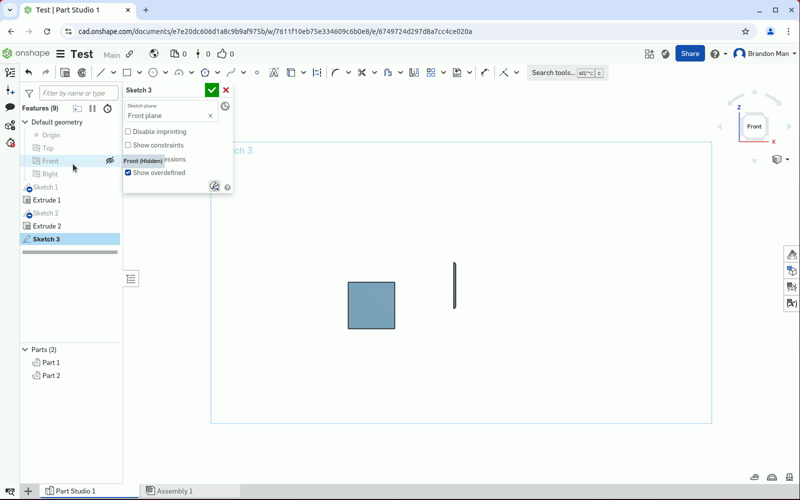
mouse_move(73, 352)
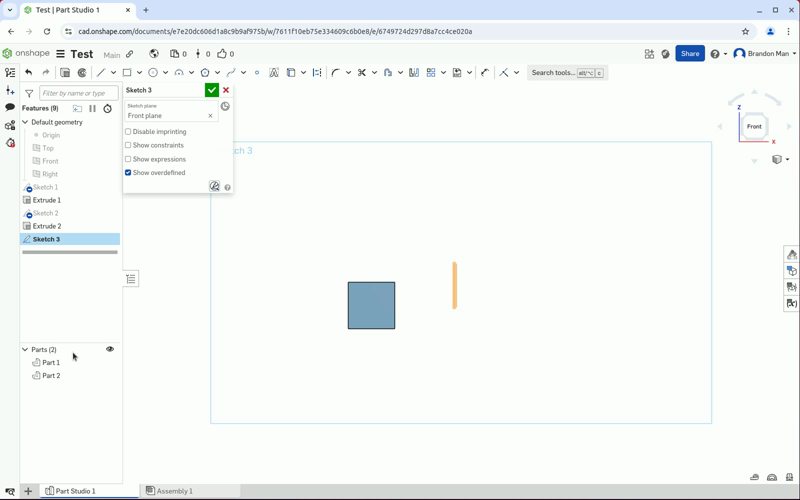
key(y)
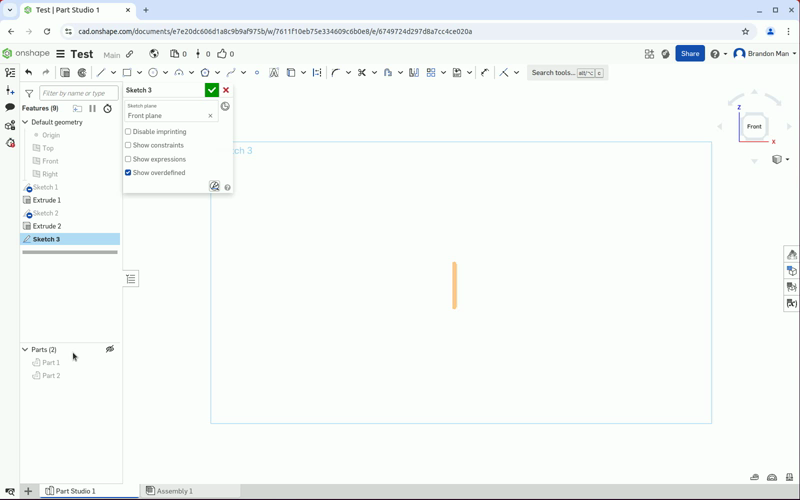
key(l)
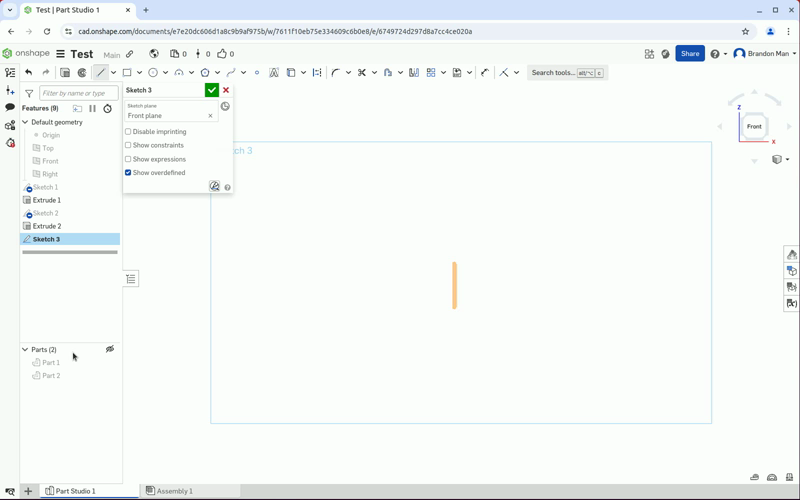
key_down(shift)
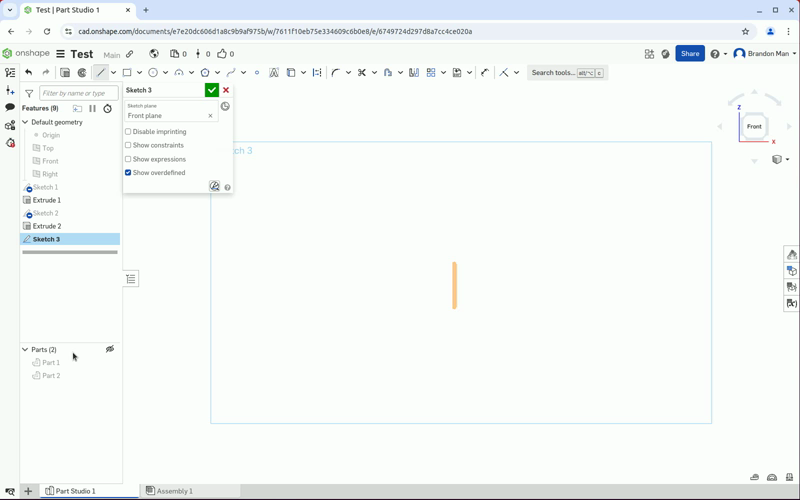
mouse_move(453, 262)
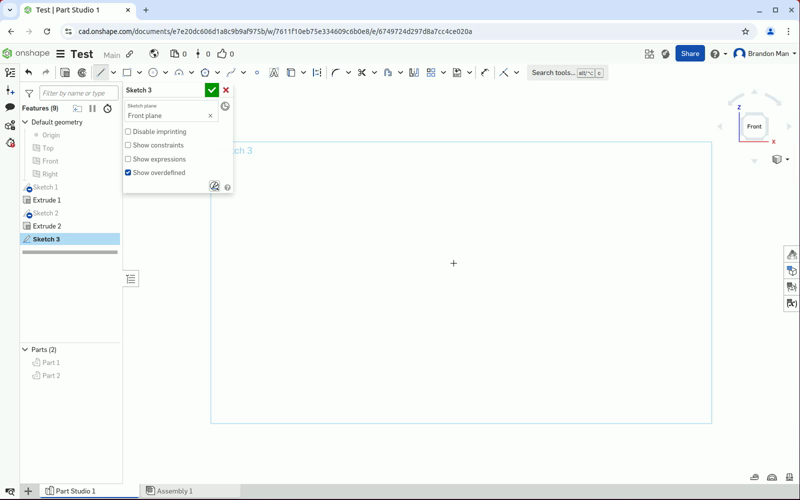
click(453, 262)
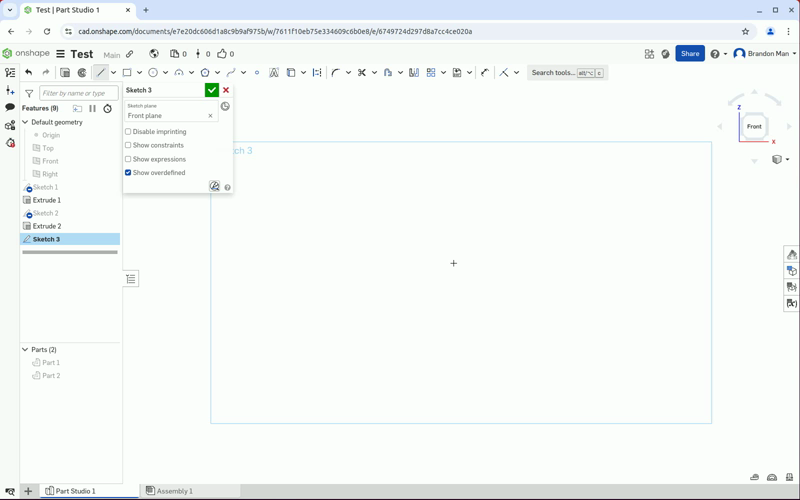
key_up(shift)
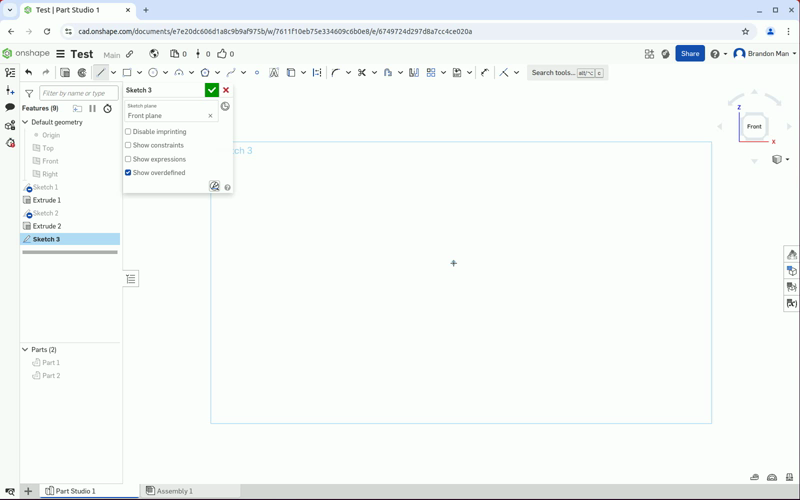
key_down(shift)
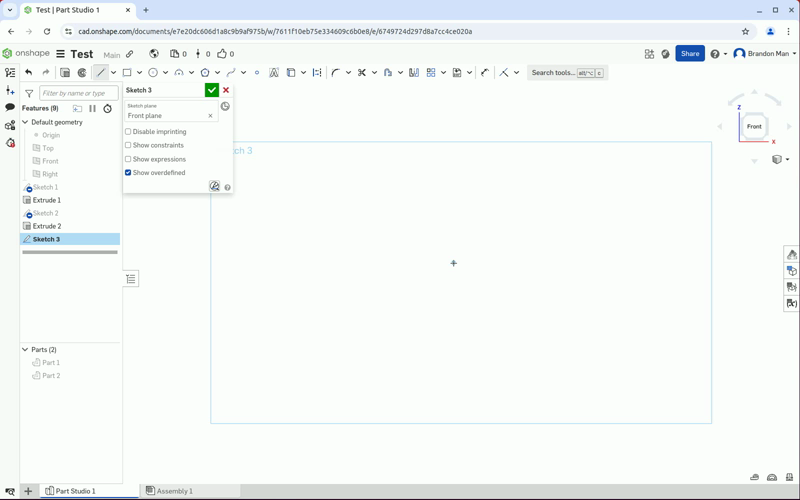
mouse_move(483, 262)
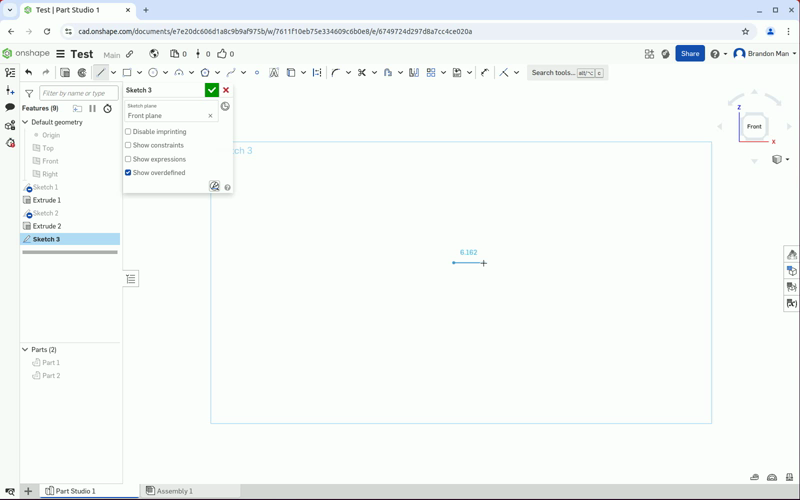
mouse_move(456, 264)
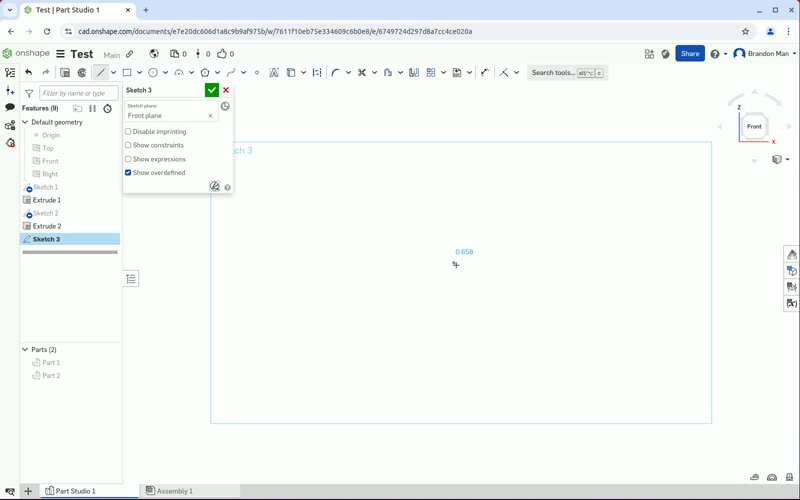
scroll(6)
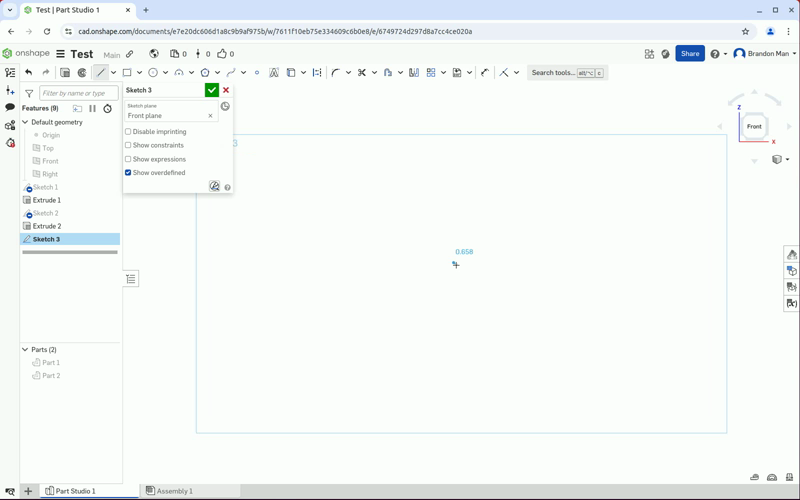
scroll(6)
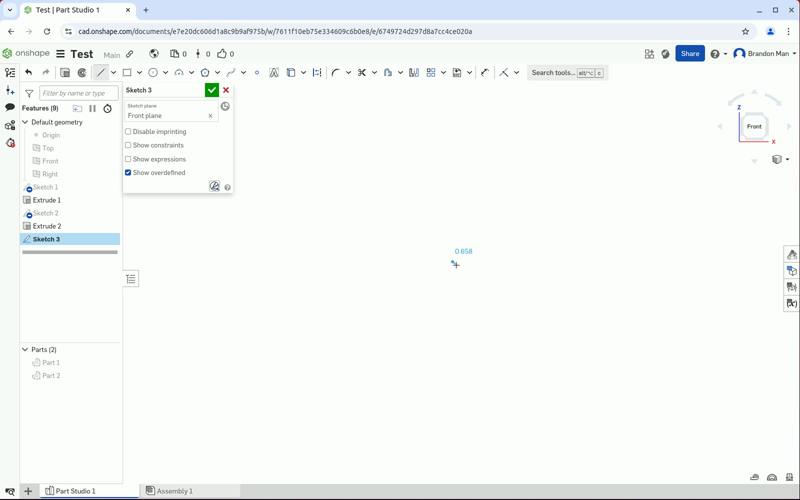
scroll(6)
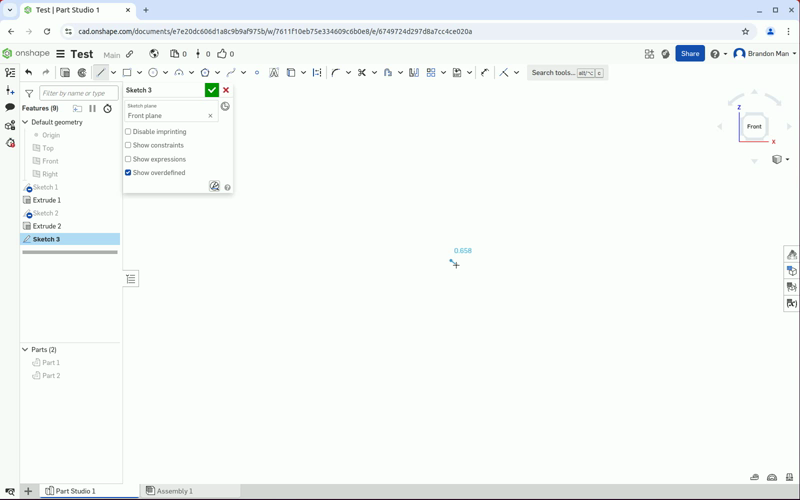
scroll(6)
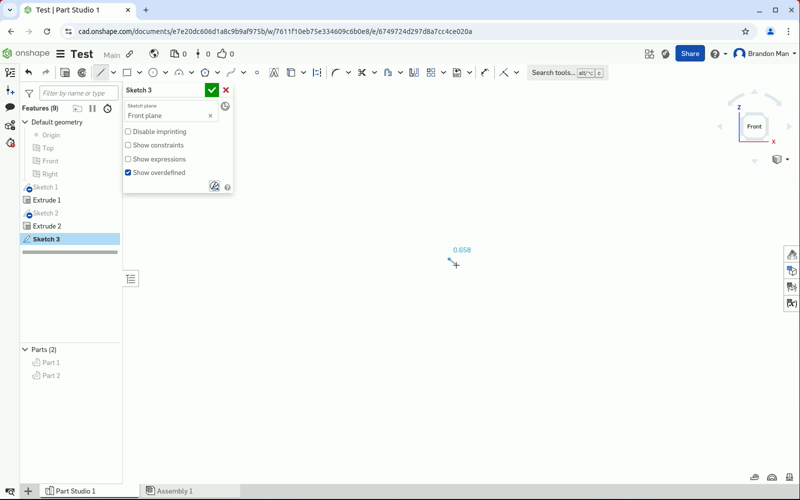
scroll(6)
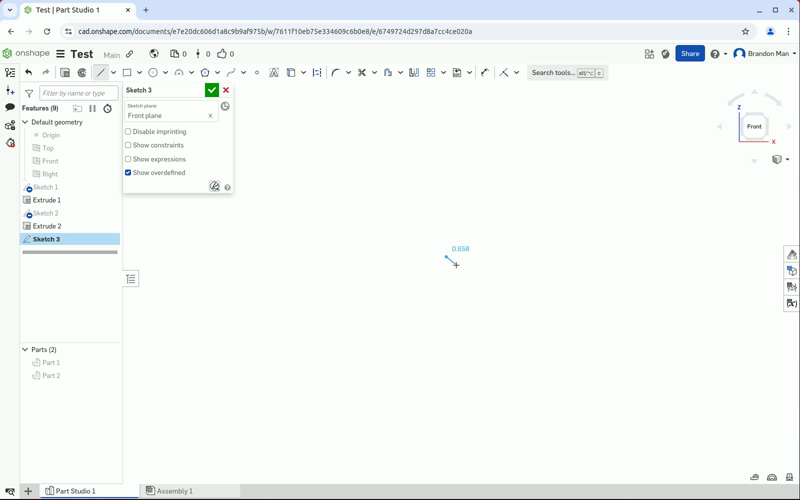
scroll(6)
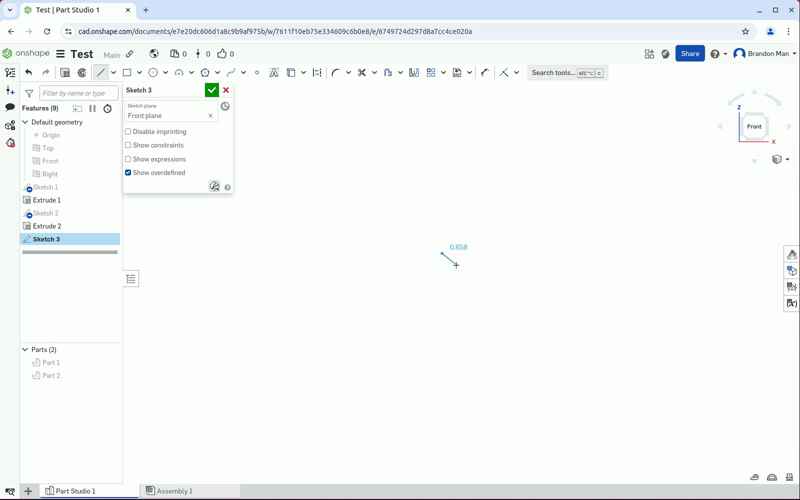
scroll(6)
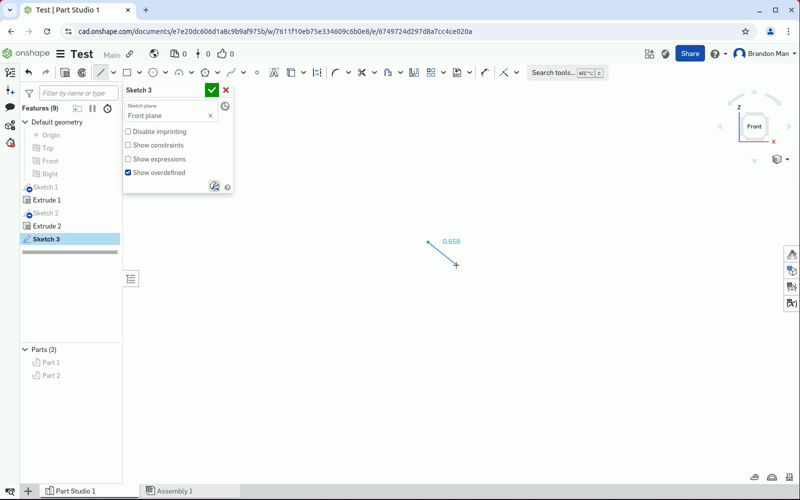
click(456, 264)
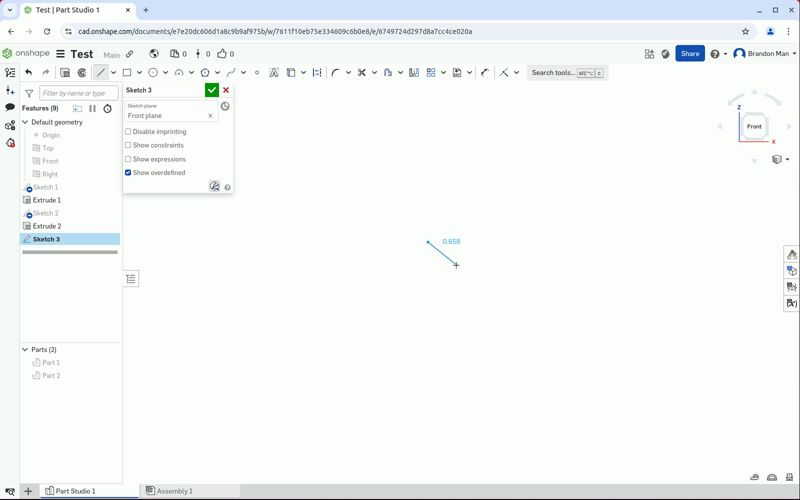
scroll(-6)
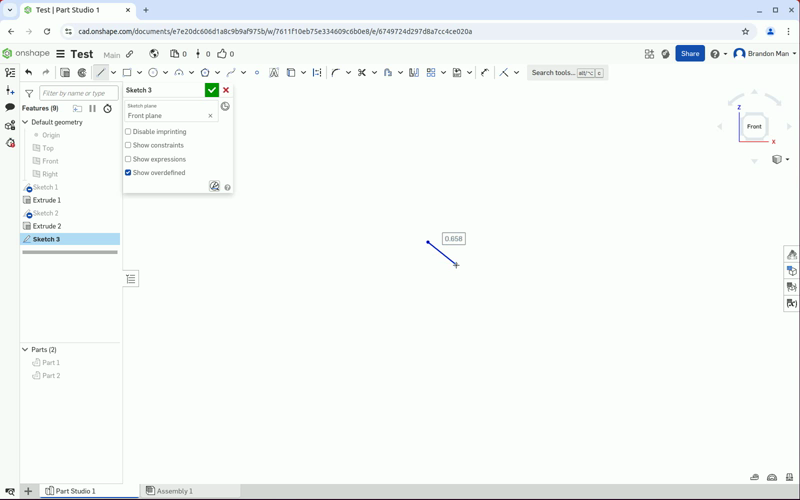
scroll(-6)
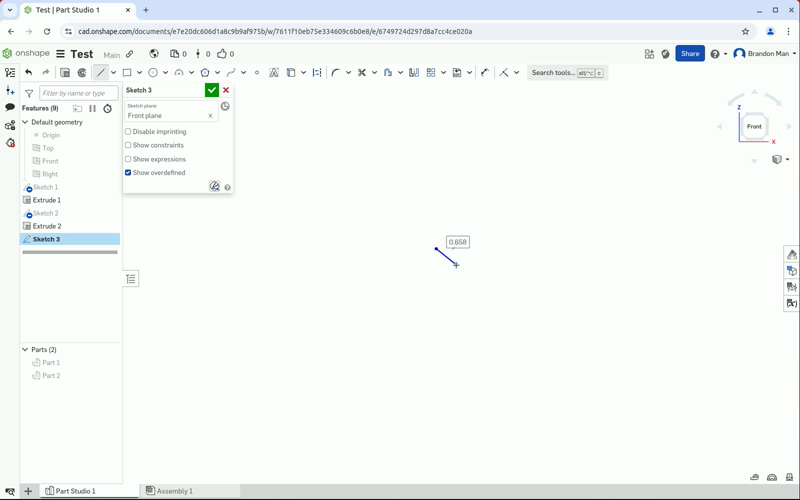
scroll(-6)
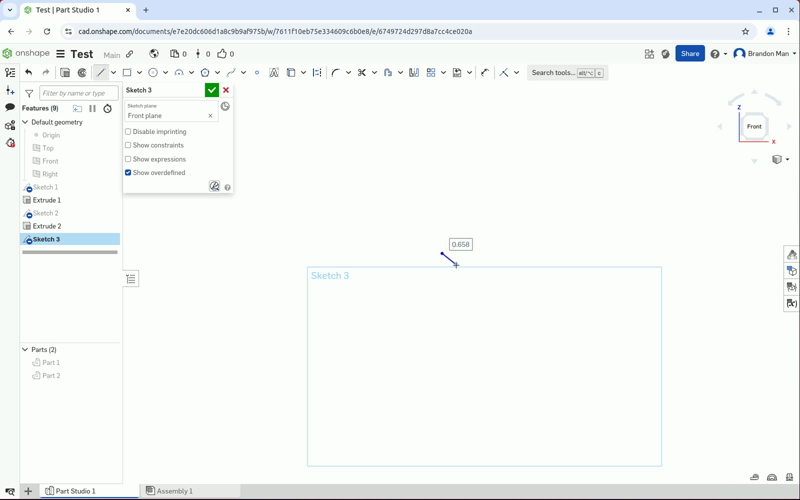
scroll(-6)
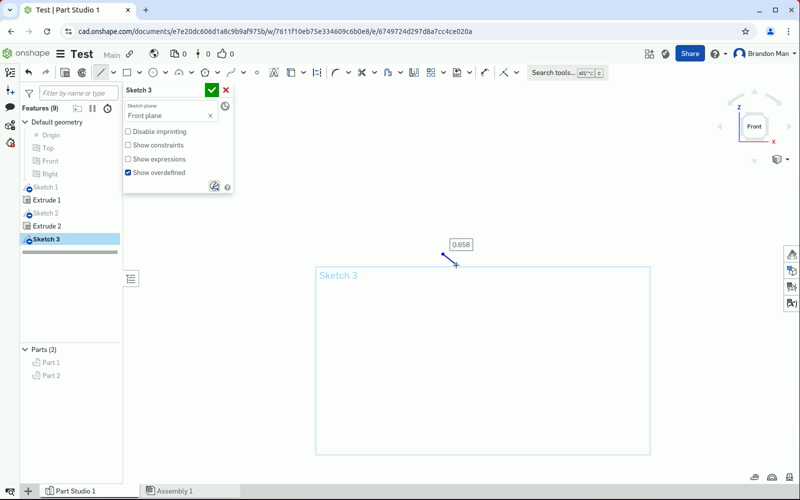
scroll(-6)
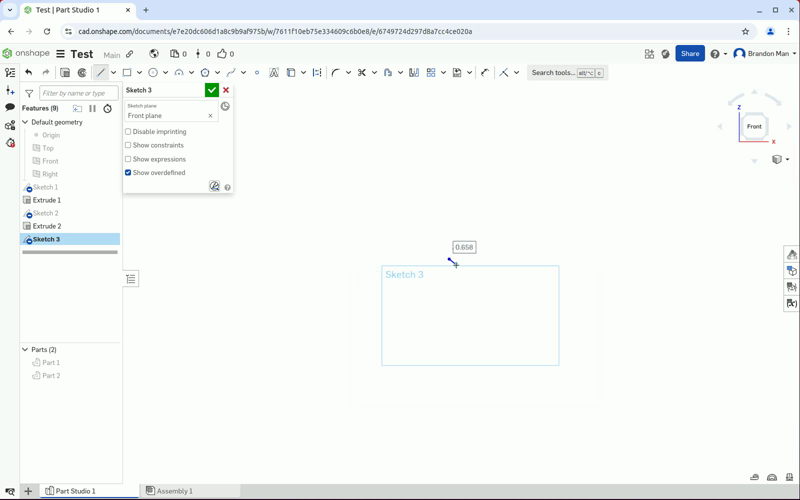
scroll(-6)
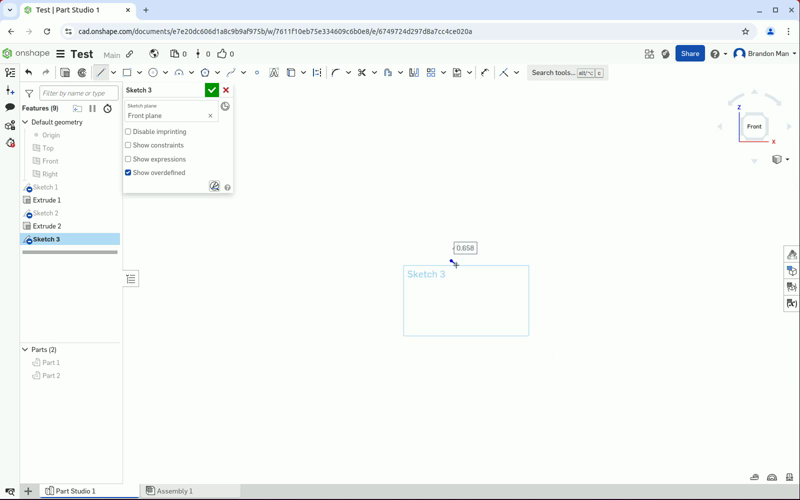
scroll(-6)
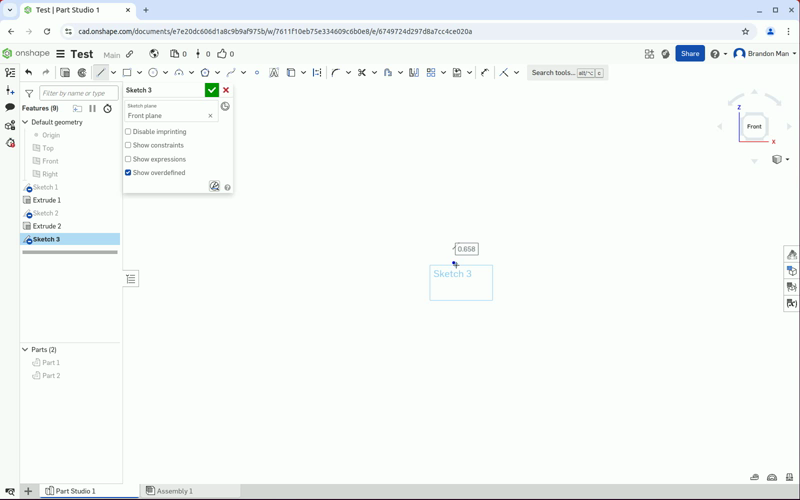
key_up(shift)
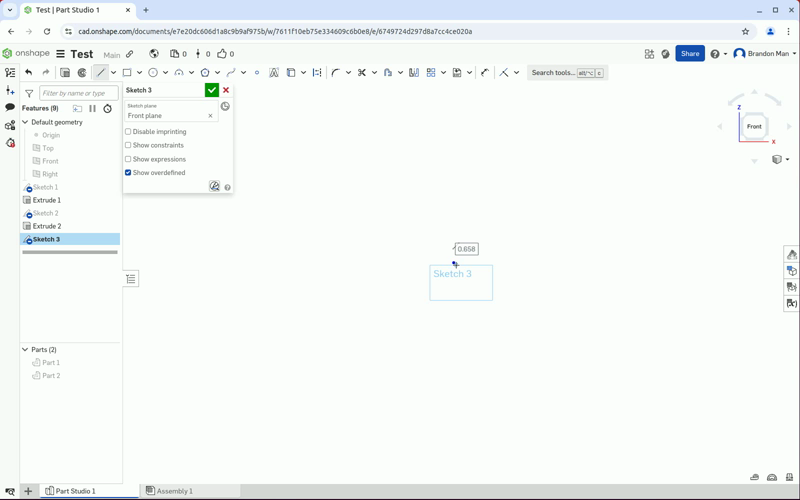
key_down(shift)
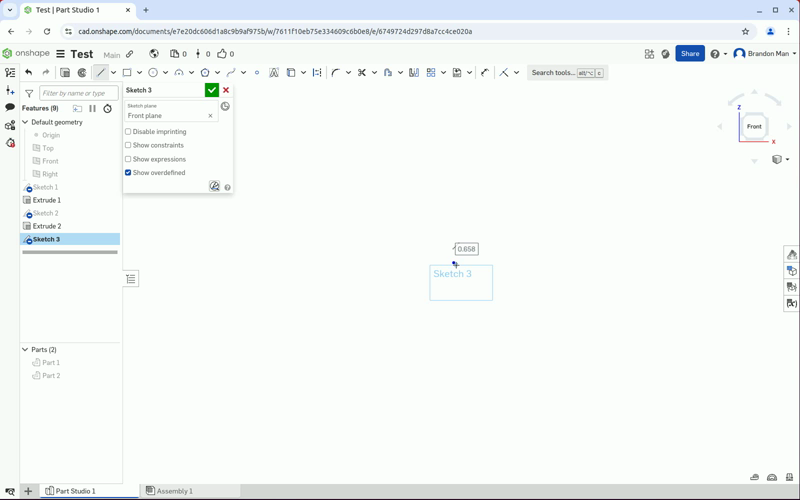
mouse_move(486, 264)
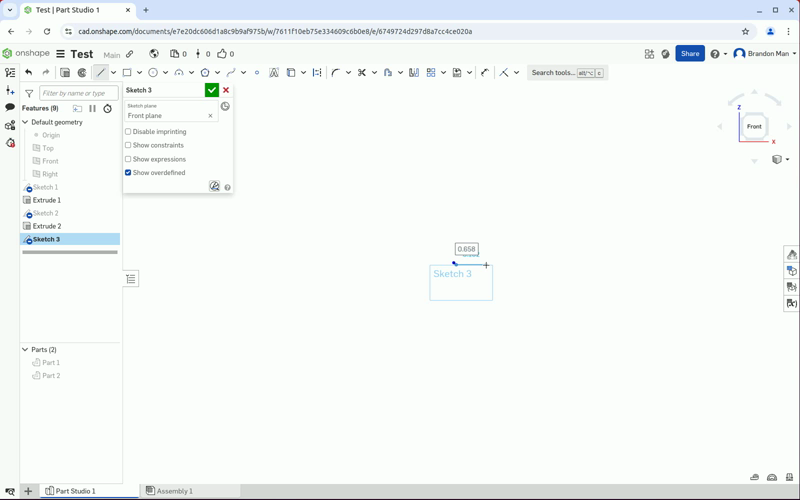
mouse_move(472, 264)
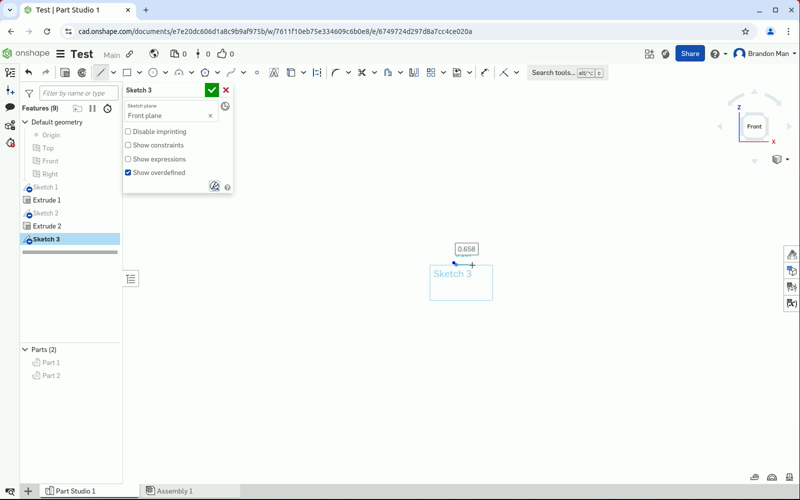
click(472, 264)
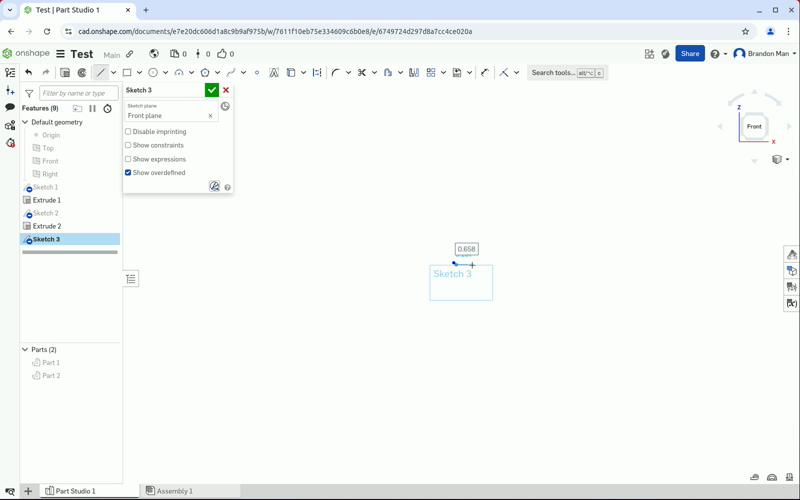
key_up(shift)
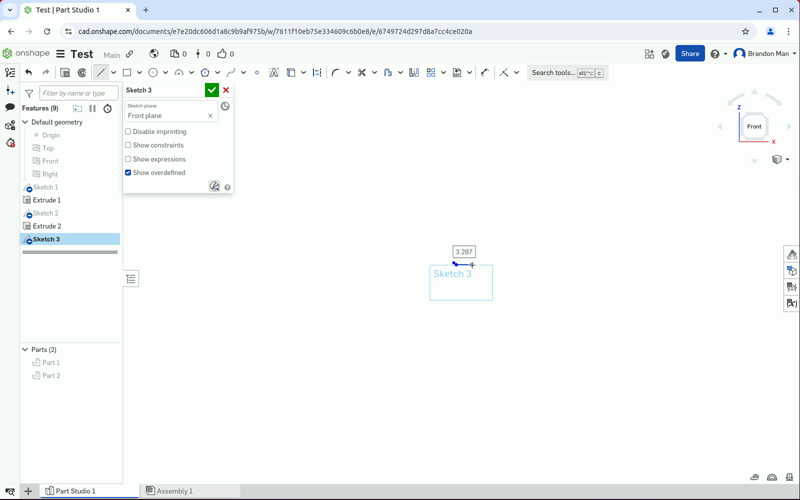
key_down(shift)
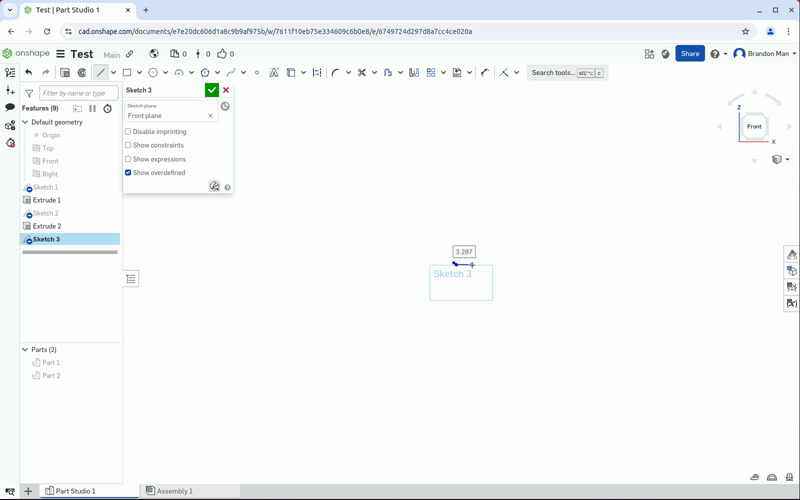
mouse_move(502, 264)
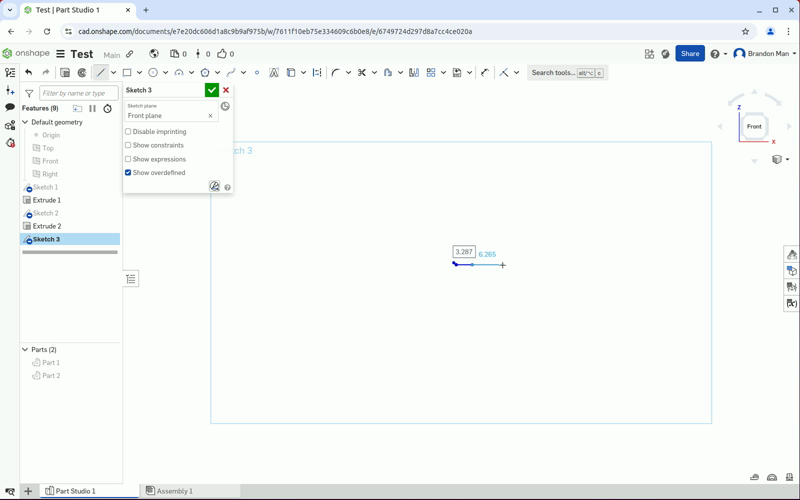
mouse_move(474, 262)
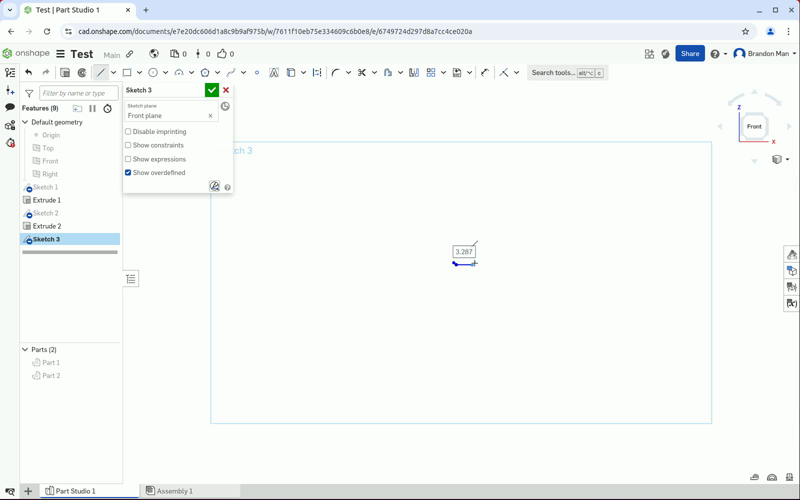
scroll(6)
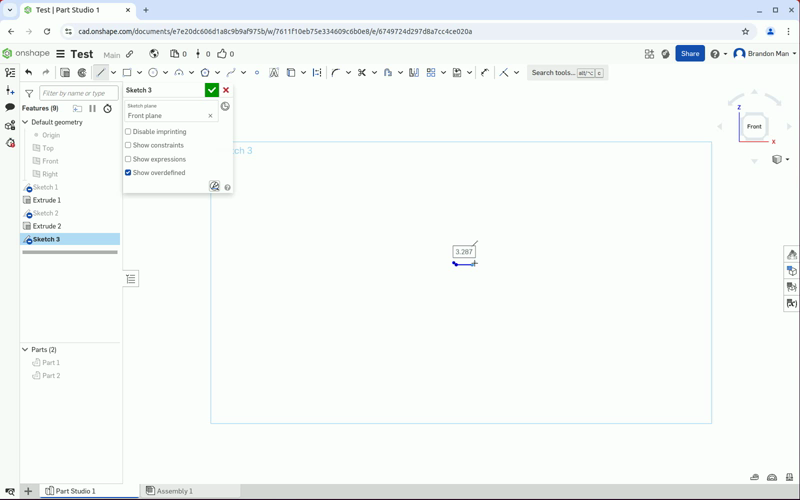
scroll(6)
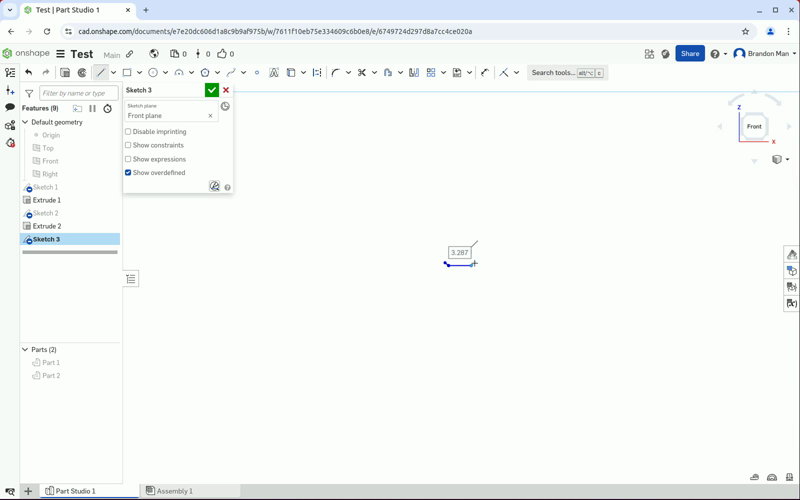
scroll(6)
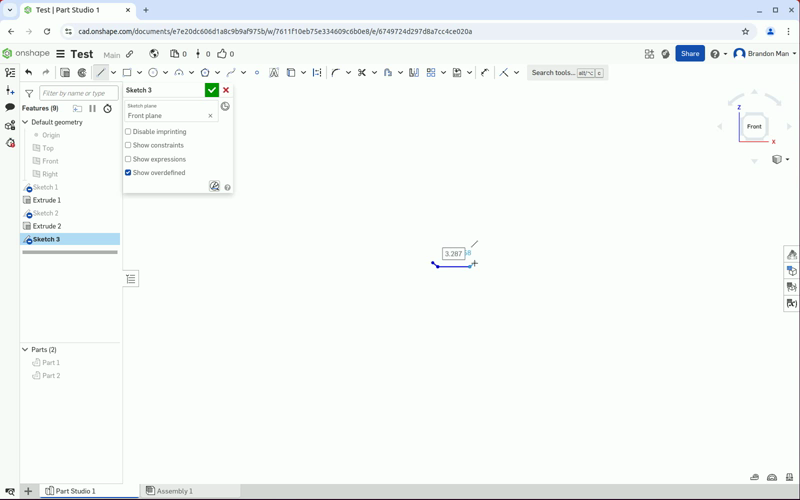
scroll(6)
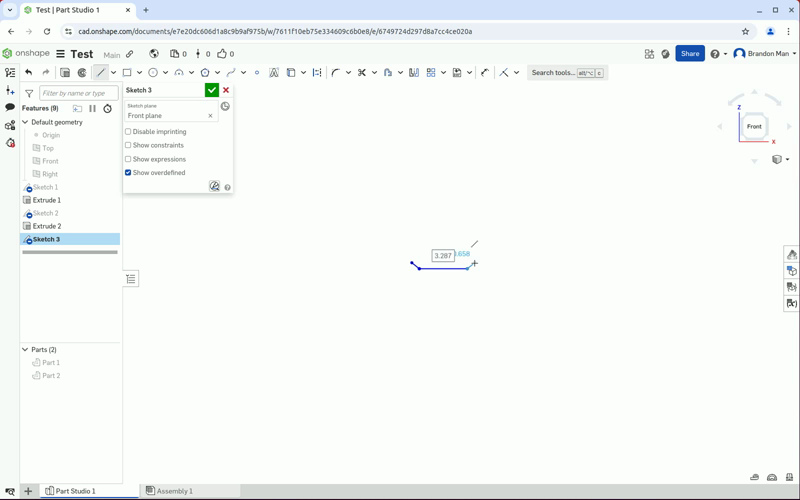
scroll(6)
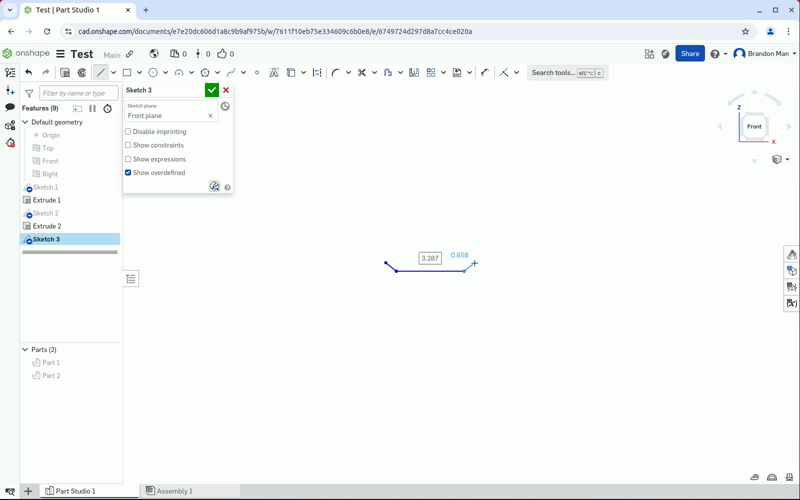
scroll(6)
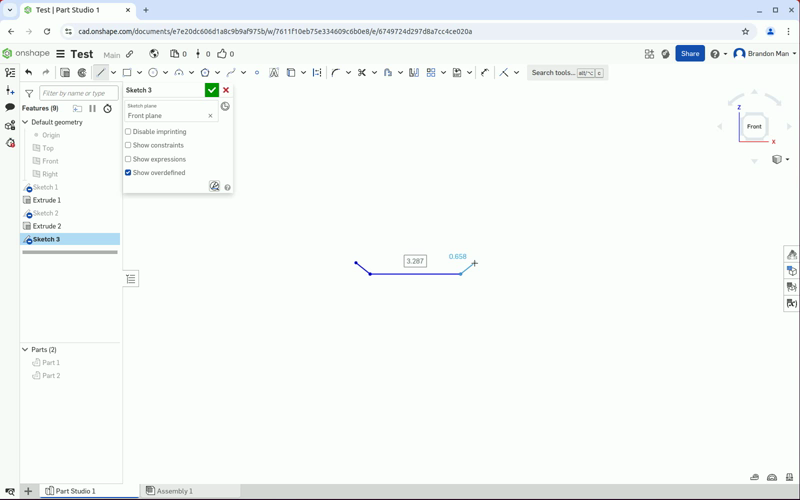
scroll(6)
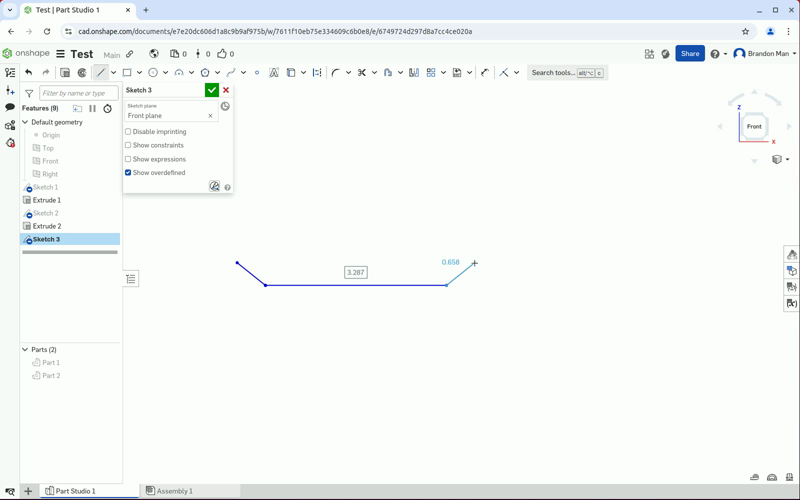
click(474, 262)
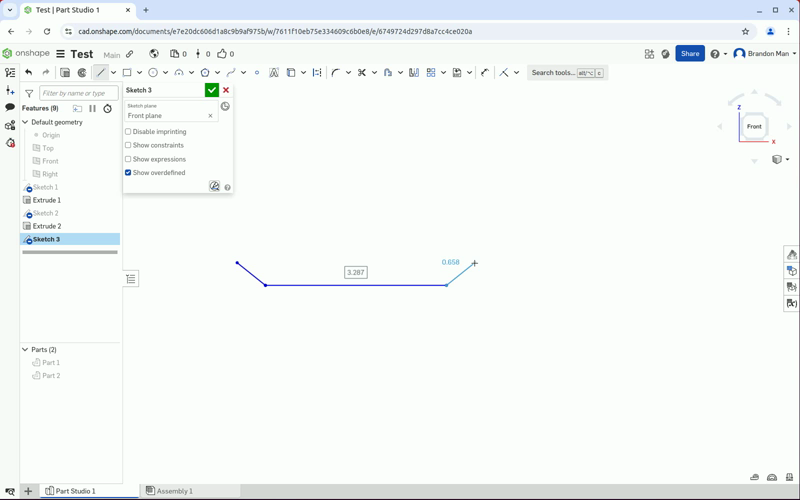
scroll(-6)
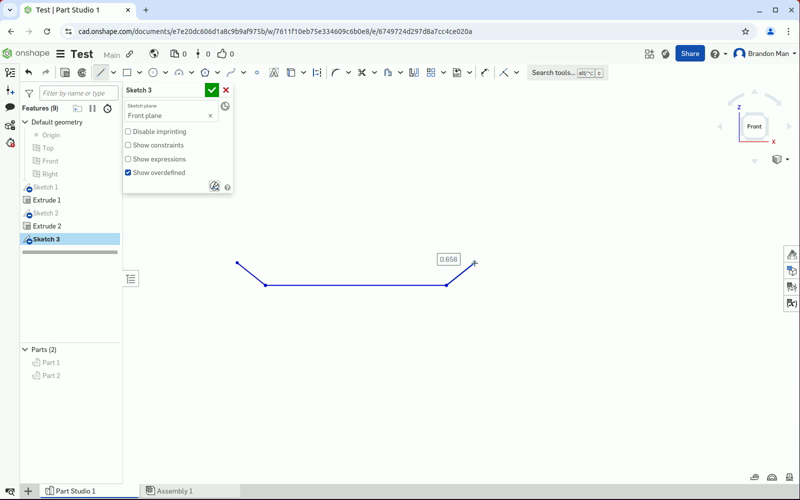
scroll(-6)
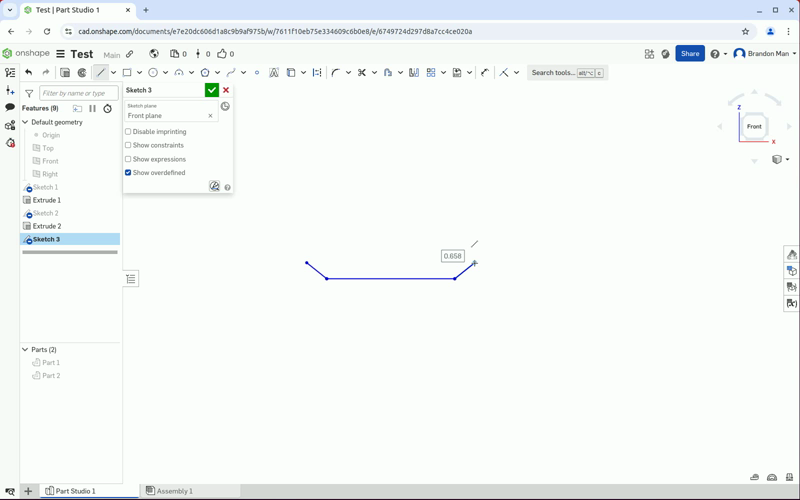
scroll(-6)
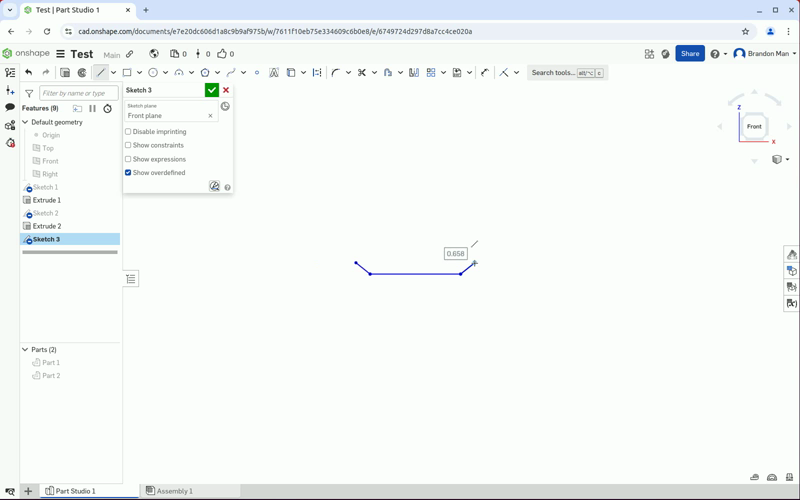
scroll(-6)
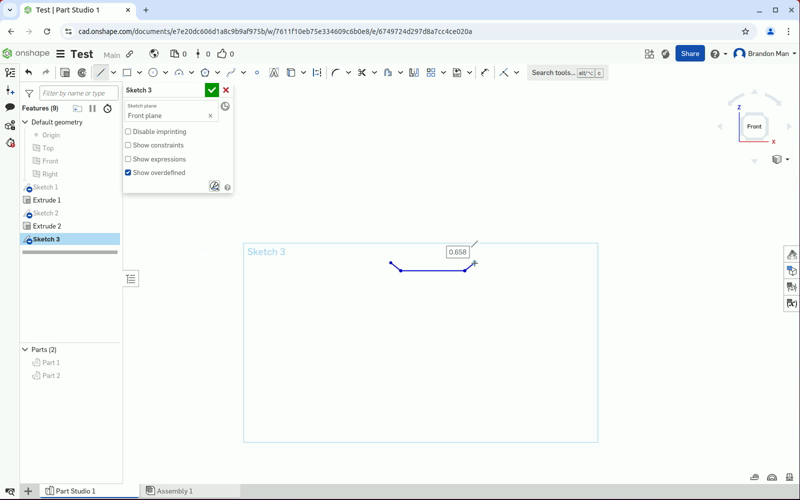
scroll(-6)
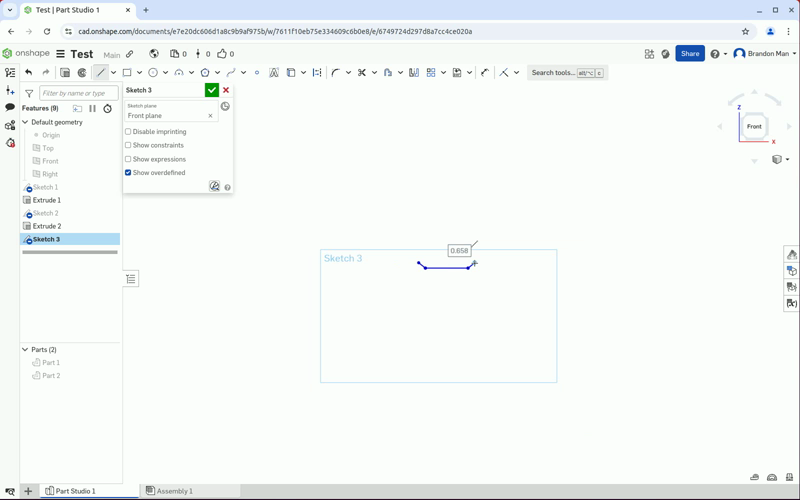
scroll(-6)
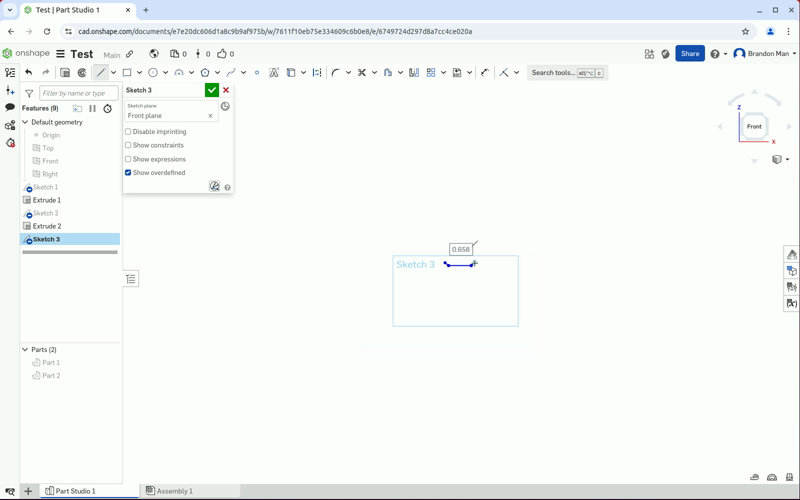
scroll(-6)
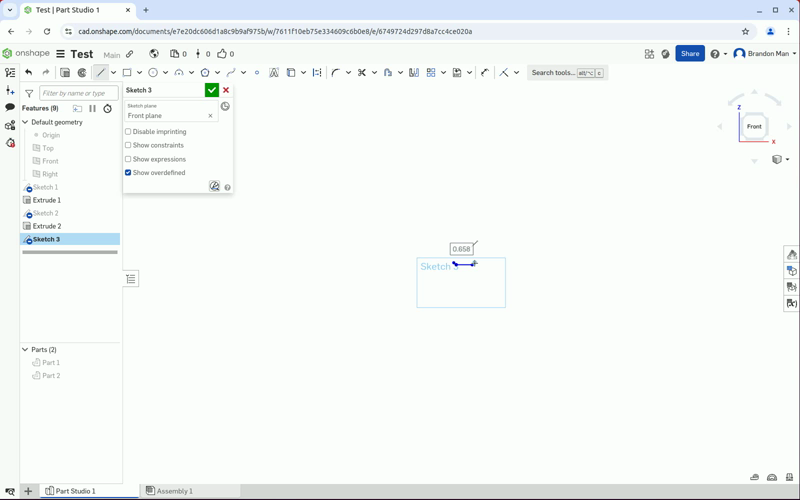
key_up(shift)
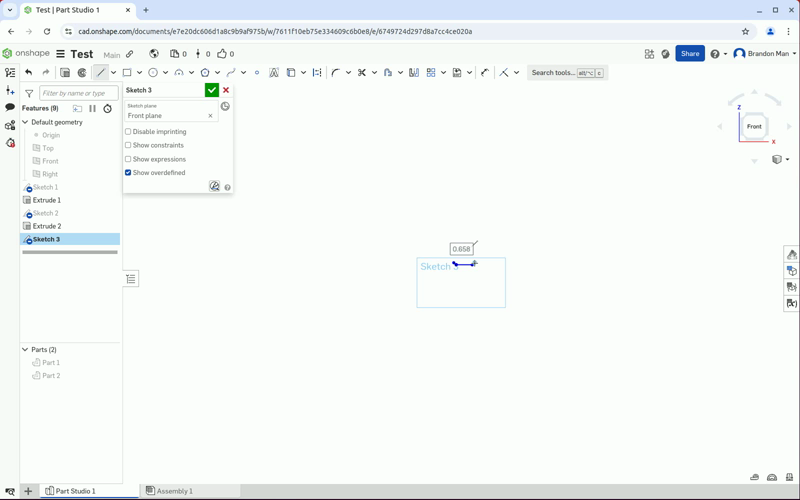
key_down(shift)
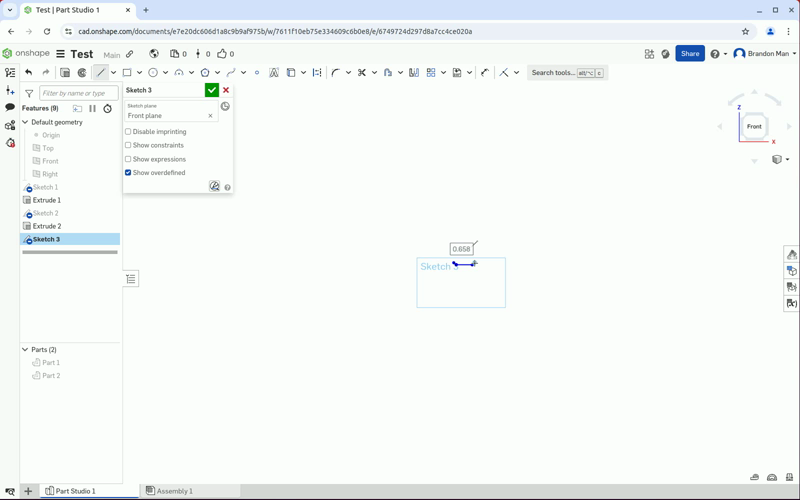
mouse_move(504, 262)
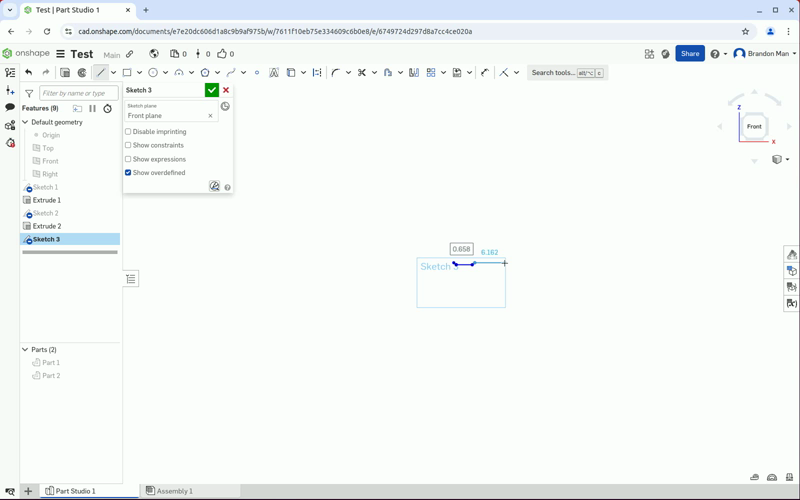
mouse_move(456, 262)
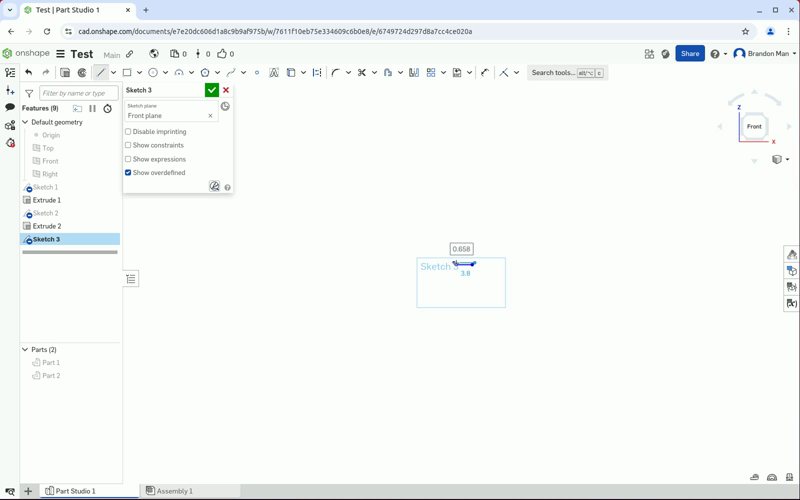
scroll(6)
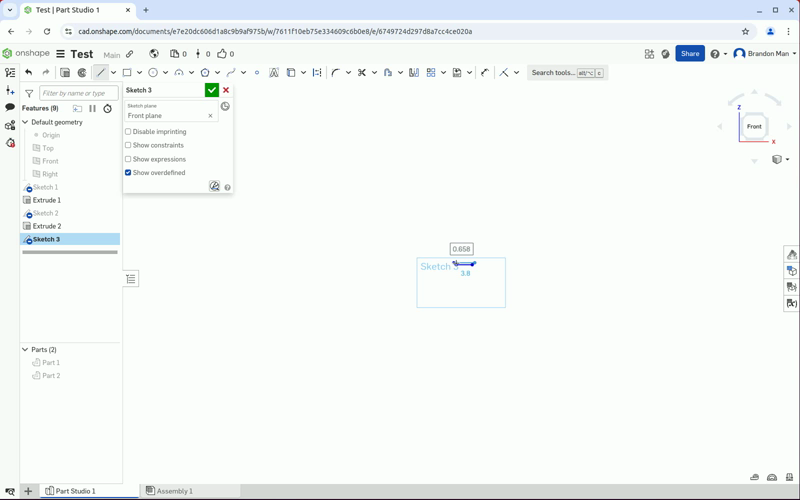
scroll(6)
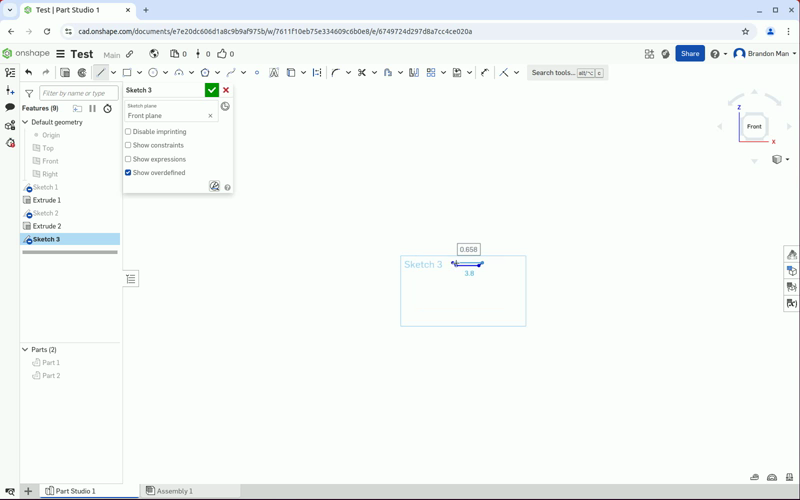
scroll(6)
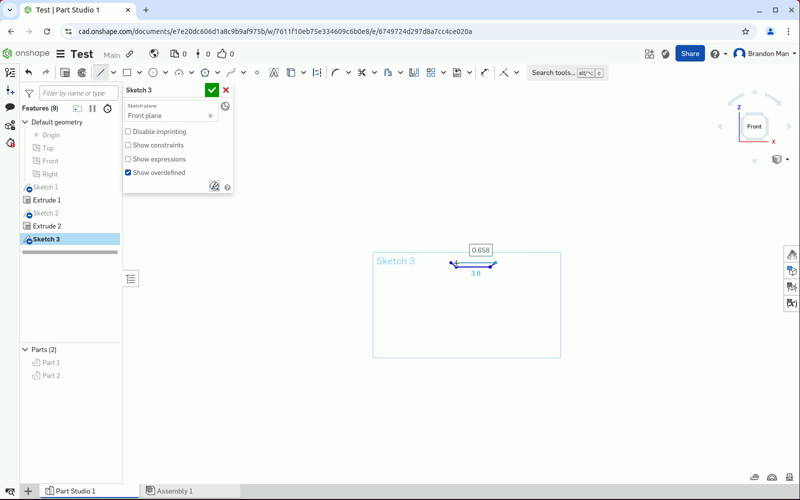
scroll(6)
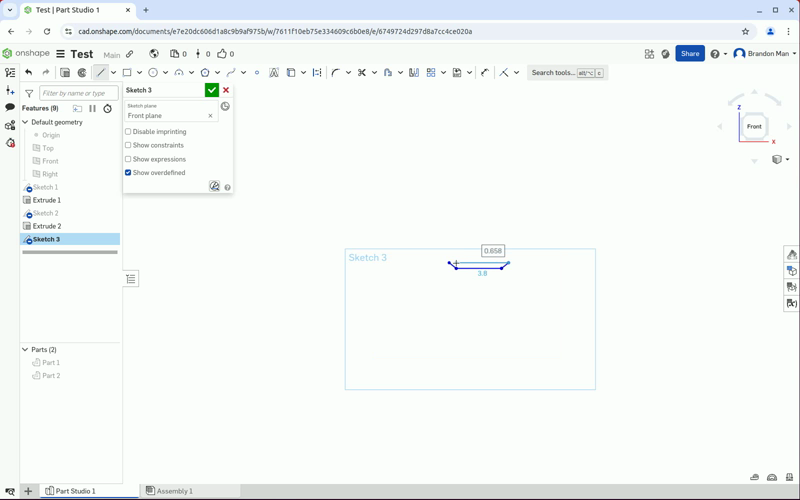
scroll(6)
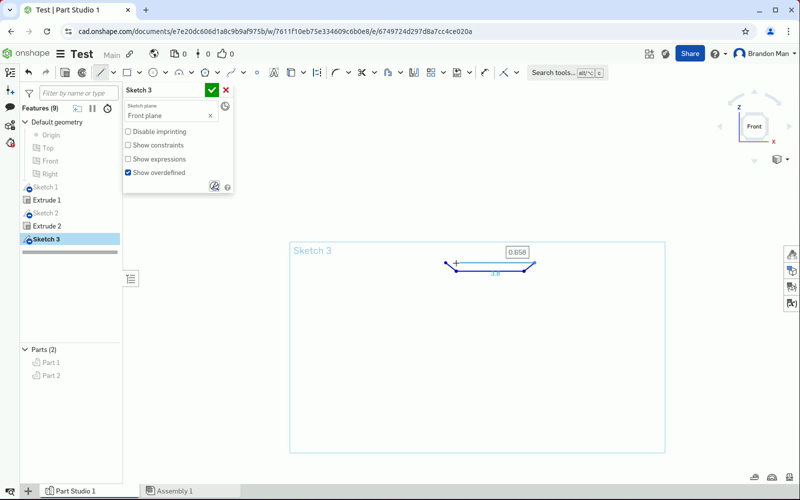
scroll(6)
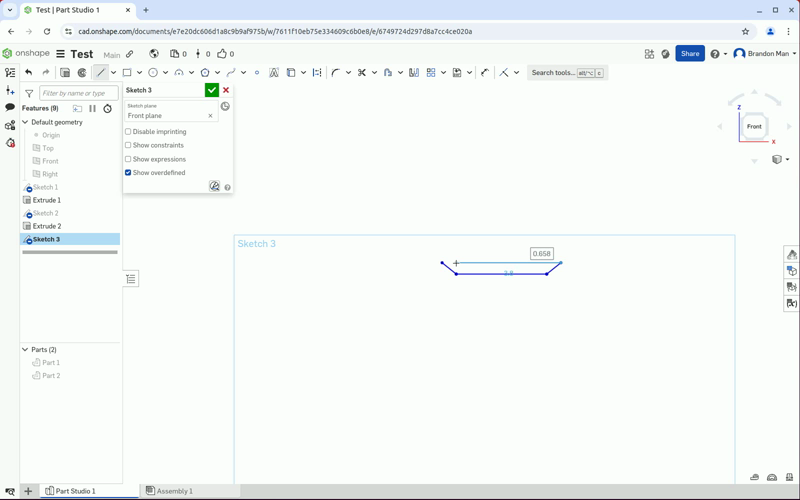
scroll(6)
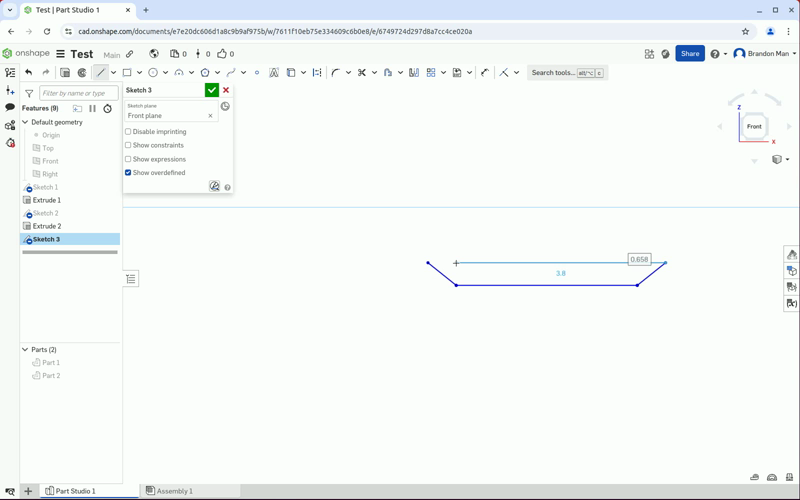
click(456, 262)
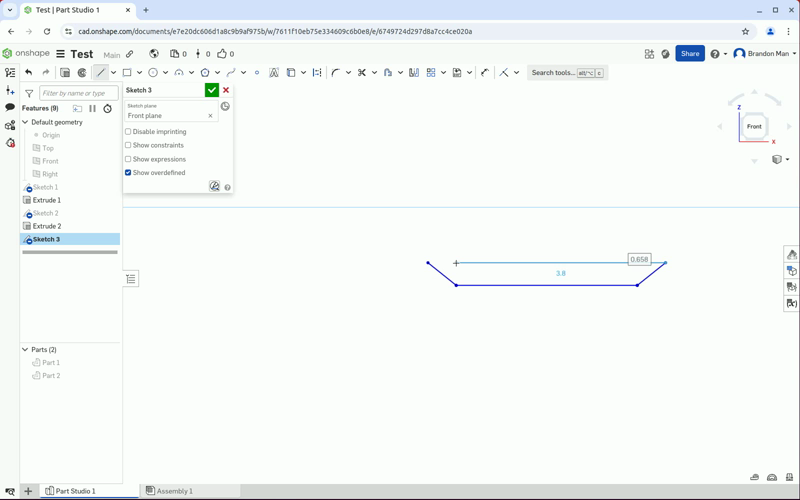
scroll(-6)
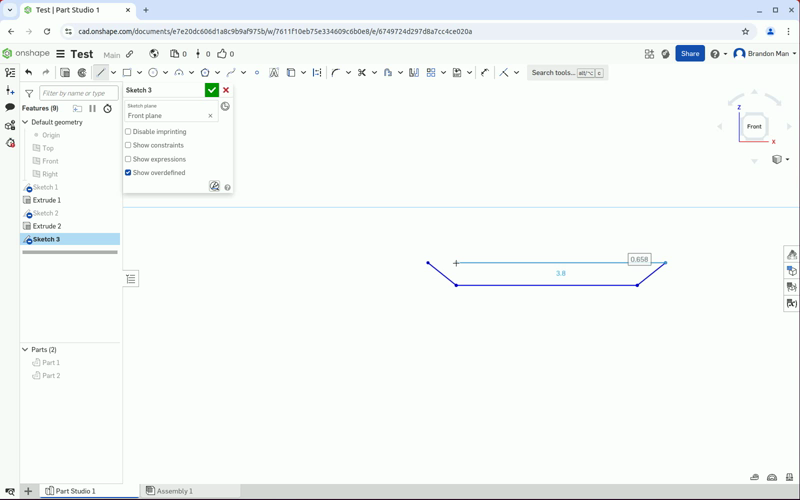
scroll(-6)
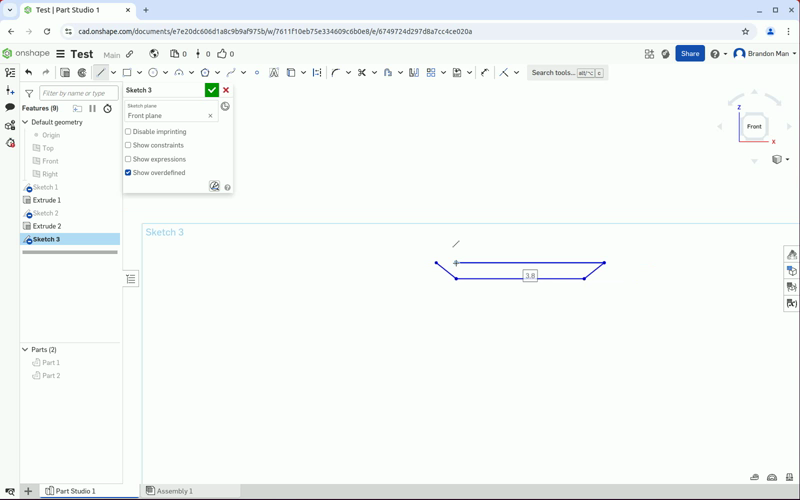
scroll(-6)
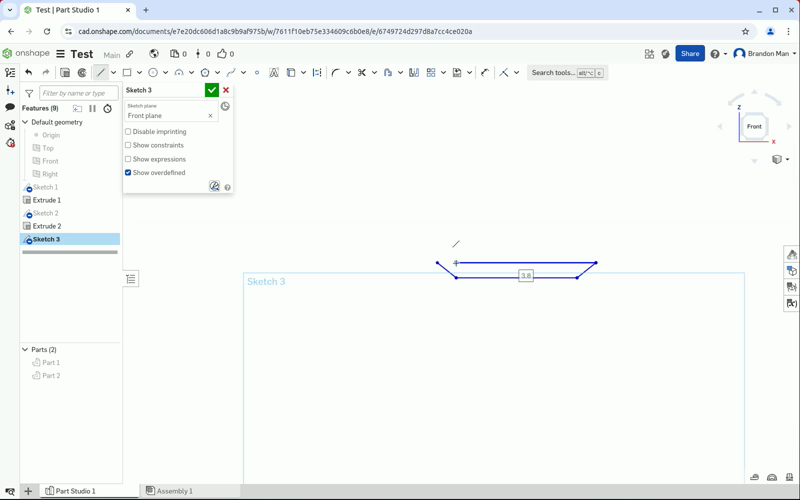
scroll(-6)
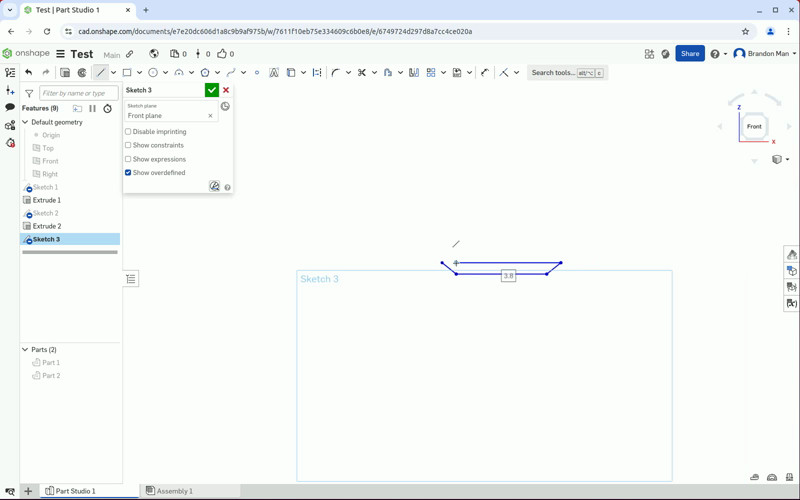
scroll(-6)
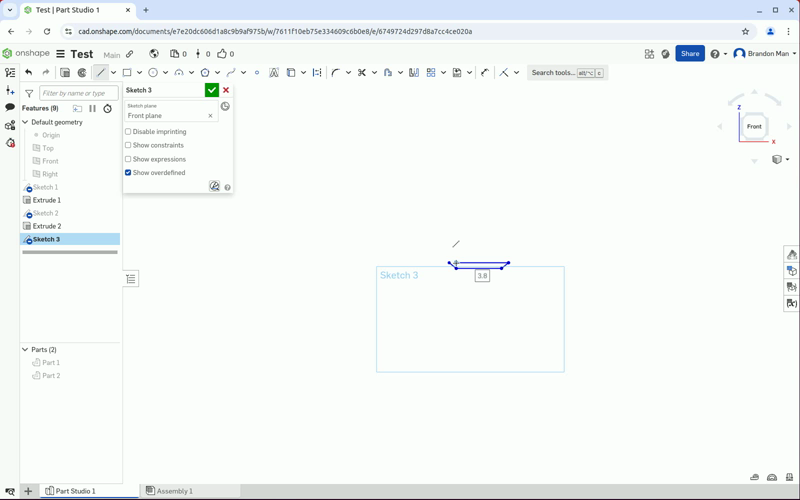
scroll(-6)
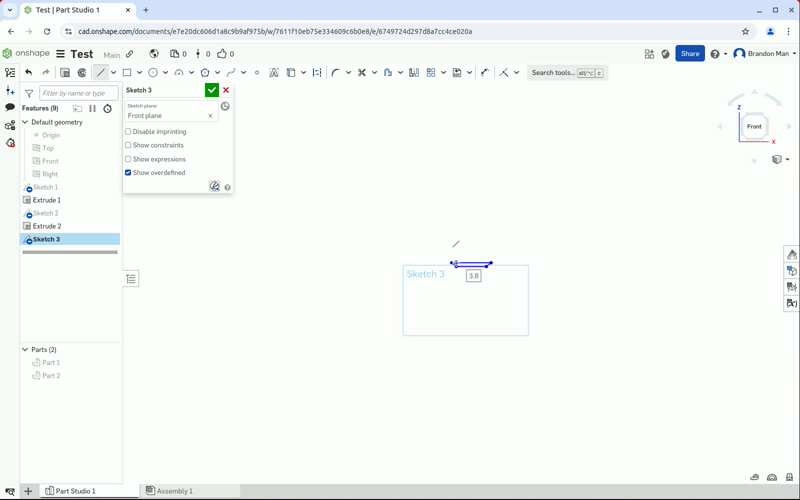
scroll(-6)
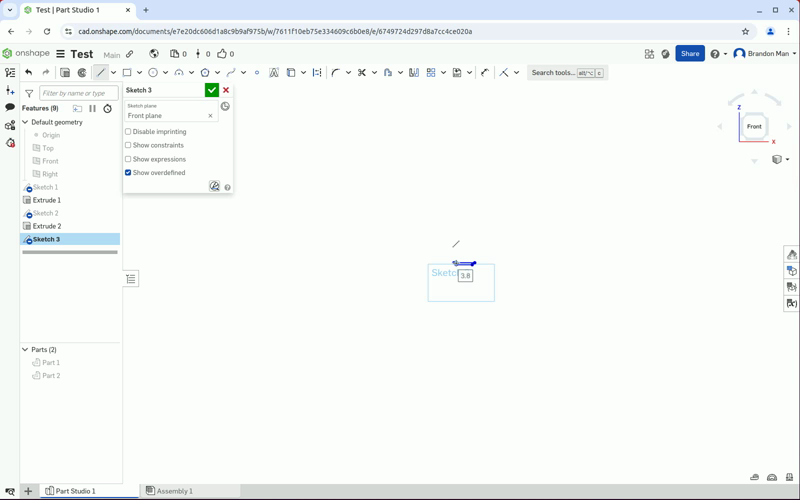
key_up(shift)
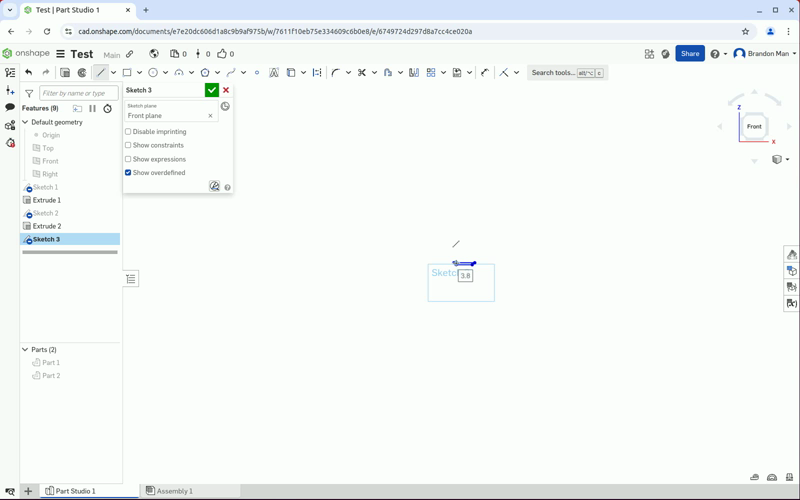
mouse_move(486, 262)
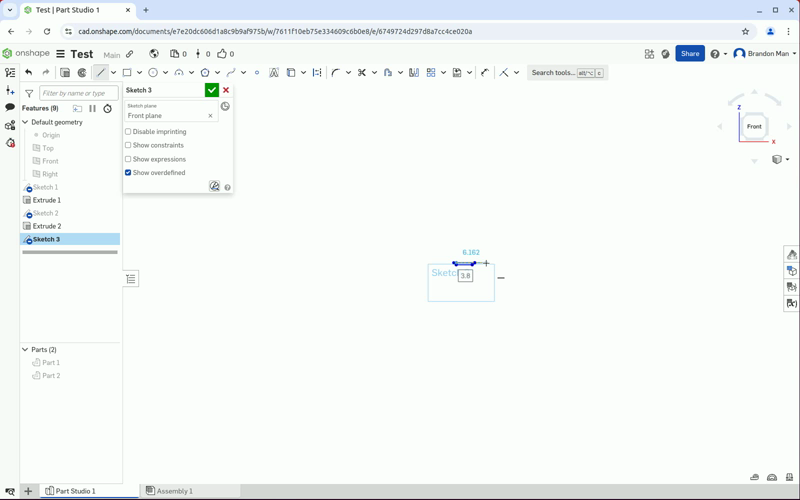
key_down(shift)
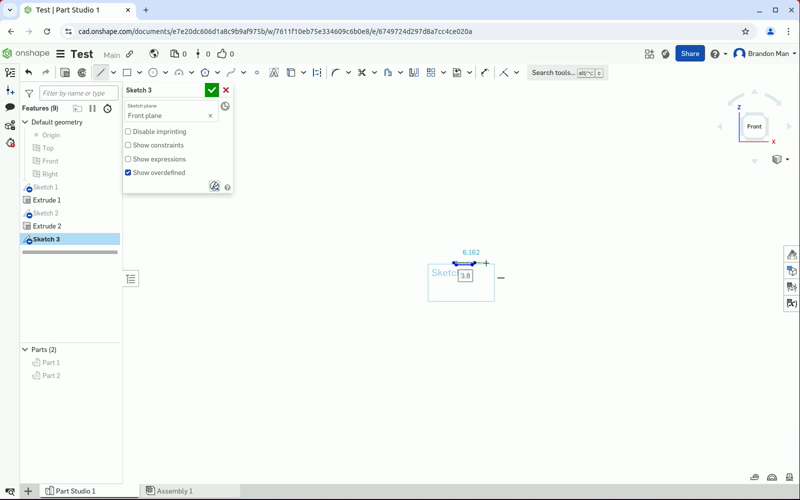
mouse_move(453, 262)
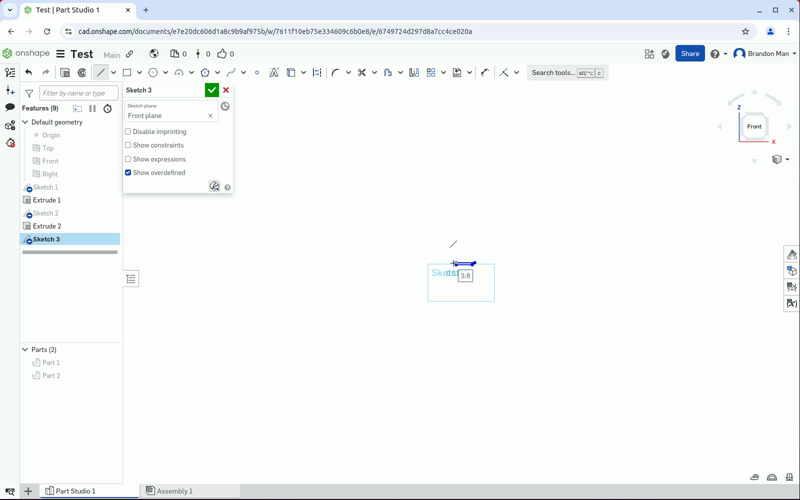
scroll(6)
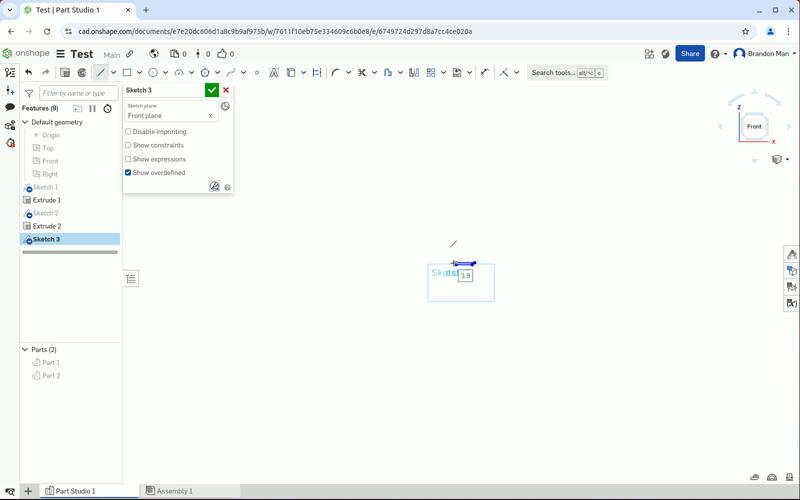
scroll(6)
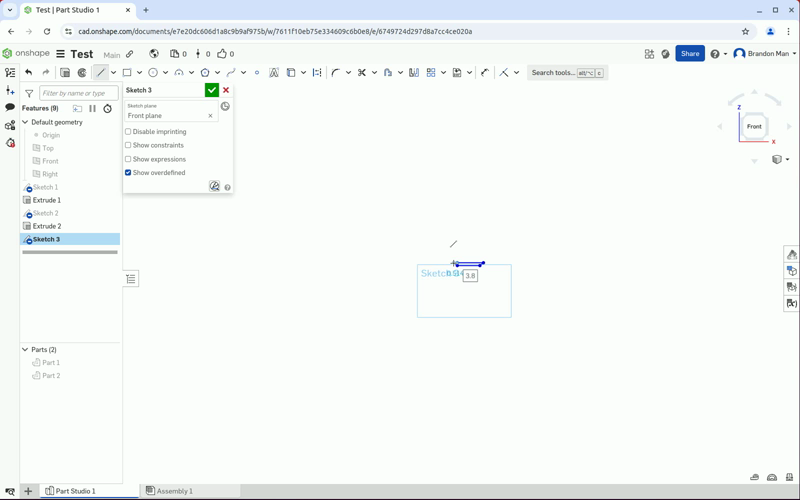
scroll(6)
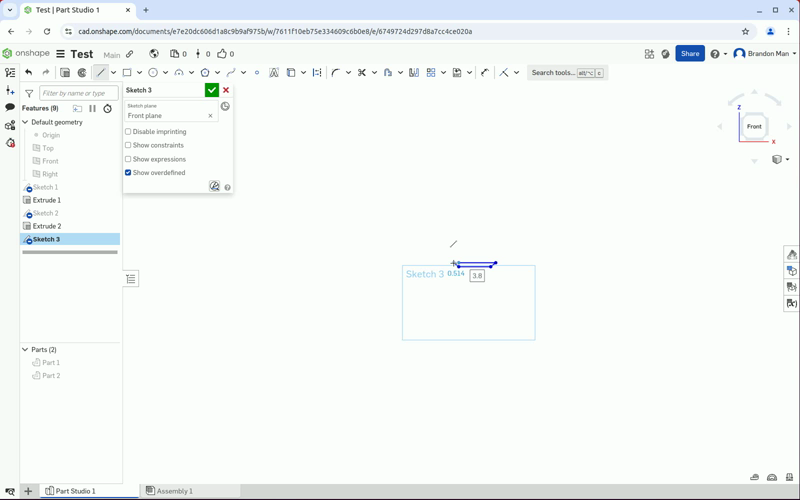
scroll(6)
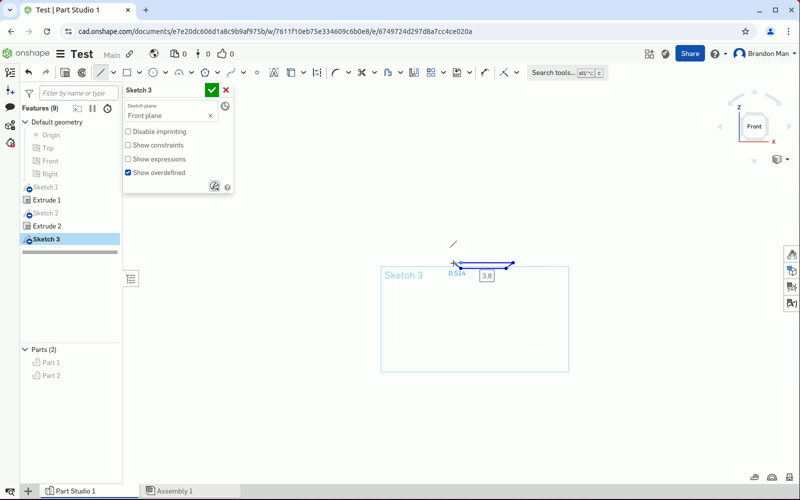
scroll(6)
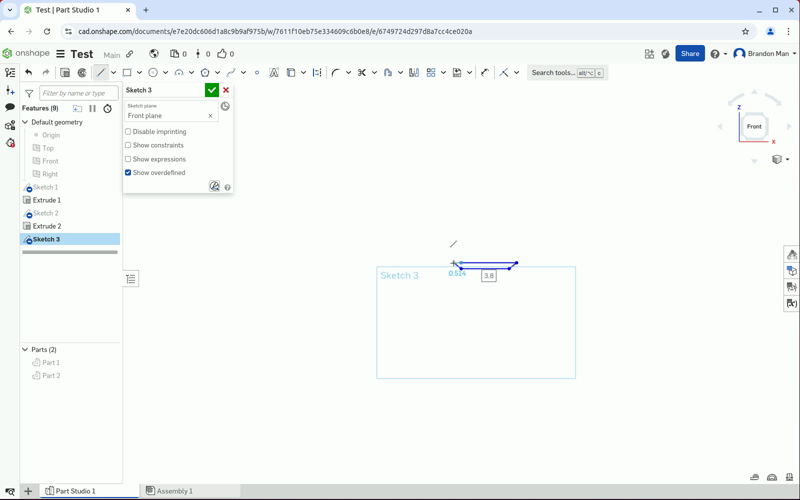
scroll(6)
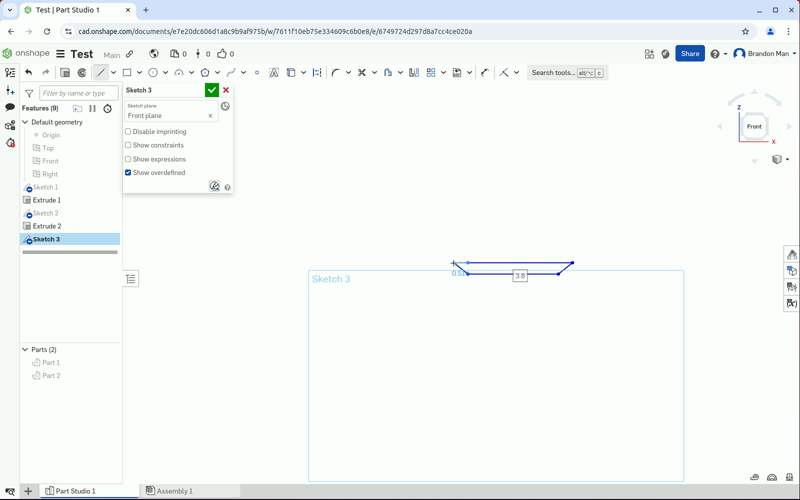
scroll(6)
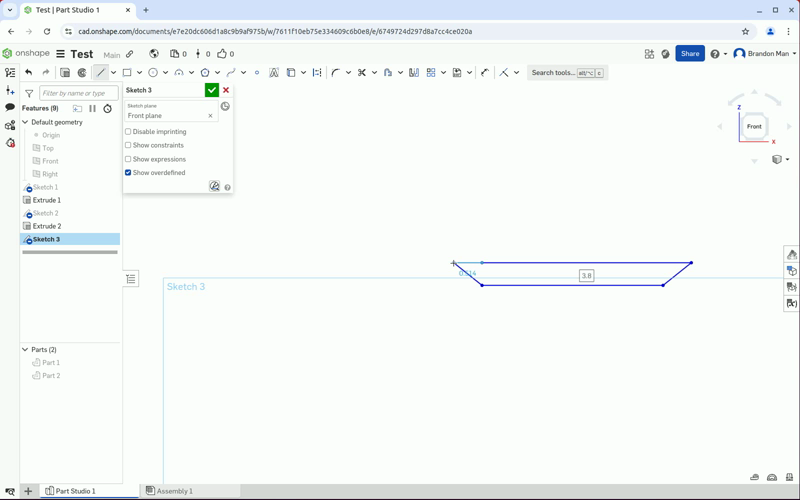
key_up(shift)
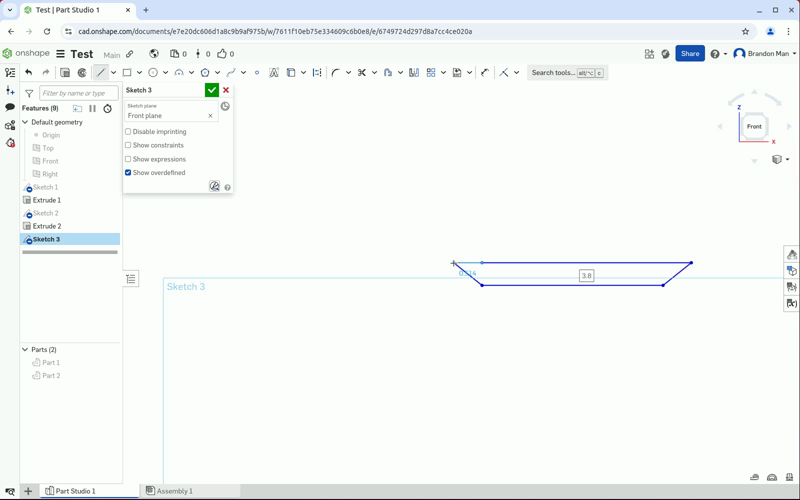
click(453, 262)
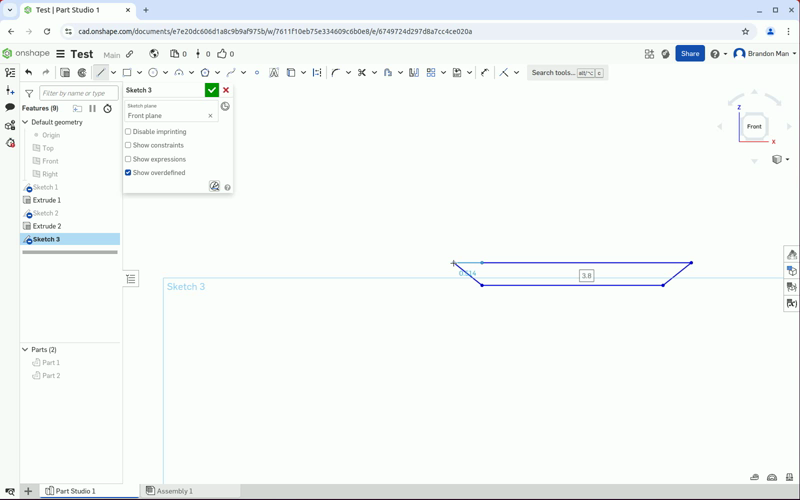
scroll(-6)
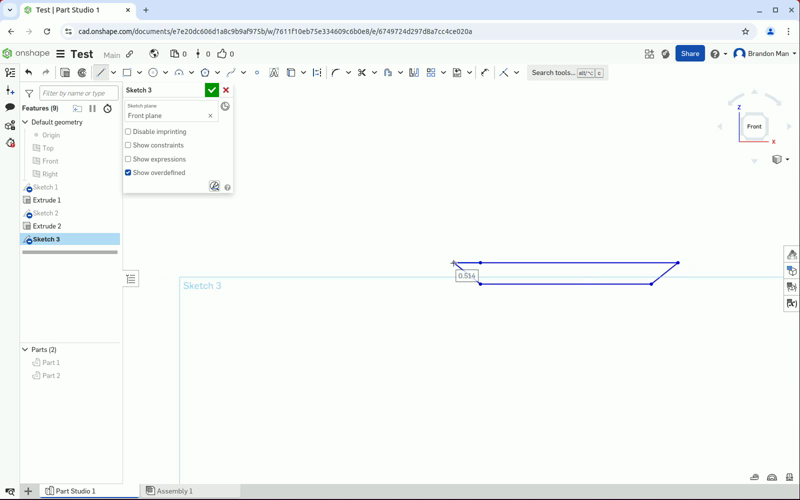
scroll(-6)
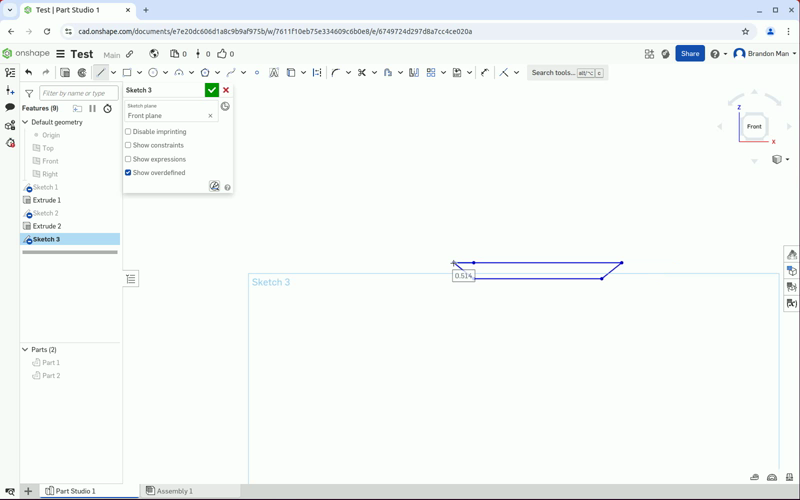
scroll(-6)
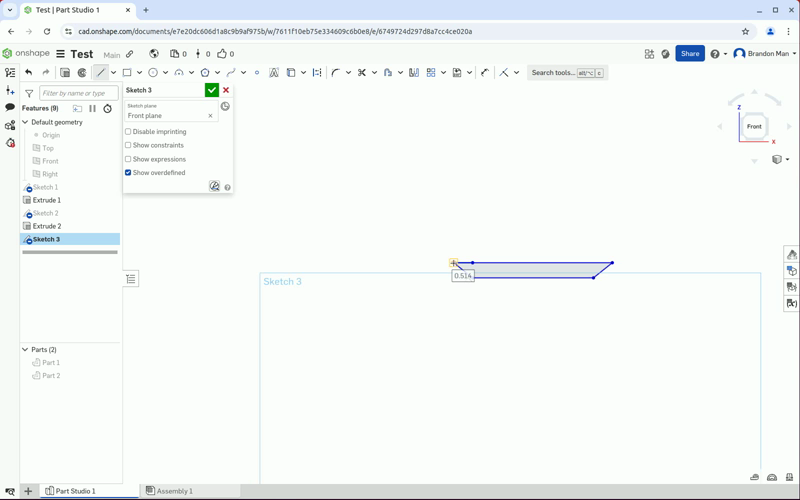
scroll(-6)
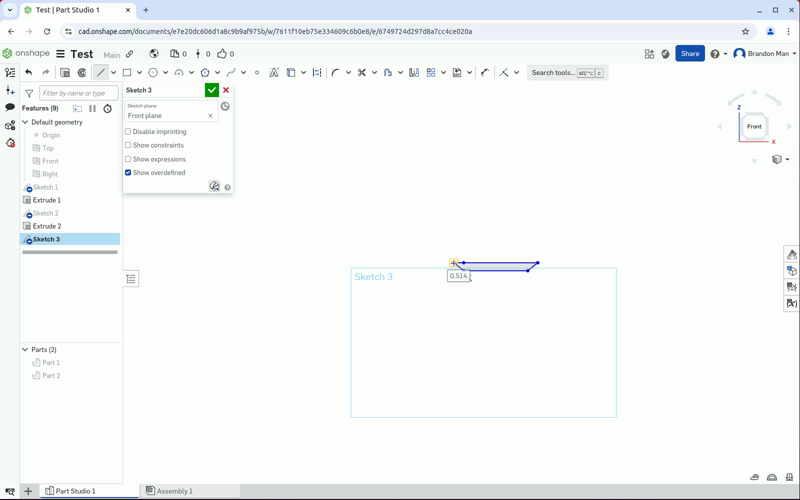
scroll(-6)
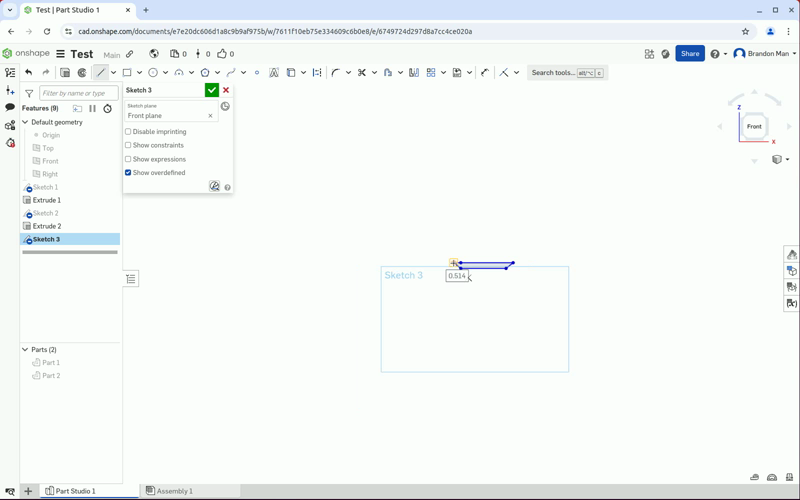
scroll(-6)
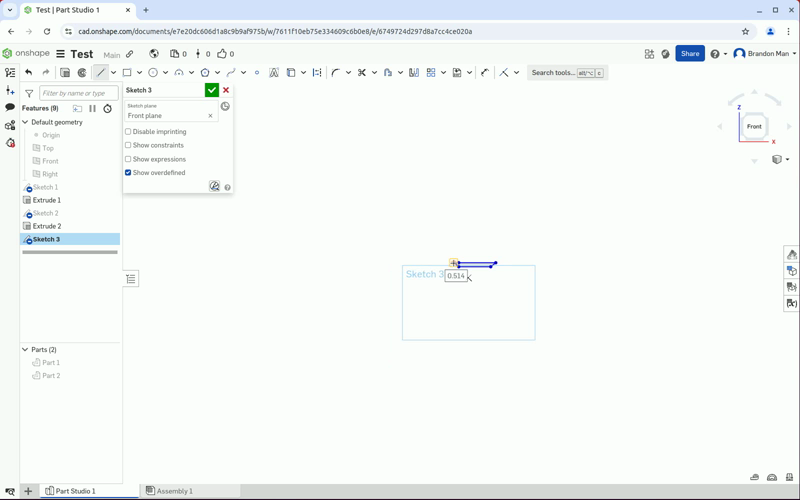
scroll(-6)
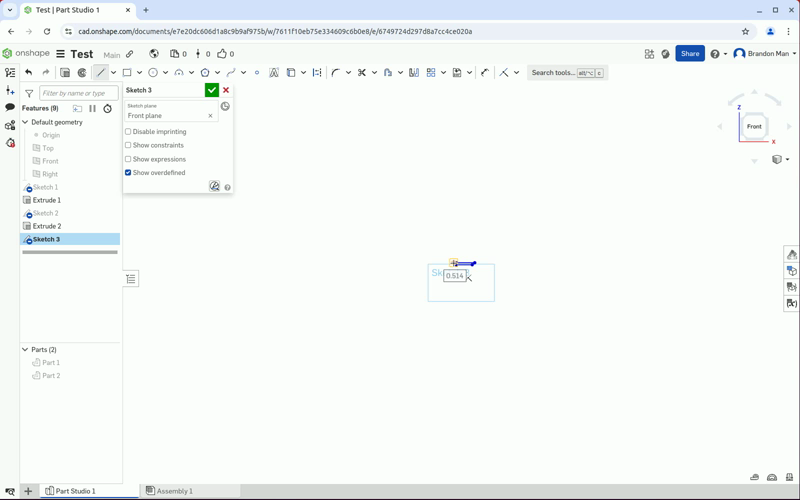
key(esc)
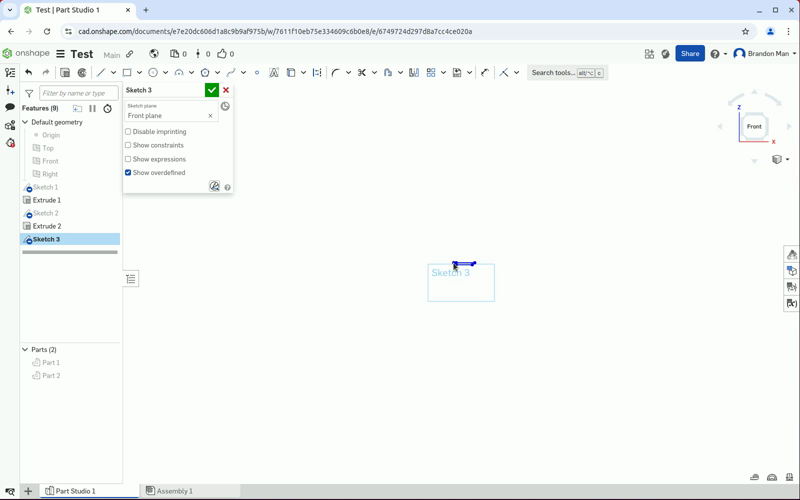
mouse_move(467, 264)
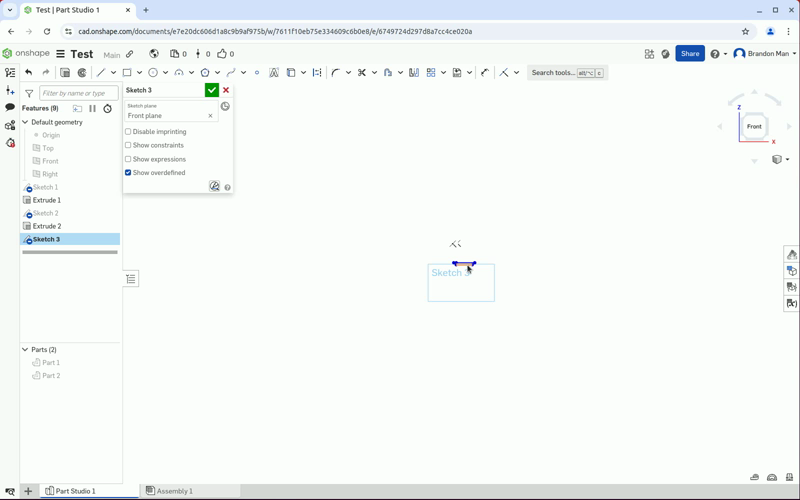
scroll(6)
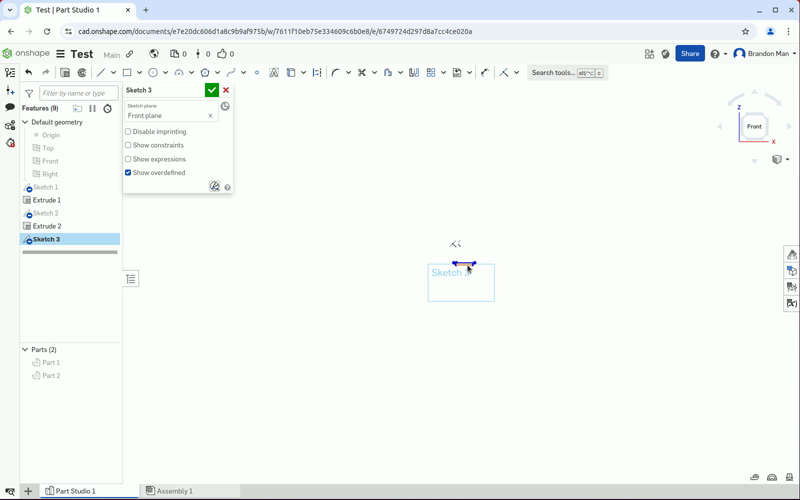
scroll(6)
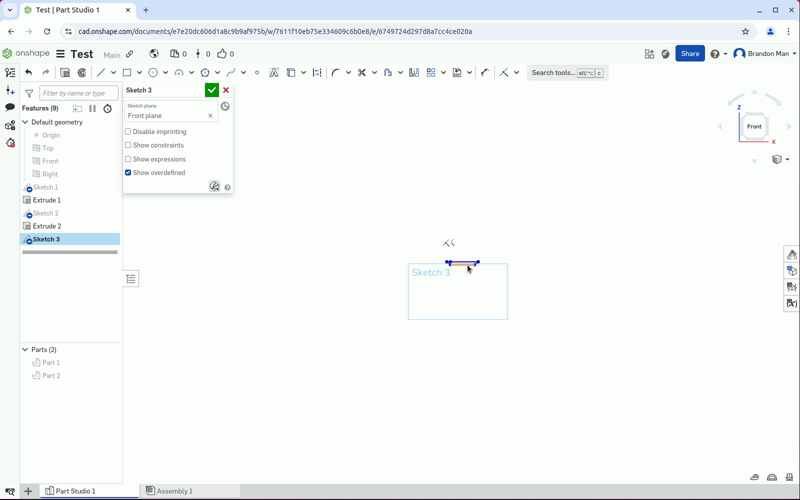
scroll(6)
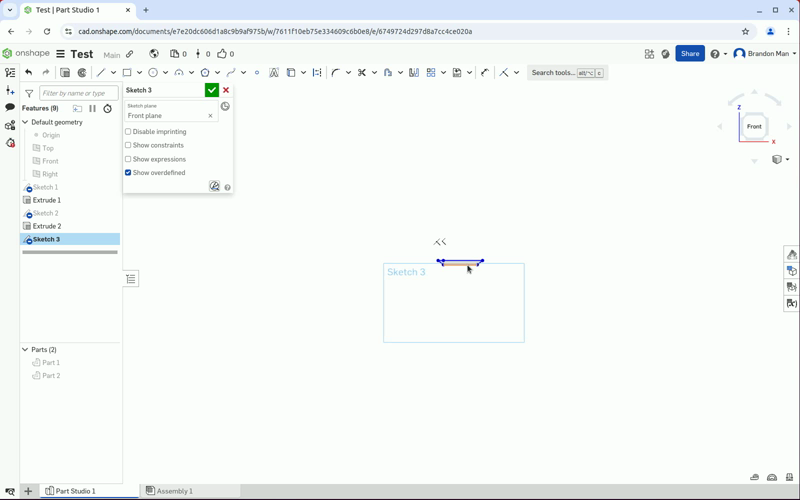
scroll(6)
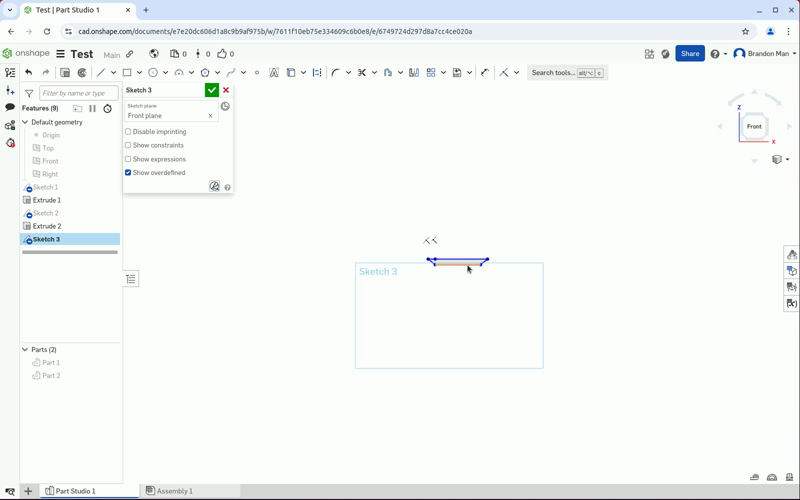
scroll(6)
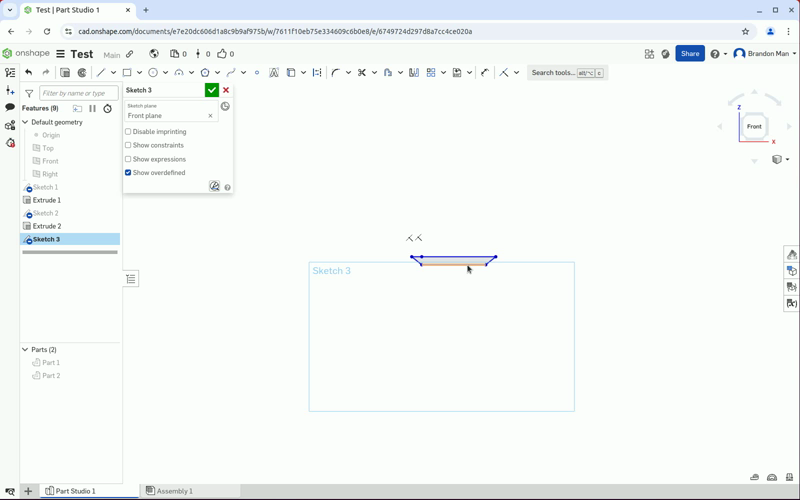
scroll(6)
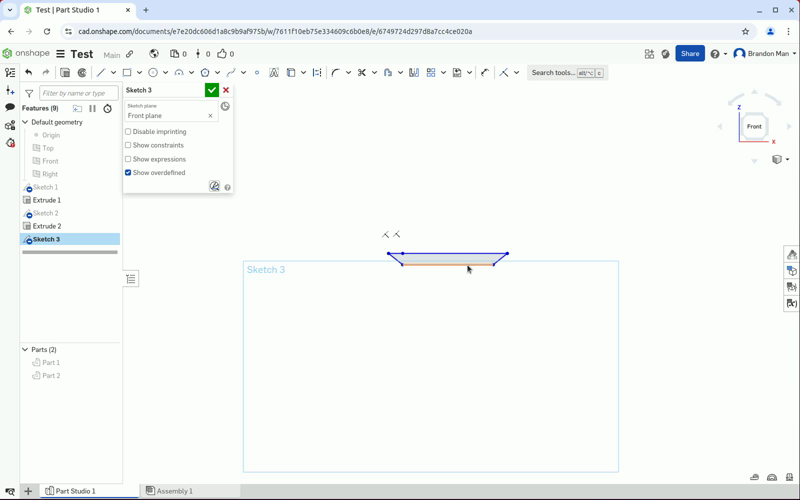
scroll(6)
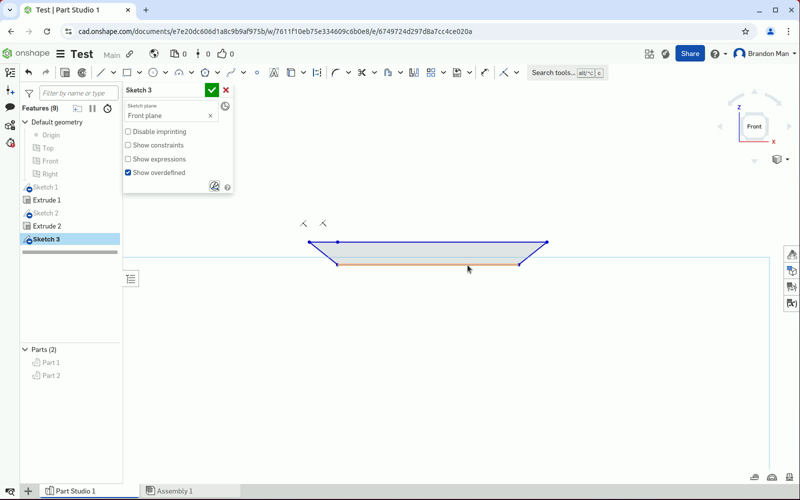
click(467, 264)
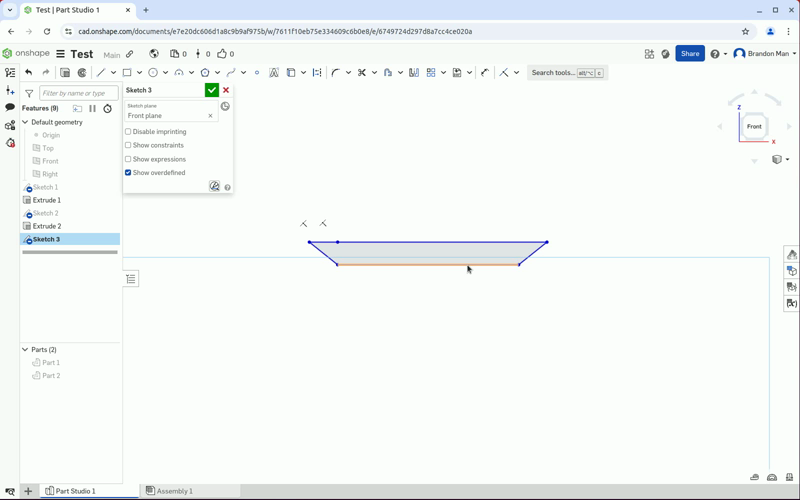
scroll(-6)
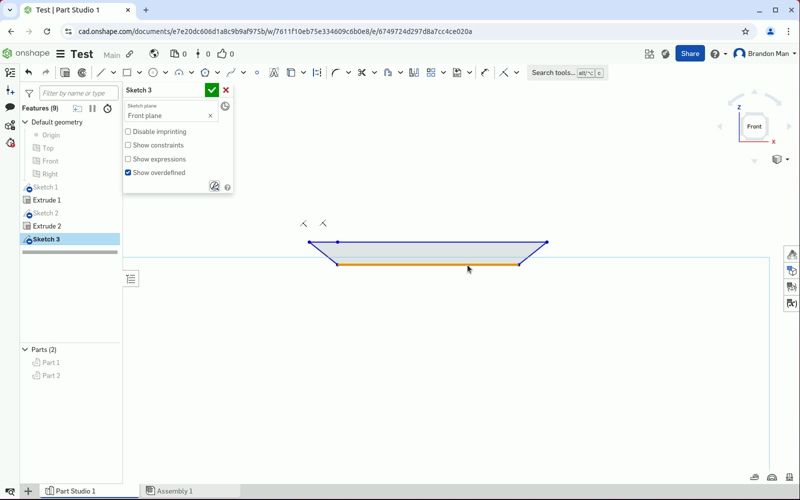
scroll(-6)
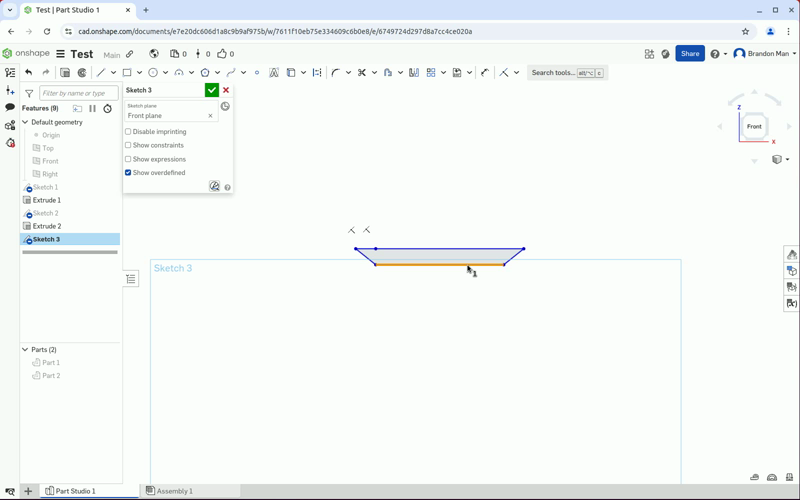
scroll(-6)
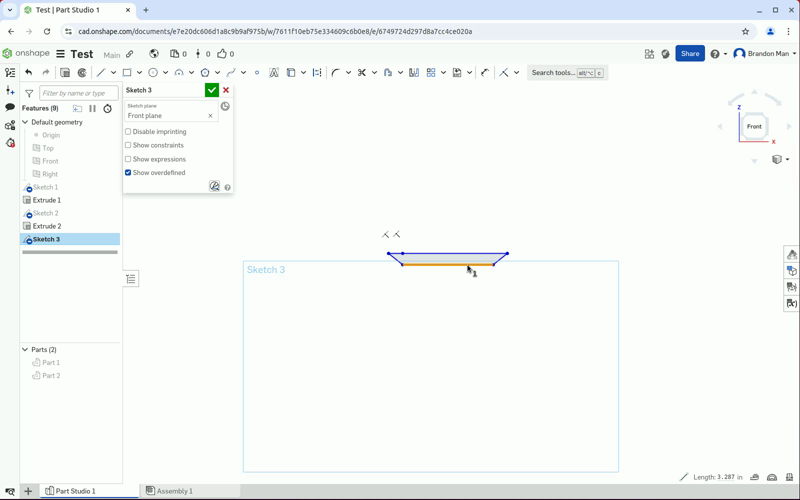
scroll(-6)
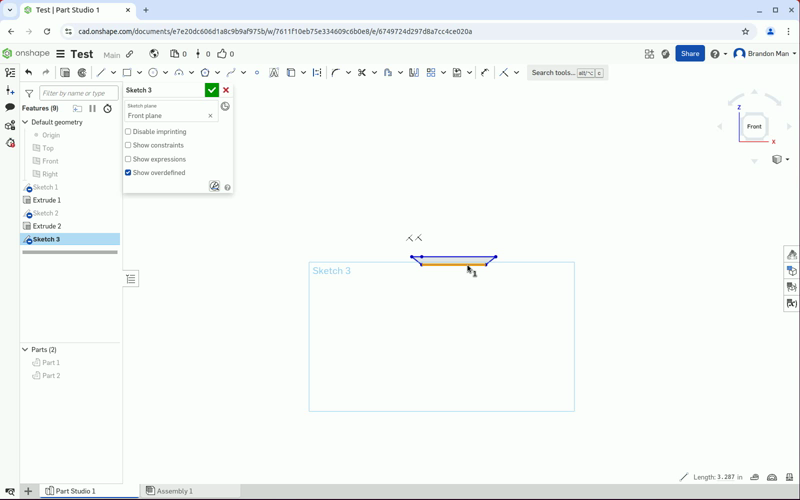
scroll(-6)
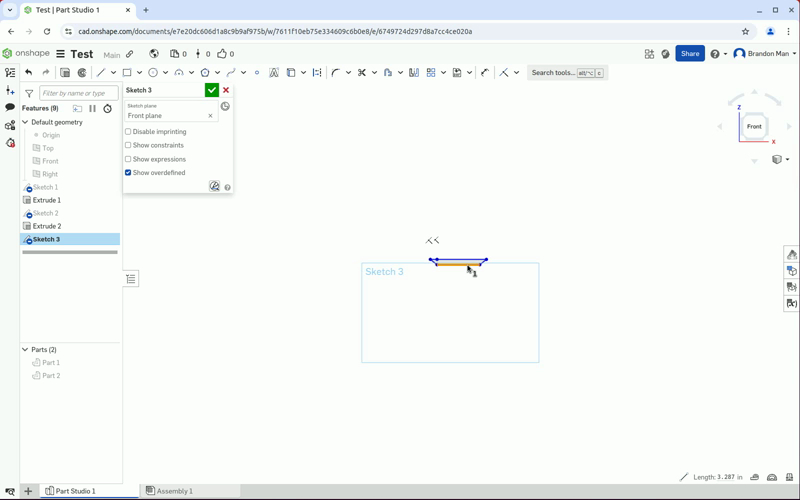
scroll(-6)
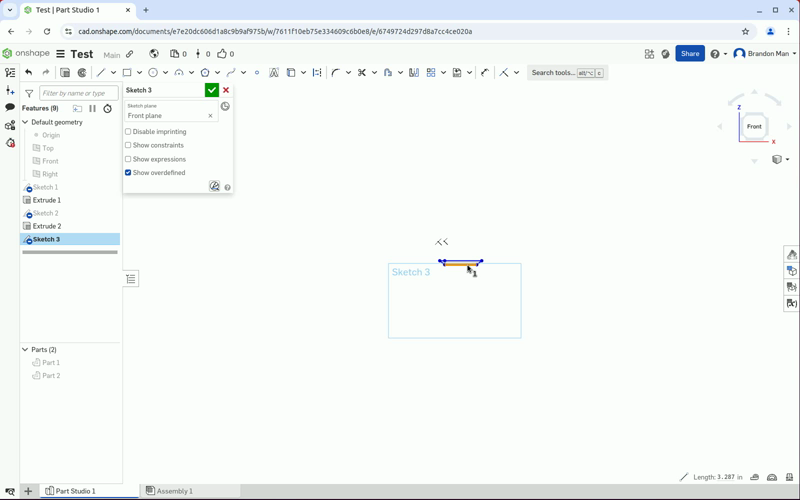
scroll(-6)
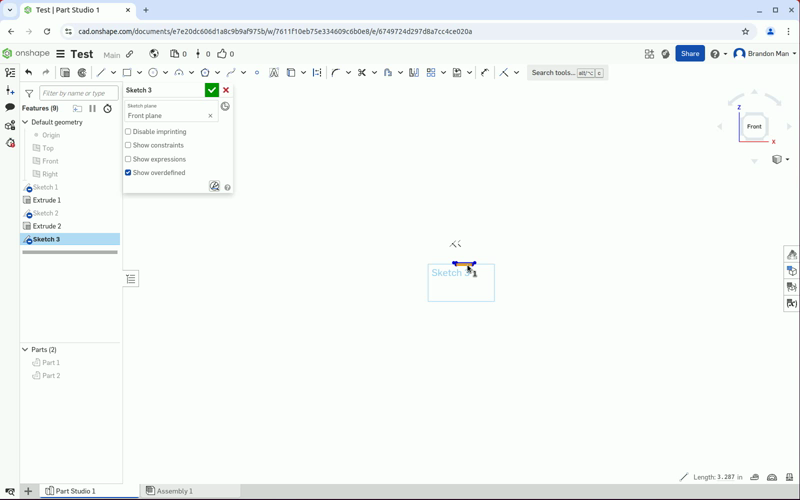
mouse_move(73, 352)
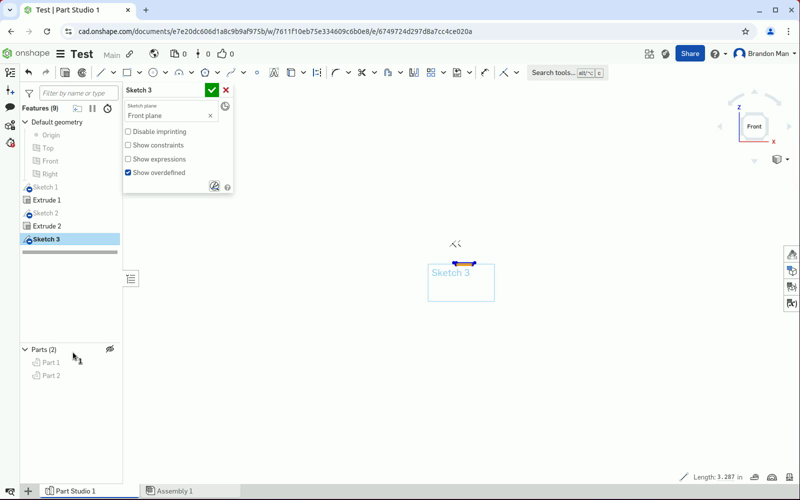
key(shift+y)
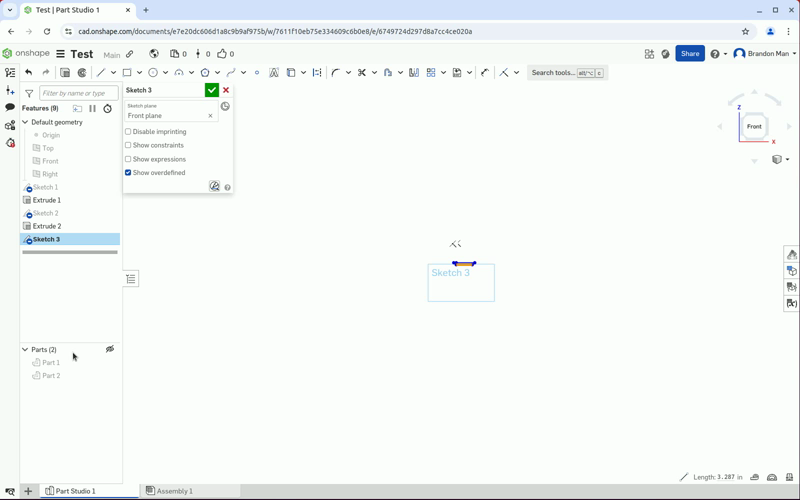
key(shift+e)
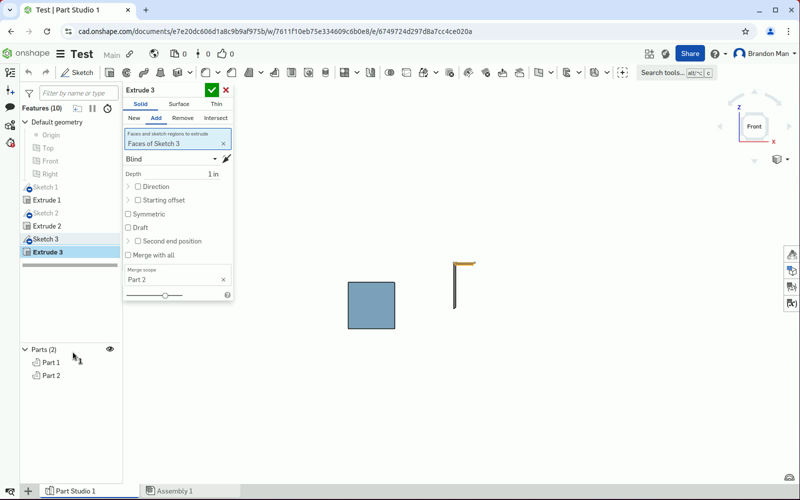
mouse_move(143, 106)
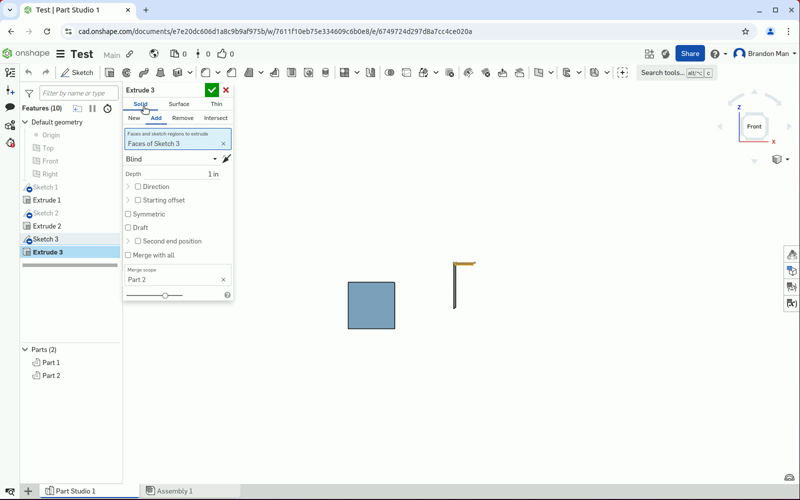
click(143, 106)
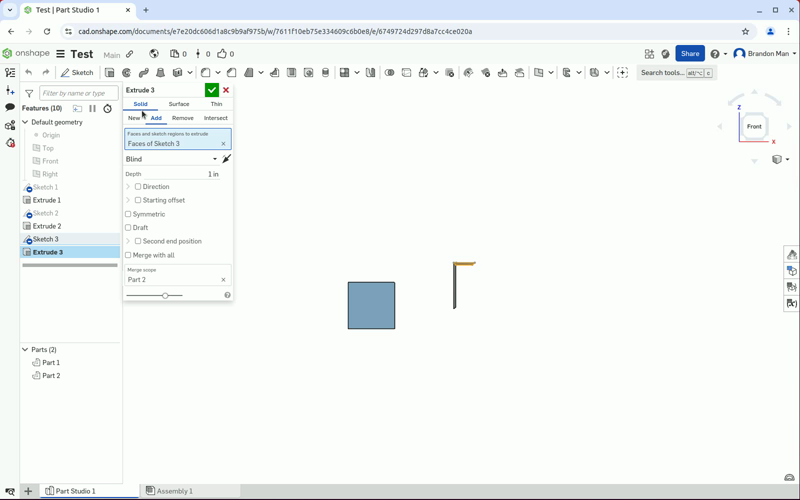
mouse_move(137, 120)
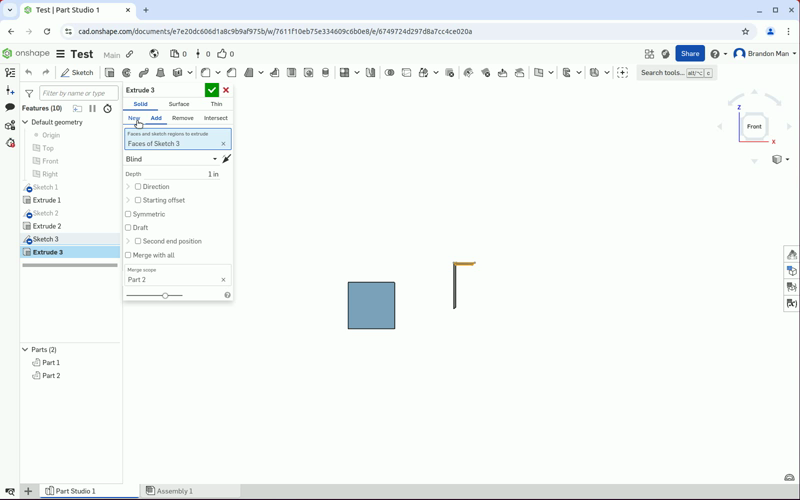
click(137, 120)
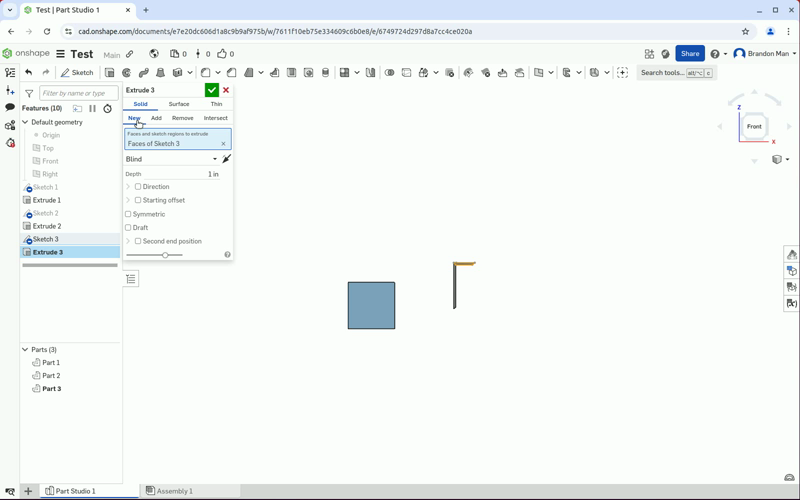
key(tab, 4)
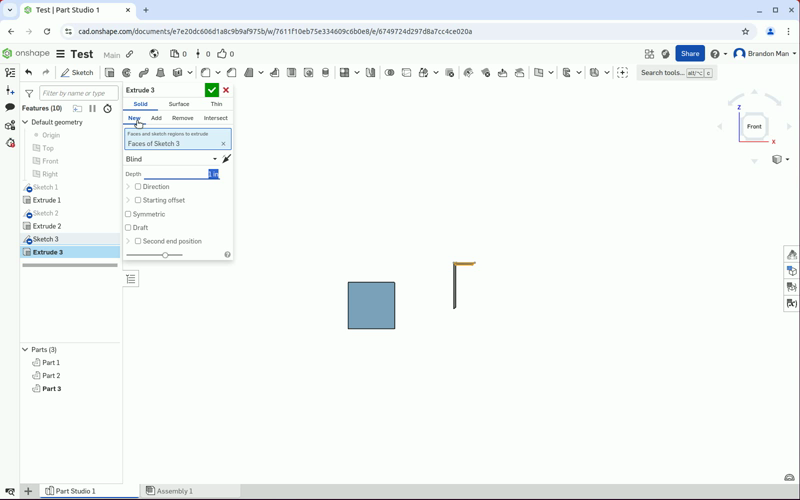
text(0.481)
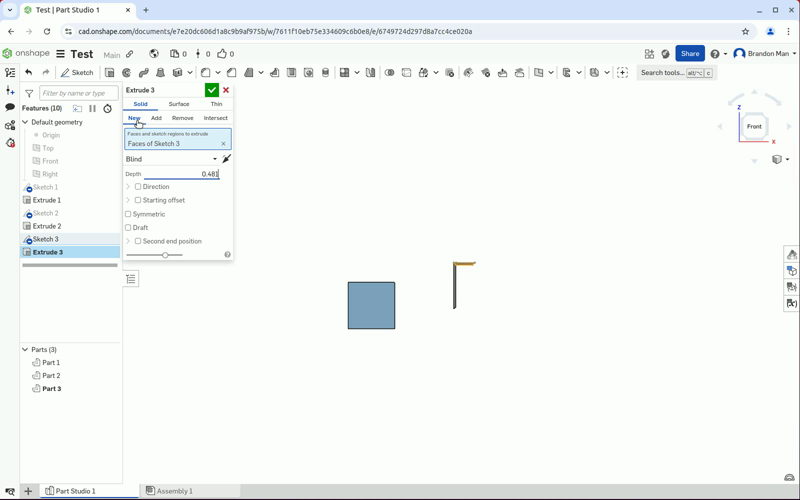
key(enter)
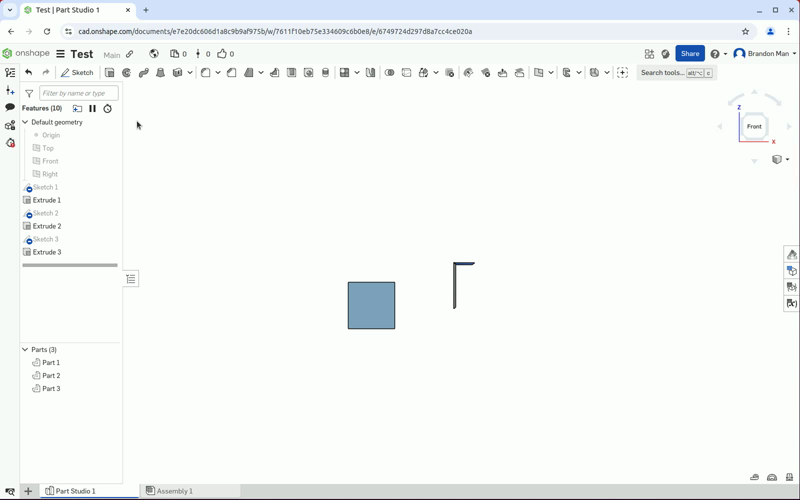
key(shift+h)
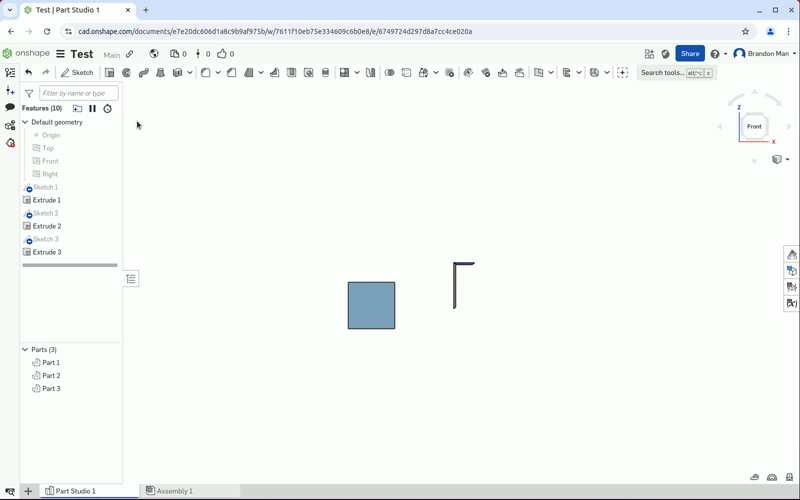
key(shift+h)
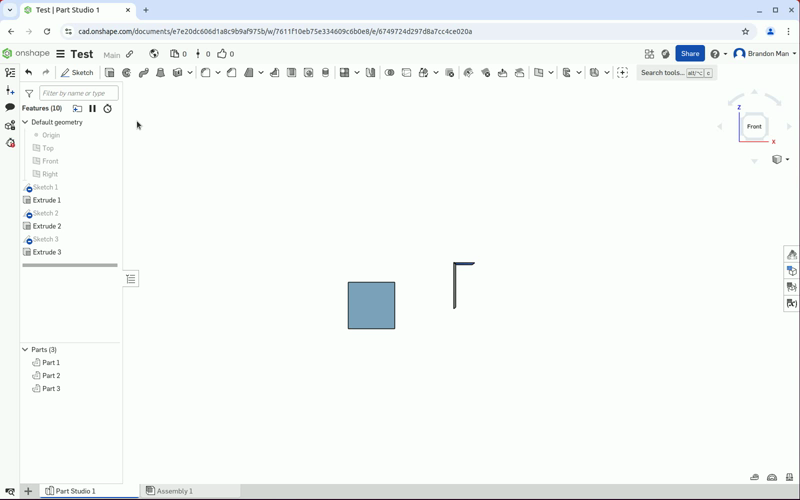
mouse_move(73, 189)
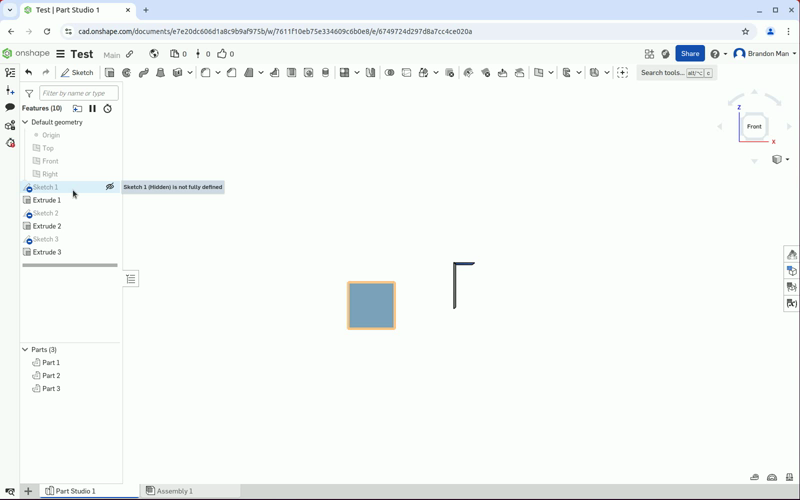
click(73, 189)
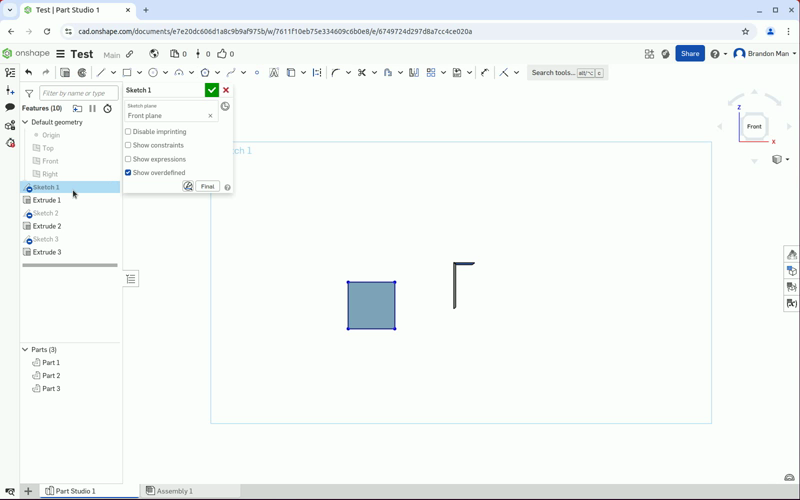
mouse_move(229, 92)
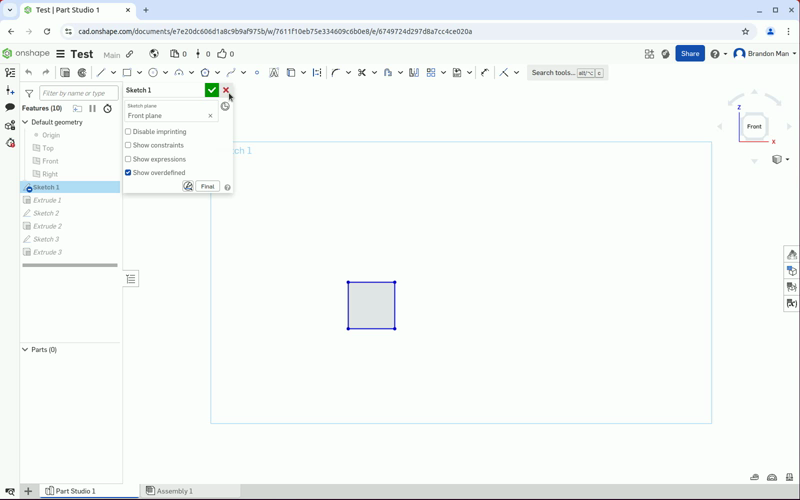
click(229, 92)
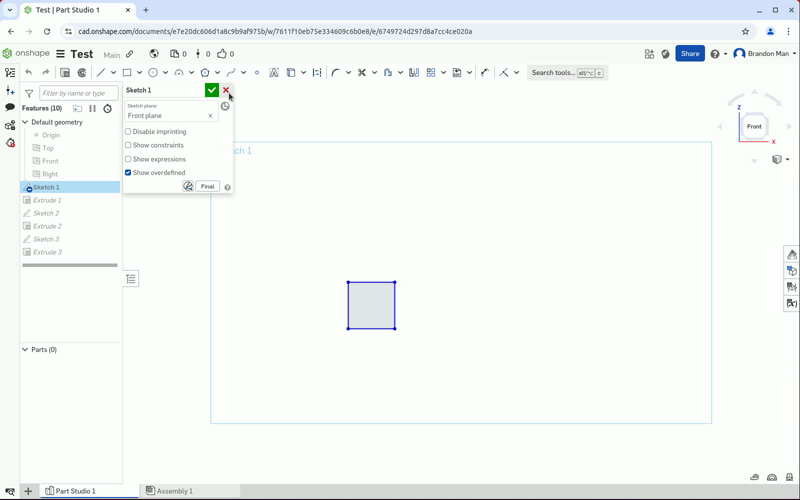
key(shift+s)
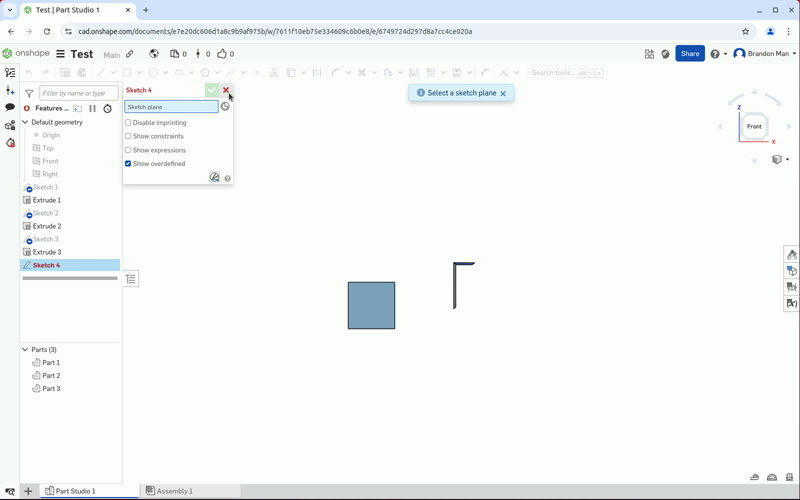
mouse_move(73, 163)
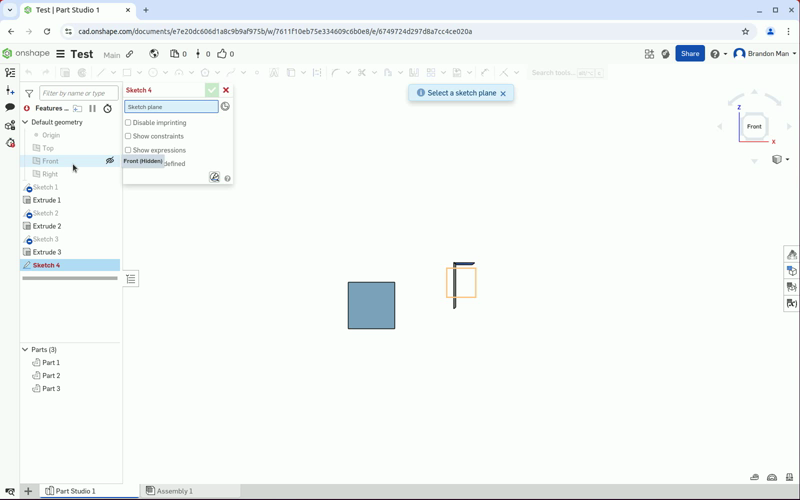
click(73, 163)
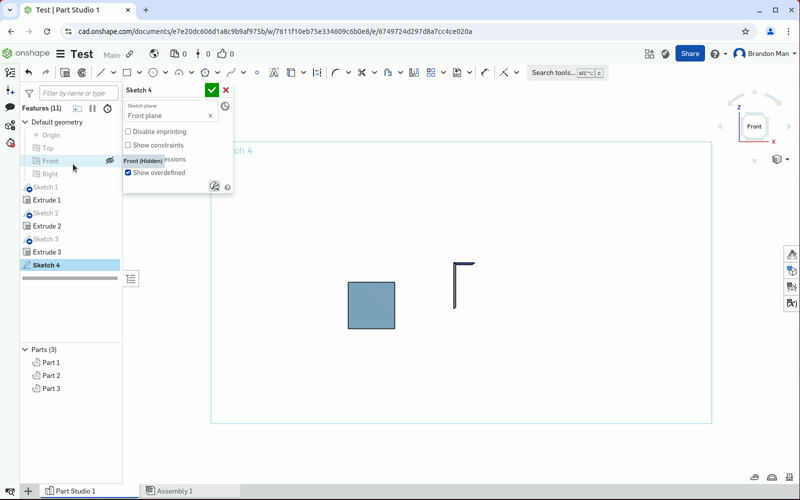
mouse_move(73, 352)
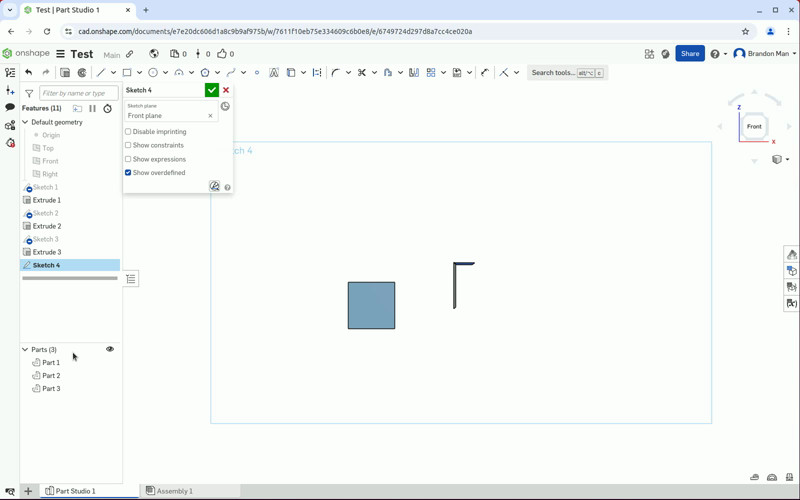
key(y)
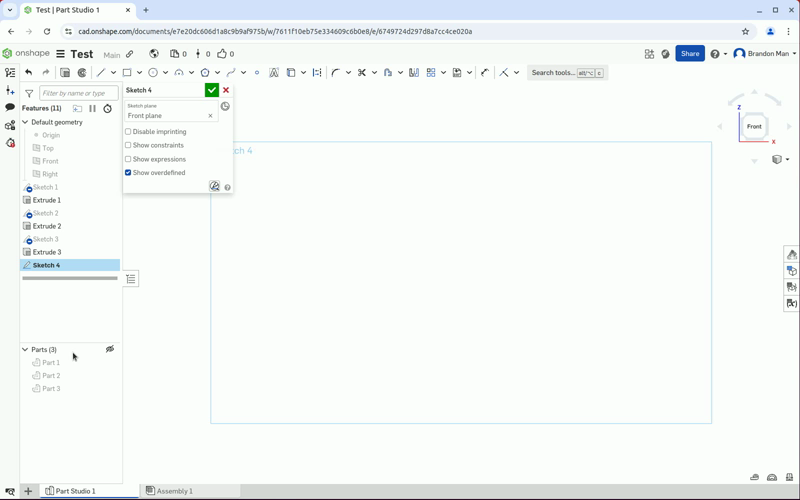
key(l)
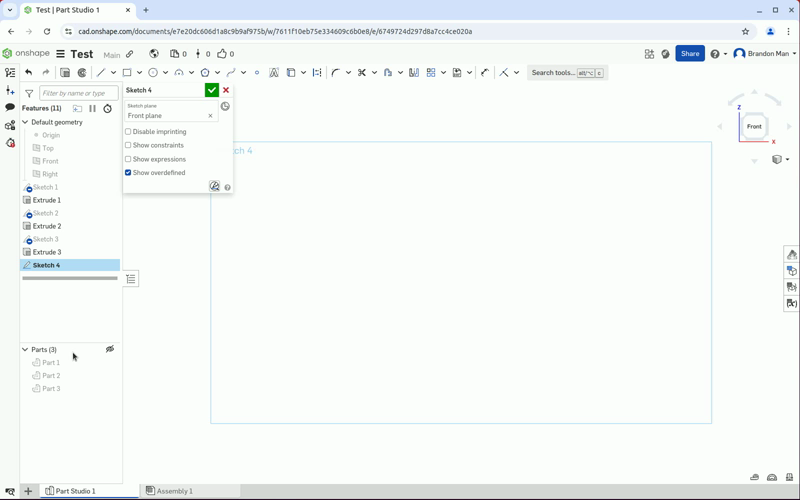
key_down(shift)
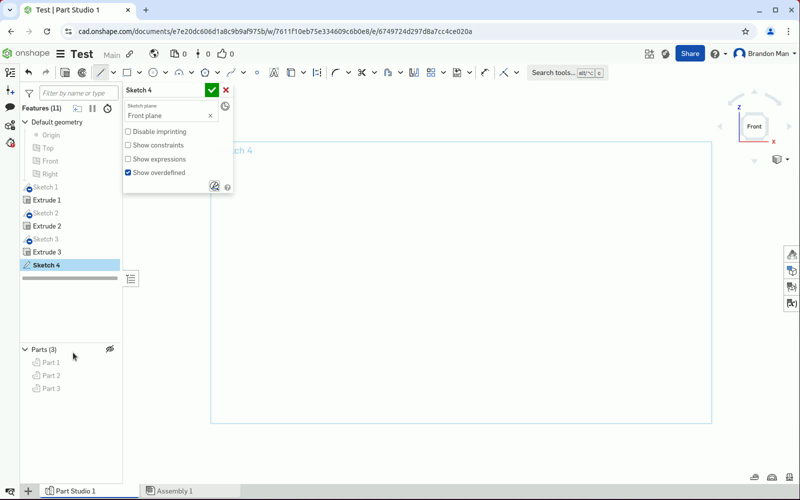
mouse_move(453, 308)
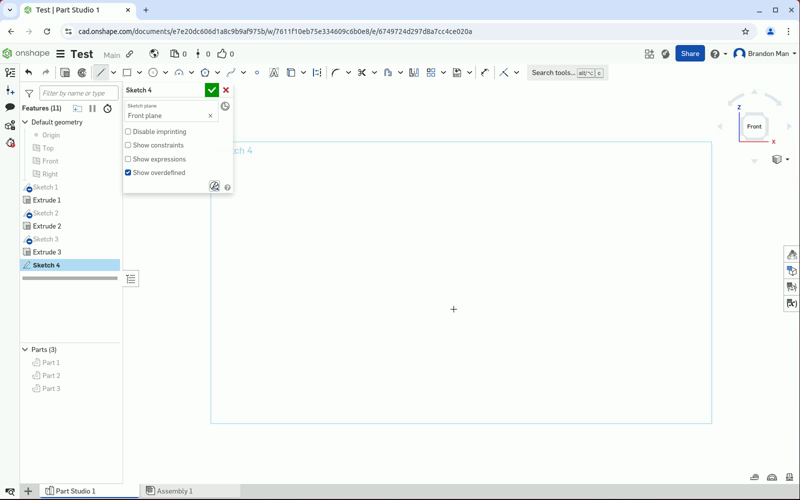
click(453, 308)
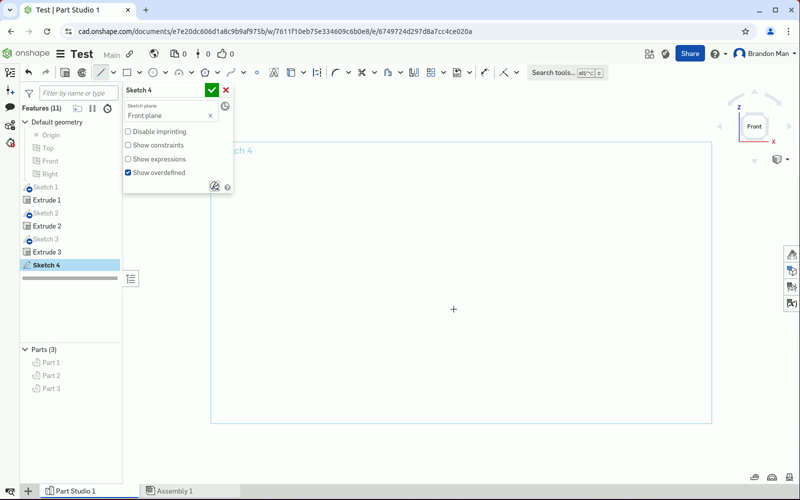
key_up(shift)
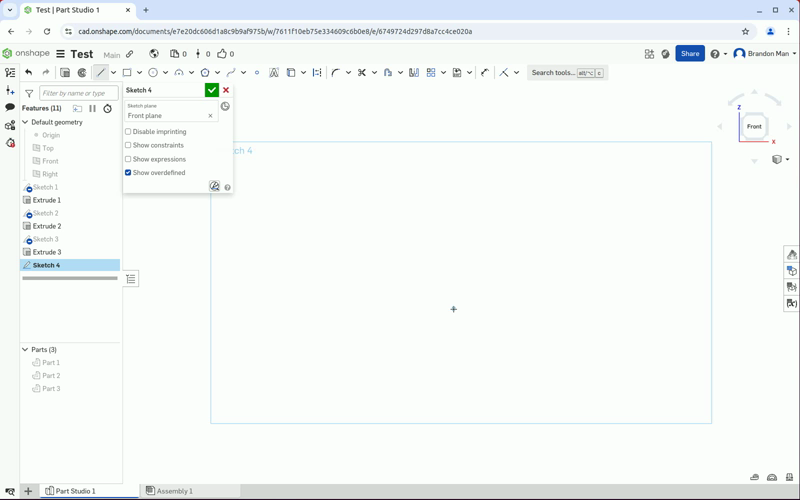
key_down(shift)
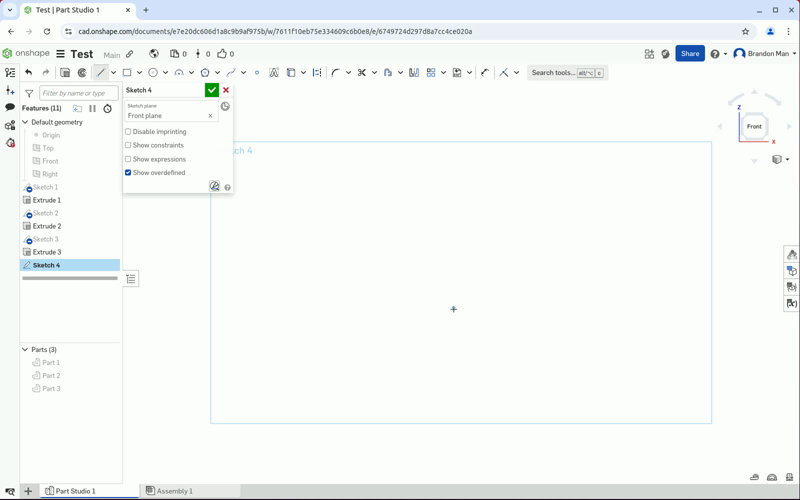
mouse_move(483, 308)
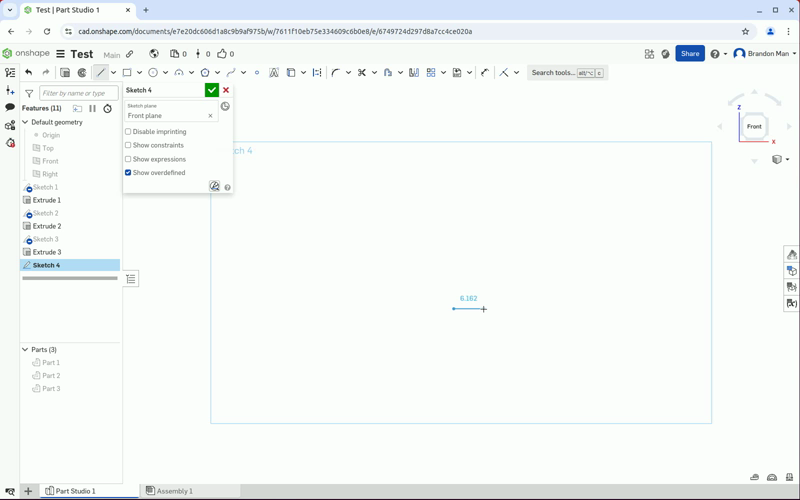
mouse_move(474, 308)
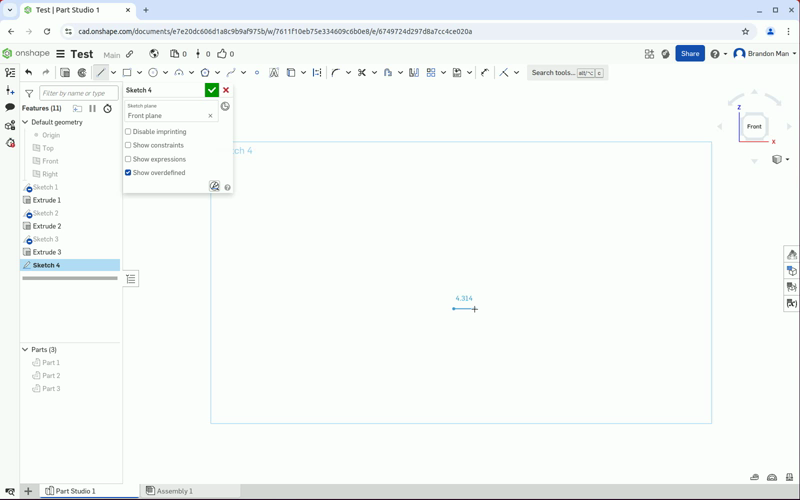
click(474, 308)
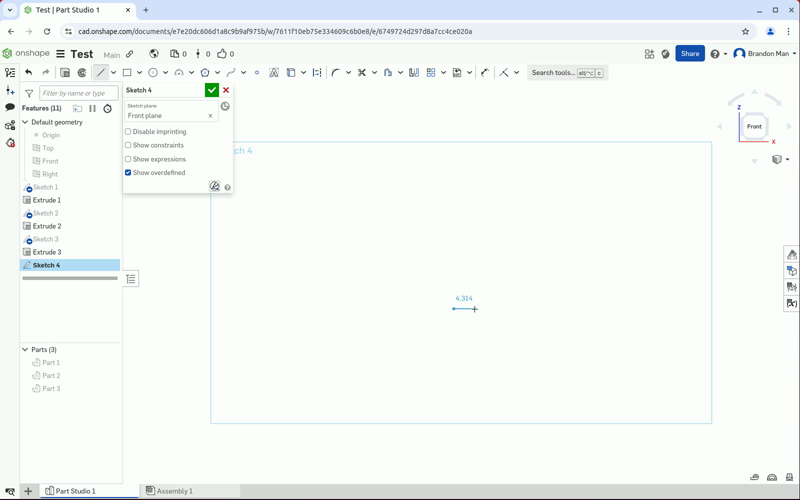
key_up(shift)
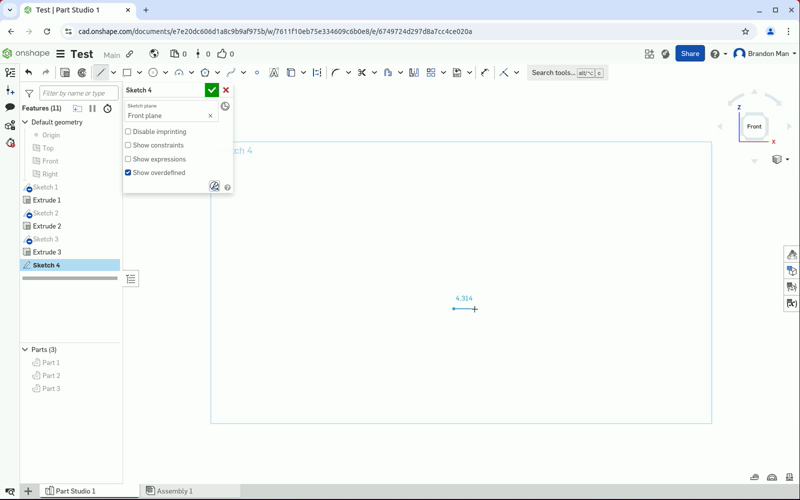
key_down(shift)
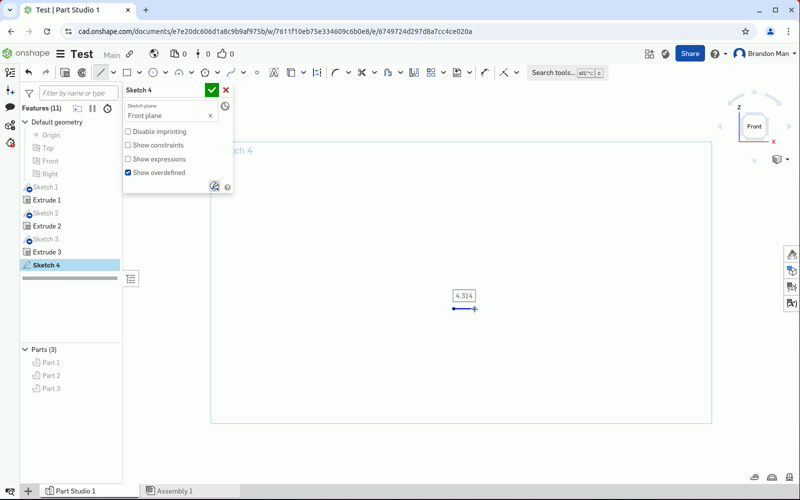
mouse_move(504, 308)
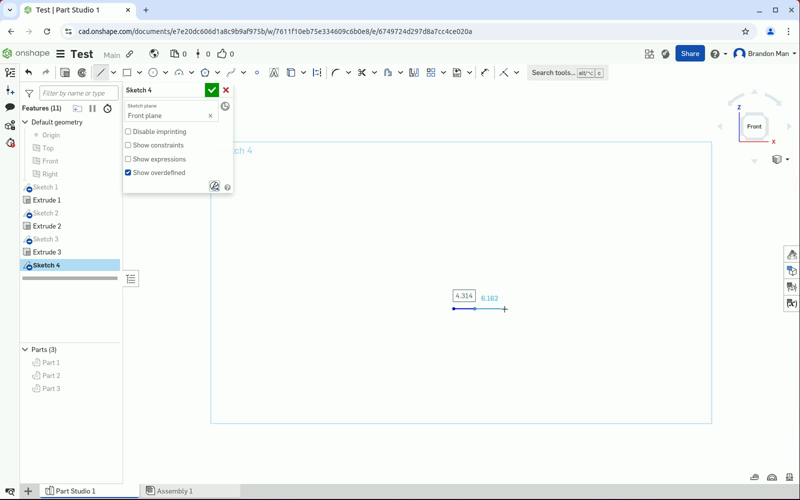
mouse_move(472, 307)
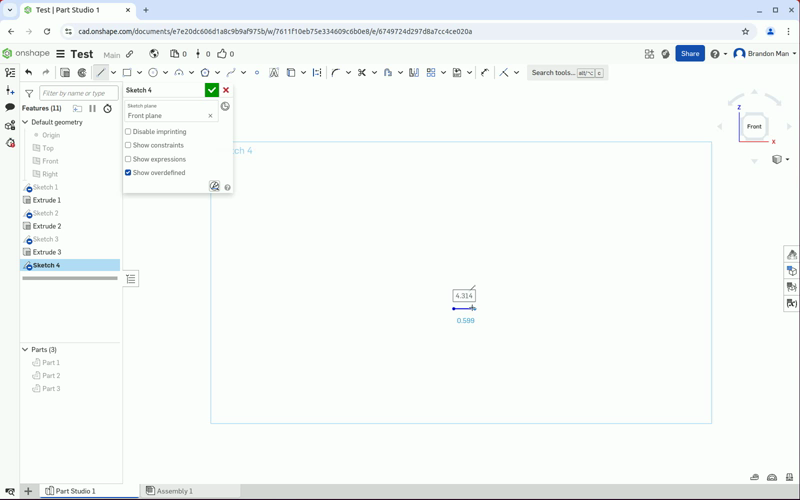
scroll(6)
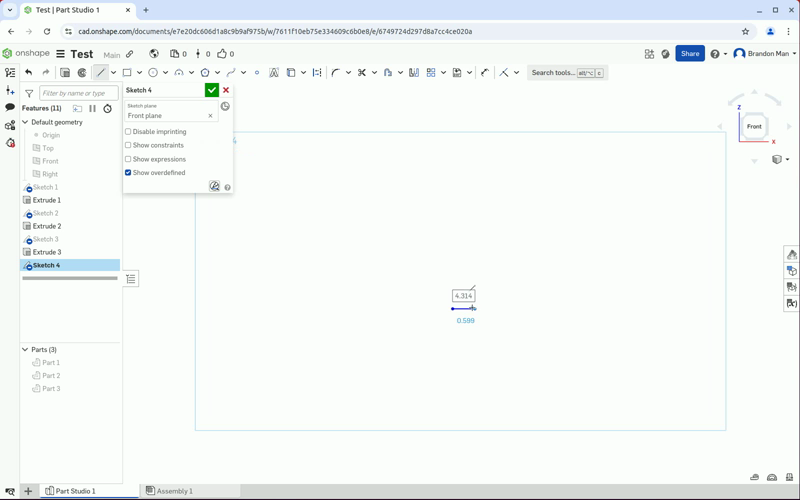
scroll(6)
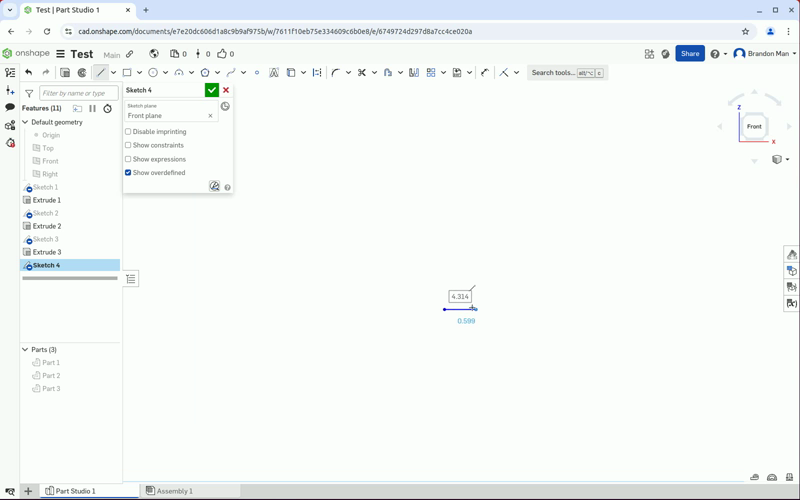
scroll(6)
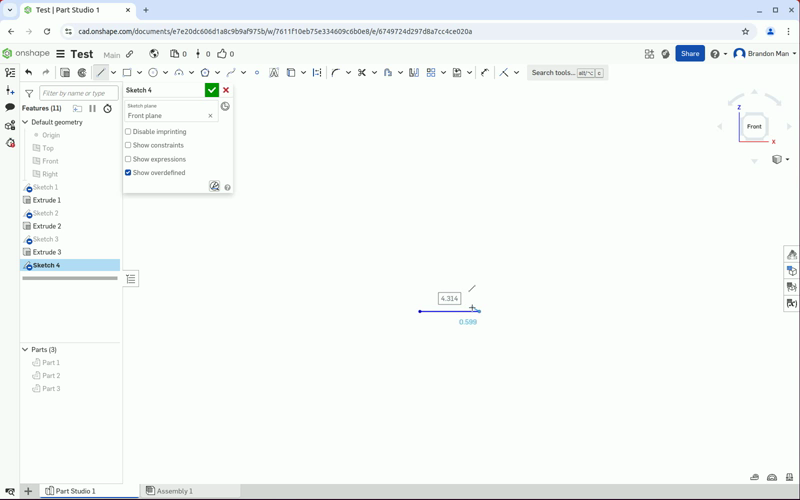
scroll(6)
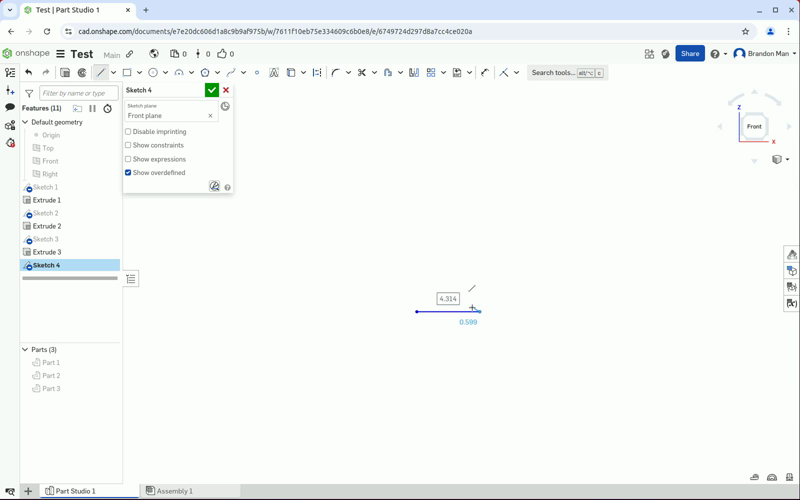
scroll(6)
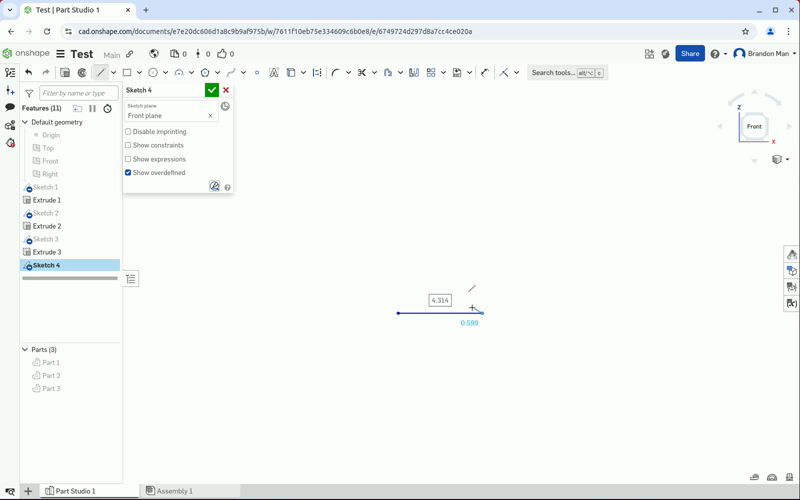
scroll(6)
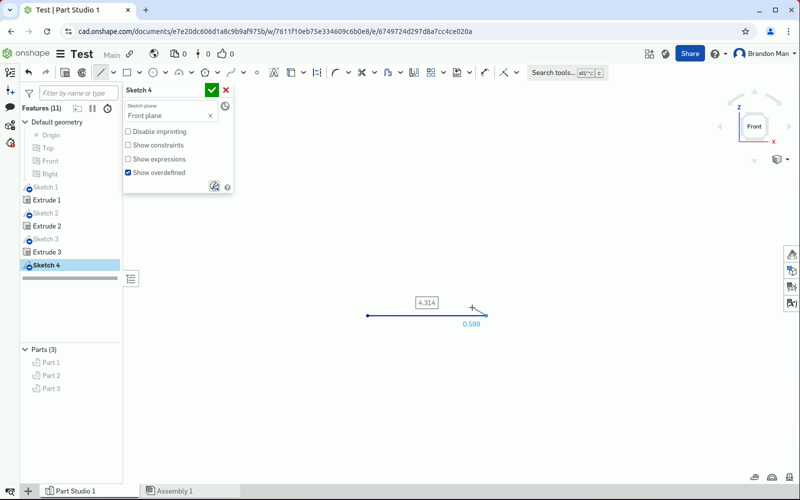
scroll(6)
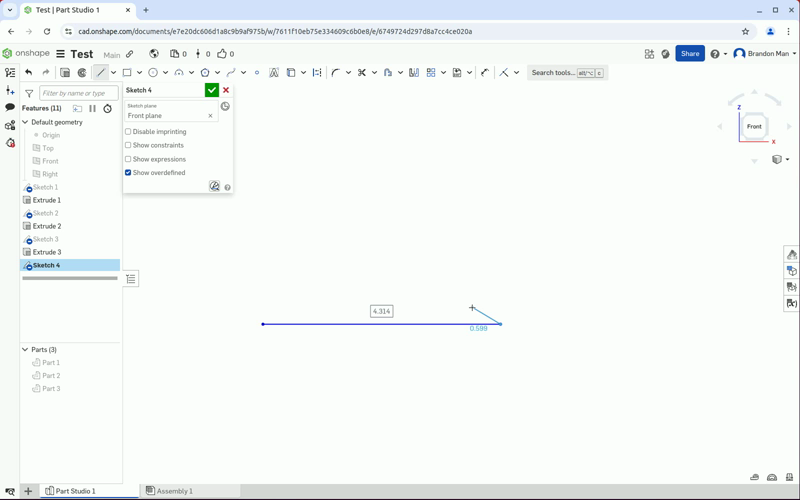
click(472, 307)
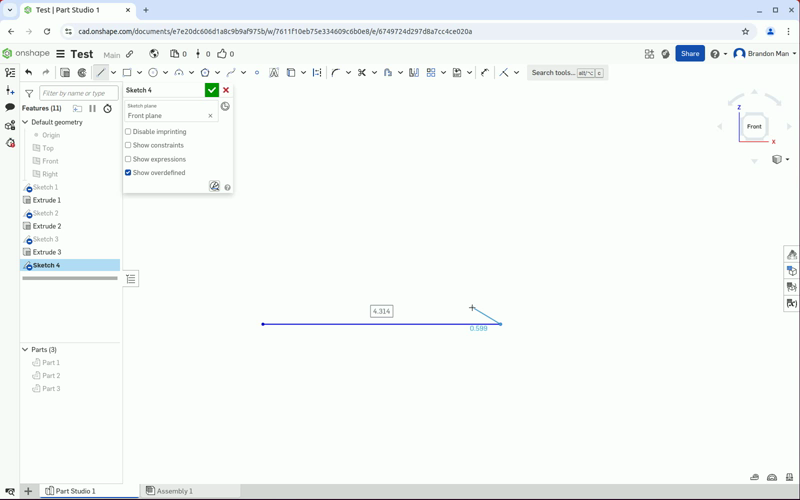
scroll(-6)
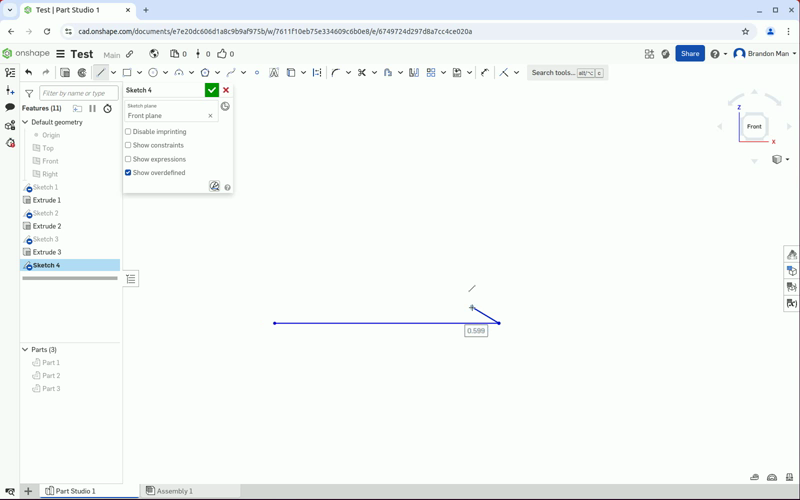
scroll(-6)
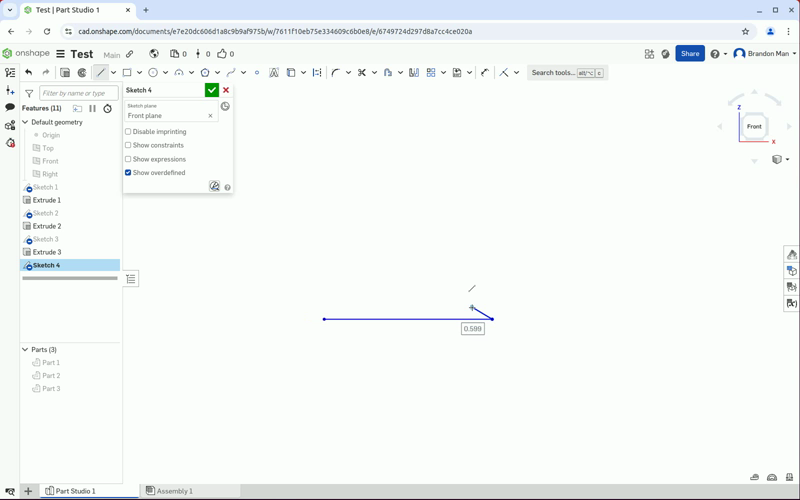
scroll(-6)
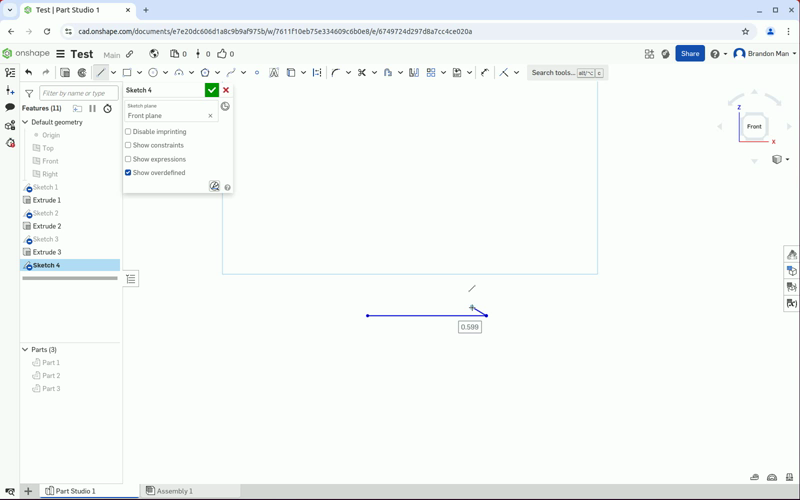
scroll(-6)
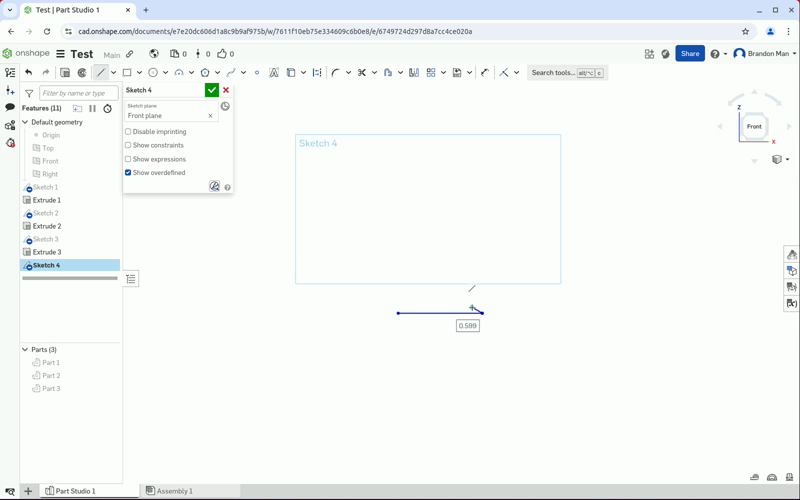
scroll(-6)
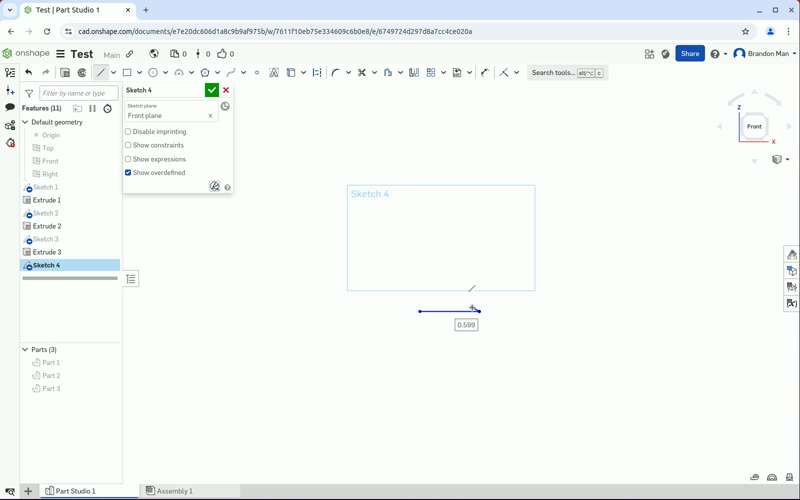
scroll(-6)
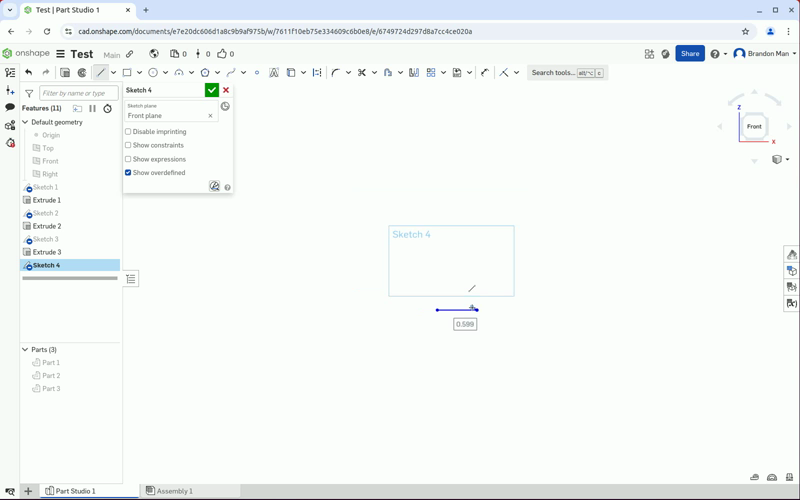
scroll(-6)
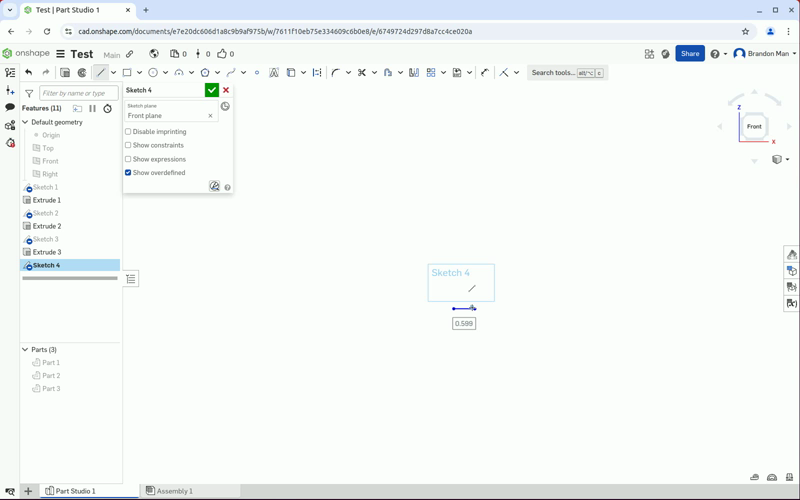
key_up(shift)
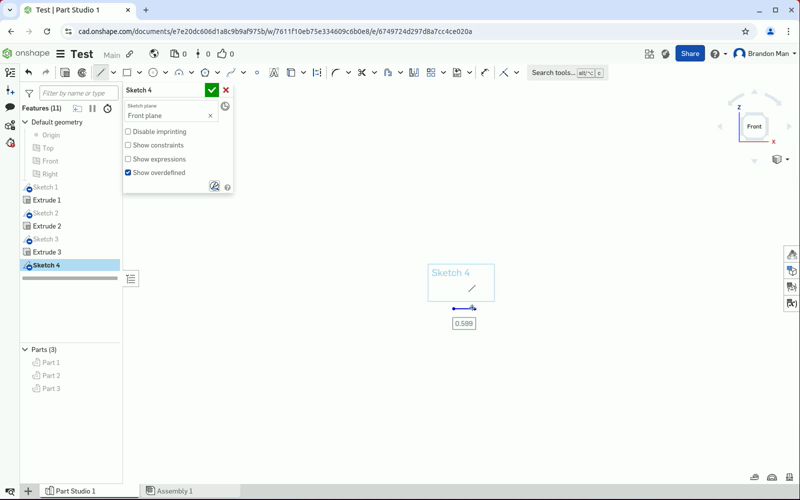
key_down(shift)
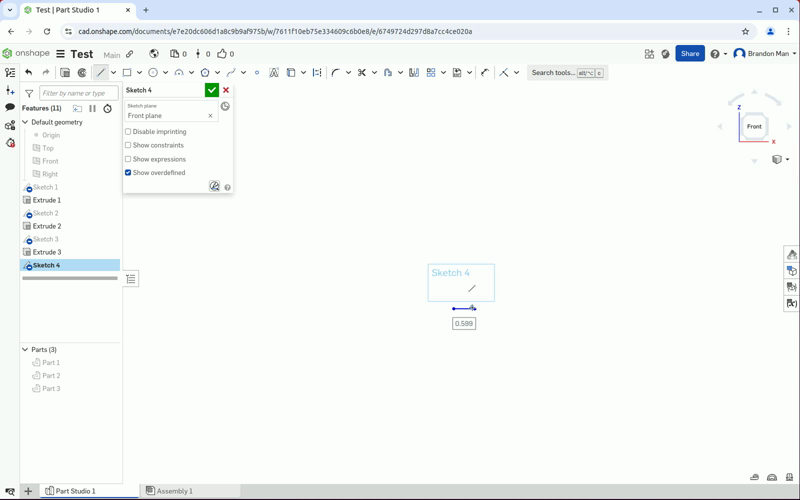
mouse_move(502, 307)
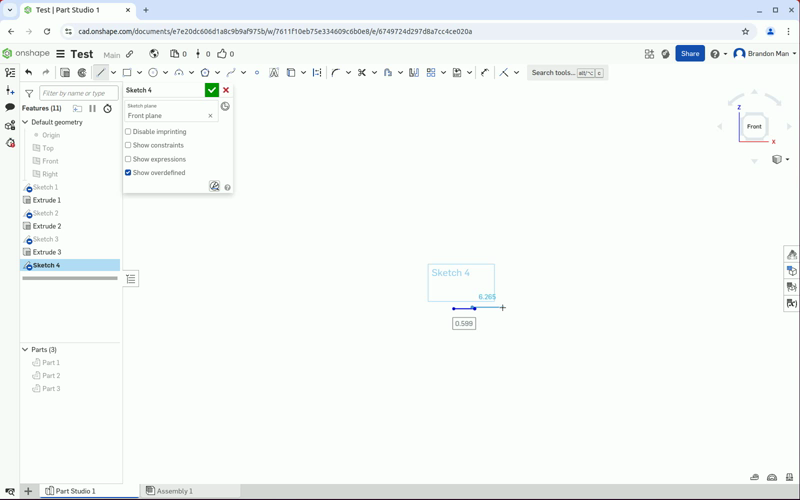
mouse_move(456, 307)
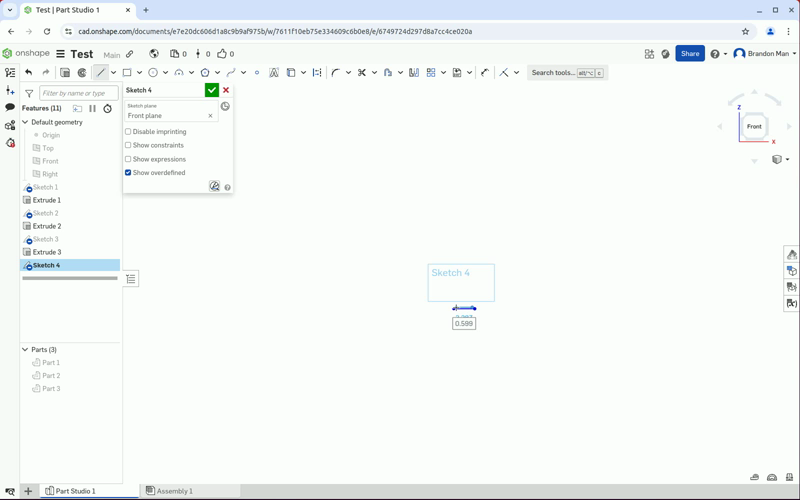
scroll(6)
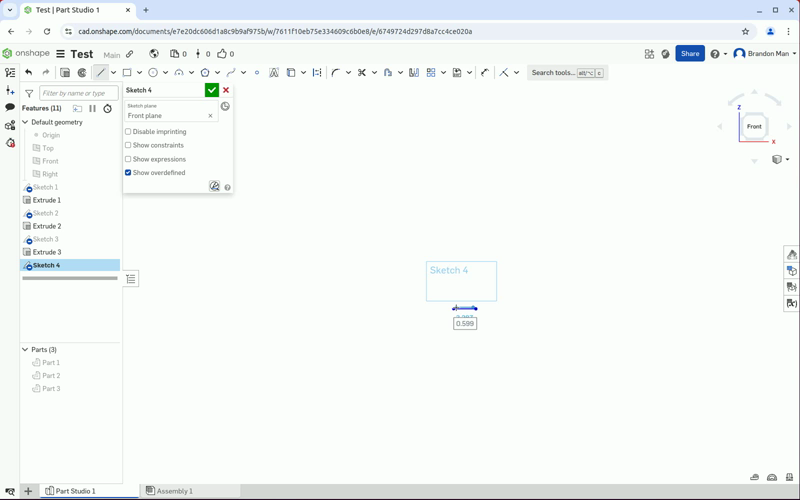
scroll(6)
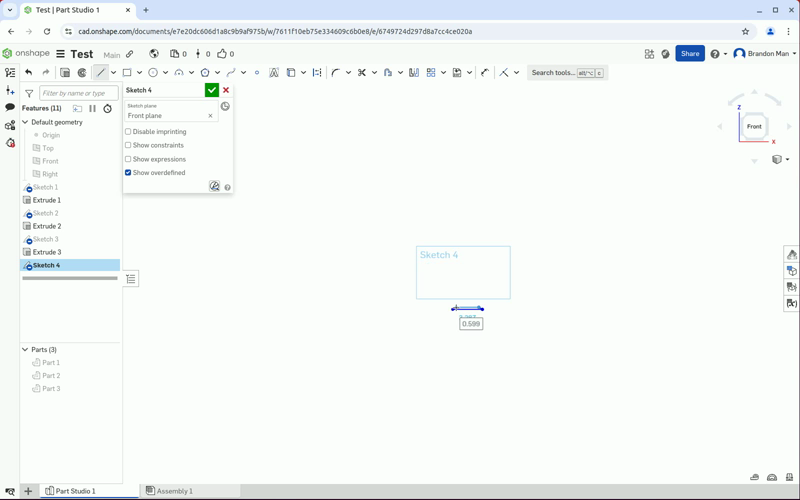
scroll(6)
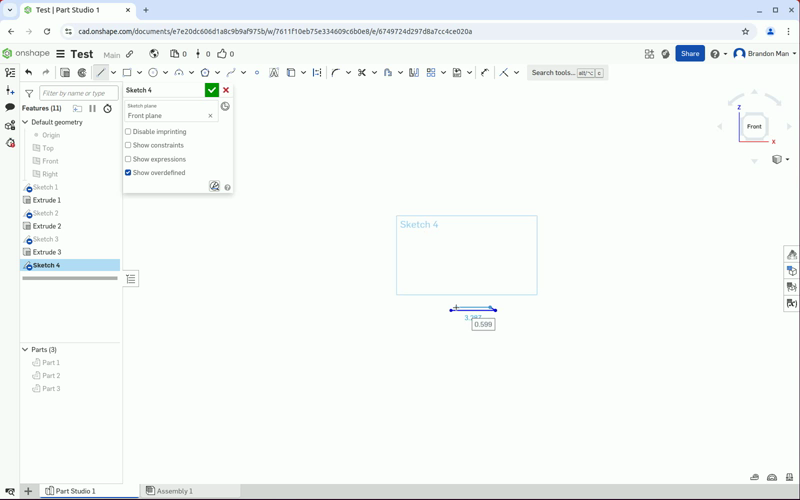
scroll(6)
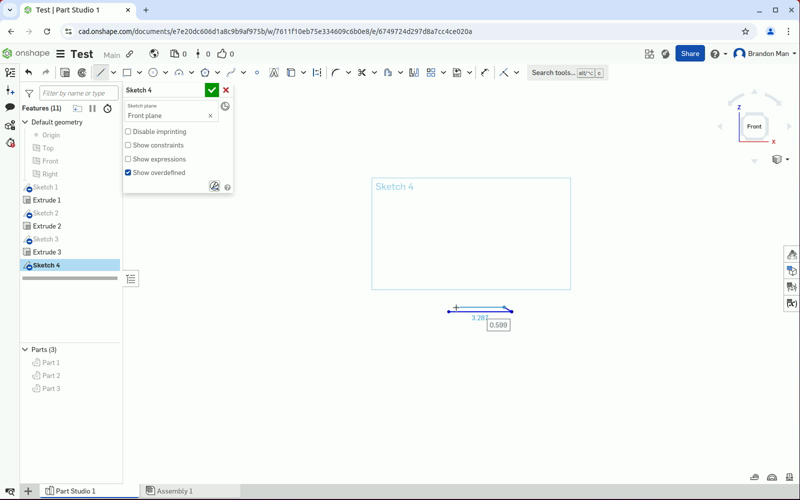
scroll(6)
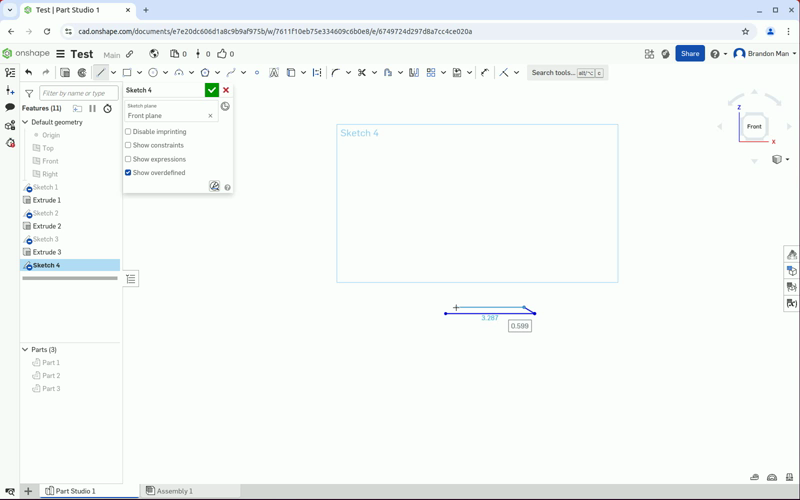
scroll(6)
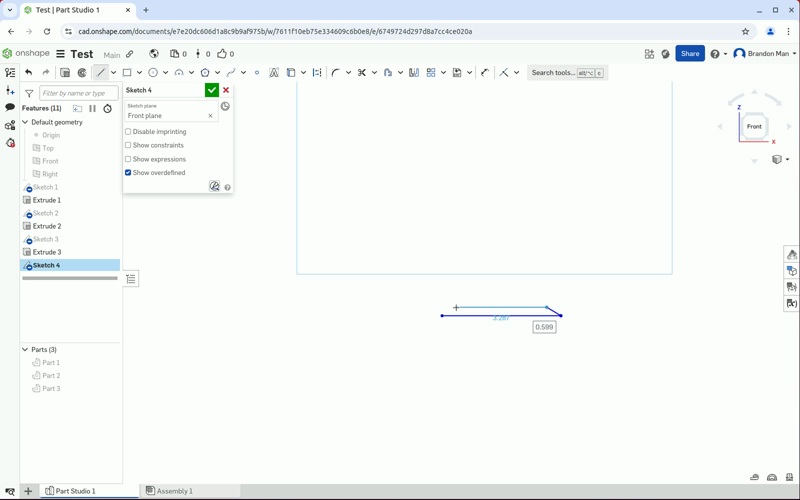
scroll(6)
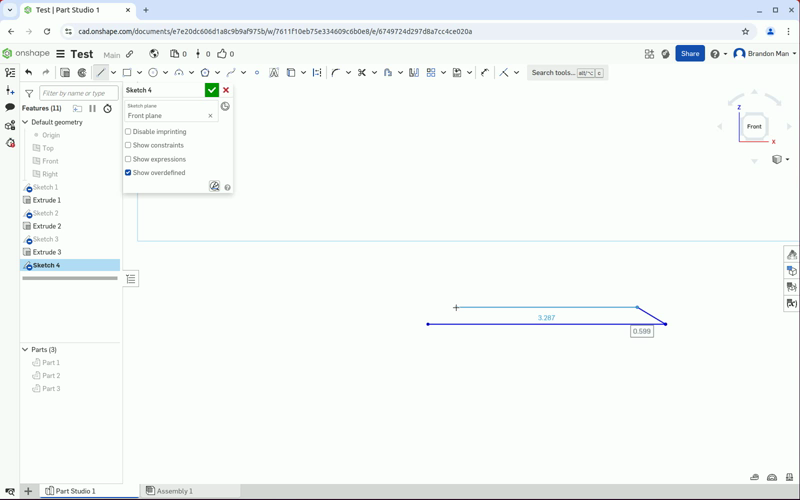
click(456, 307)
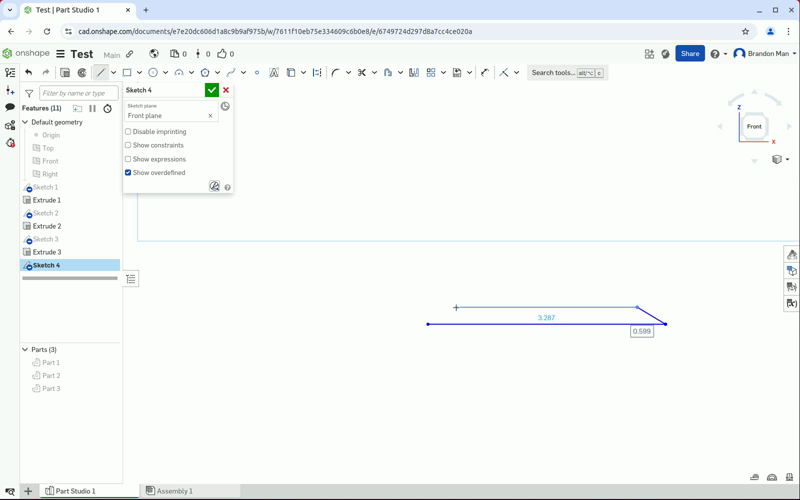
scroll(-6)
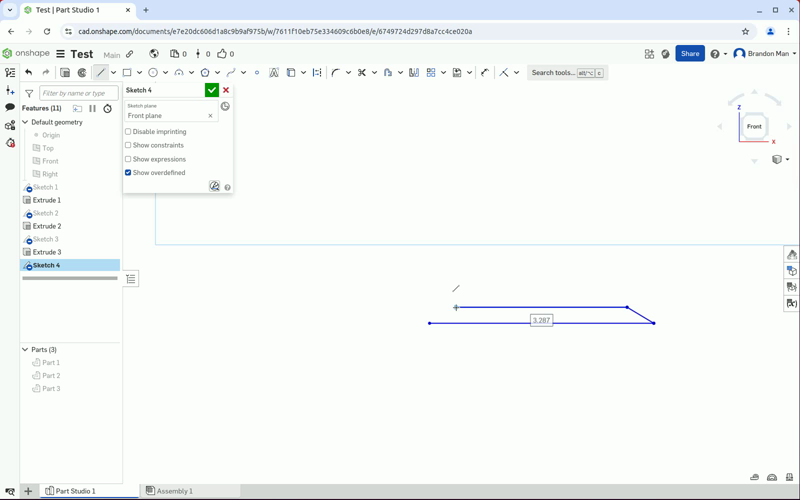
scroll(-6)
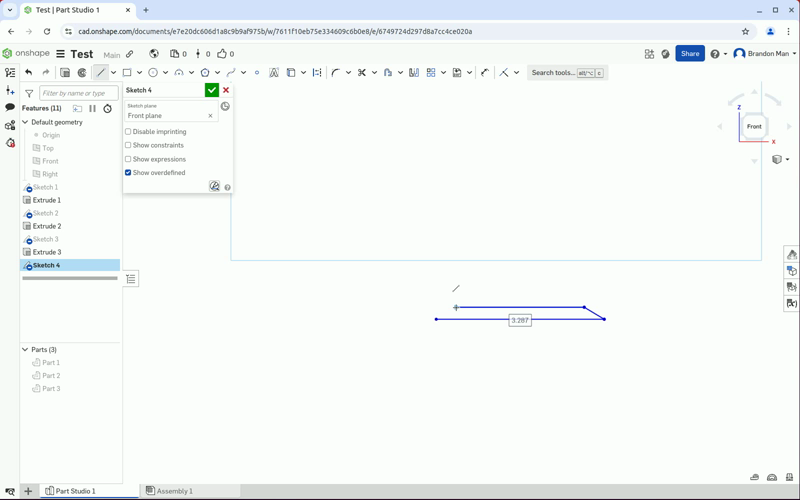
scroll(-6)
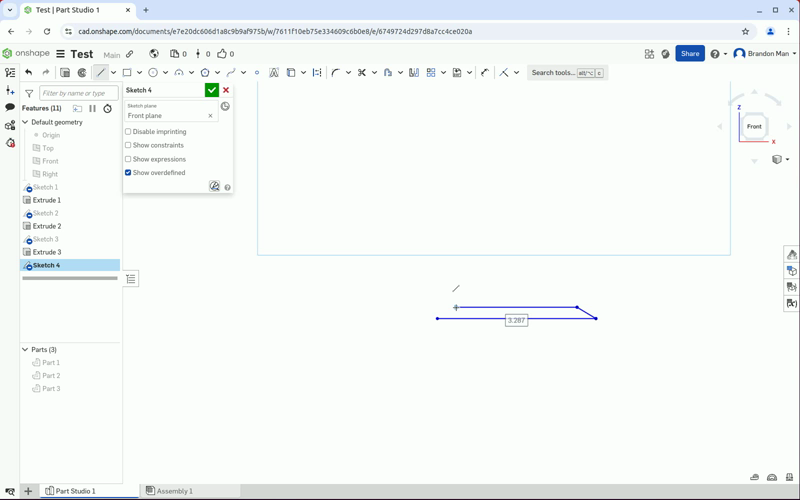
scroll(-6)
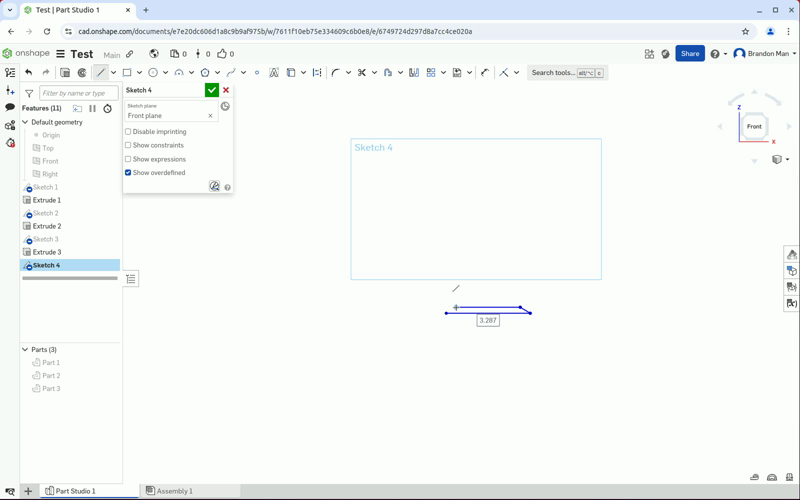
scroll(-6)
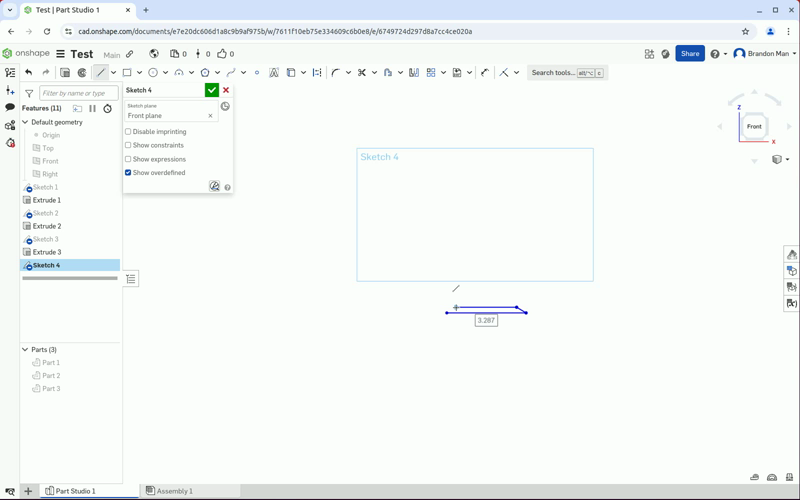
scroll(-6)
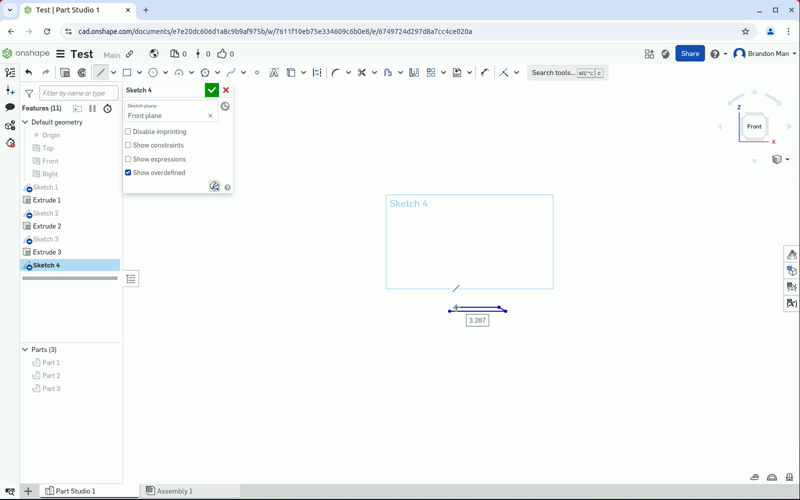
scroll(-6)
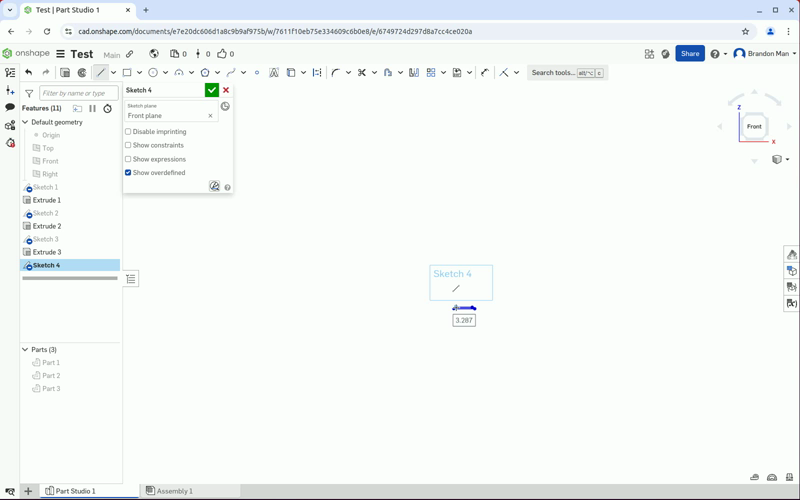
key_up(shift)
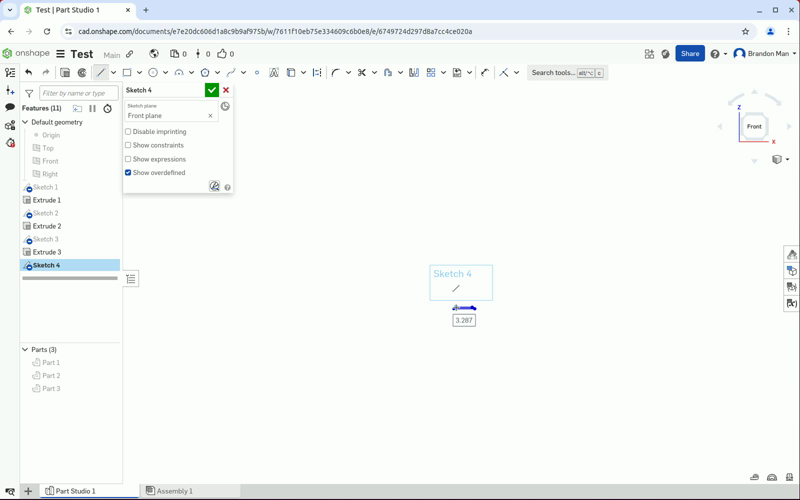
mouse_move(486, 307)
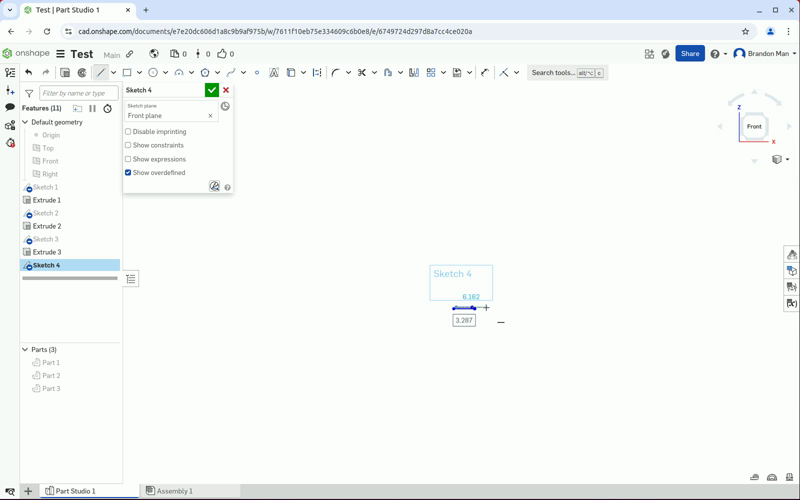
key_down(shift)
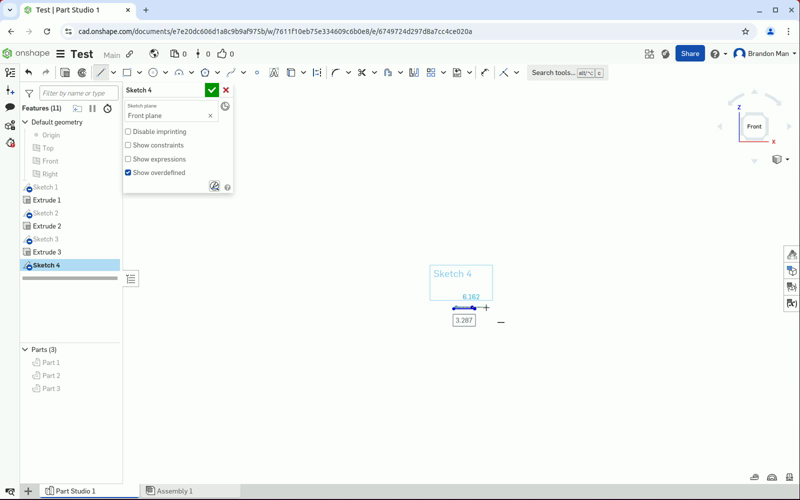
mouse_move(453, 308)
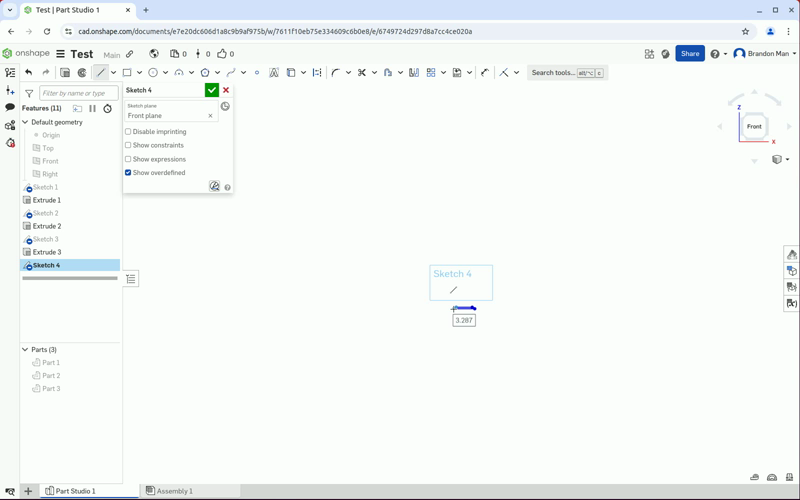
scroll(6)
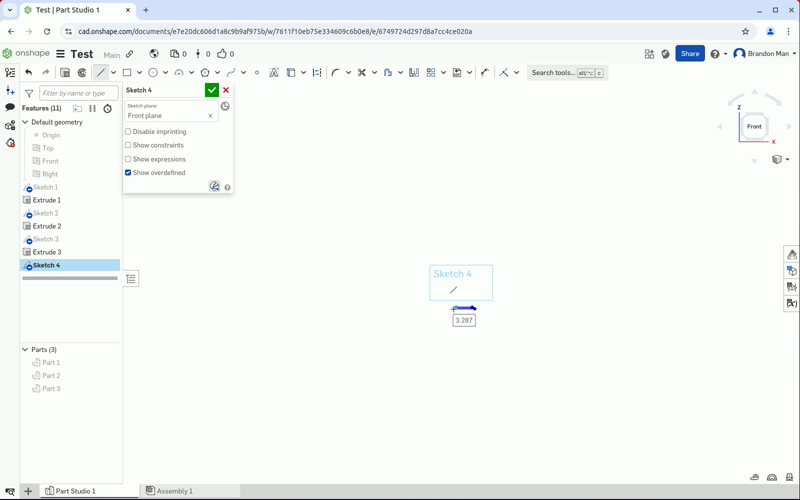
scroll(6)
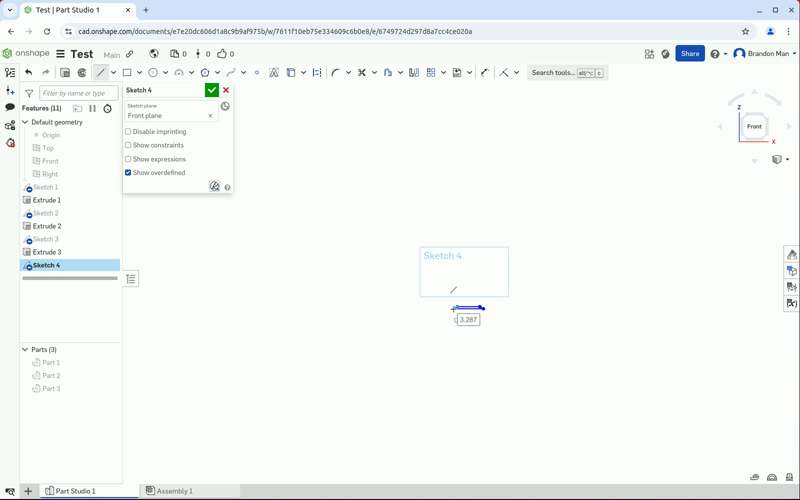
scroll(6)
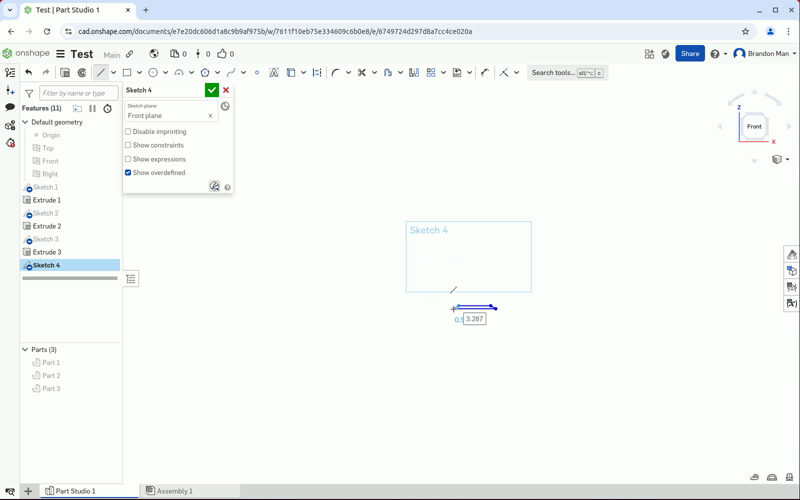
scroll(6)
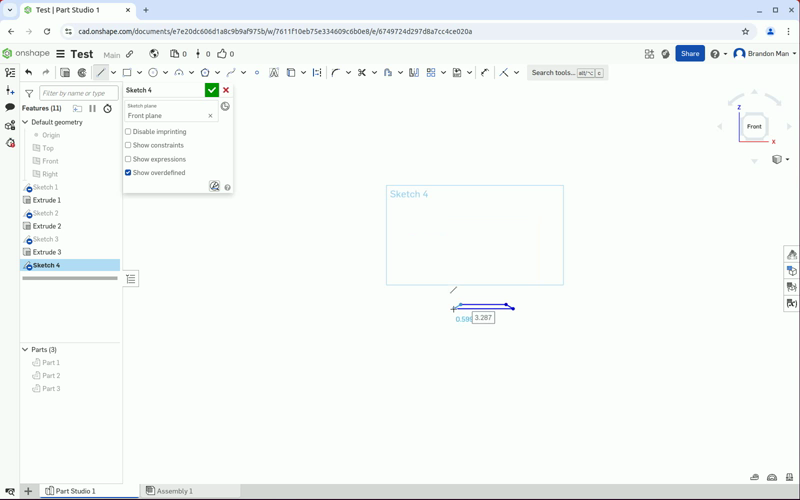
scroll(6)
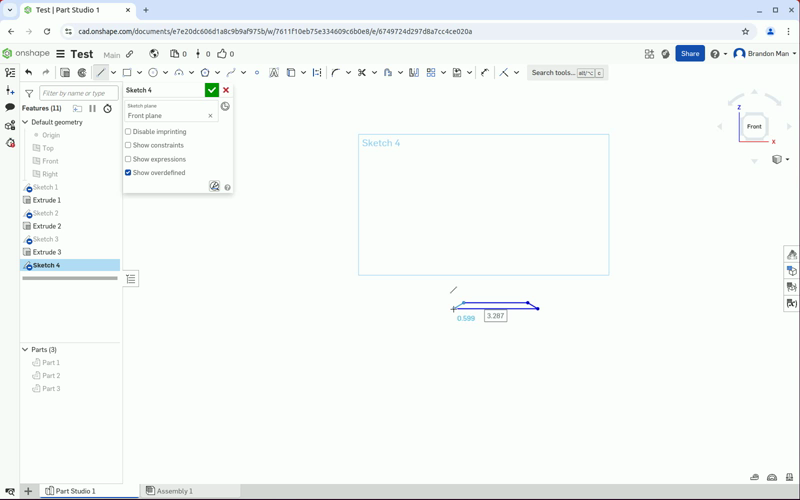
scroll(6)
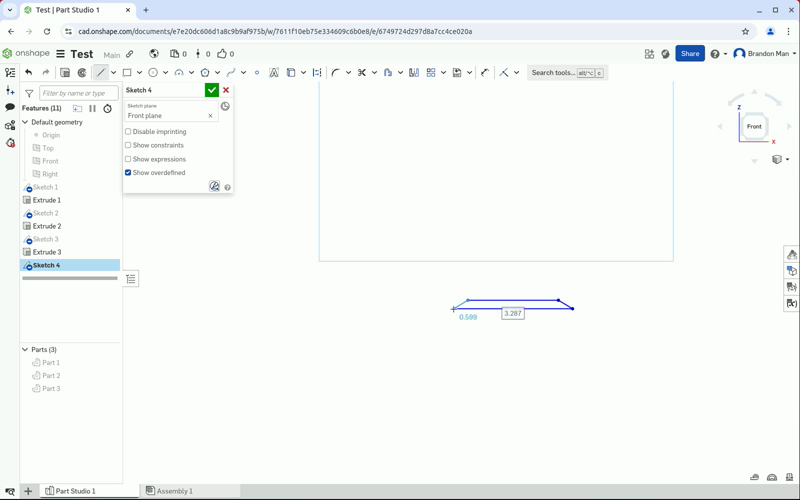
scroll(6)
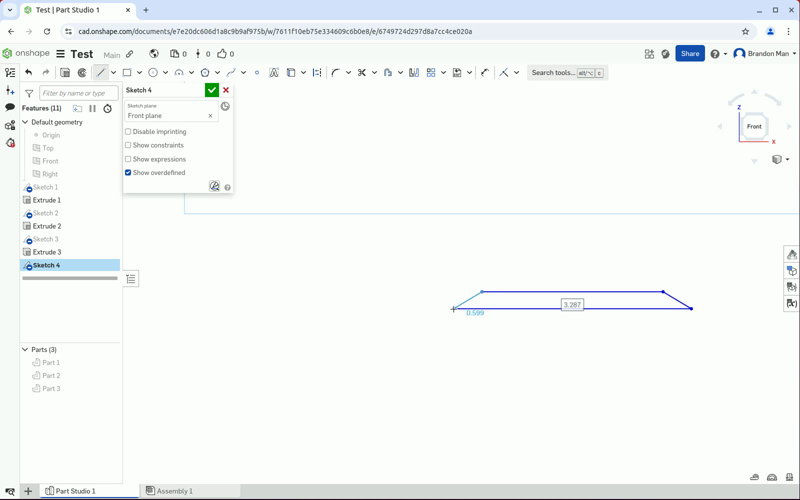
key_up(shift)
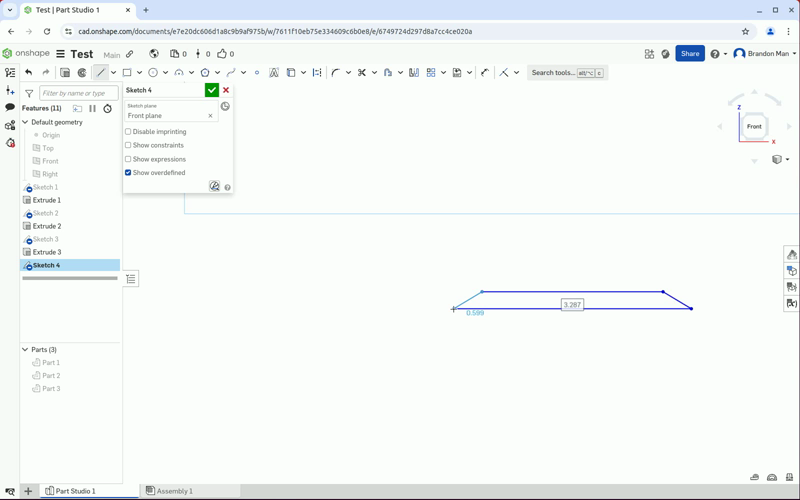
click(453, 308)
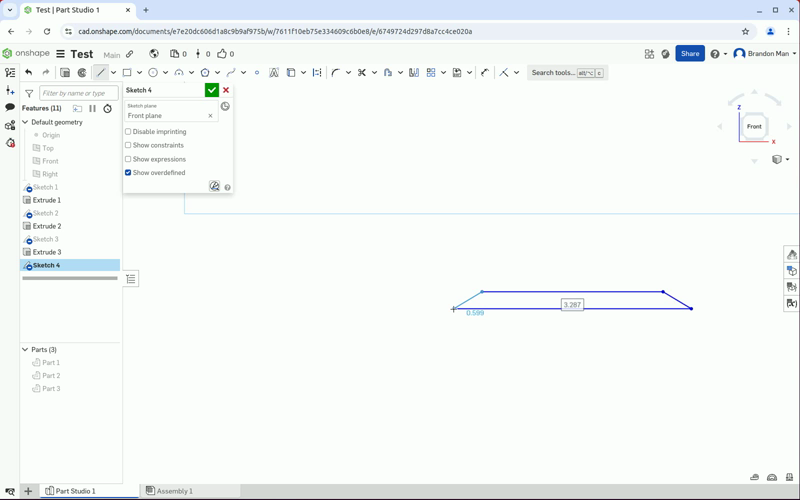
scroll(-6)
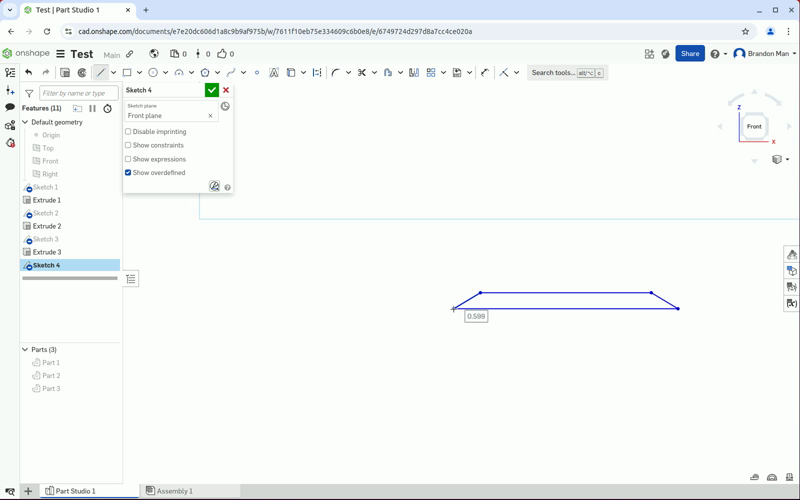
scroll(-6)
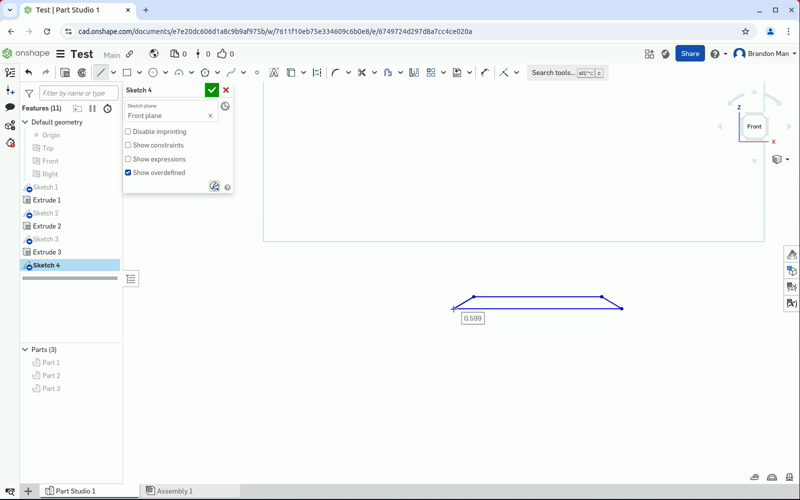
scroll(-6)
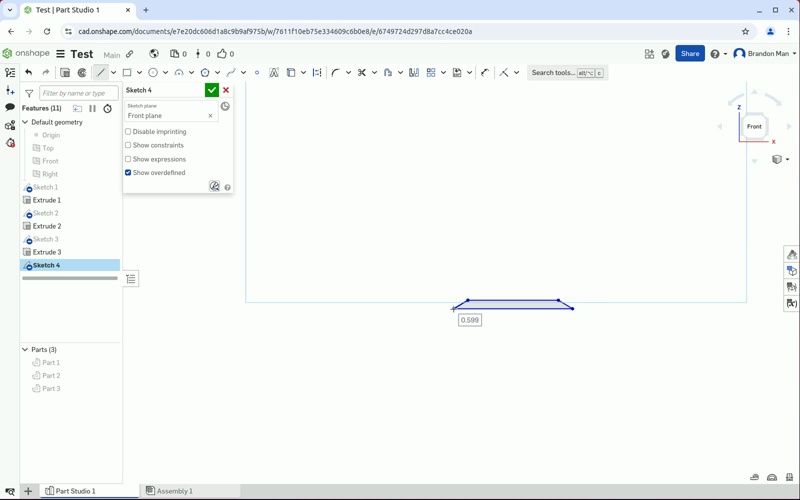
scroll(-6)
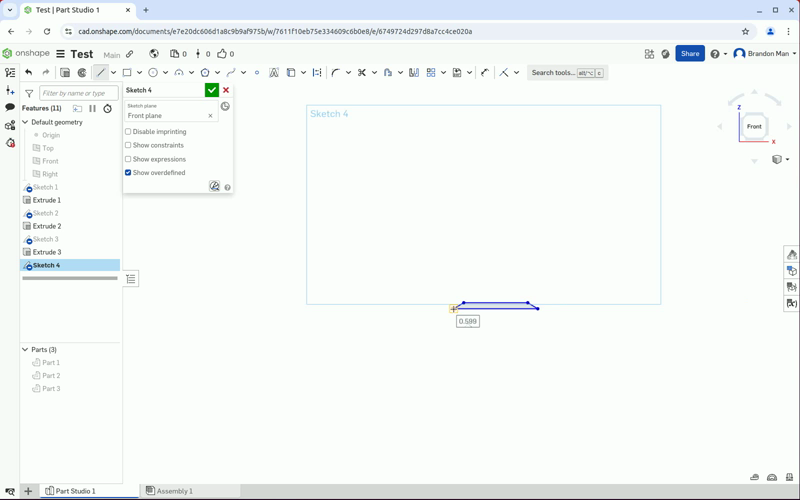
scroll(-6)
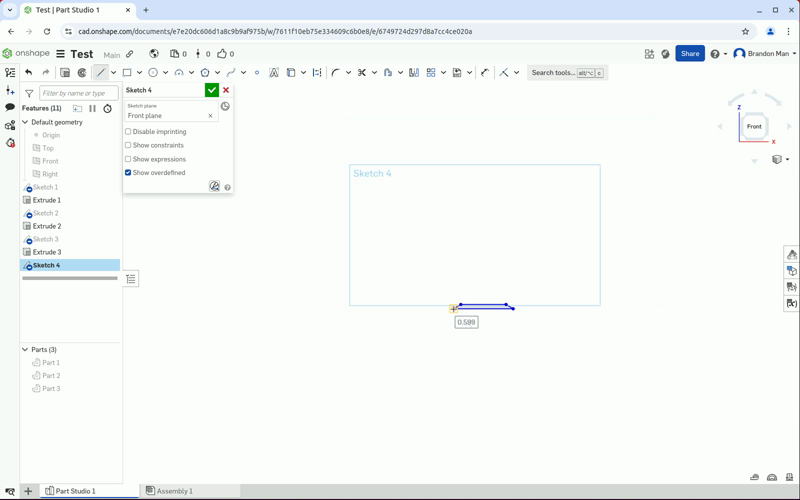
scroll(-6)
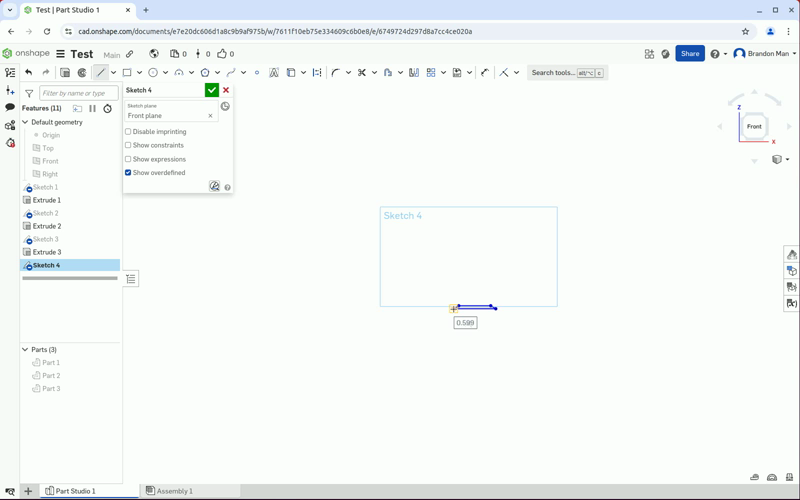
scroll(-6)
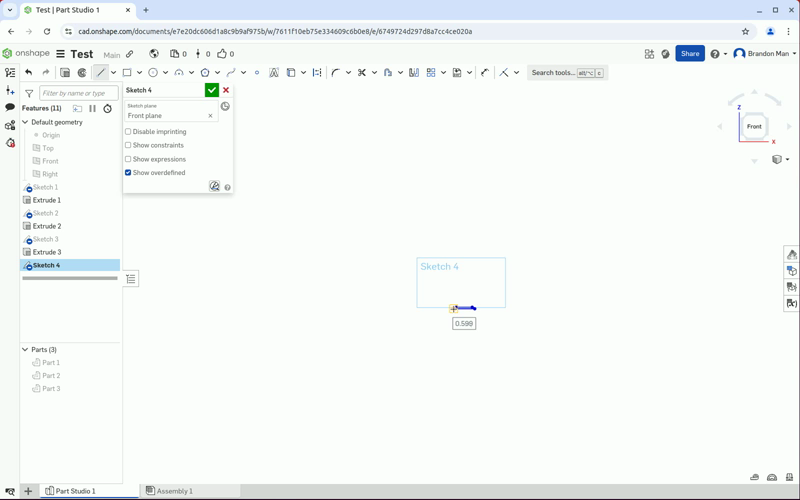
key(esc)
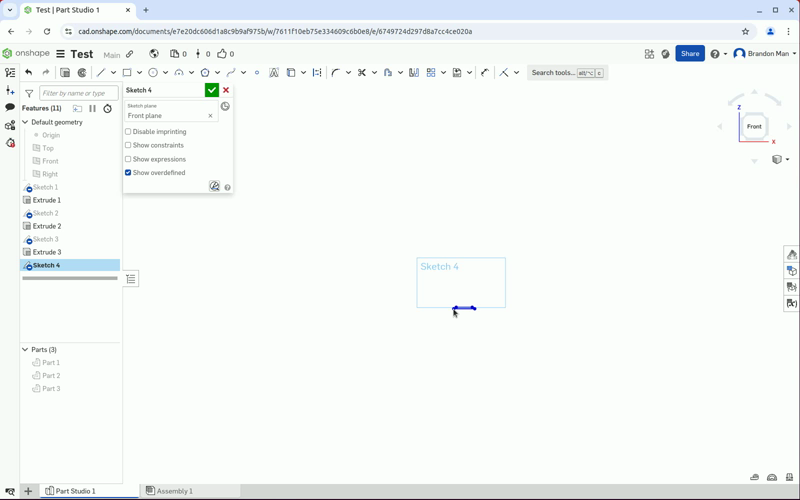
mouse_move(456, 307)
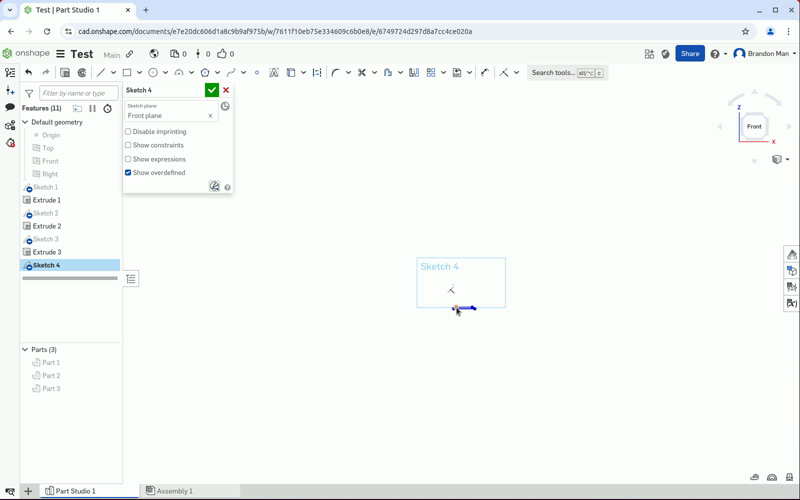
scroll(6)
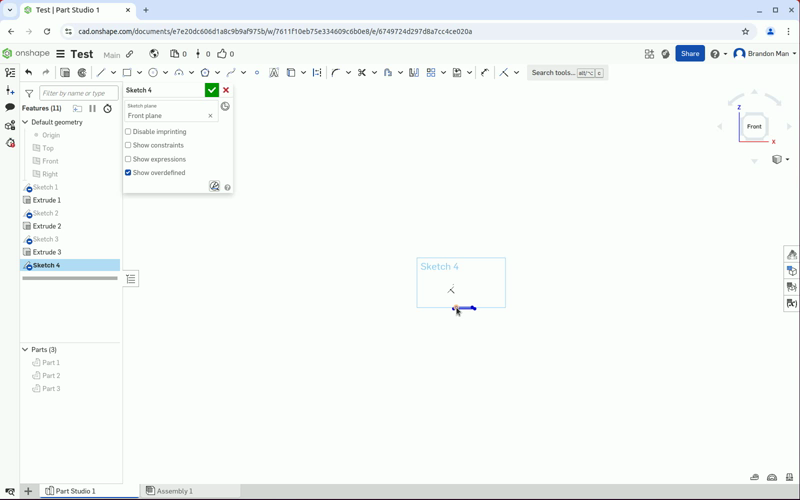
scroll(6)
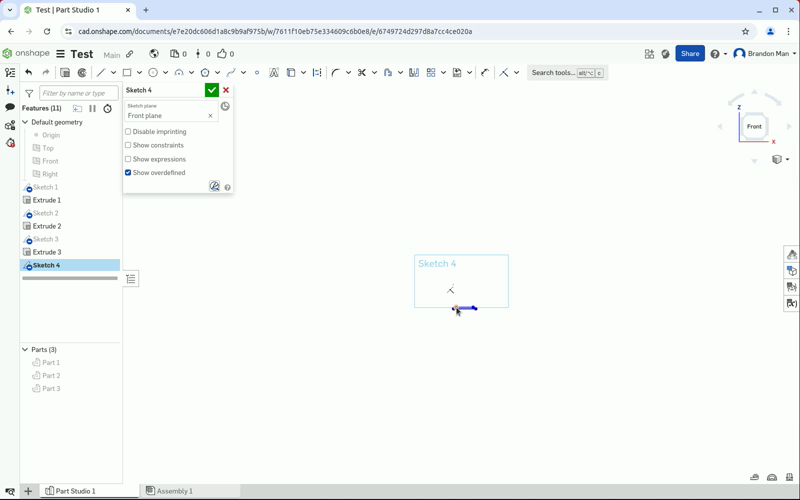
scroll(6)
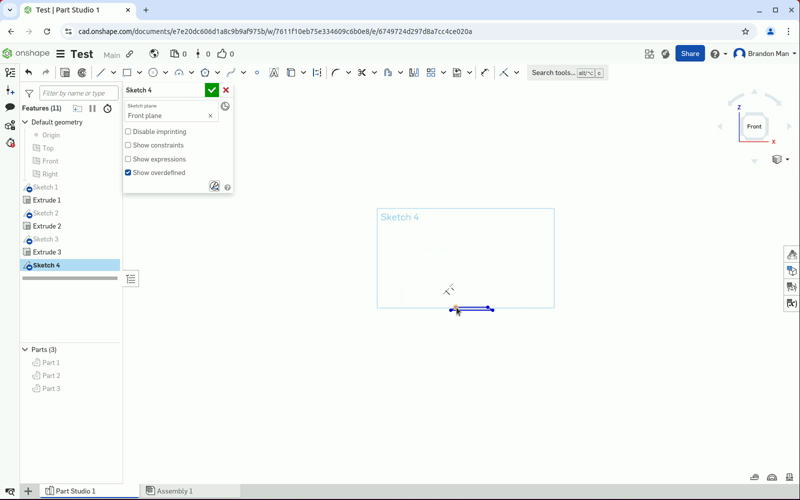
scroll(6)
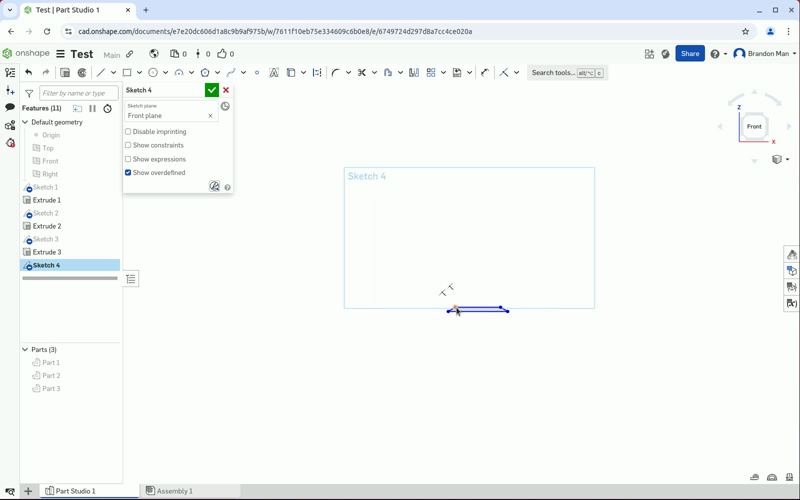
scroll(6)
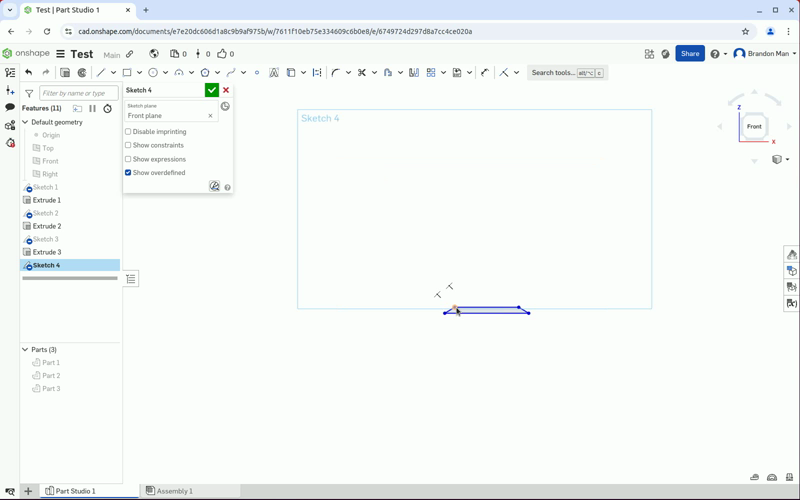
scroll(6)
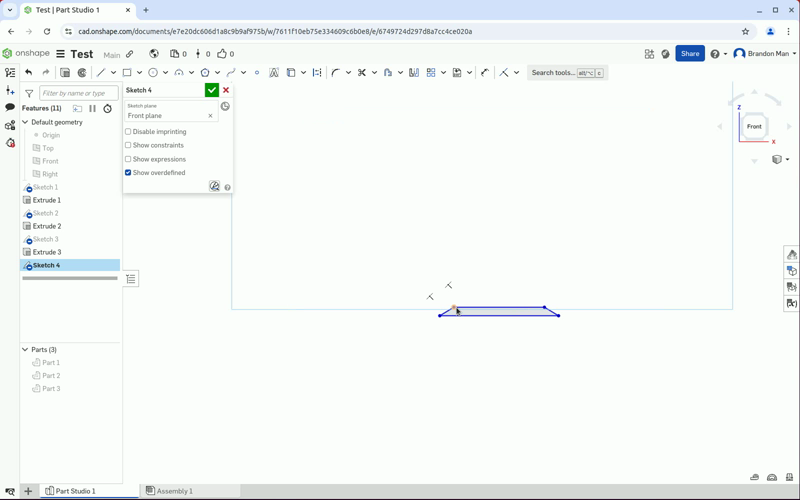
scroll(6)
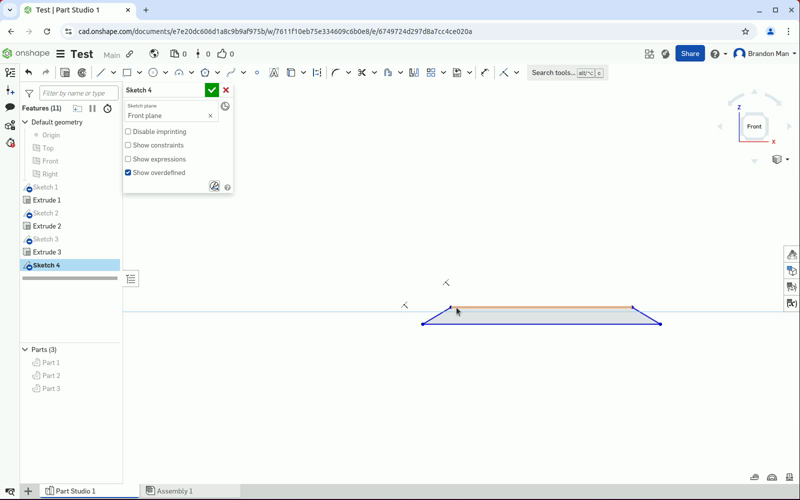
click(456, 307)
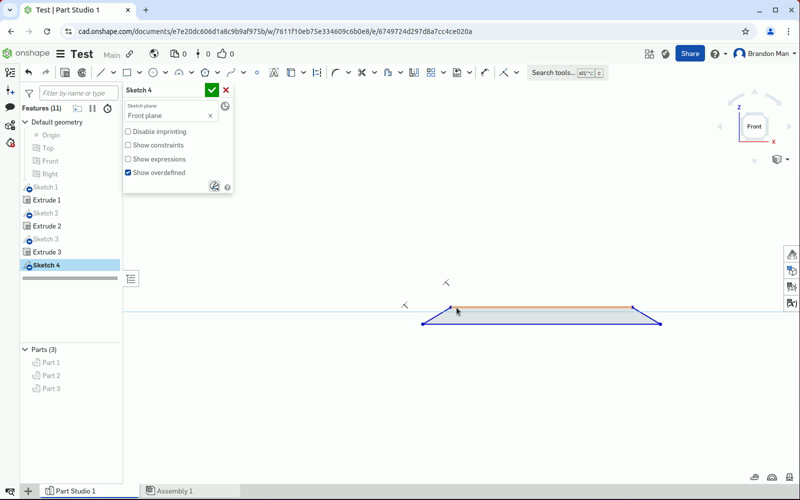
scroll(-6)
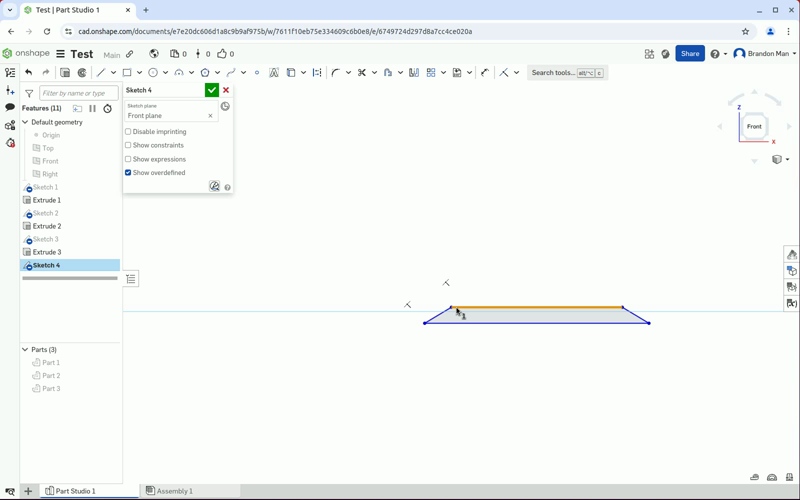
scroll(-6)
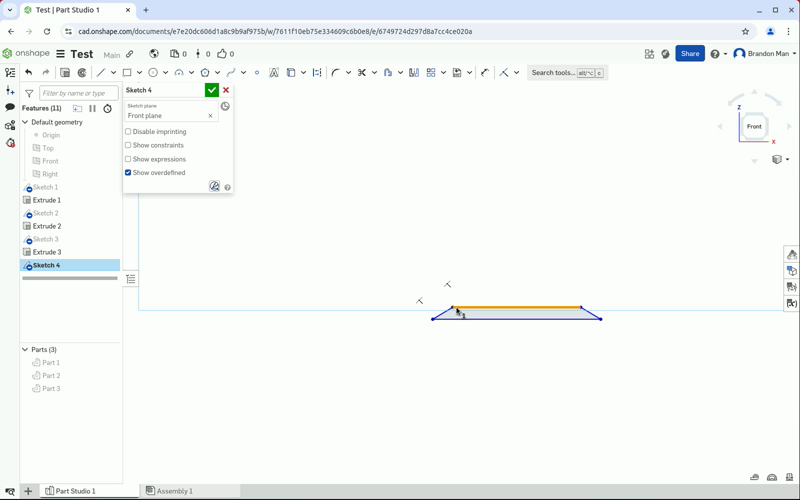
scroll(-6)
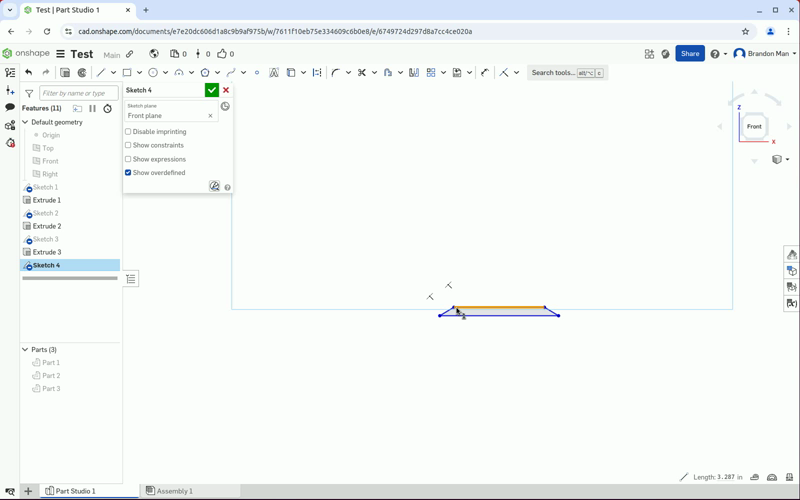
scroll(-6)
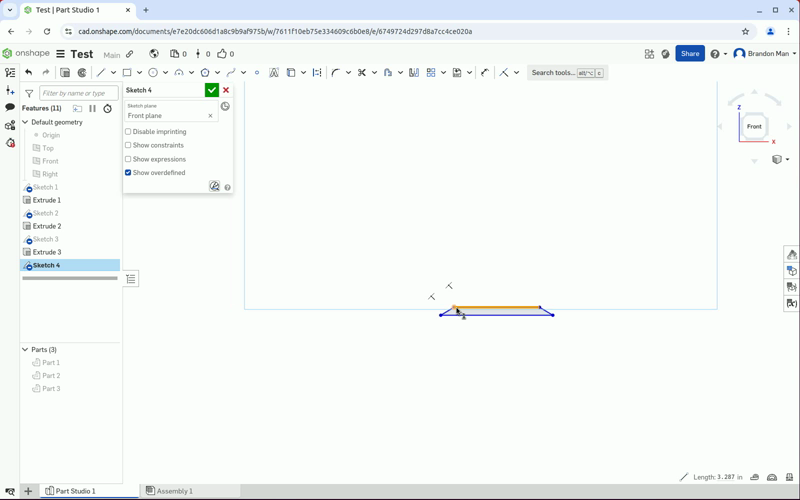
scroll(-6)
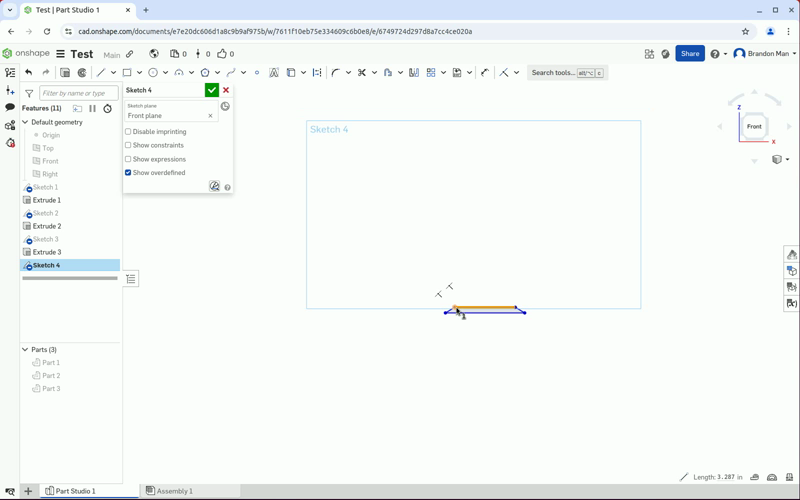
scroll(-6)
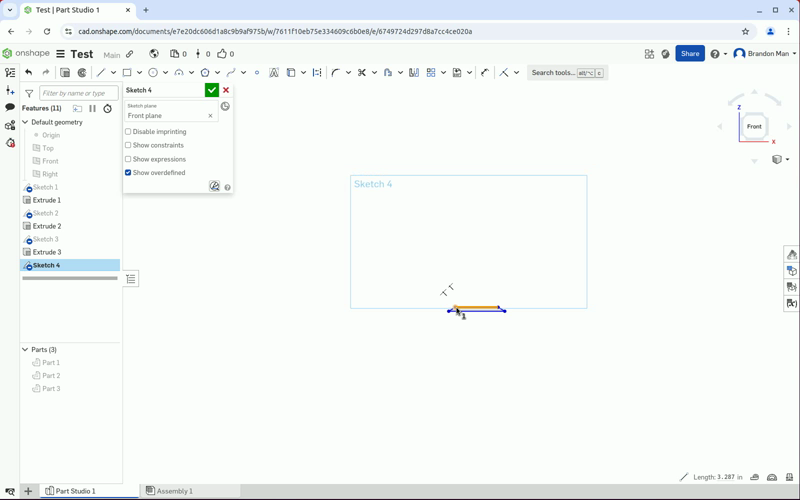
scroll(-6)
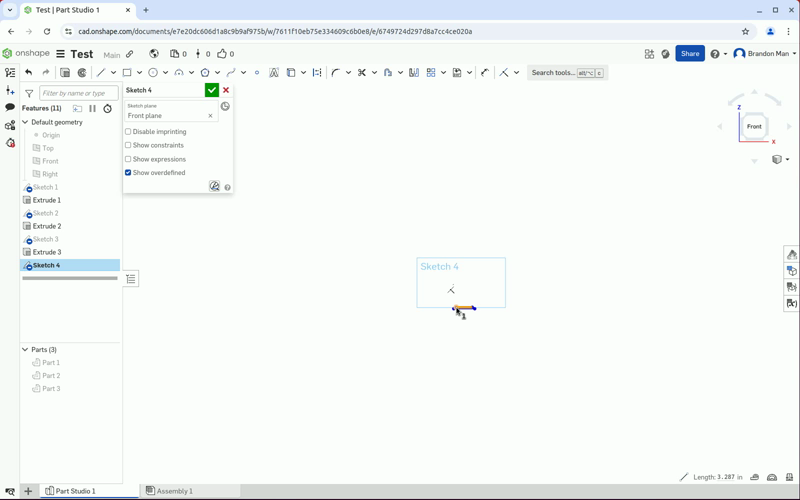
mouse_move(73, 352)
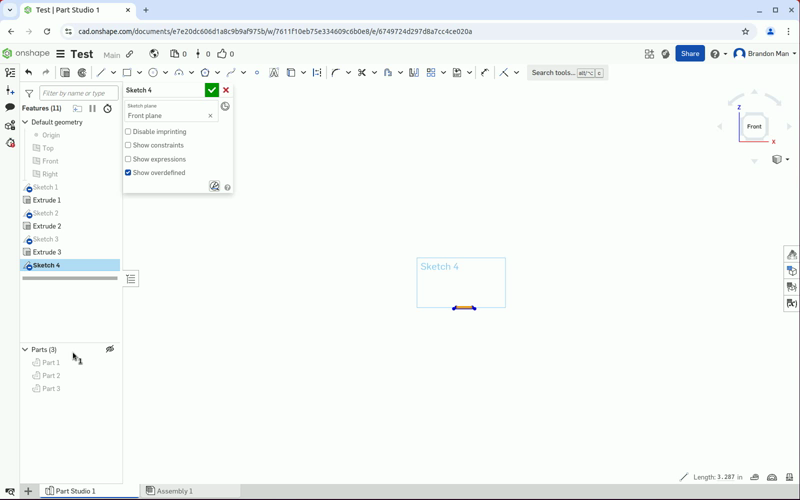
key(shift+y)
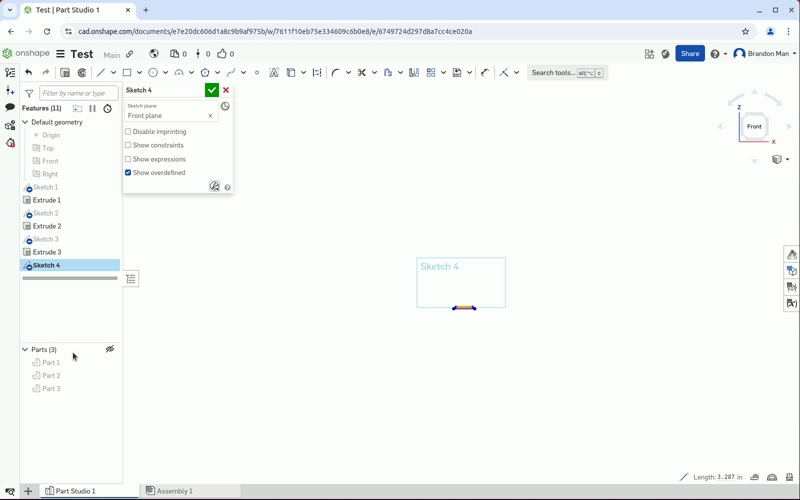
key(shift+e)
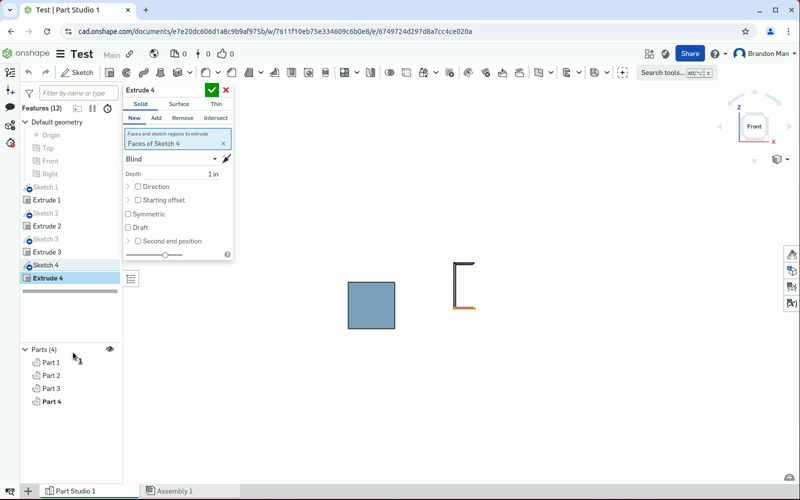
mouse_move(143, 106)
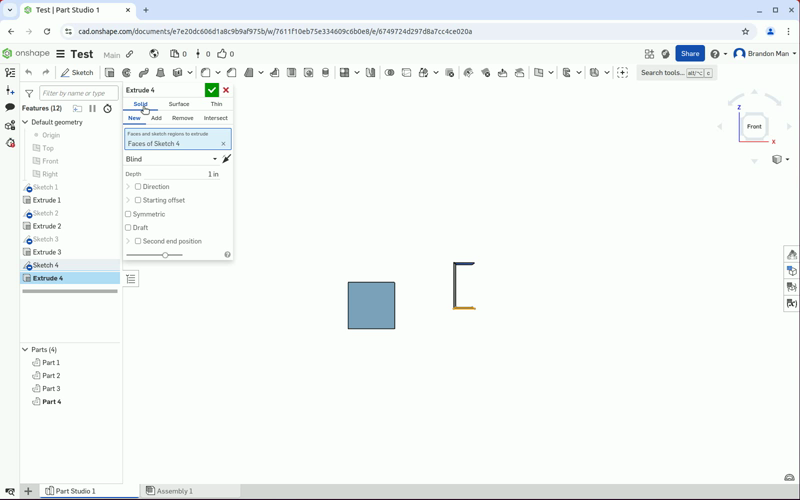
click(143, 106)
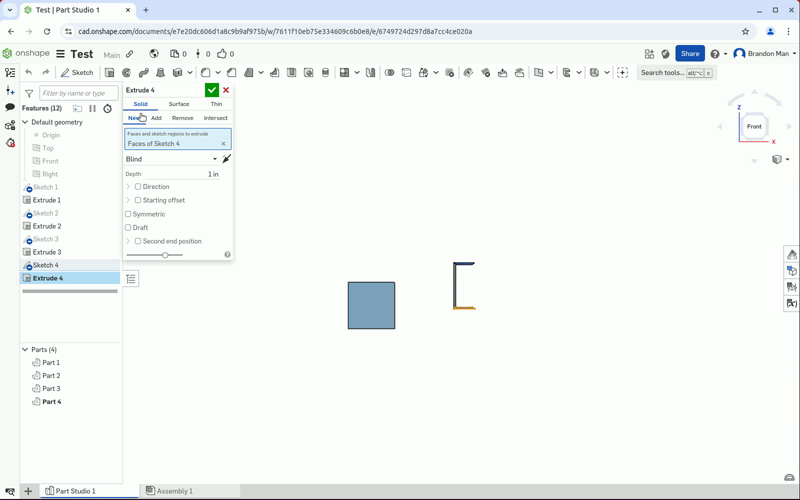
mouse_move(137, 120)
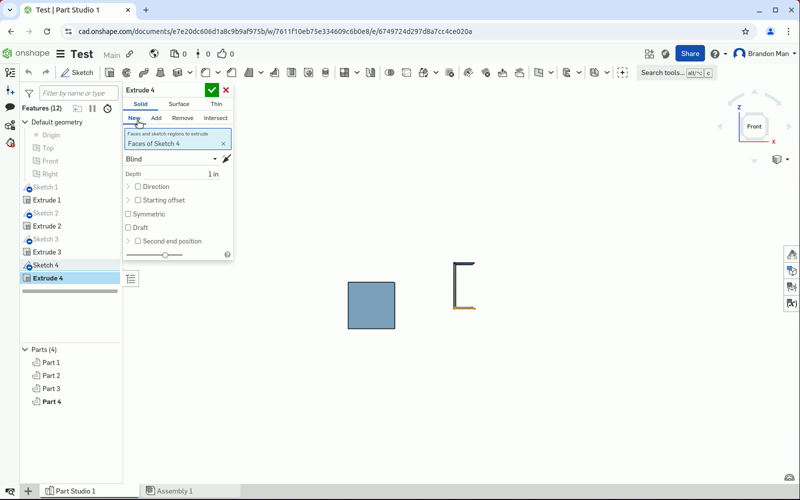
click(137, 120)
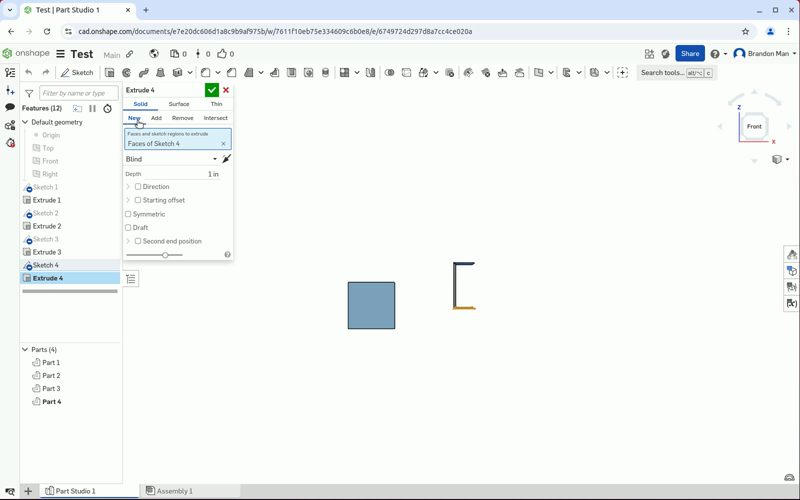
key(tab, 4)
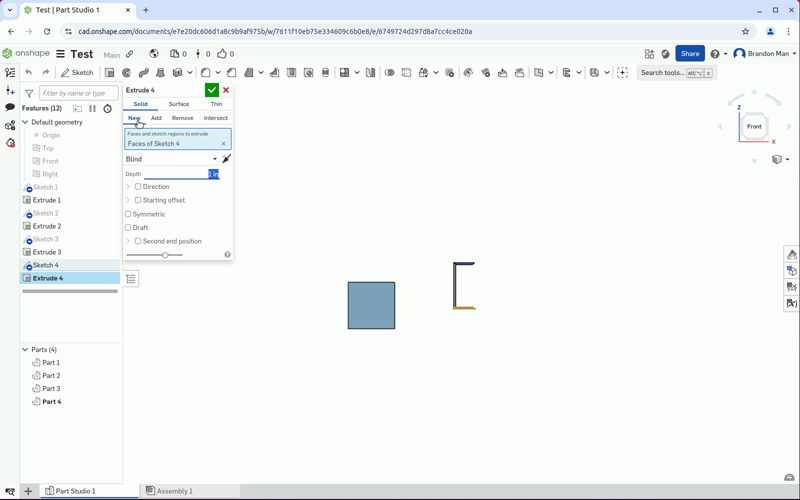
text(0.481)
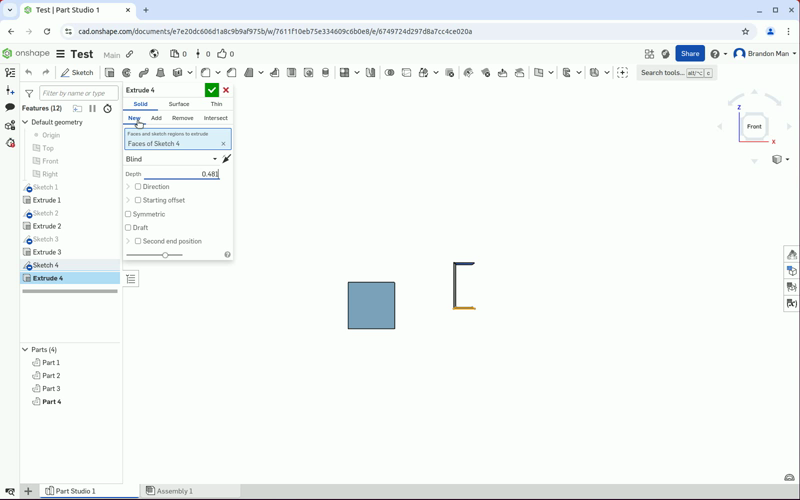
key(enter)
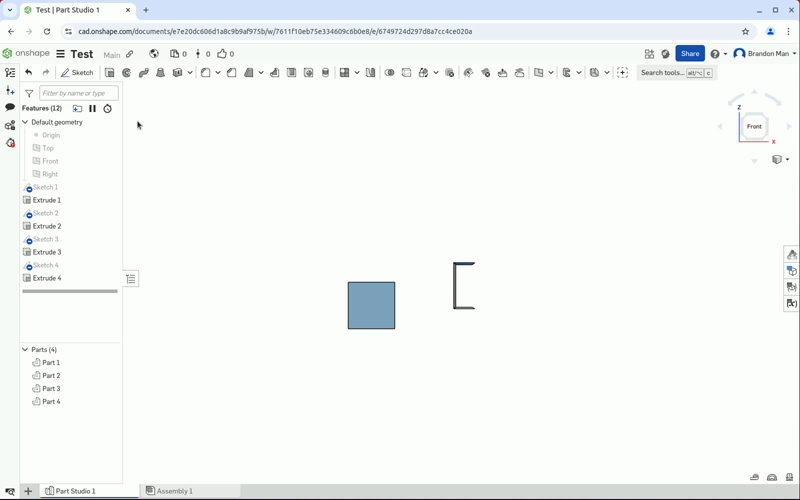
key(shift+h)
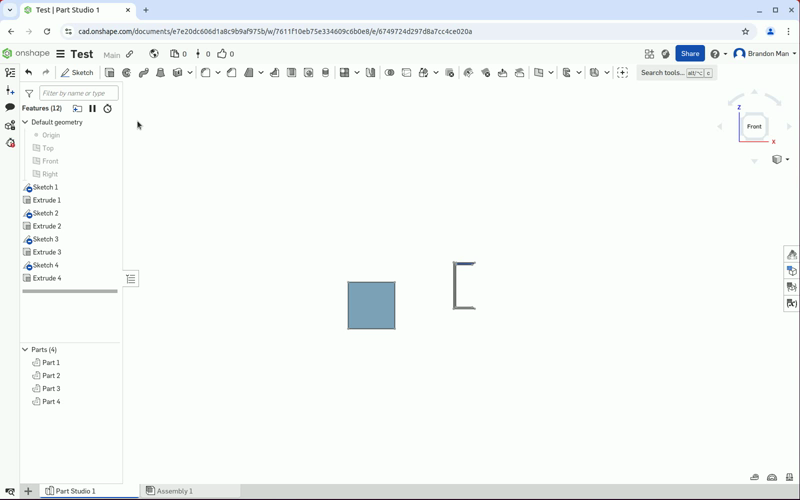
key(shift+h)
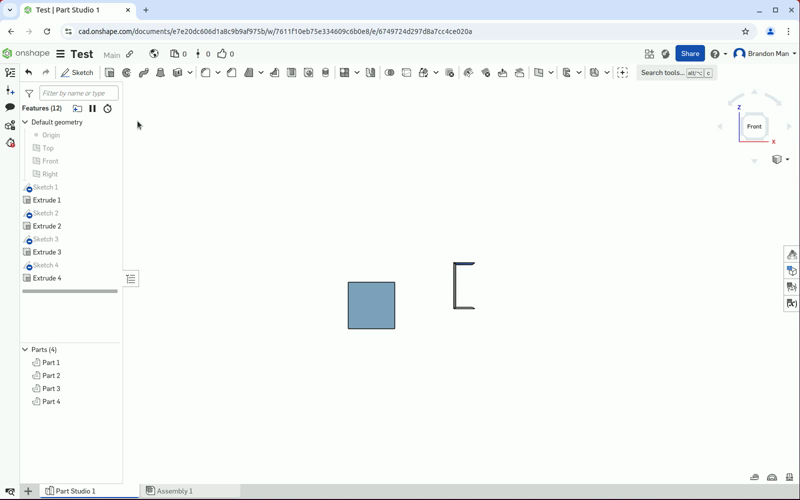
mouse_move(73, 189)
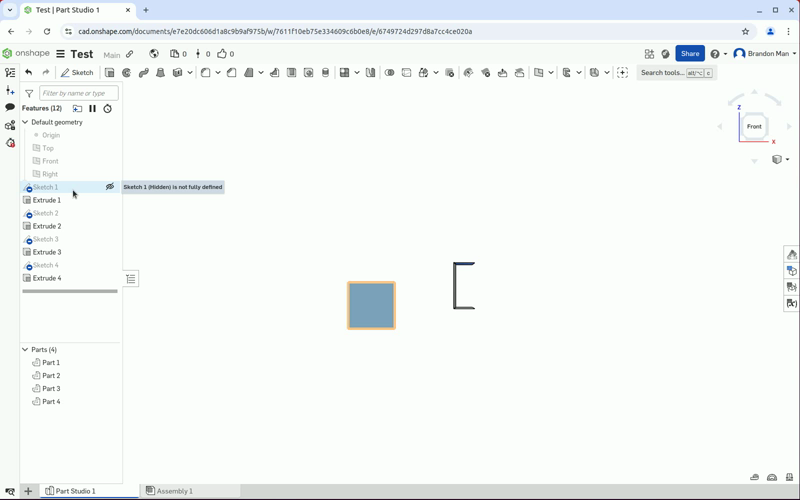
click(73, 189)
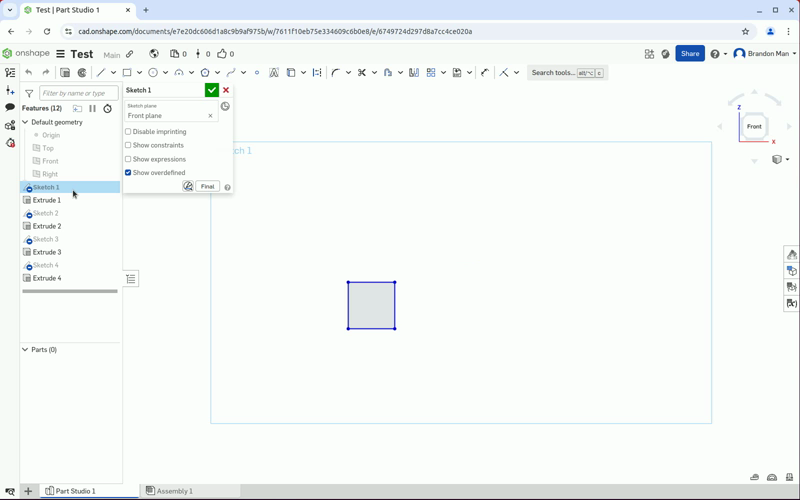
mouse_move(229, 92)
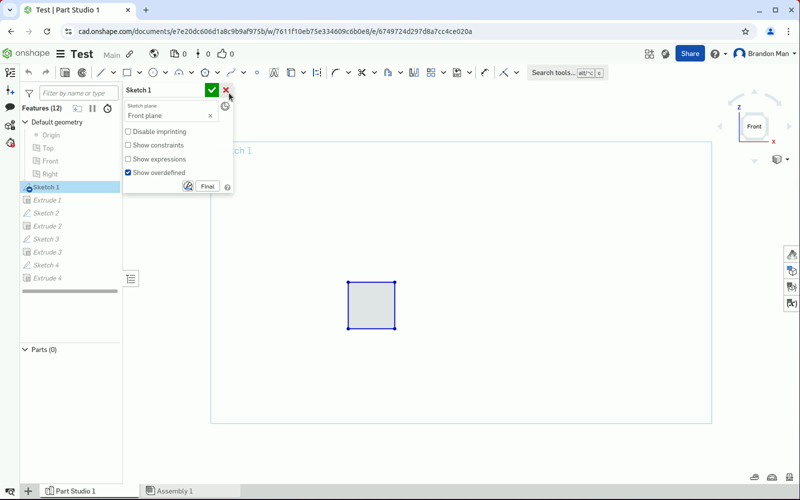
click(229, 92)
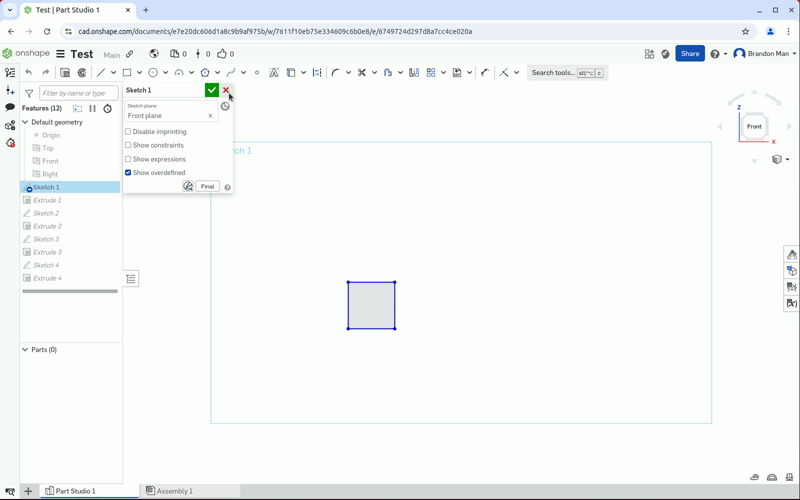
key(shift+s)
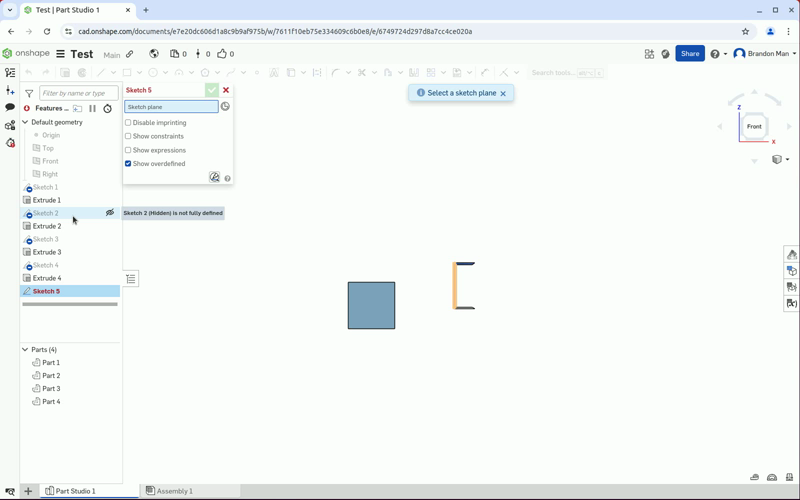
scroll(3)
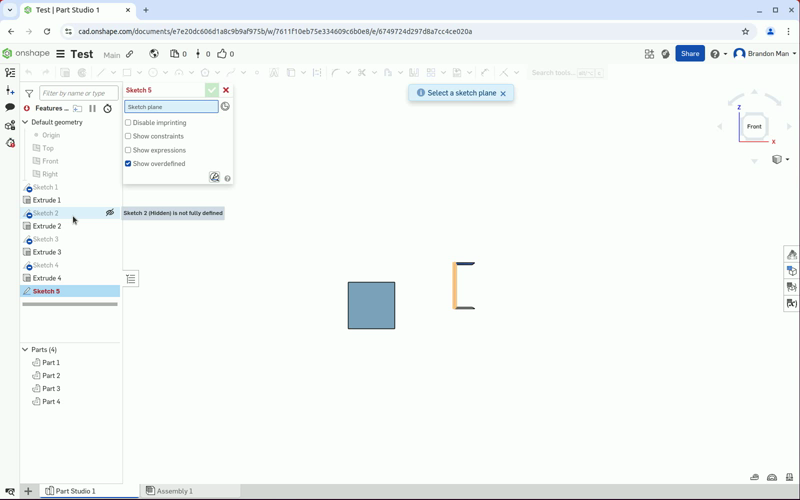
mouse_move(73, 163)
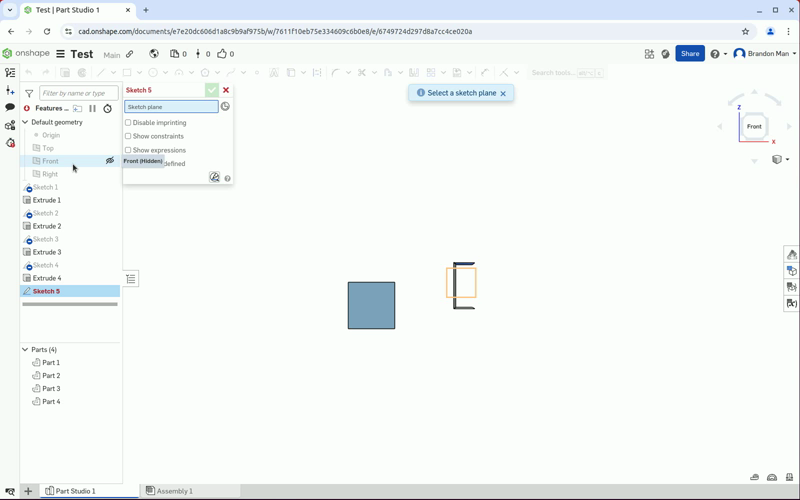
click(73, 163)
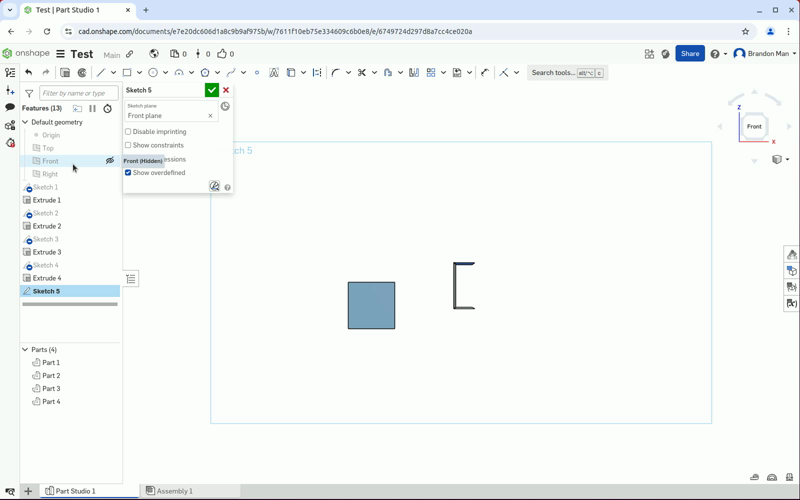
mouse_move(73, 352)
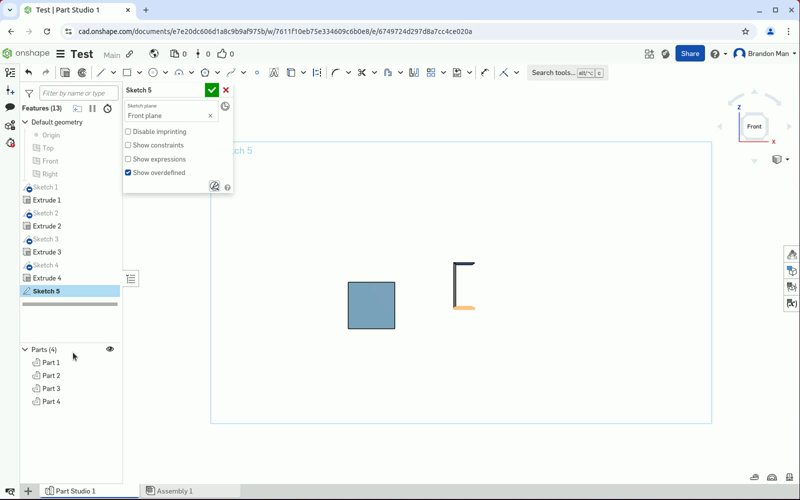
key(y)
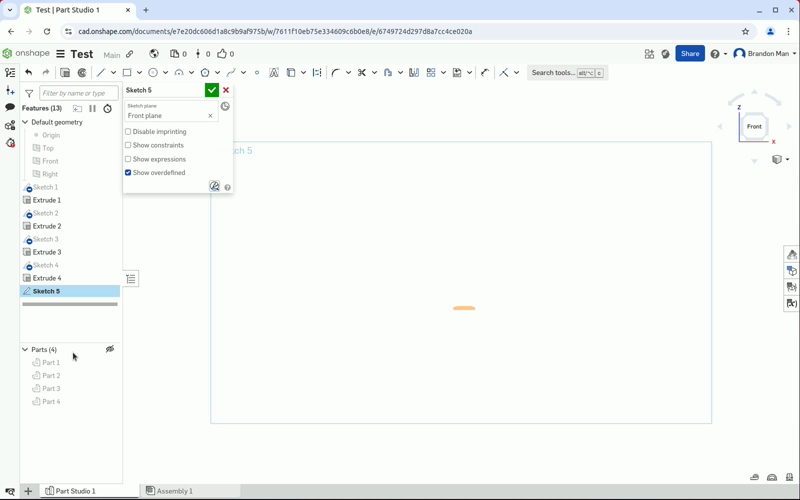
key(l)
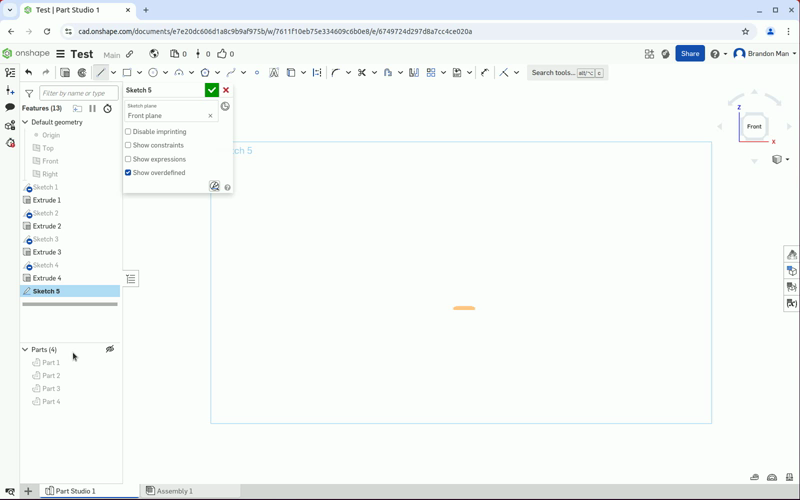
key_down(shift)
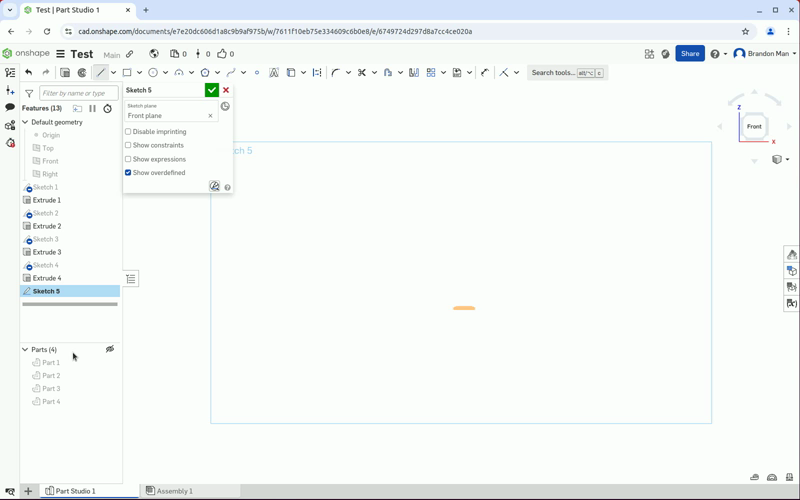
mouse_move(472, 307)
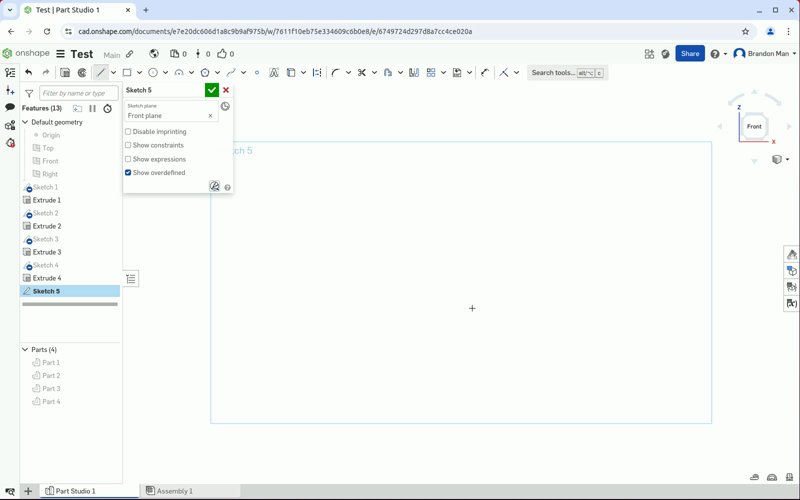
click(472, 307)
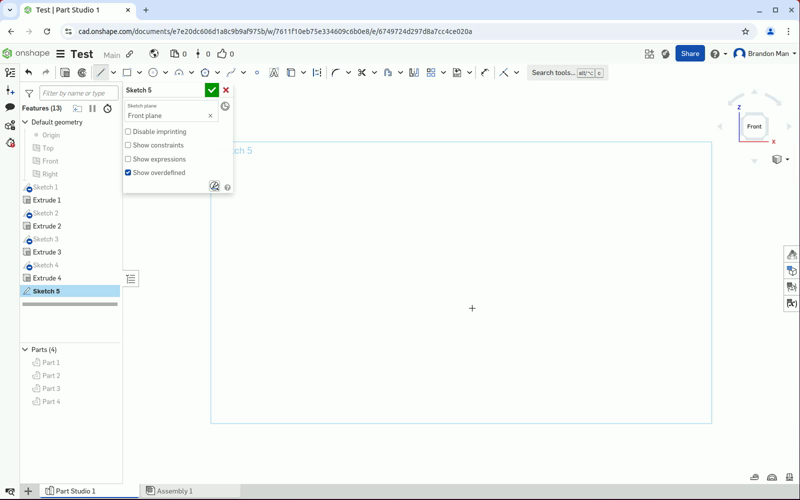
key_up(shift)
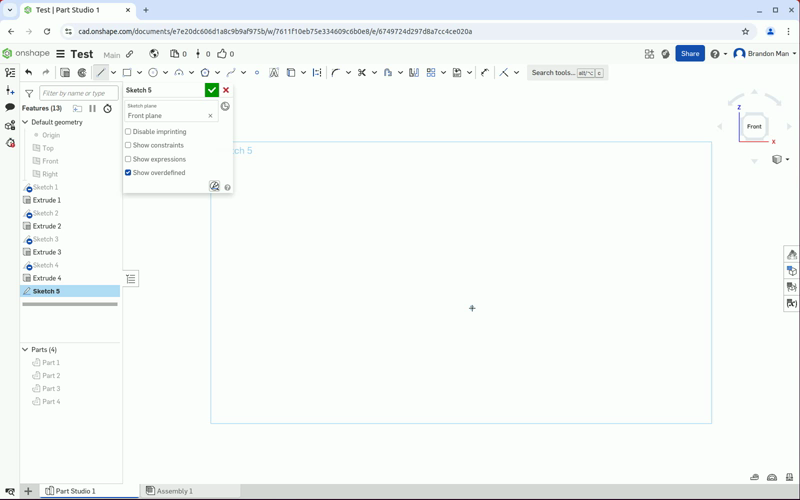
key_down(shift)
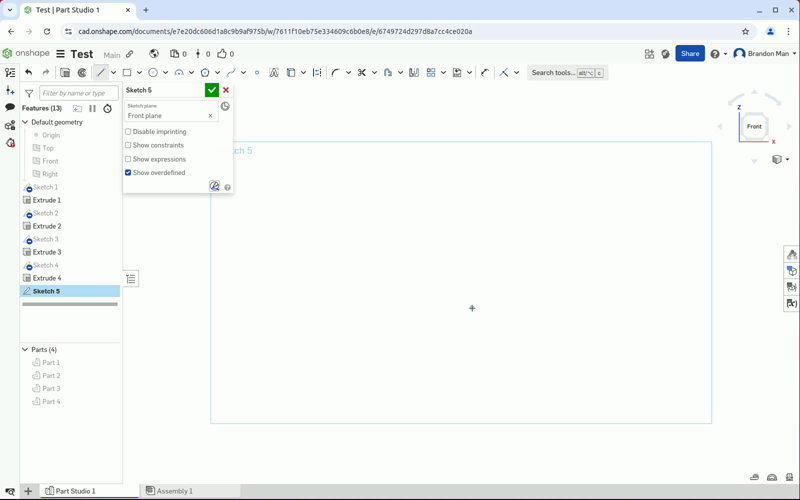
mouse_move(502, 307)
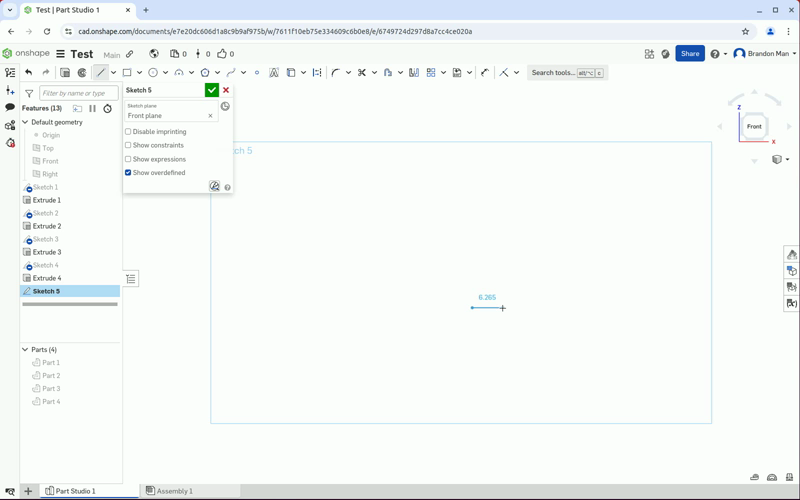
mouse_move(474, 309)
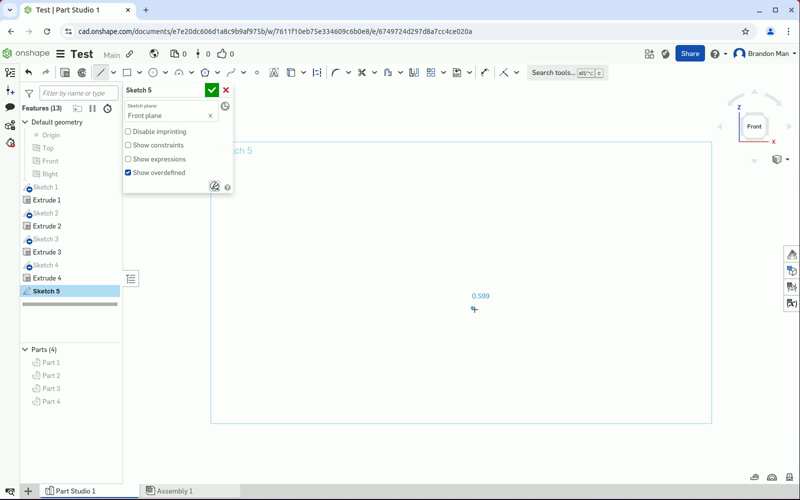
scroll(6)
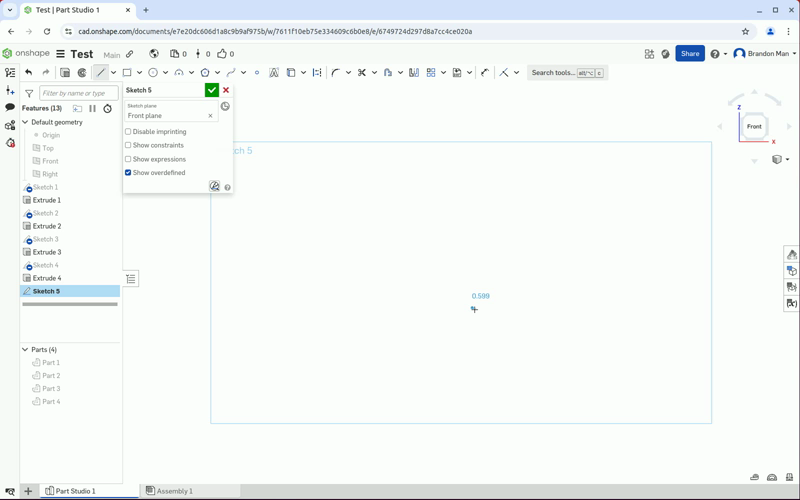
scroll(6)
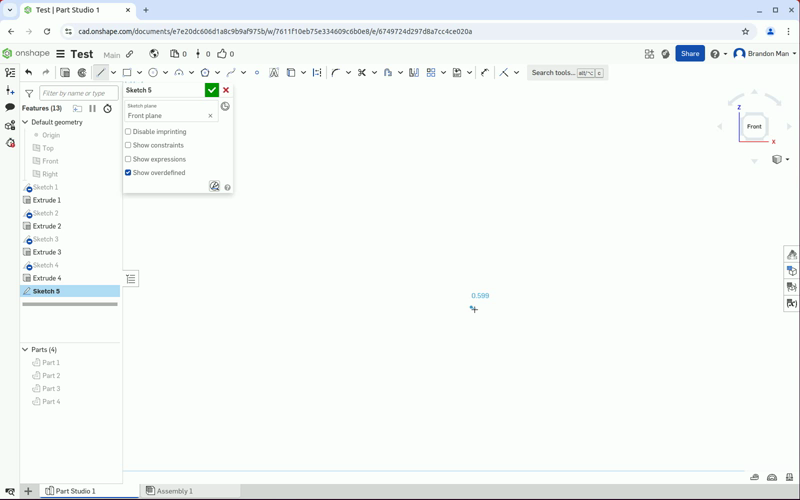
scroll(6)
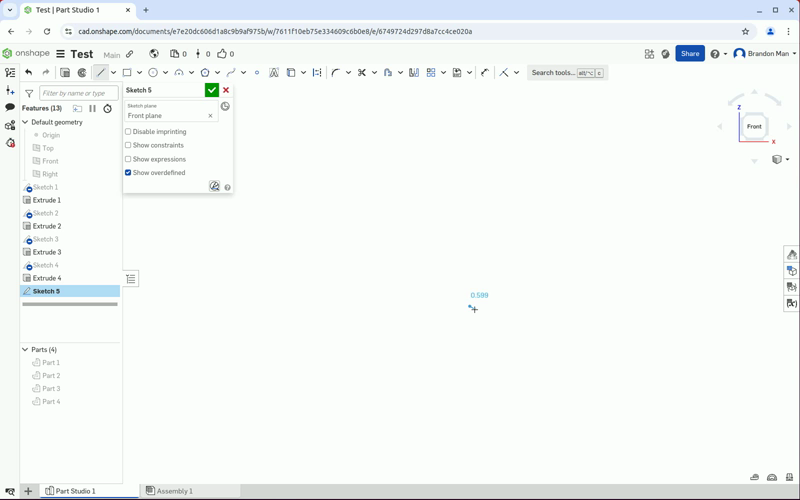
scroll(6)
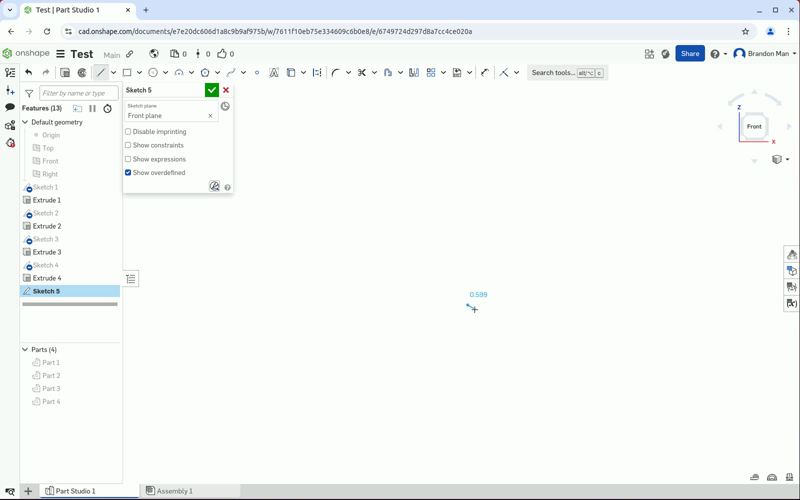
scroll(6)
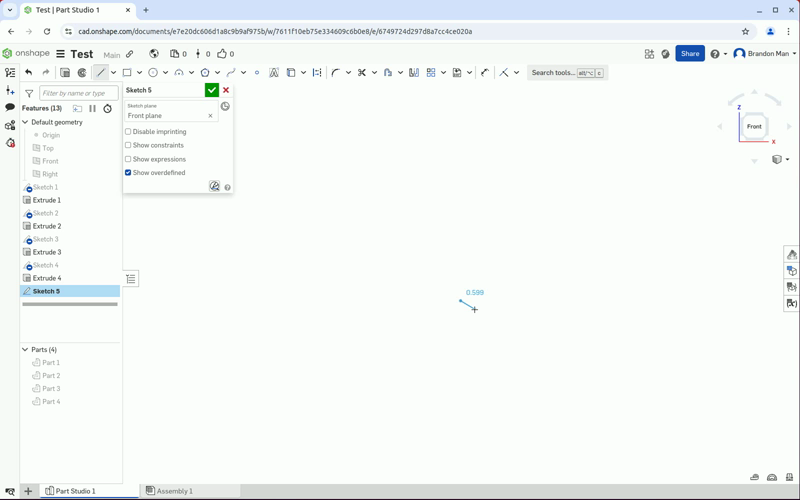
scroll(6)
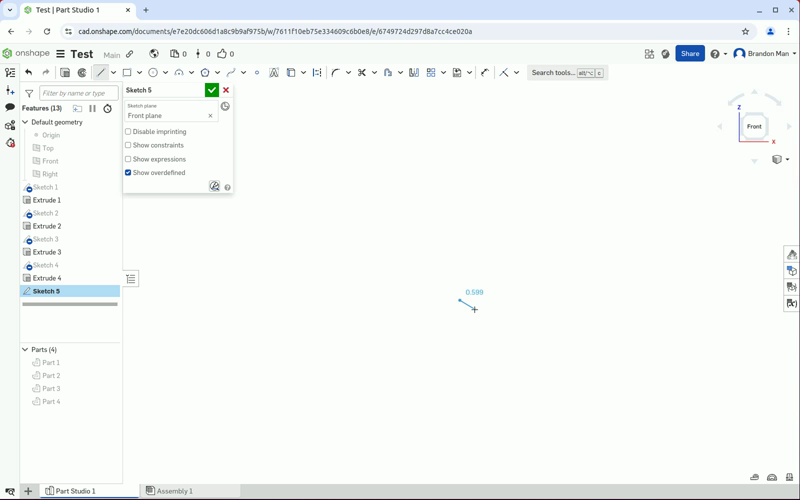
scroll(6)
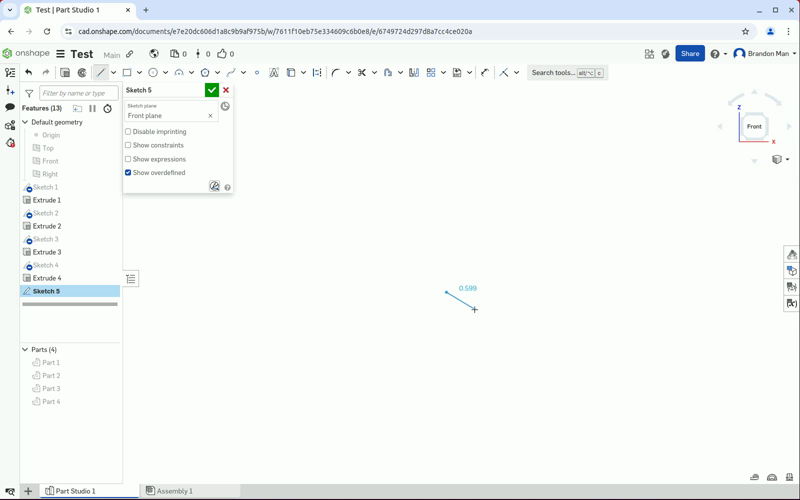
click(474, 309)
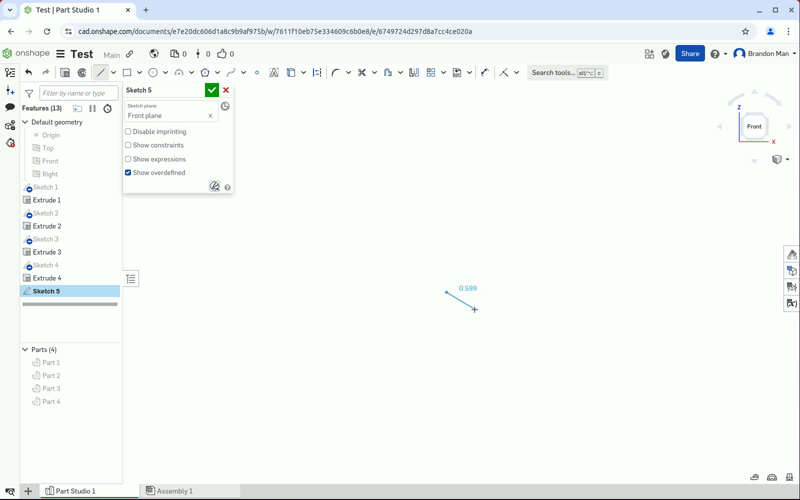
scroll(-6)
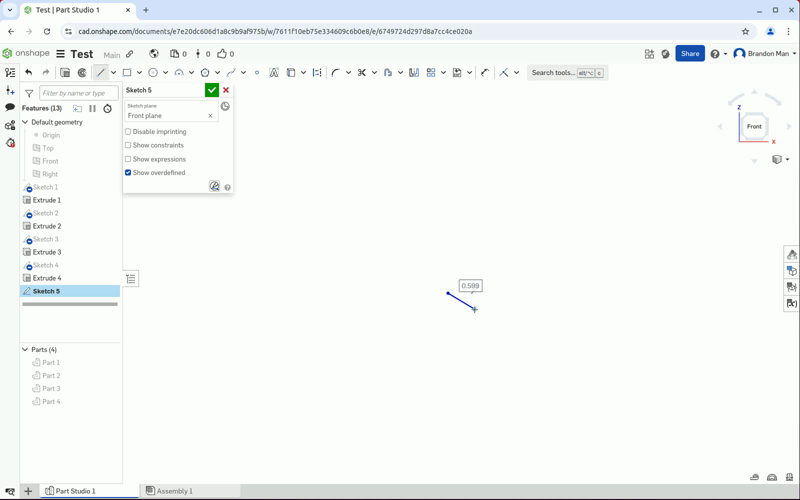
scroll(-6)
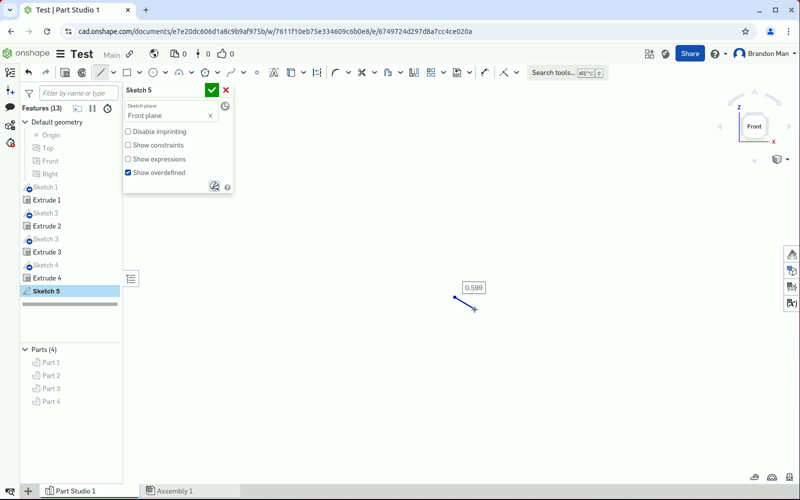
scroll(-6)
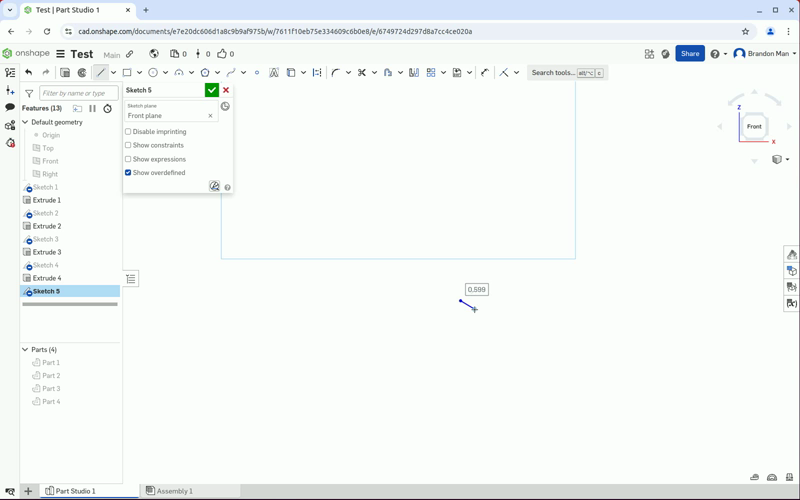
scroll(-6)
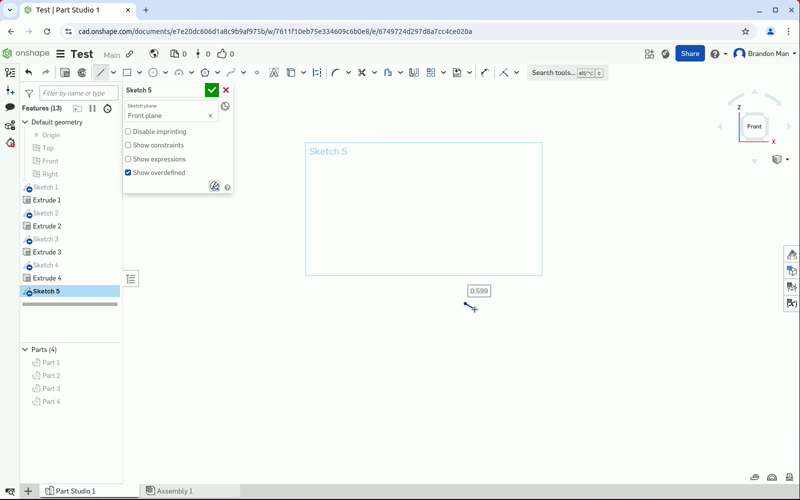
scroll(-6)
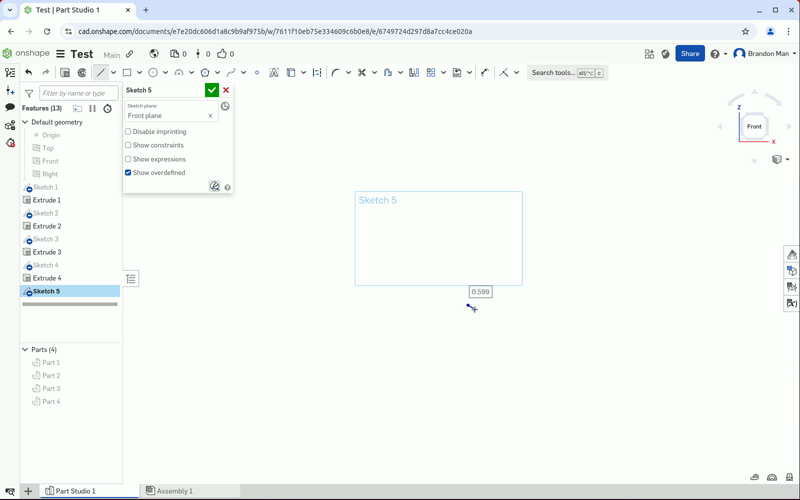
scroll(-6)
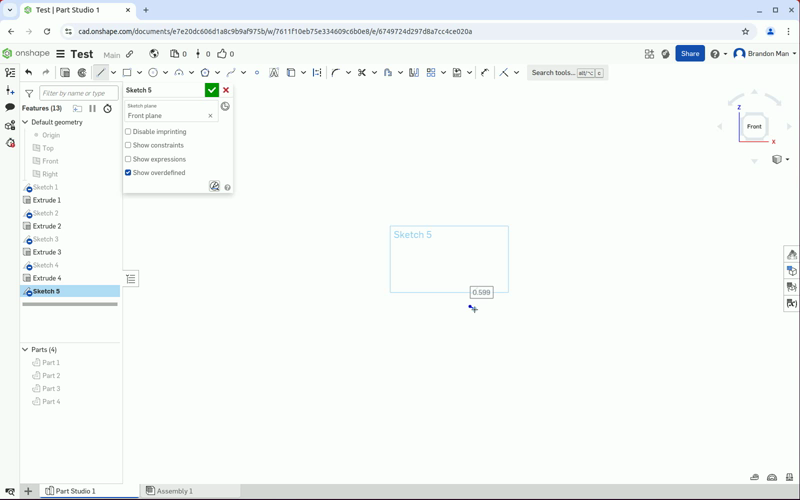
scroll(-6)
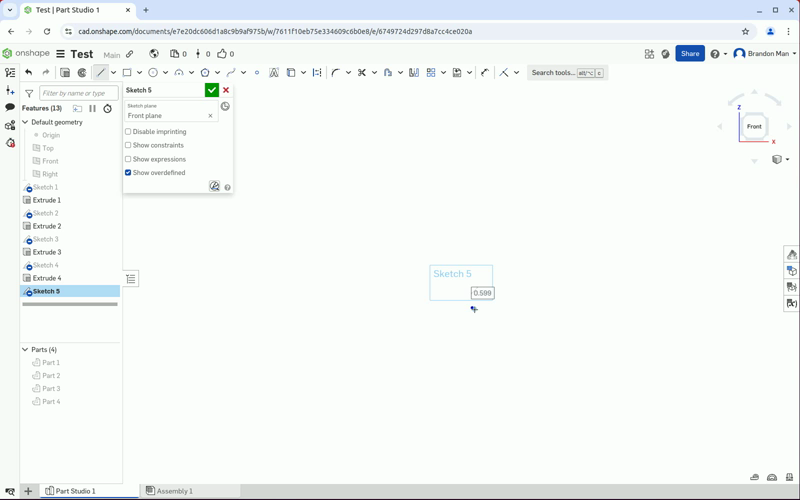
key_up(shift)
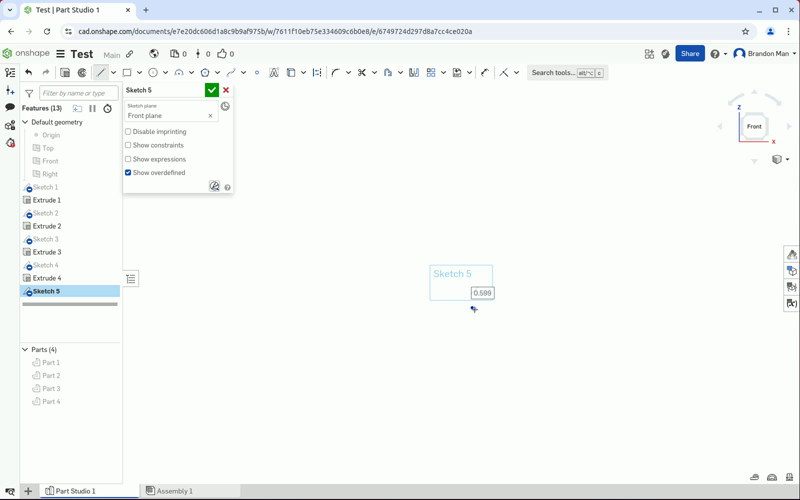
key_down(shift)
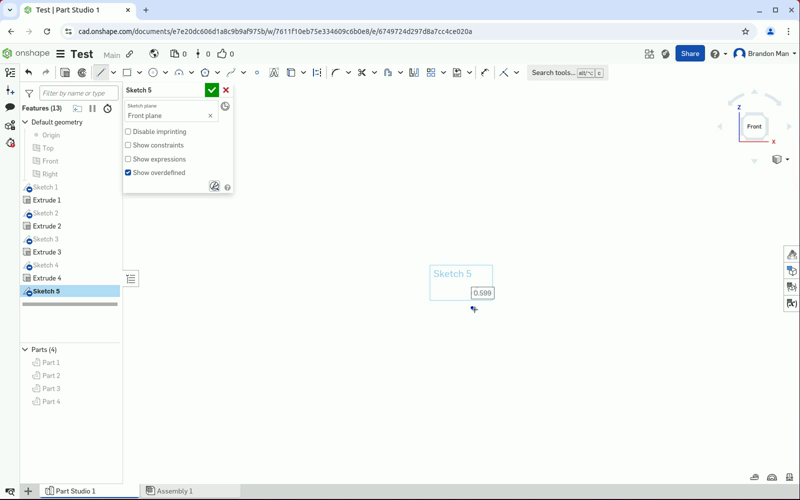
mouse_move(504, 309)
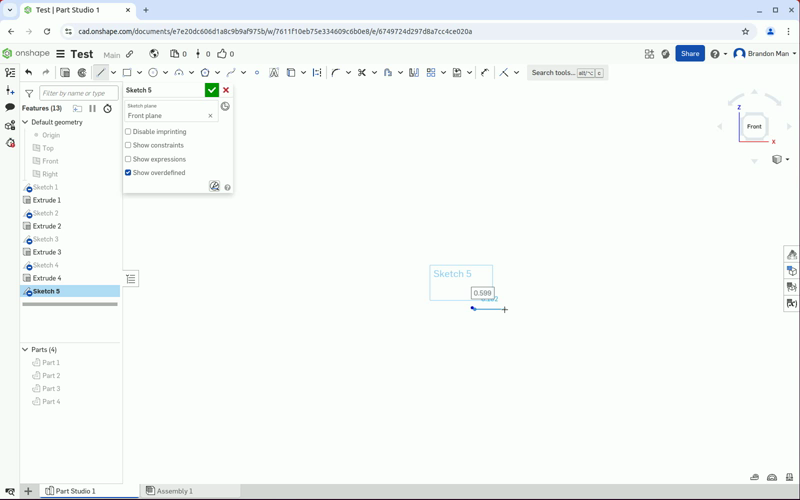
mouse_move(474, 263)
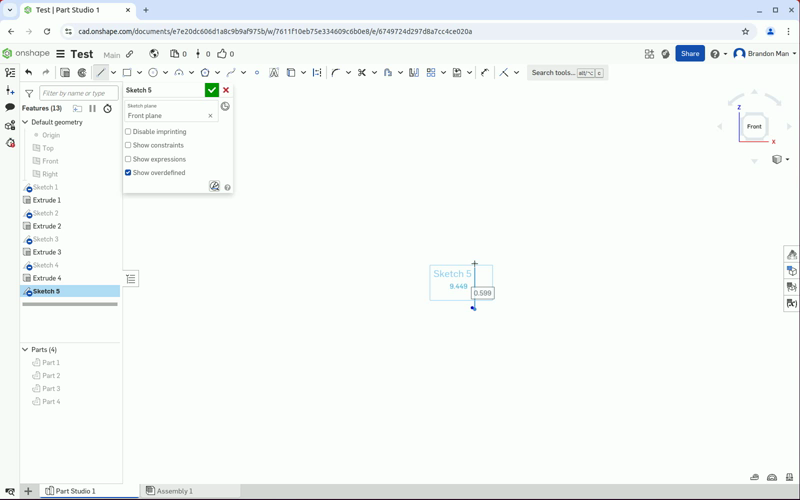
click(474, 263)
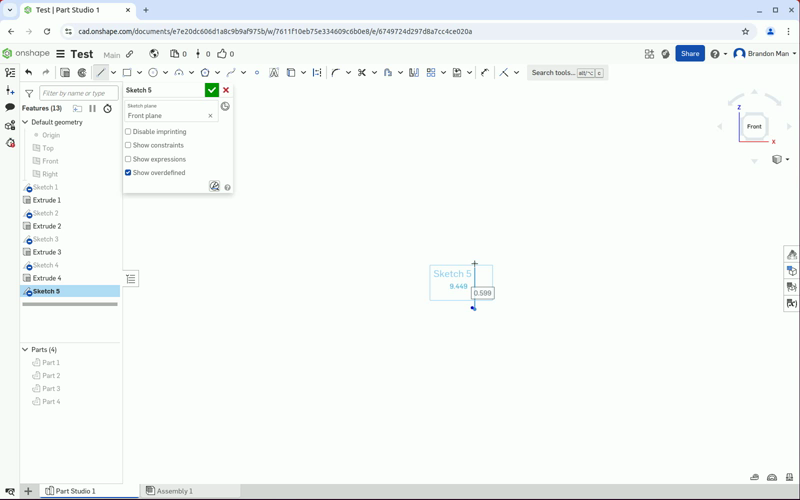
key_up(shift)
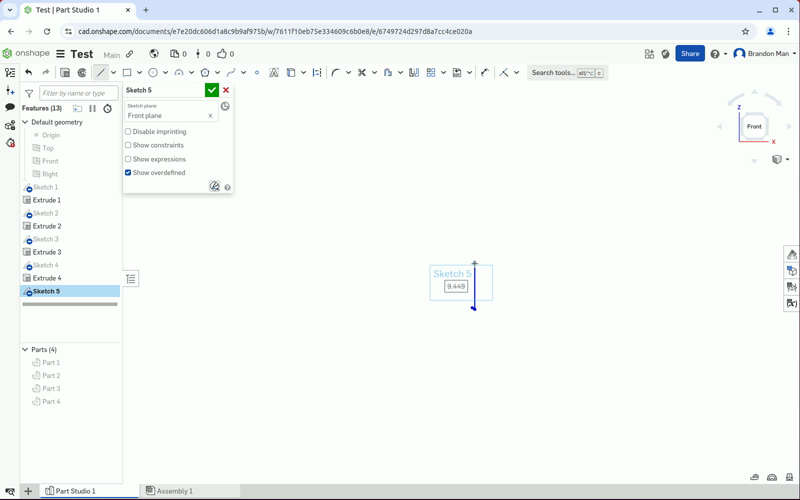
key_down(shift)
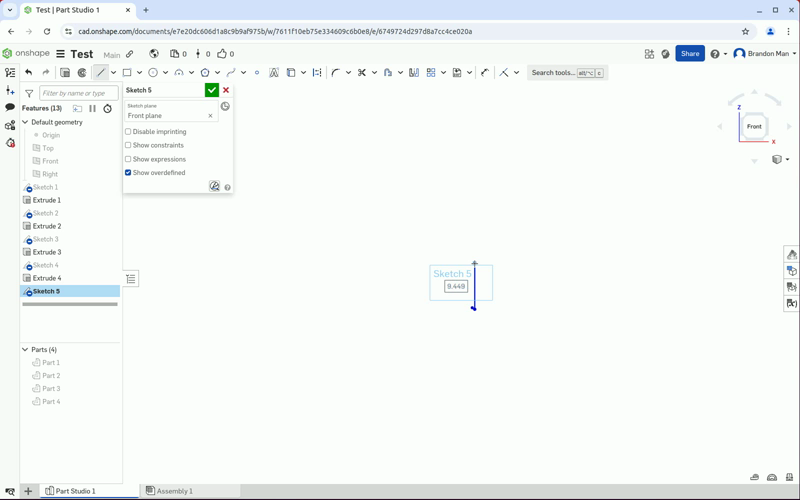
mouse_move(504, 263)
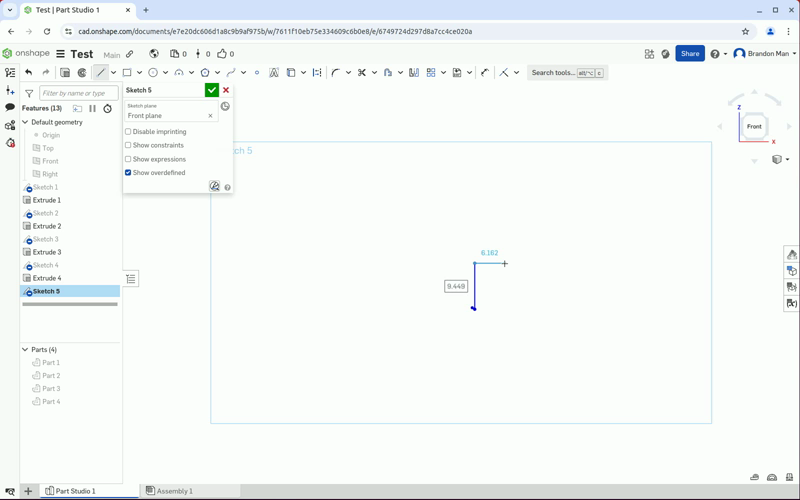
mouse_move(472, 264)
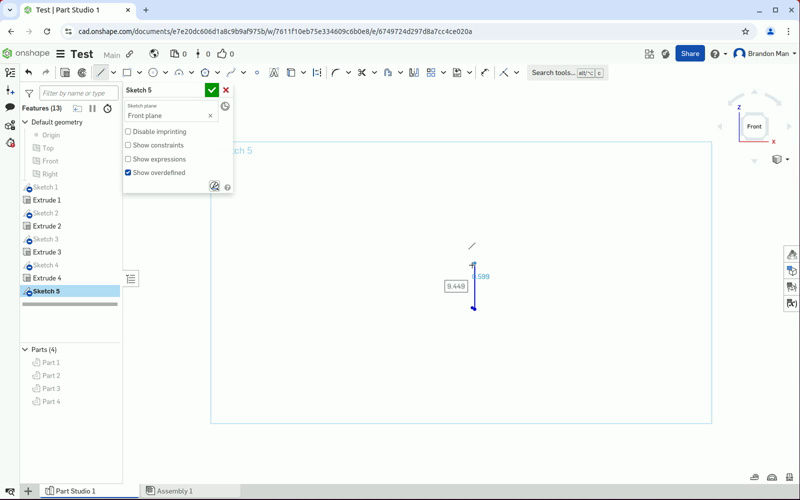
scroll(6)
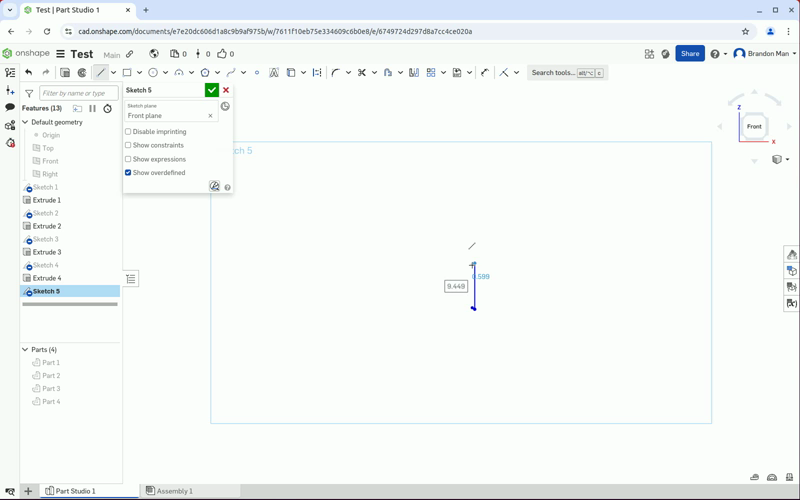
scroll(6)
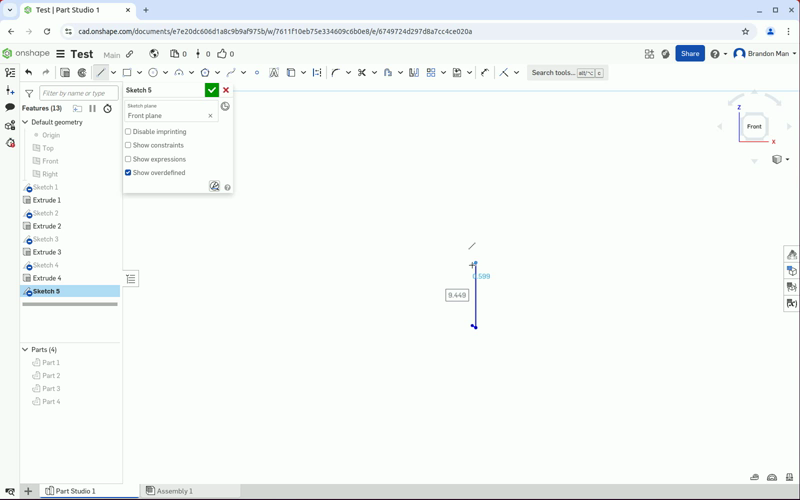
scroll(6)
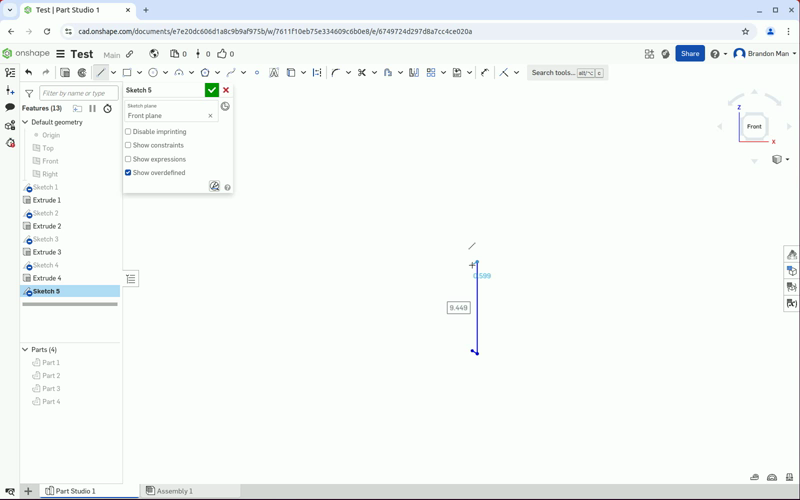
scroll(6)
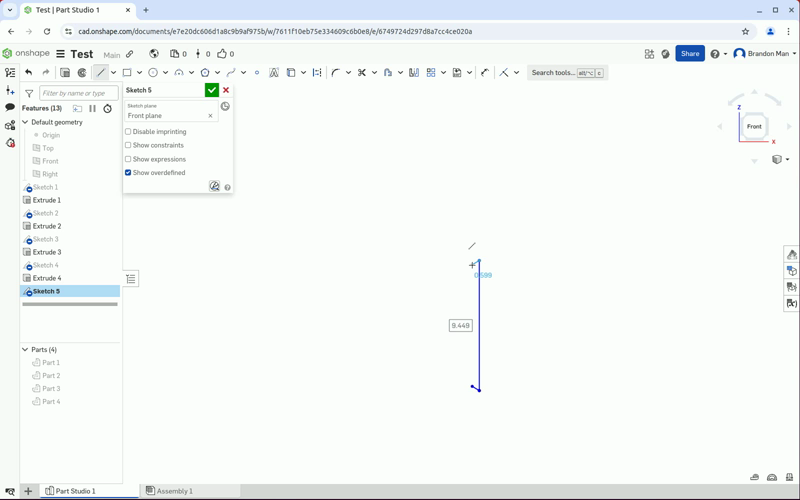
scroll(6)
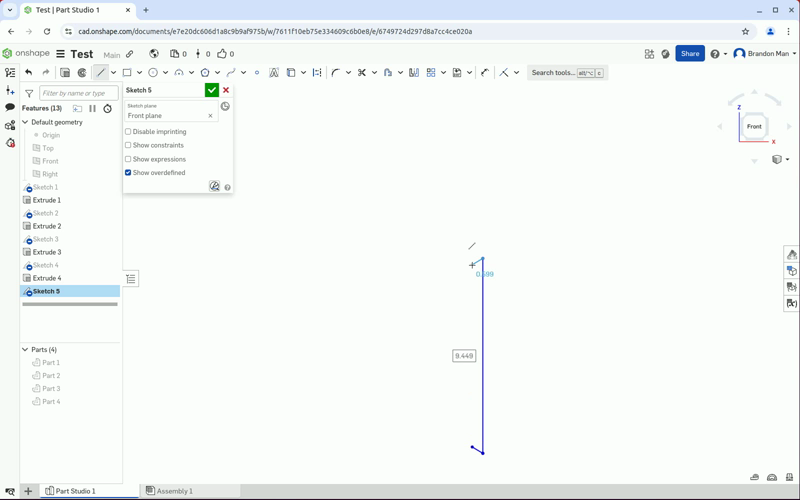
scroll(6)
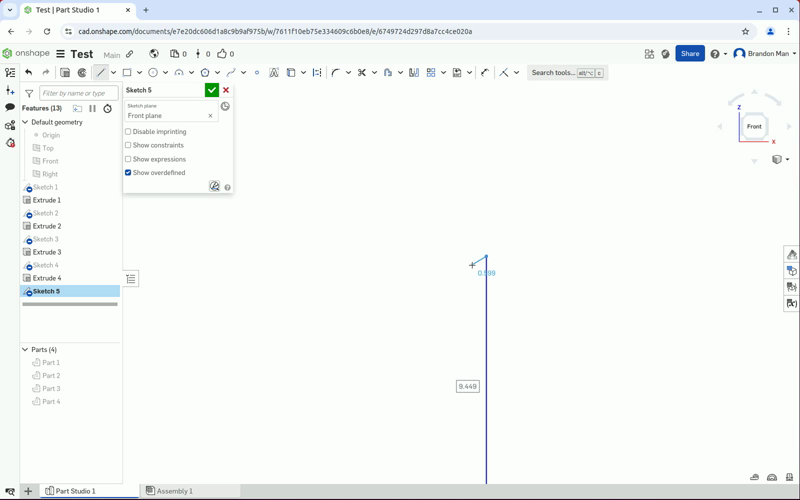
scroll(6)
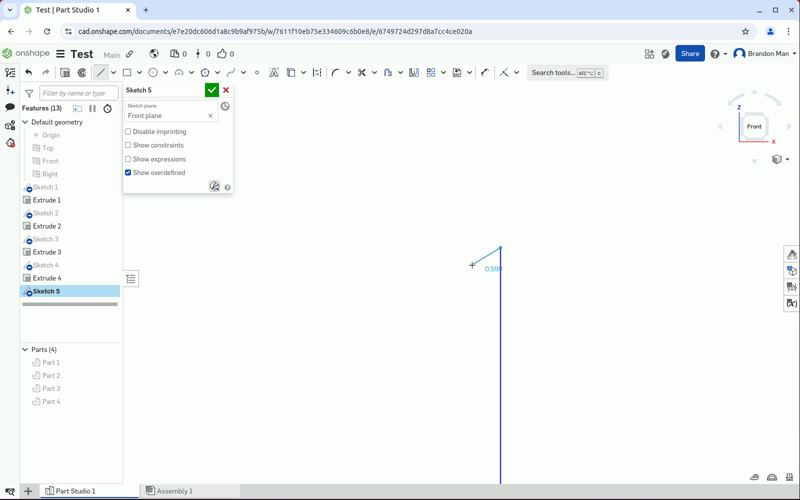
click(472, 264)
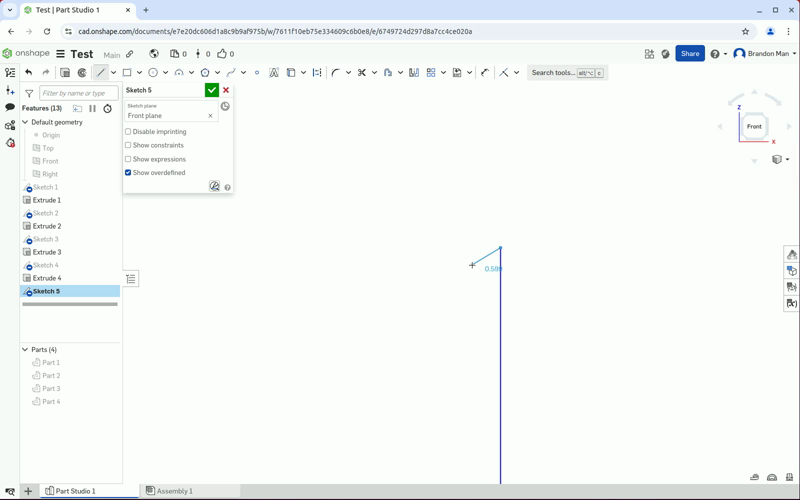
scroll(-6)
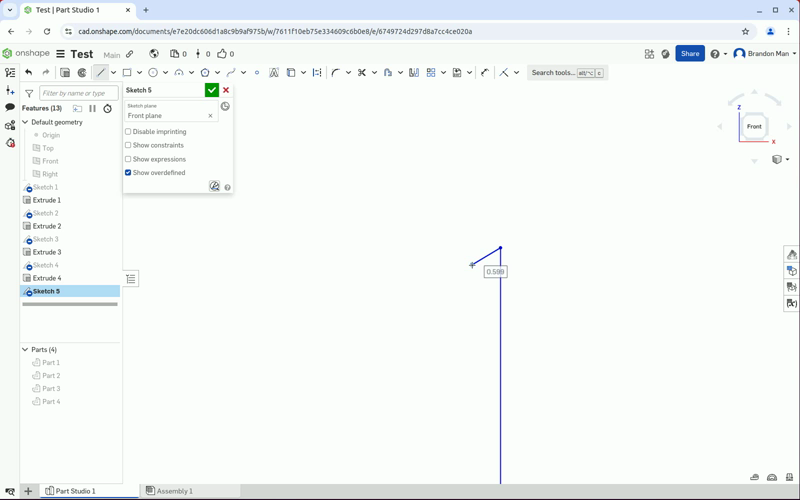
scroll(-6)
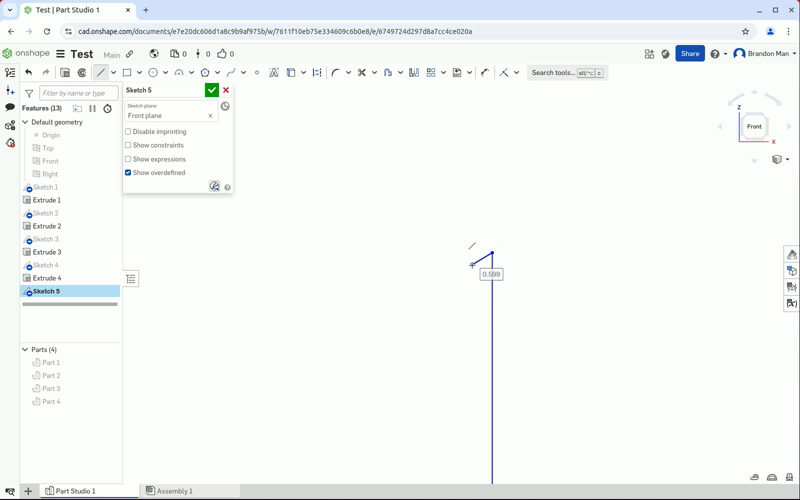
scroll(-6)
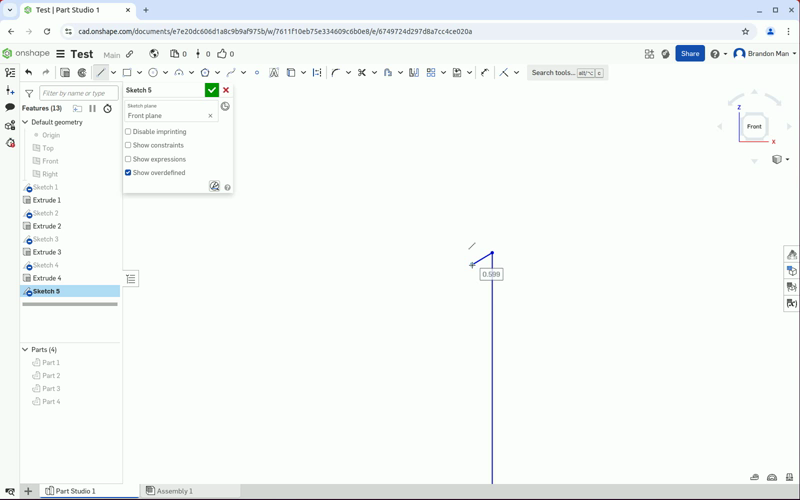
scroll(-6)
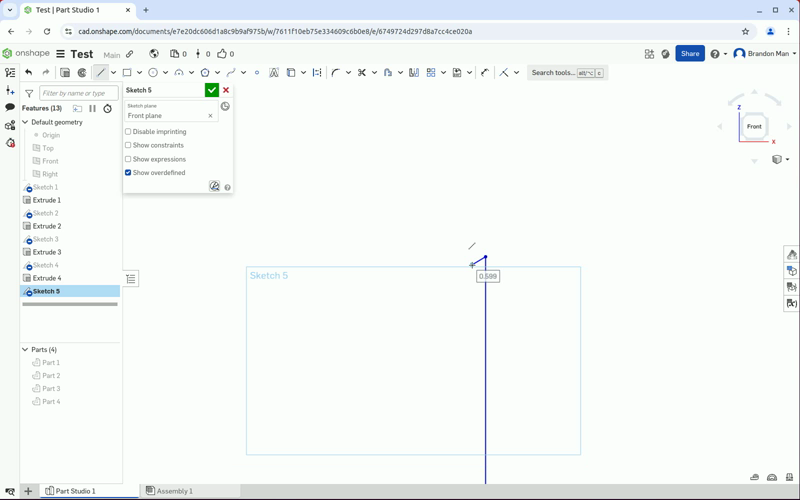
scroll(-6)
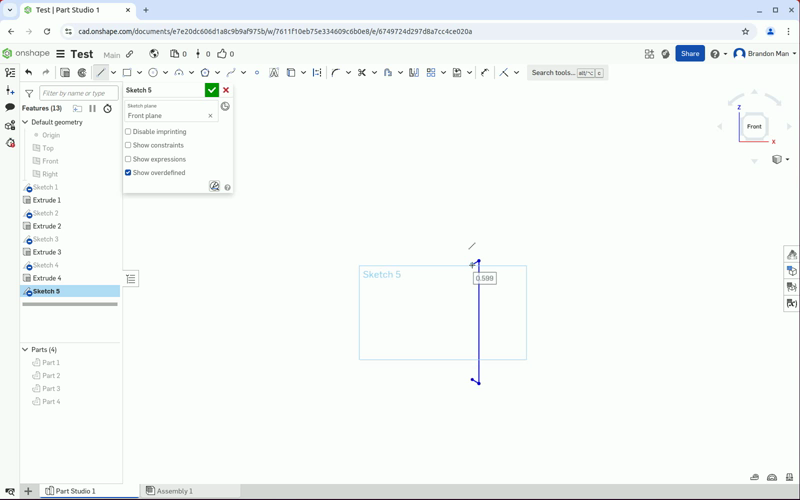
scroll(-6)
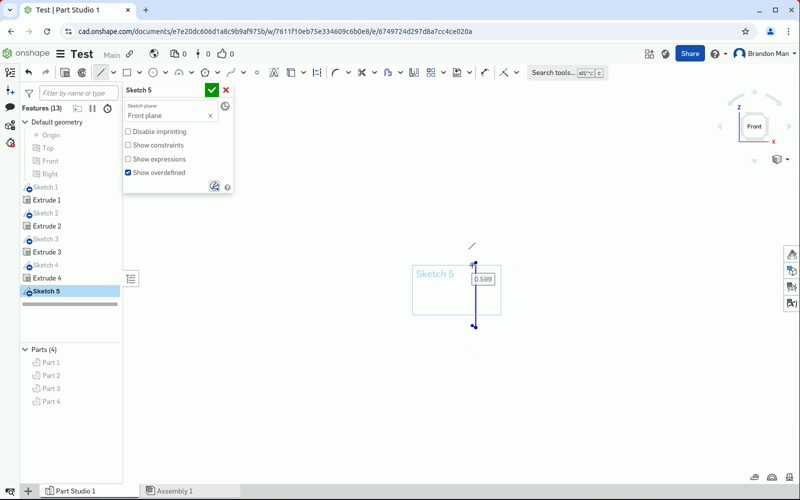
scroll(-6)
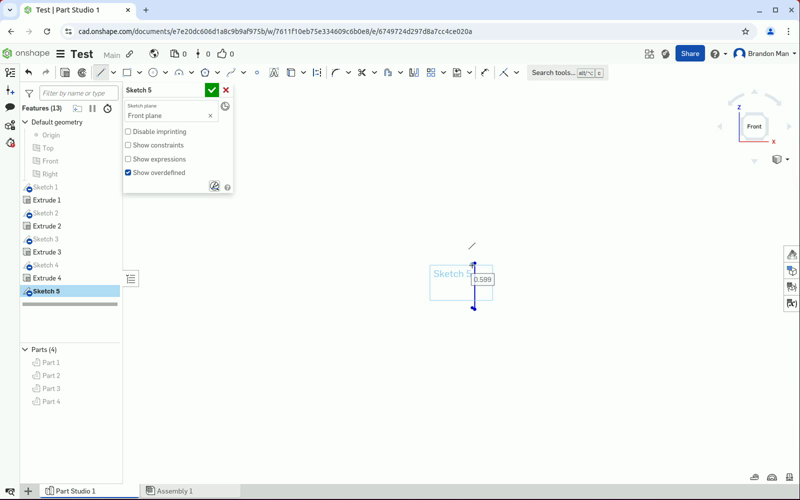
key_up(shift)
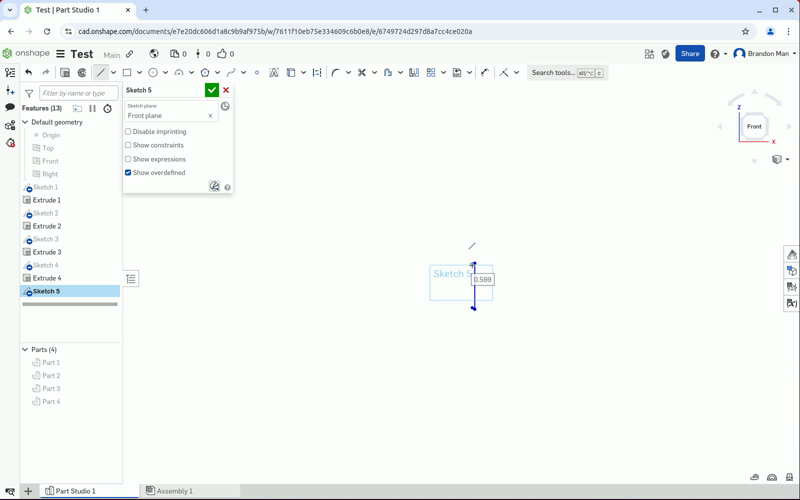
mouse_move(502, 264)
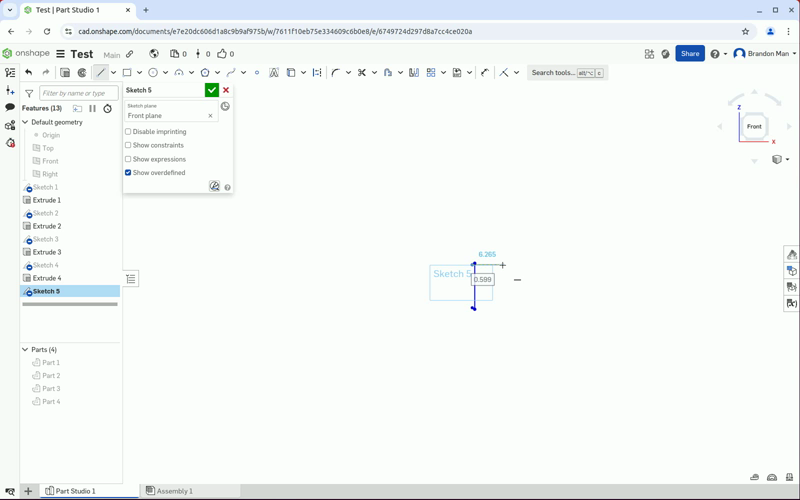
key_down(shift)
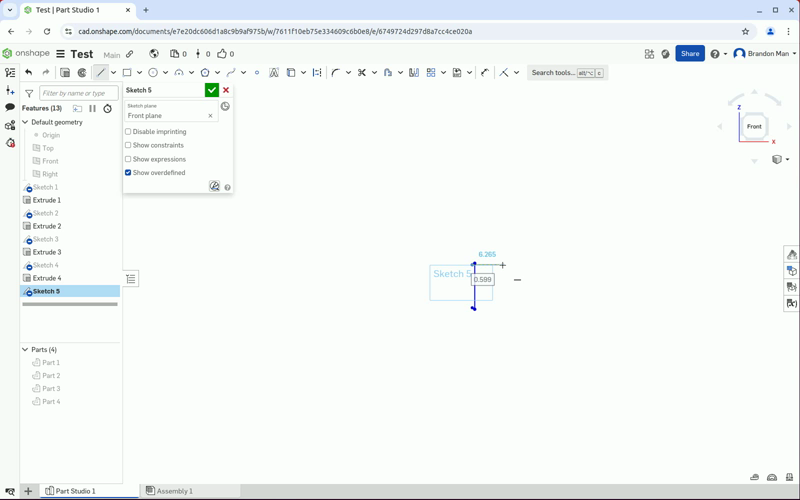
mouse_move(472, 307)
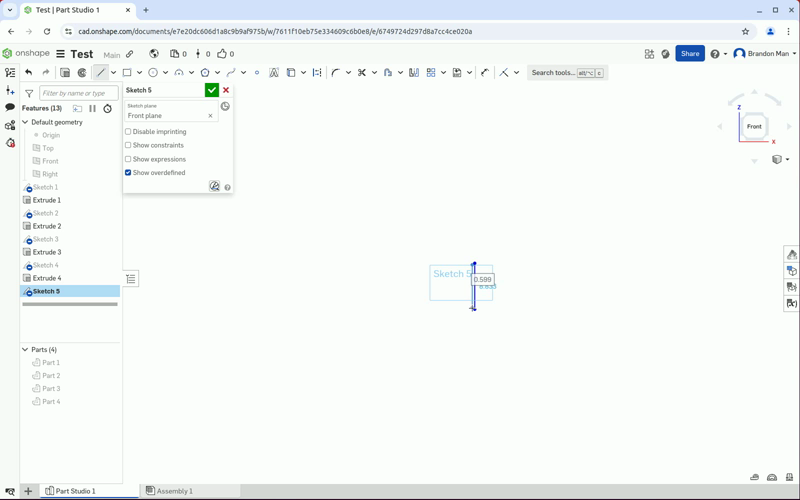
scroll(6)
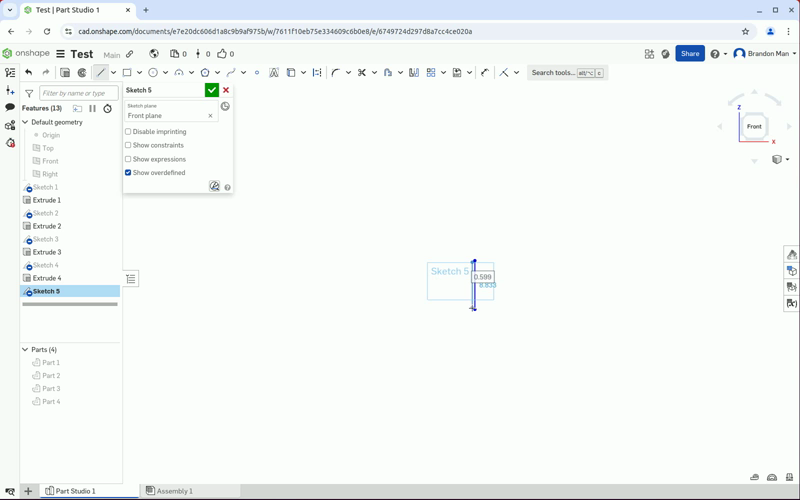
scroll(6)
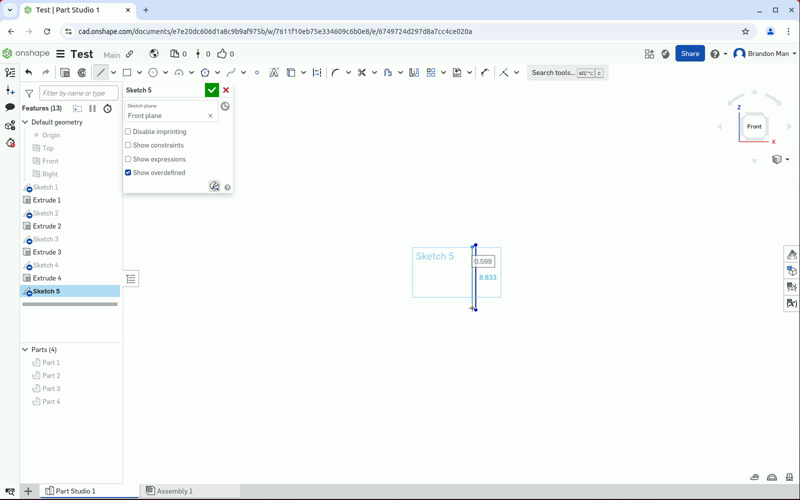
scroll(6)
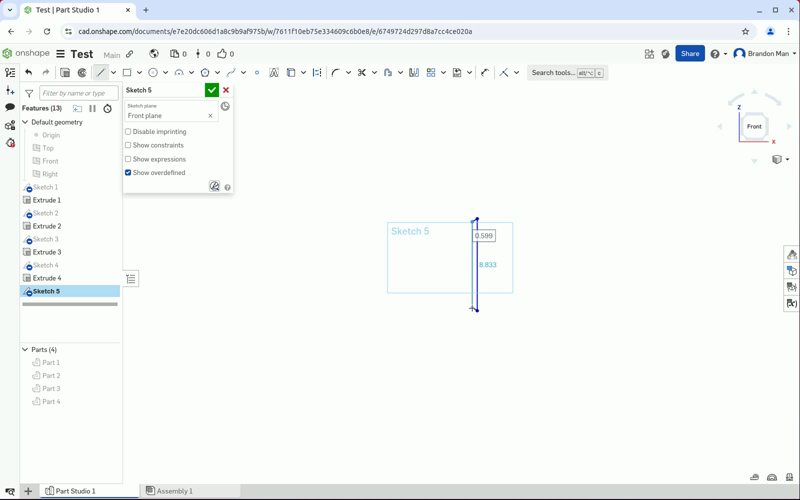
scroll(6)
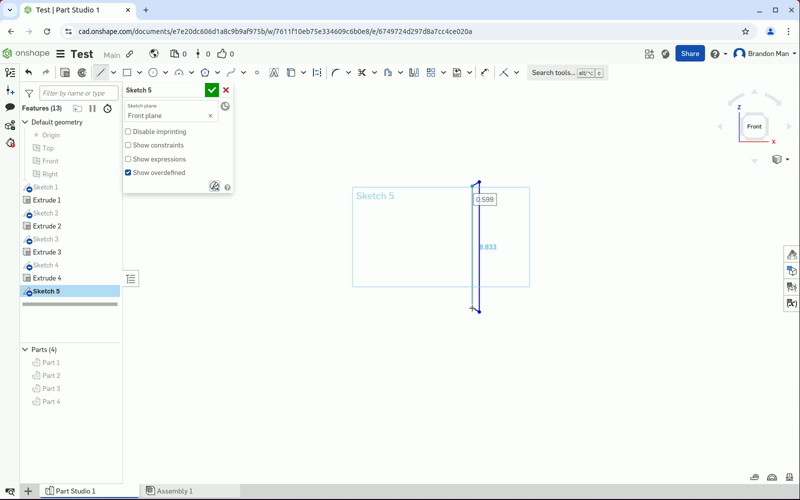
scroll(6)
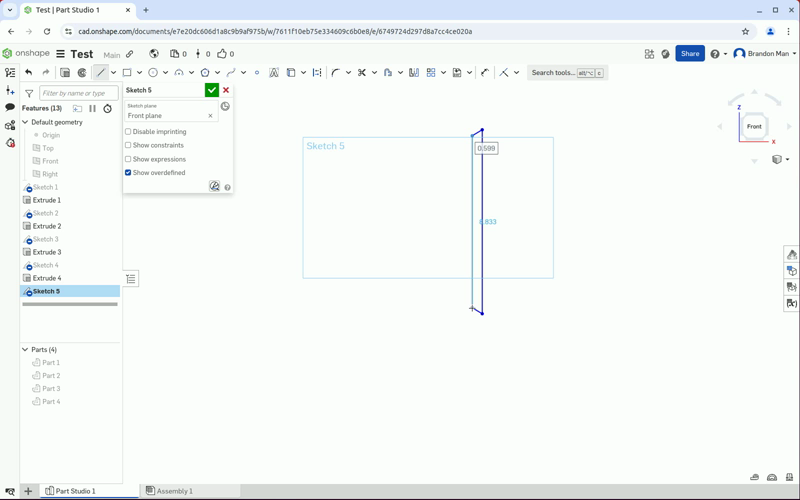
scroll(6)
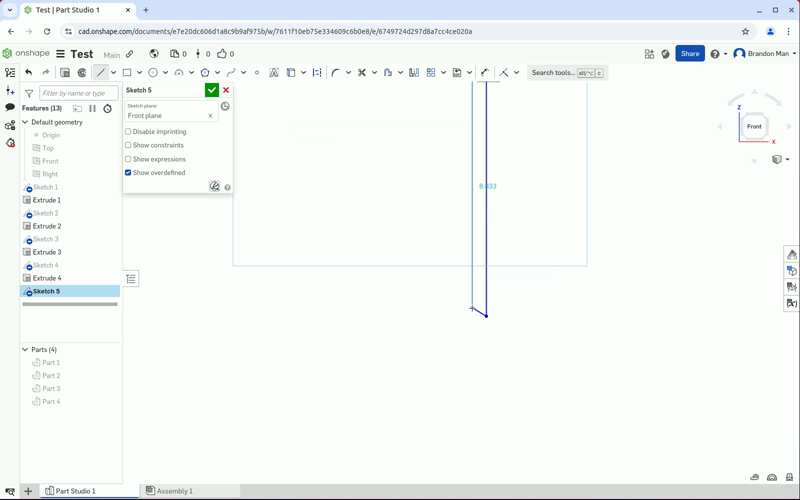
scroll(6)
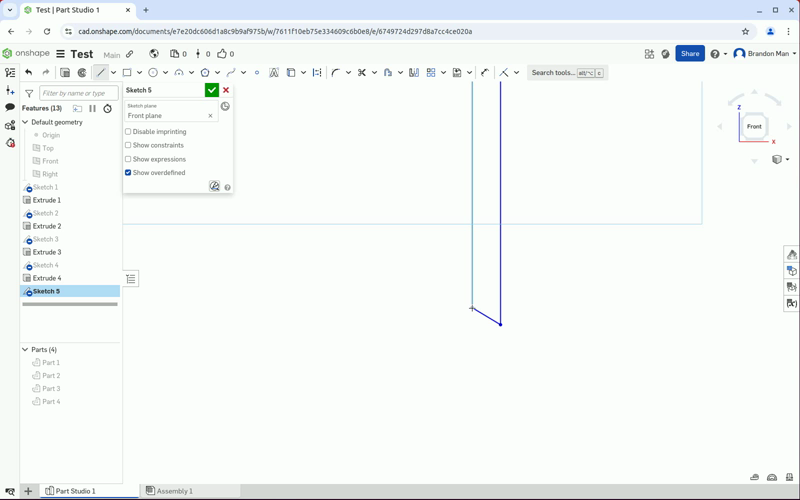
key_up(shift)
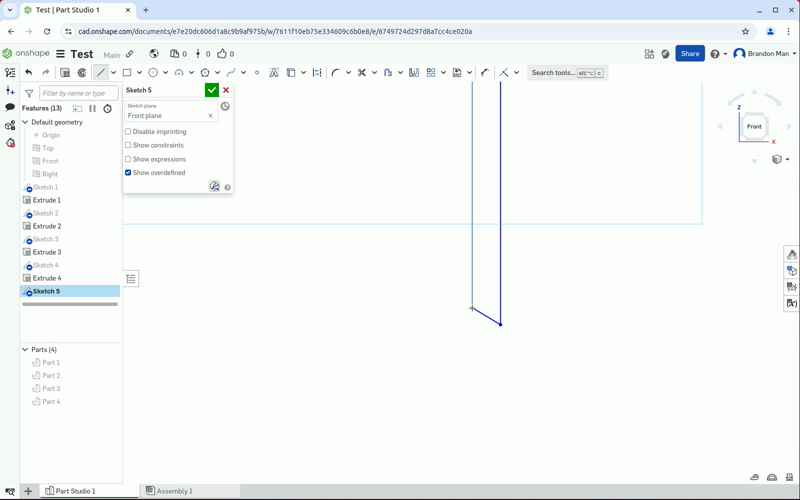
click(472, 307)
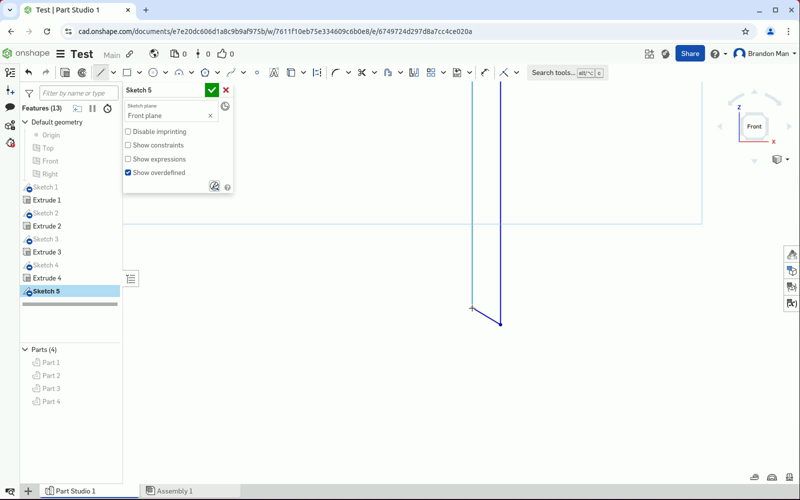
scroll(-6)
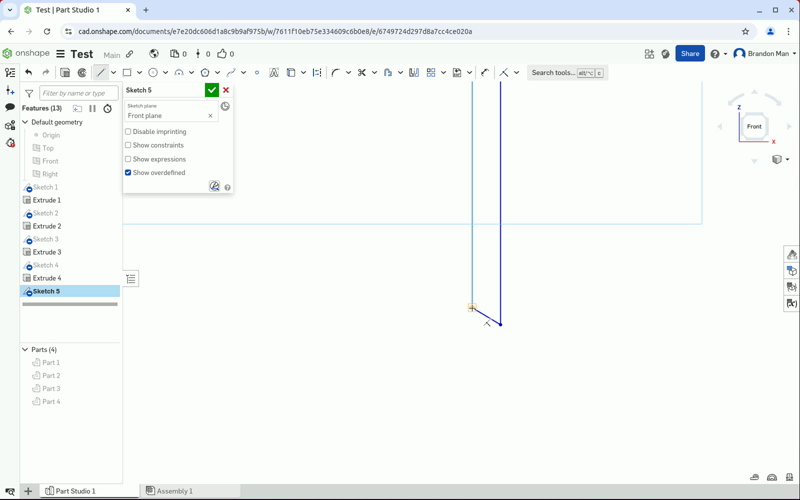
scroll(-6)
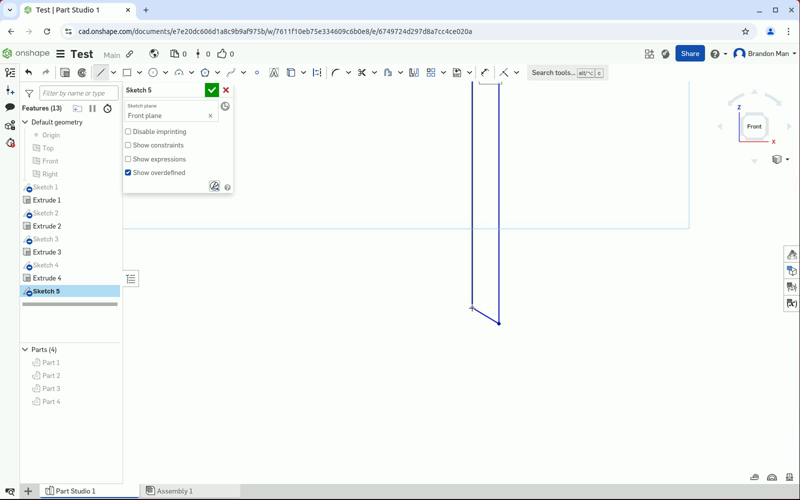
scroll(-6)
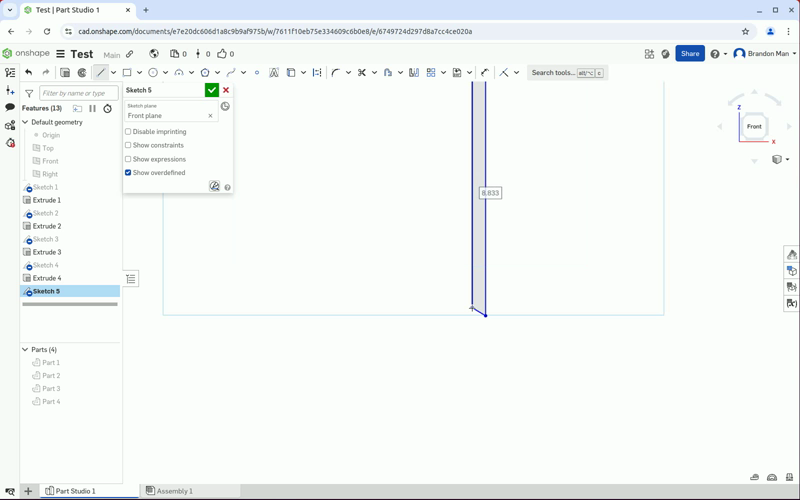
scroll(-6)
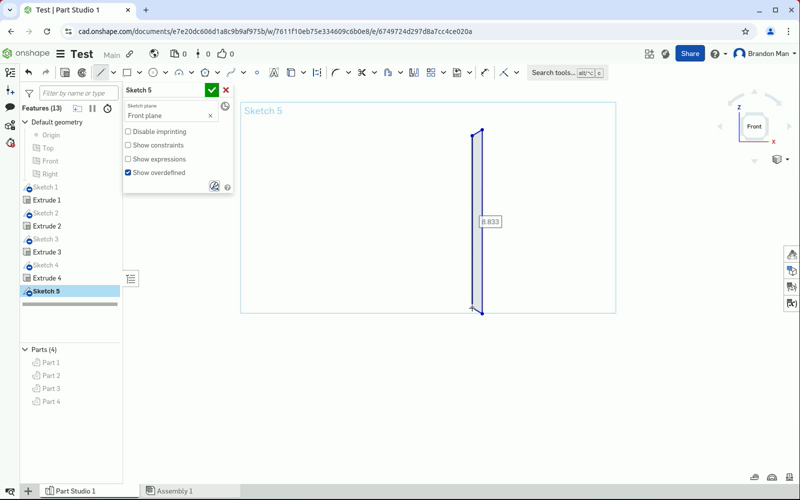
scroll(-6)
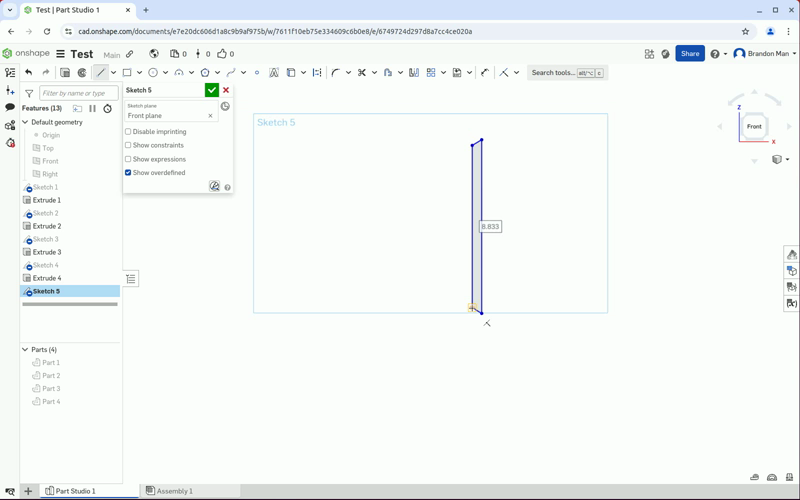
scroll(-6)
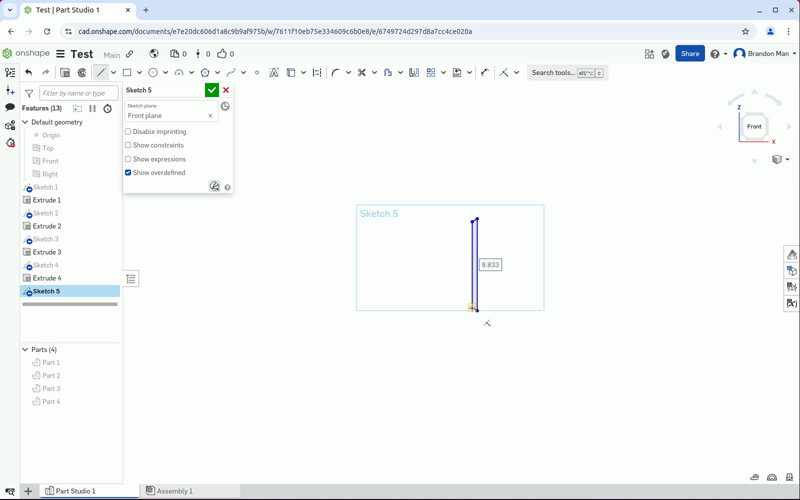
scroll(-6)
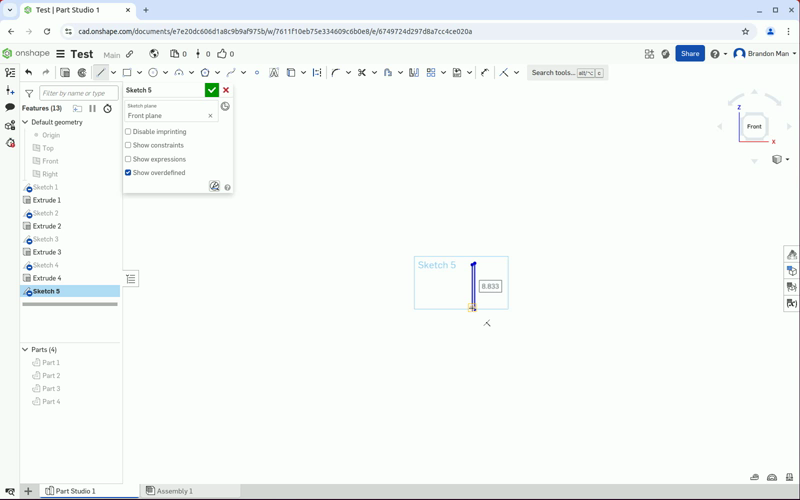
key(esc)
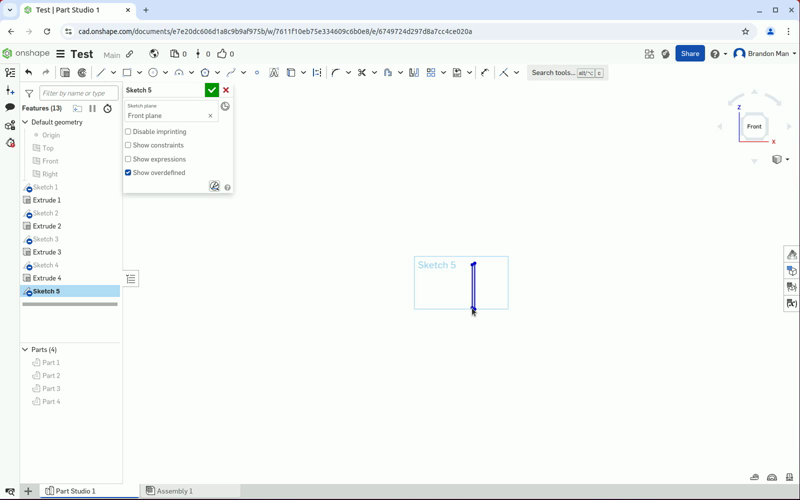
mouse_move(472, 279)
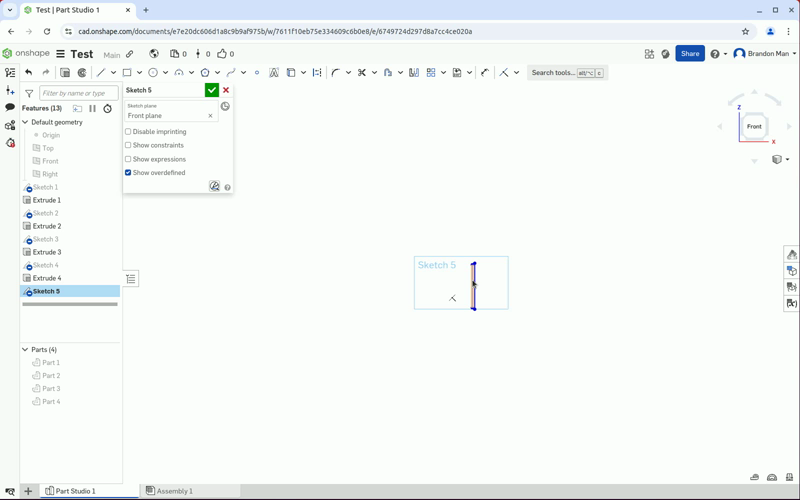
scroll(6)
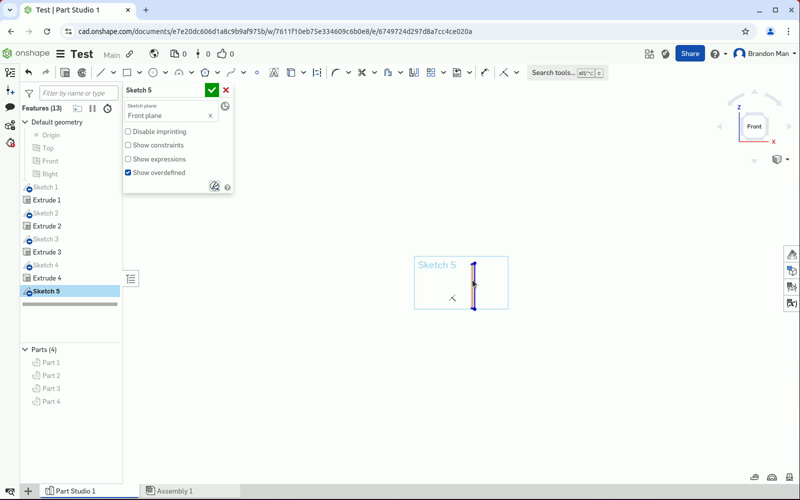
scroll(6)
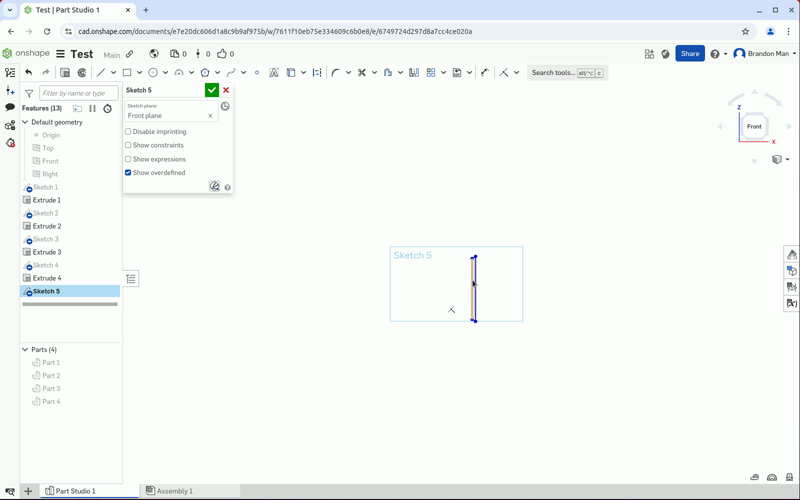
scroll(6)
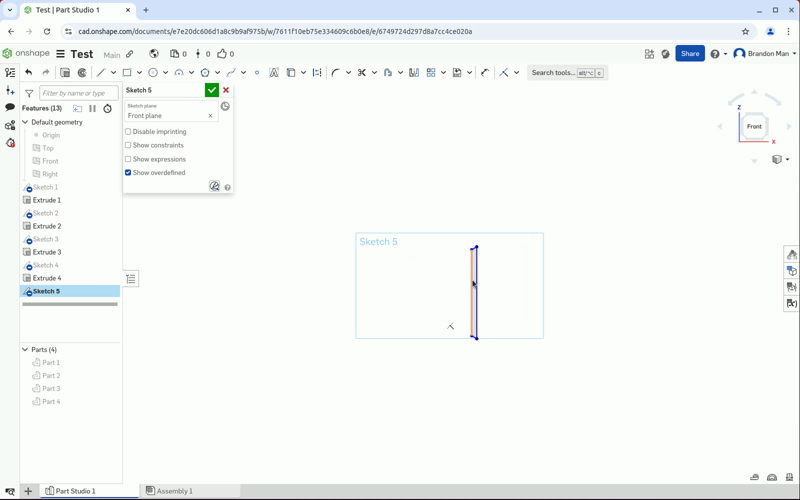
scroll(6)
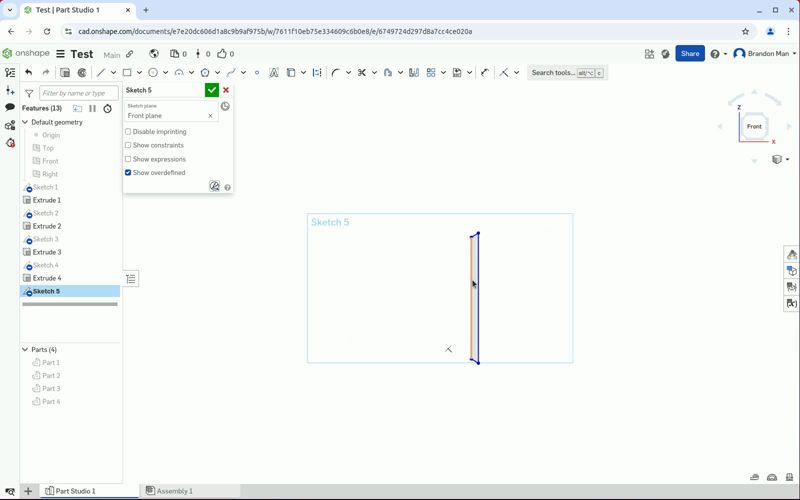
scroll(6)
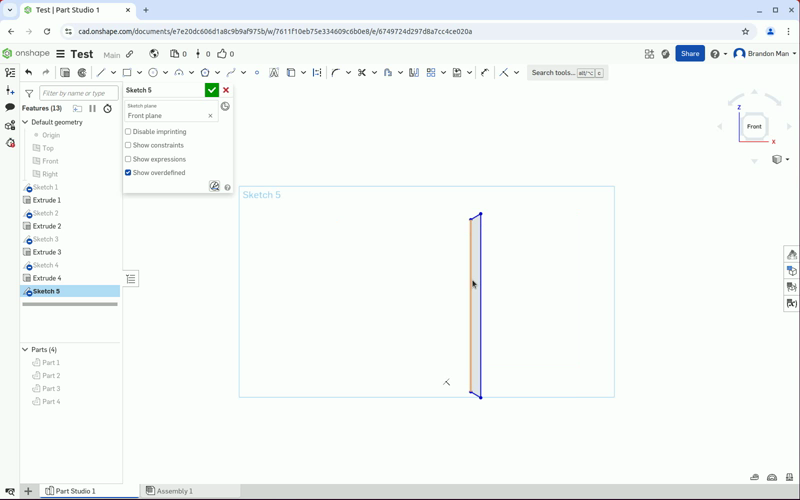
scroll(6)
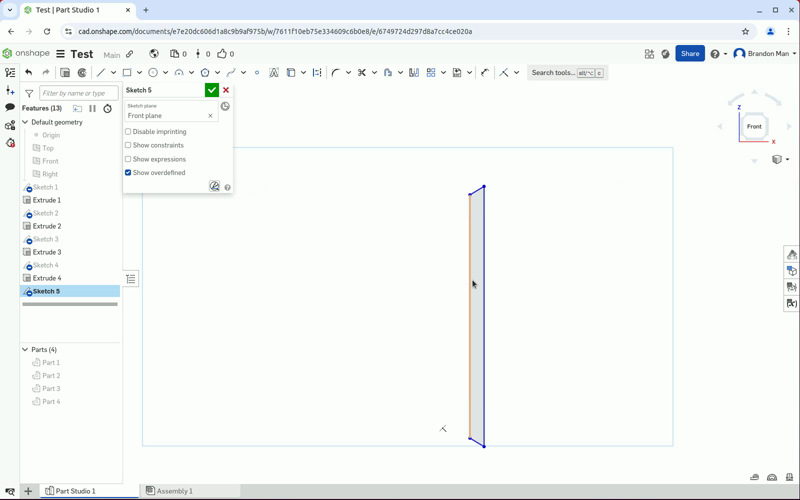
scroll(6)
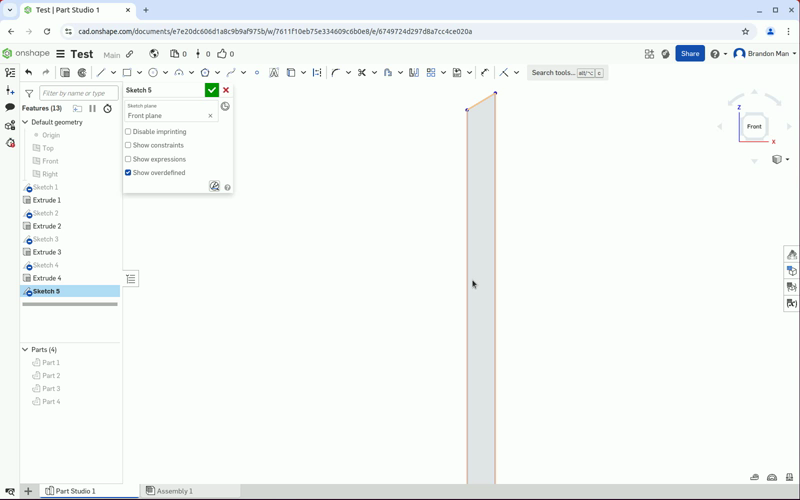
click(472, 279)
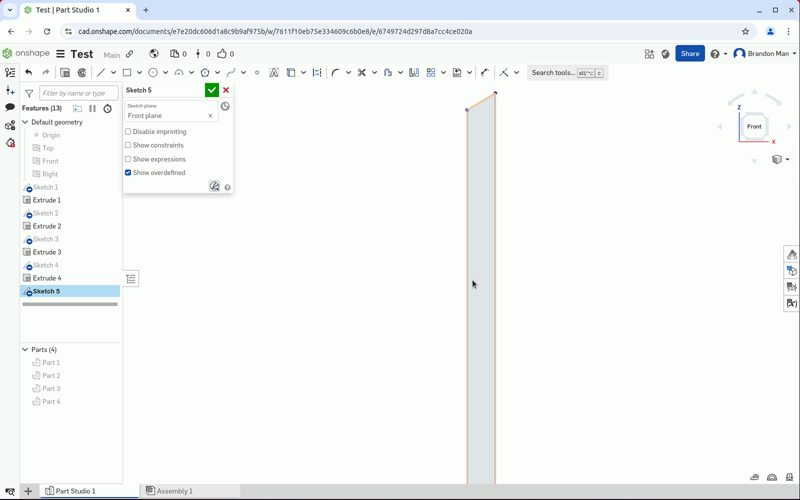
scroll(-6)
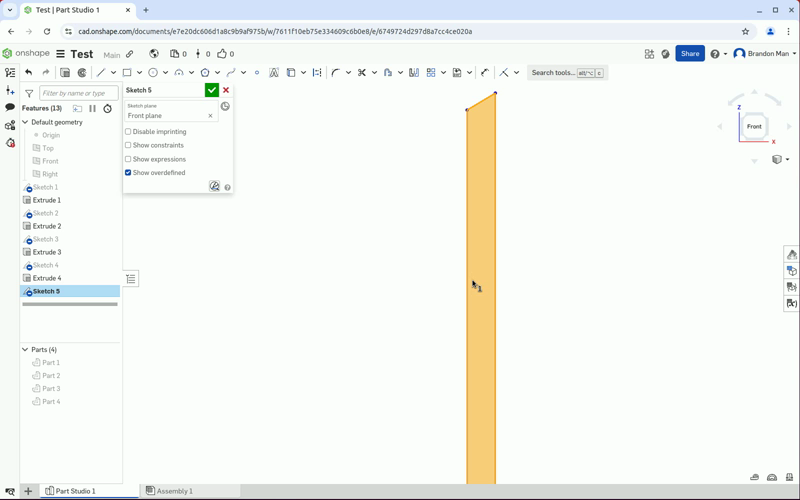
scroll(-6)
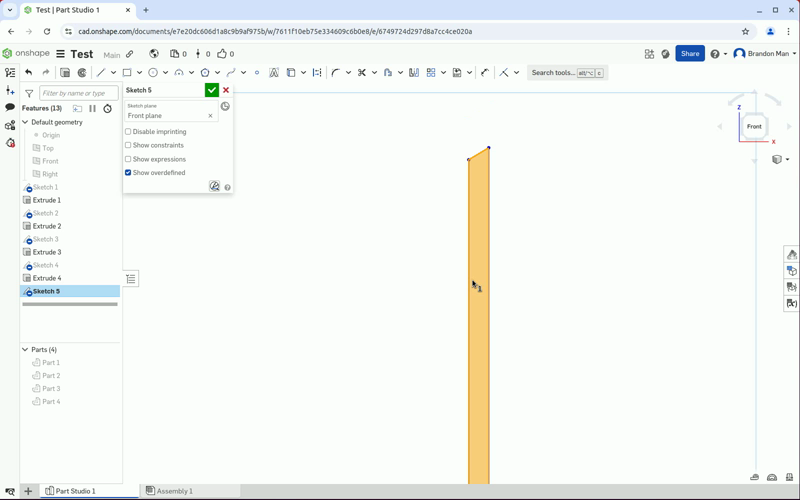
scroll(-6)
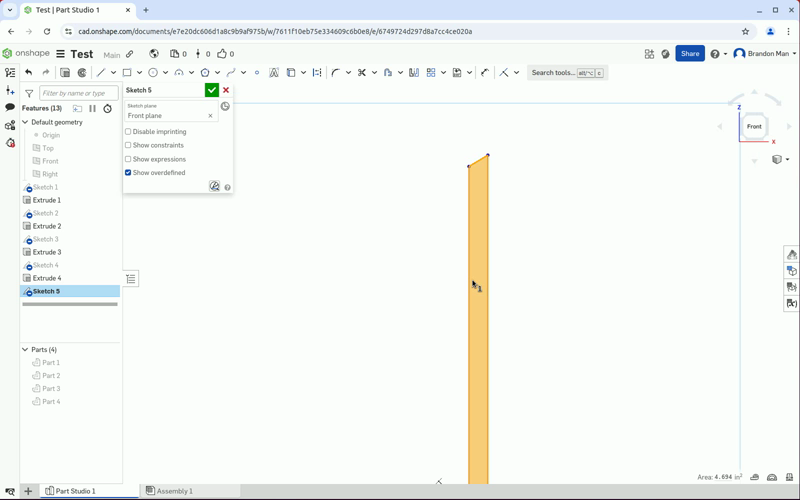
scroll(-6)
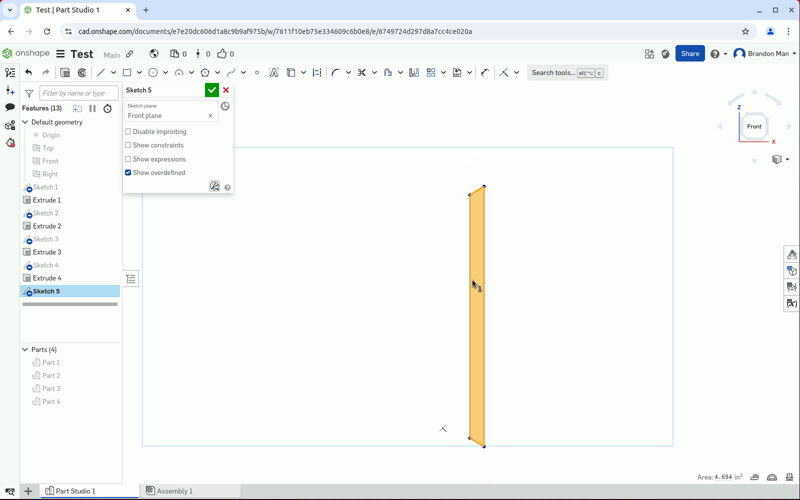
scroll(-6)
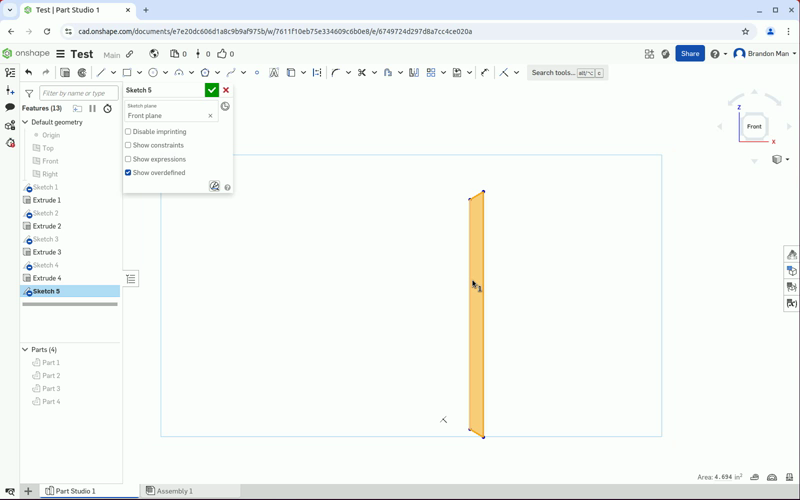
scroll(-6)
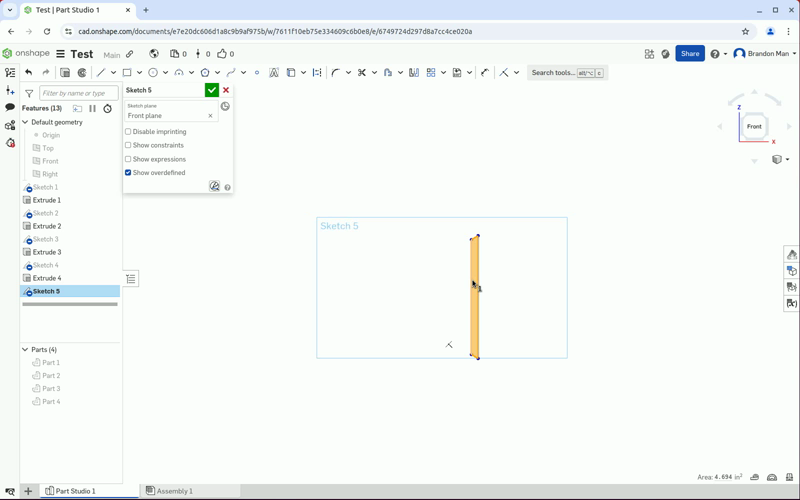
scroll(-6)
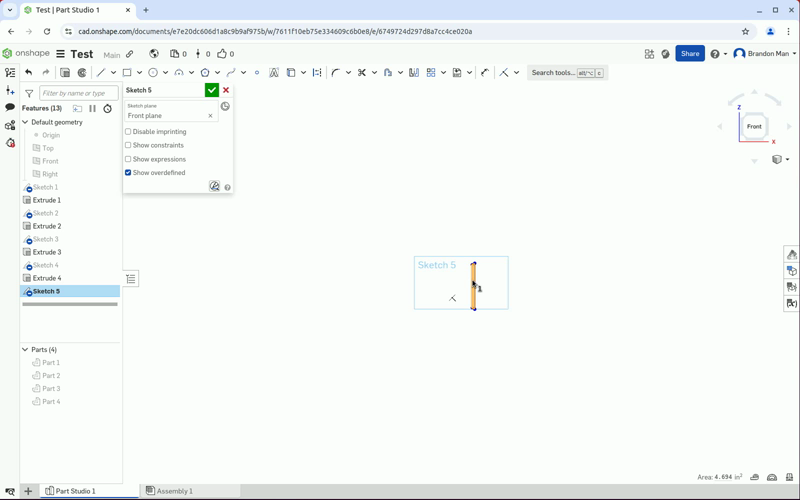
mouse_move(73, 352)
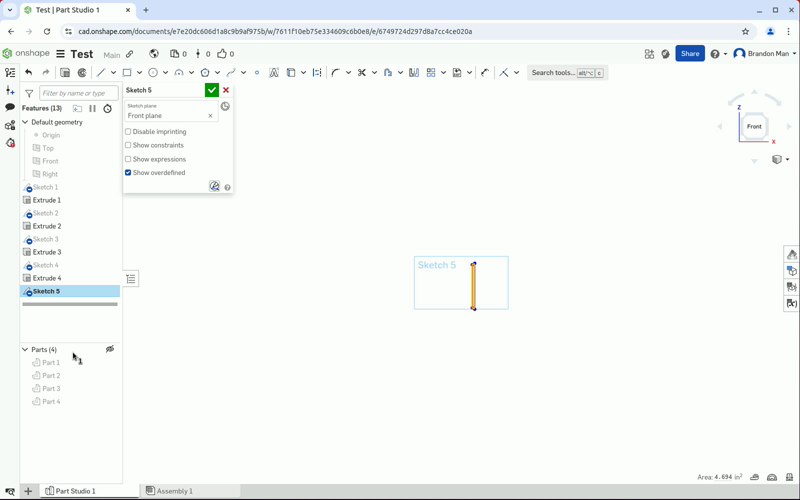
key(shift+y)
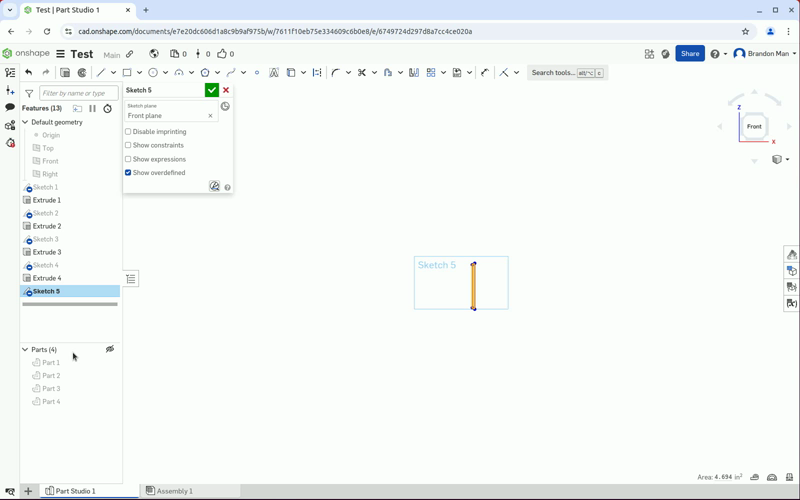
key(shift+e)
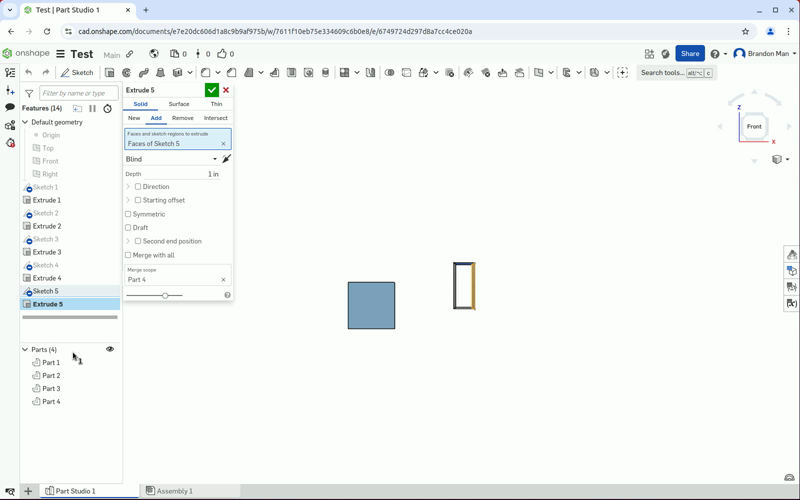
mouse_move(143, 106)
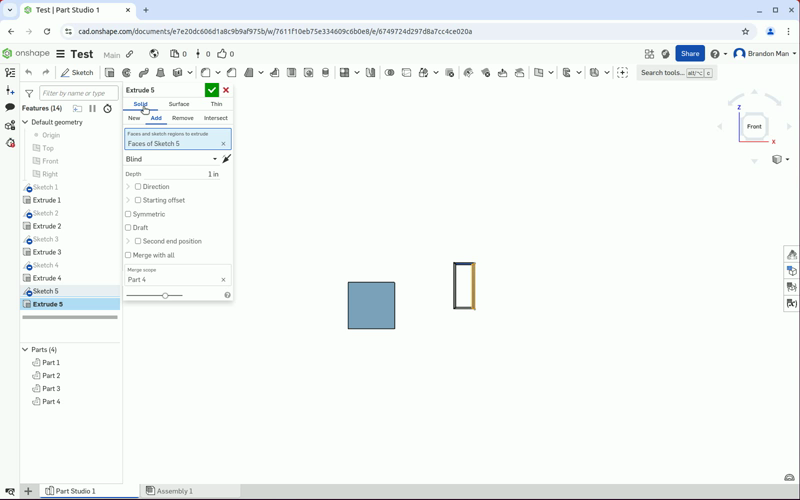
click(143, 106)
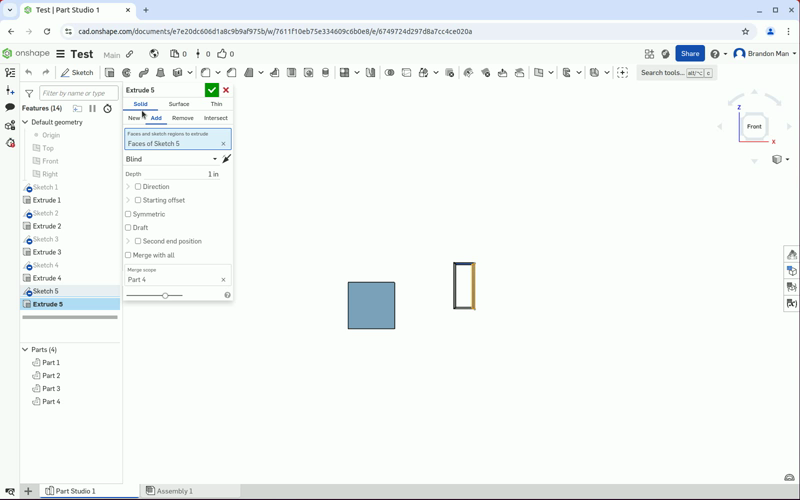
mouse_move(137, 120)
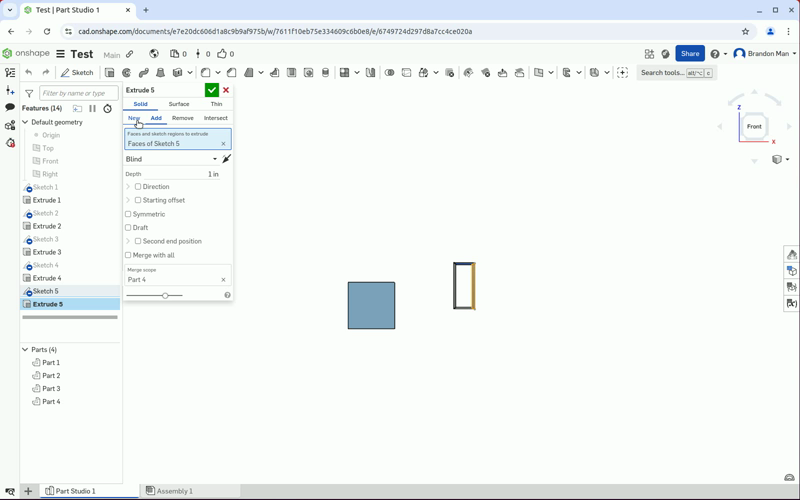
click(137, 120)
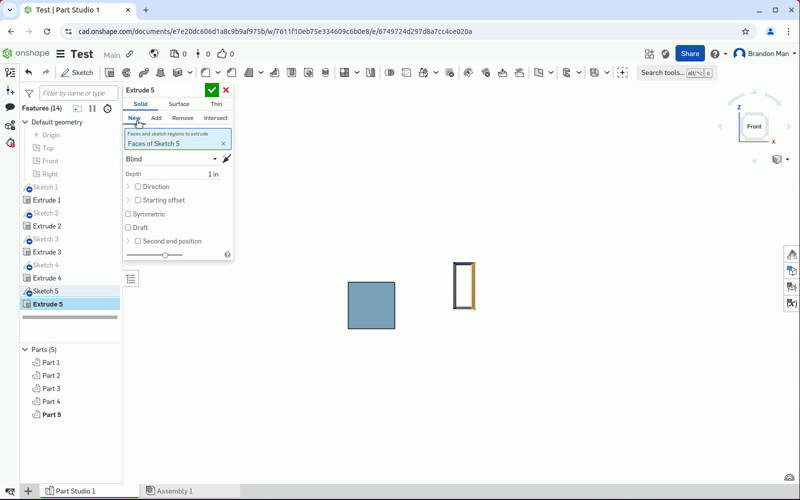
key(tab, 4)
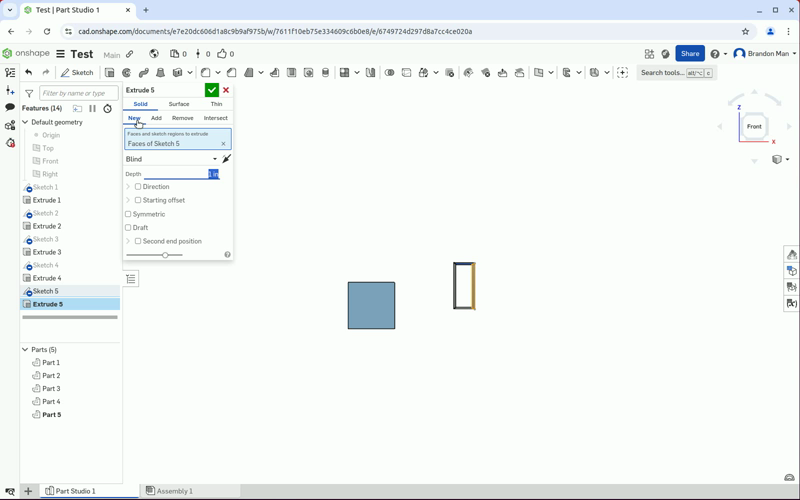
text(0.481)
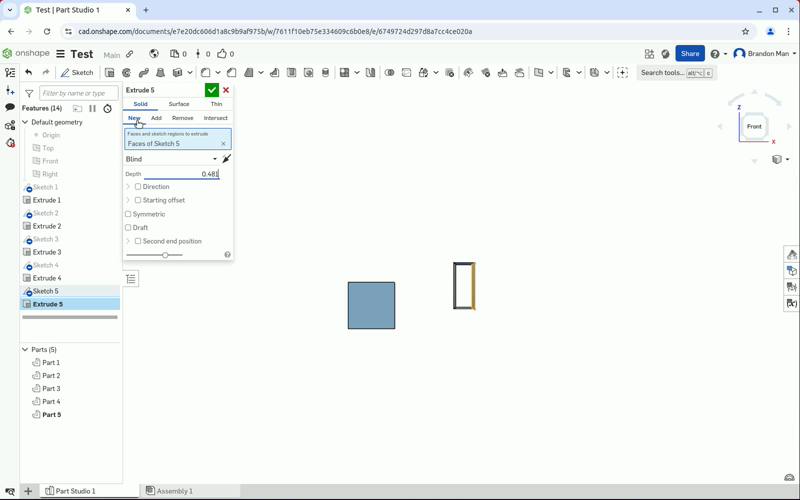
key(enter)
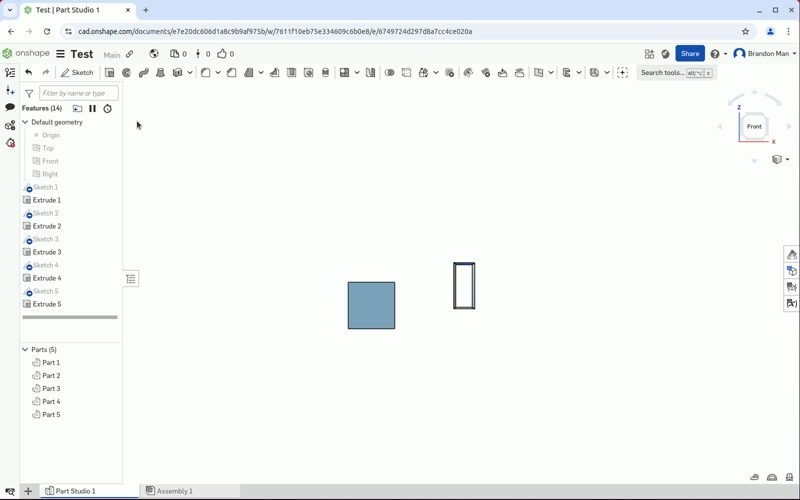
key(shift+h)
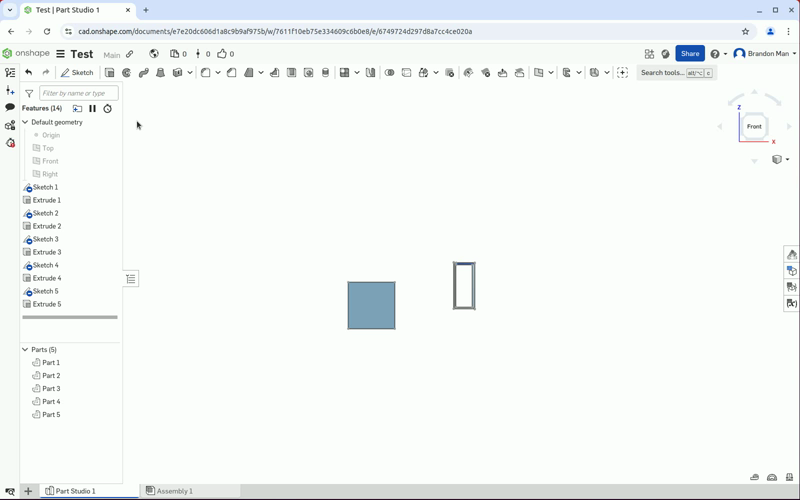
key(shift+h)
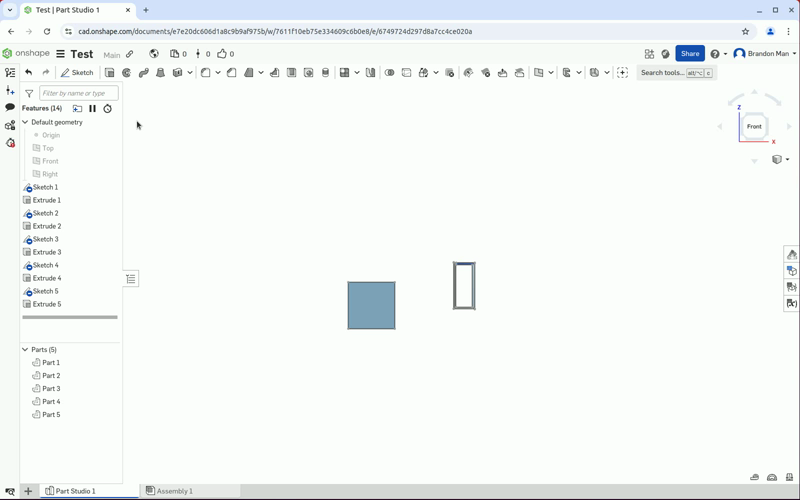
key(shift+7)
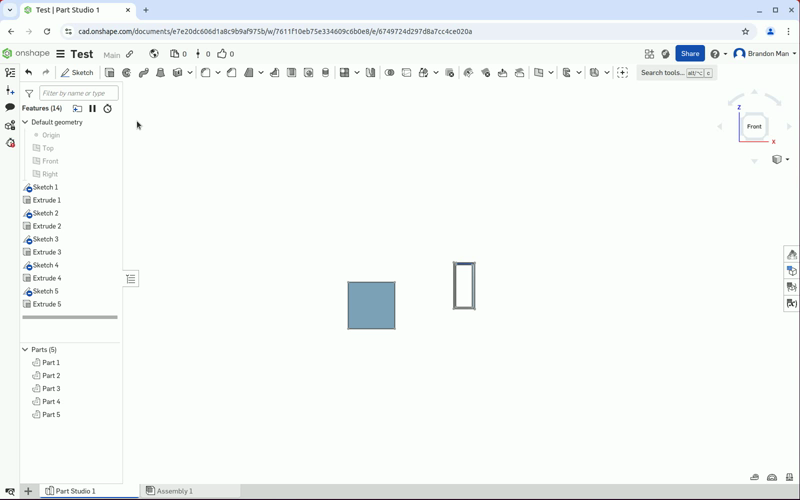
key(left, 2)
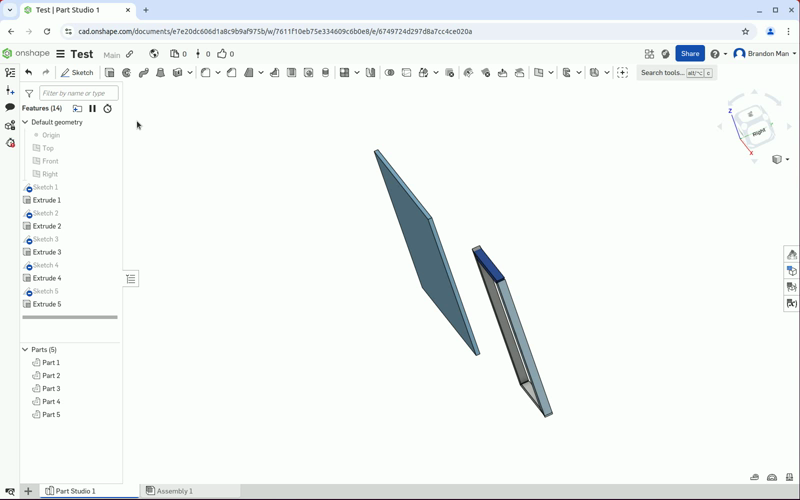
key(down, 2)
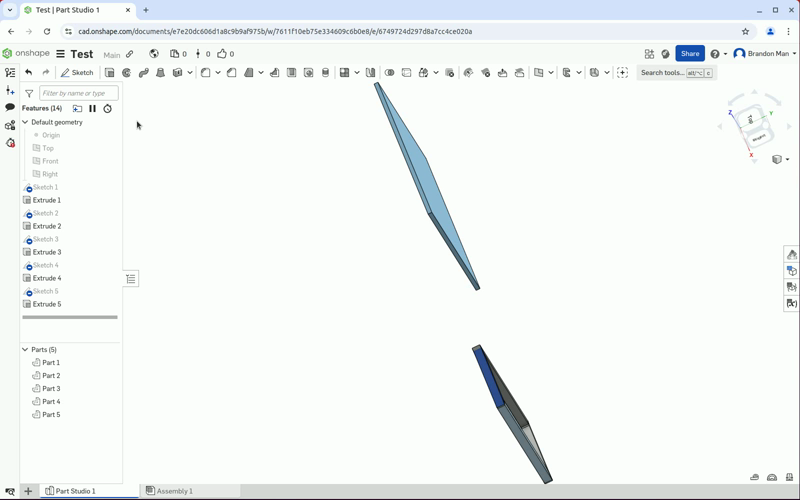
key(up, 2)
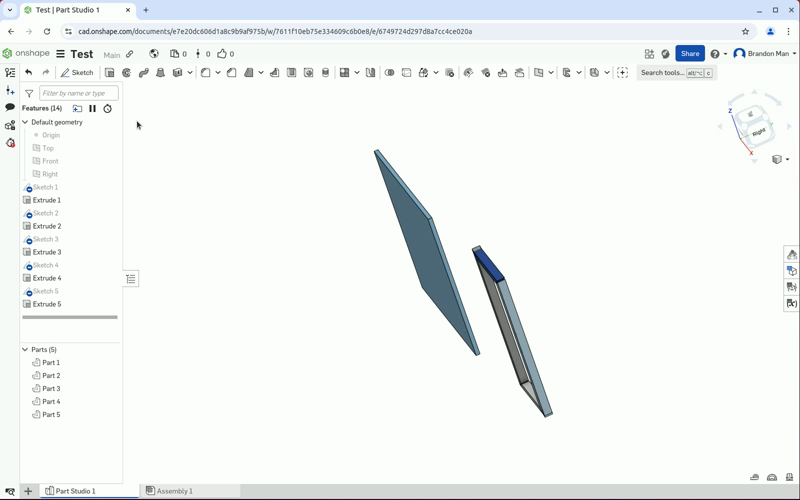
key(right, 2)
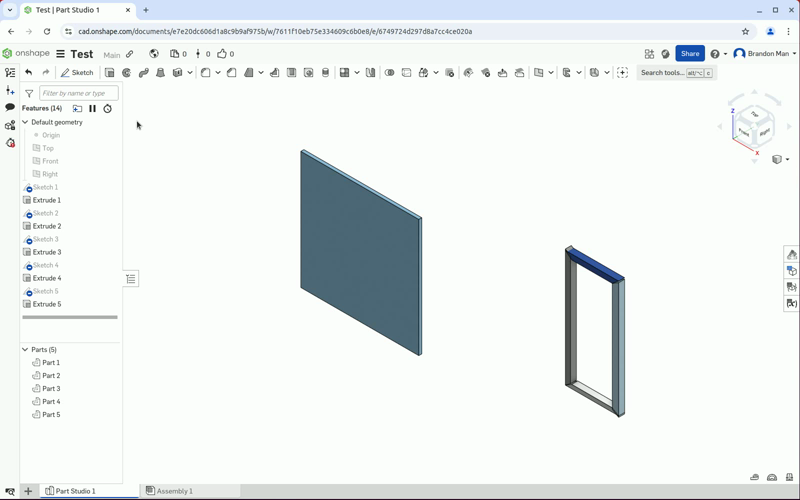
mouse_move(73, 189)
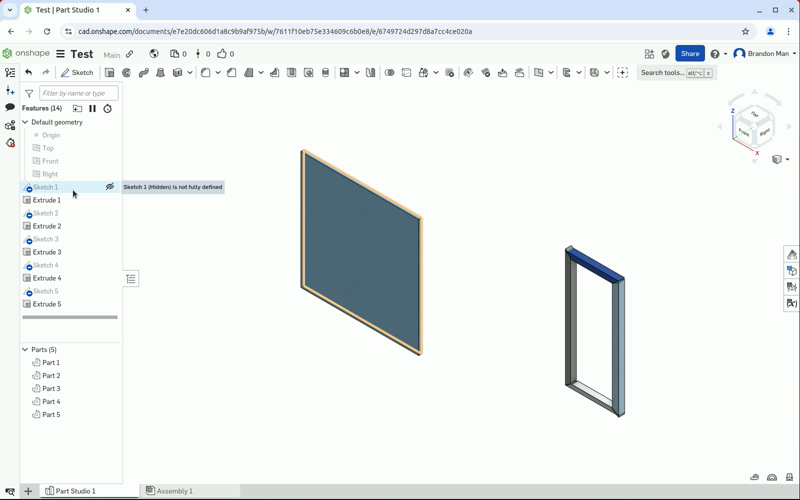
click(73, 189)